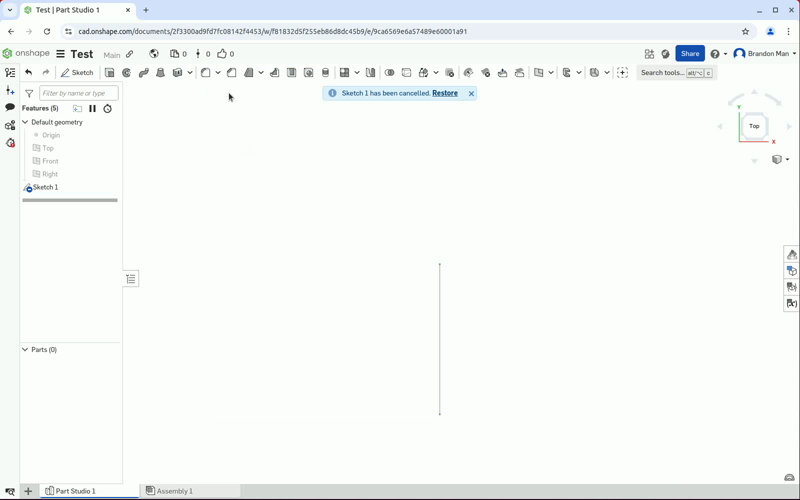
key(shift+h)
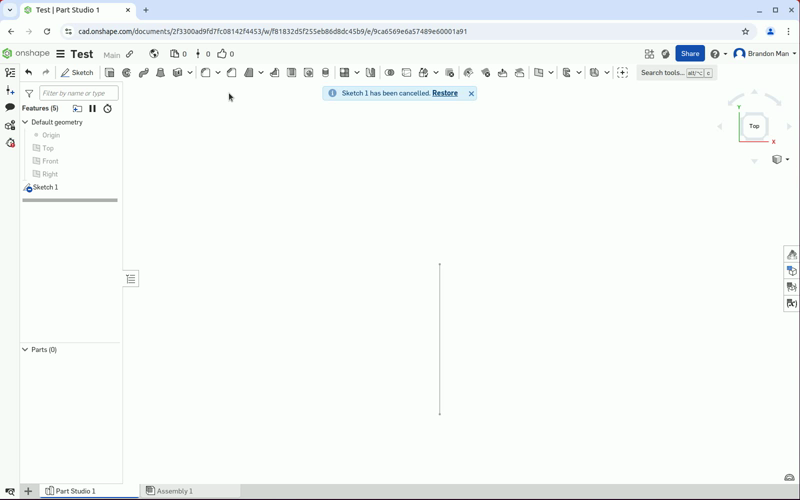
key(shift+s)
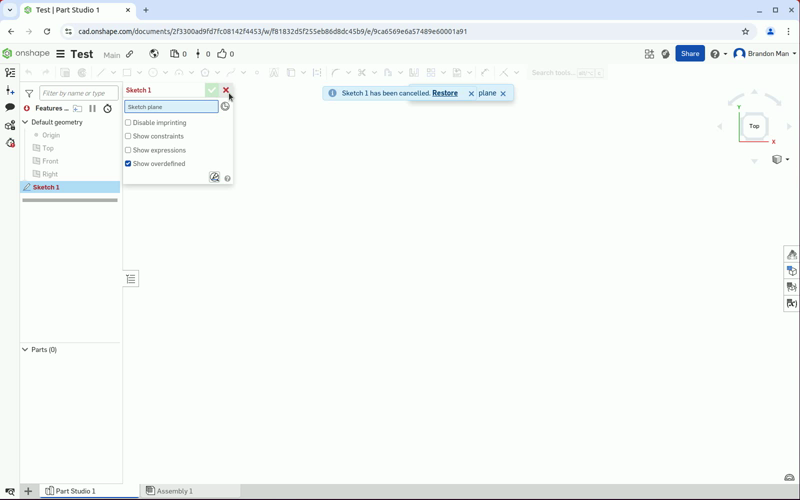
mouse_move(73, 150)
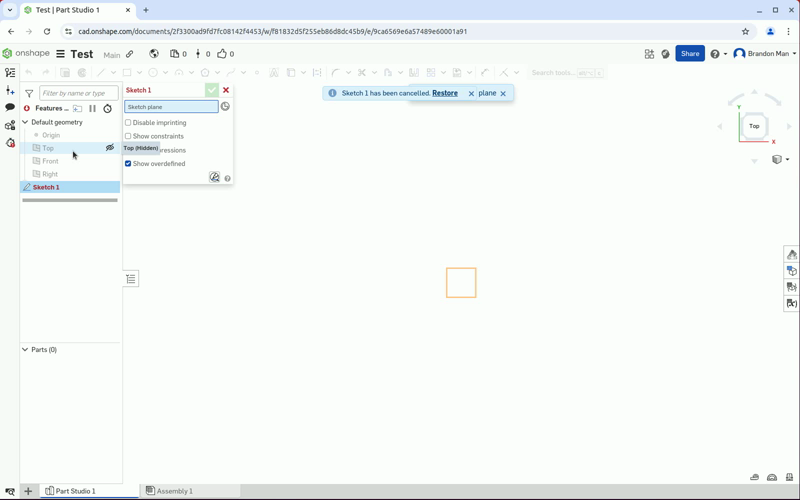
click(73, 150)
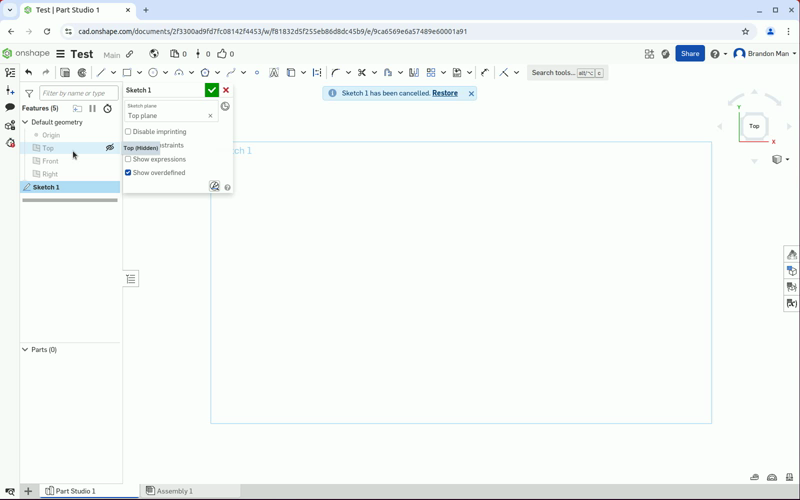
mouse_move(73, 352)
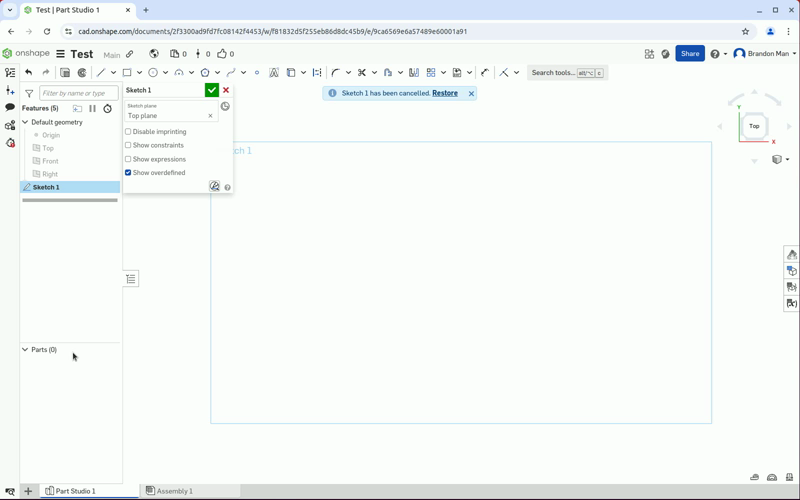
key(y)
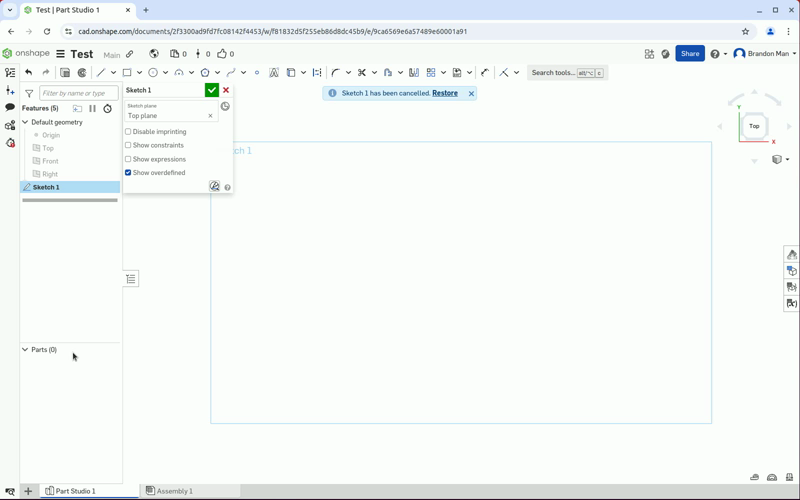
key(l)
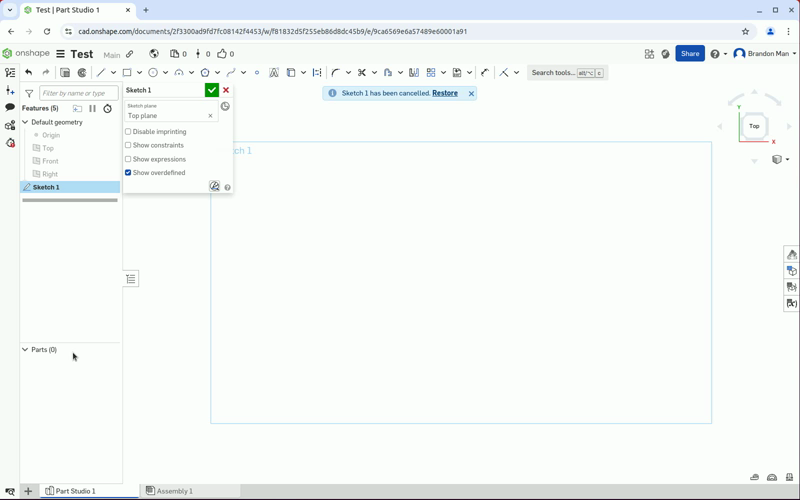
key_down(shift)
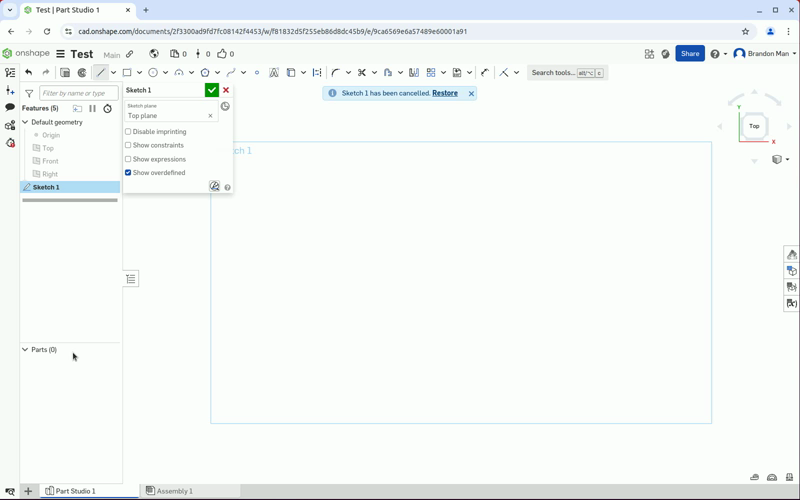
mouse_move(419, 282)
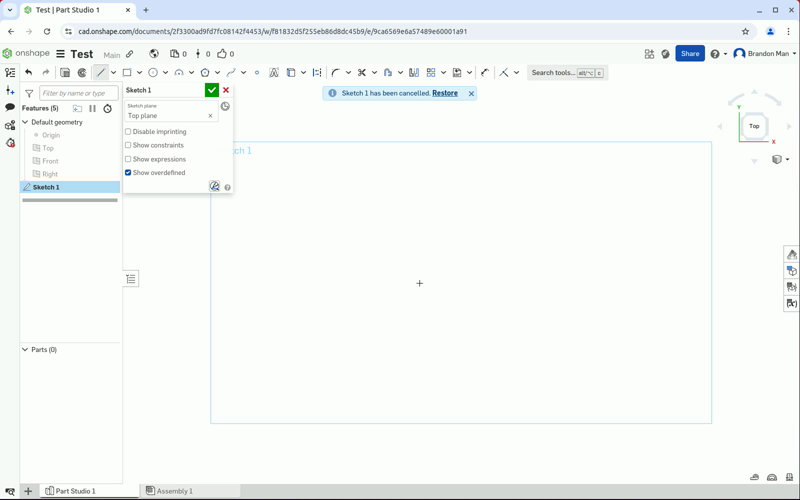
click(419, 282)
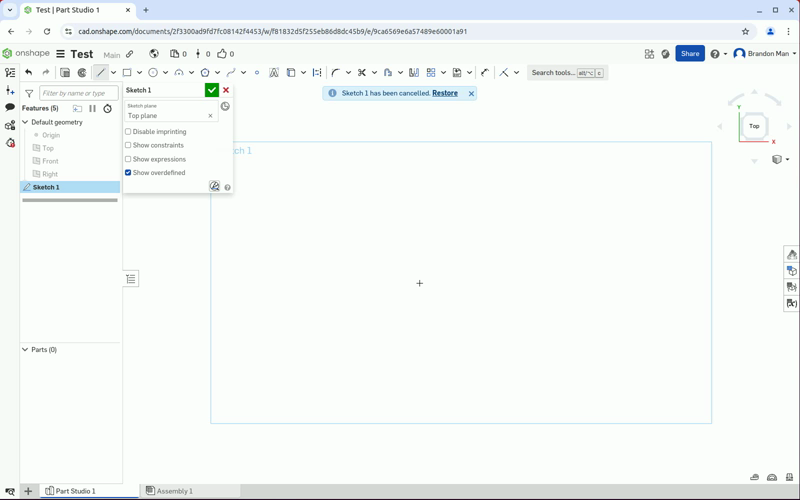
key_up(shift)
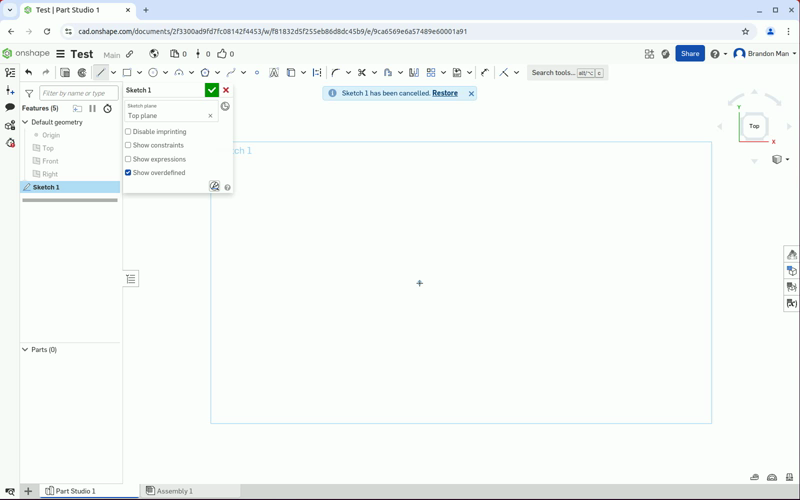
key_down(shift)
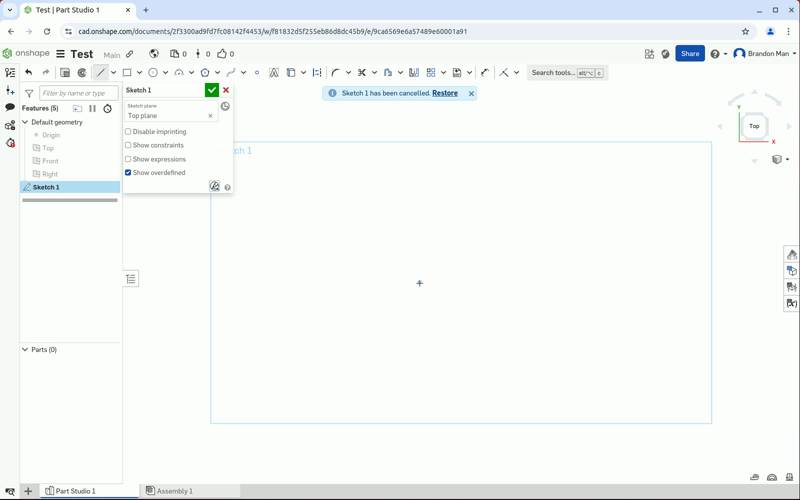
mouse_move(449, 282)
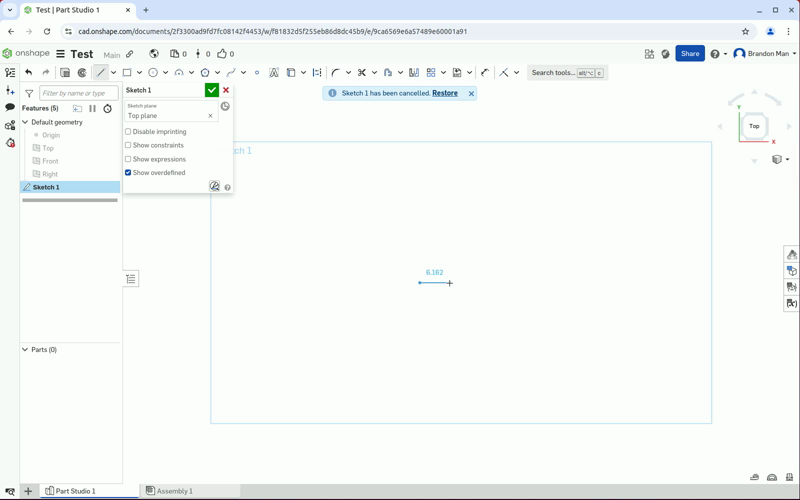
mouse_move(427, 282)
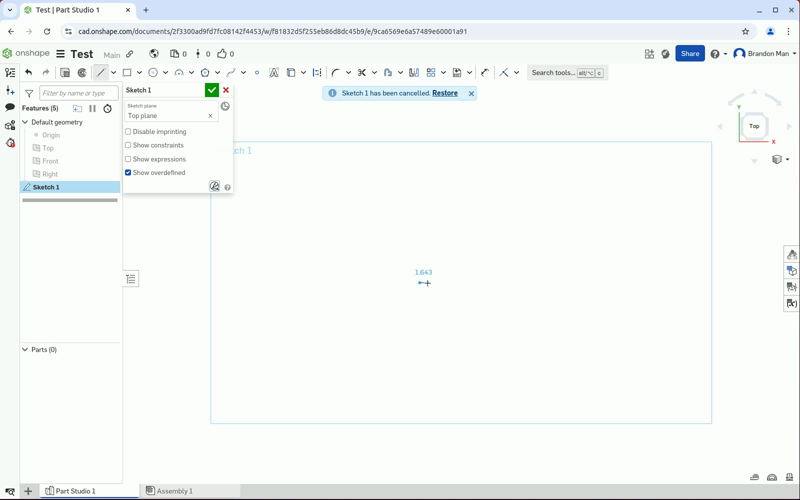
click(427, 282)
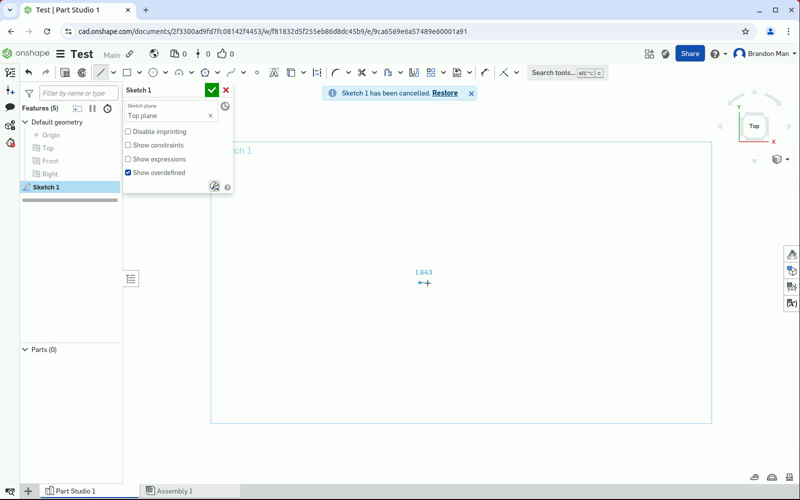
key_up(shift)
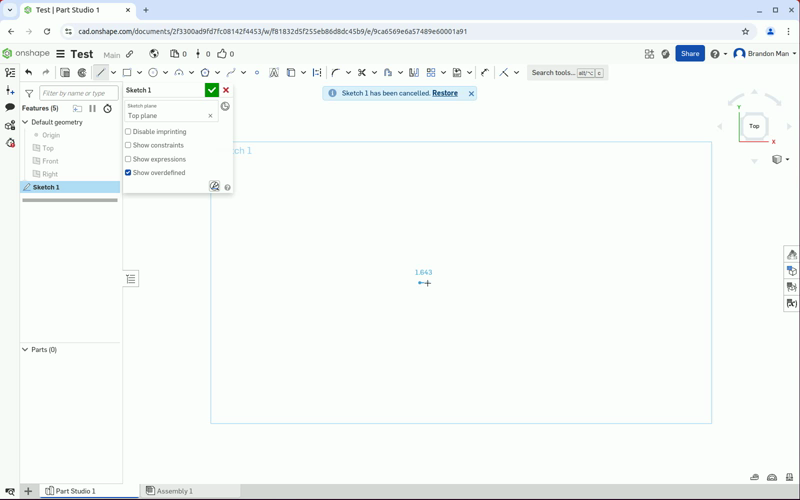
key(esc)
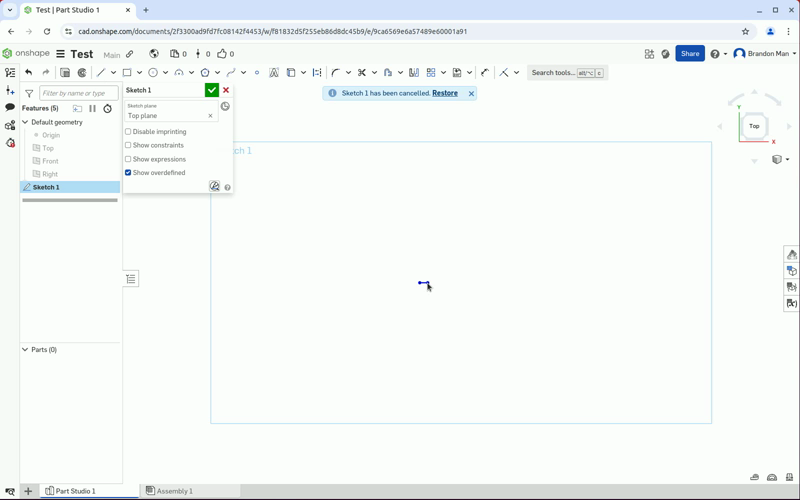
key(a)
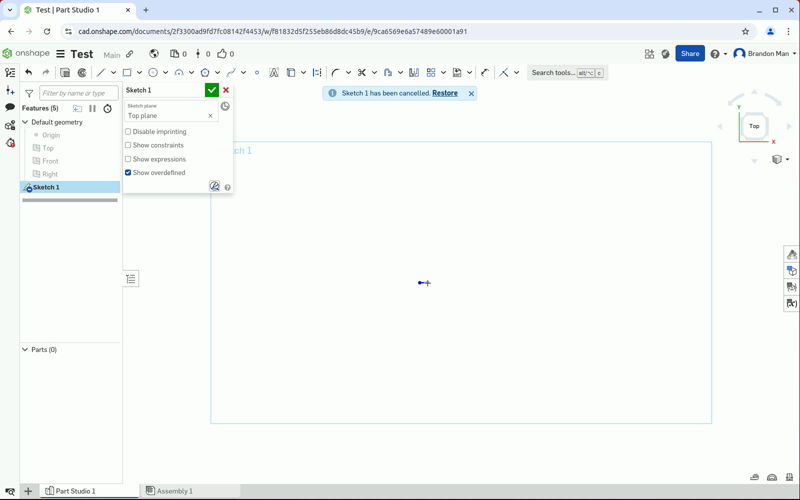
mouse_move(427, 282)
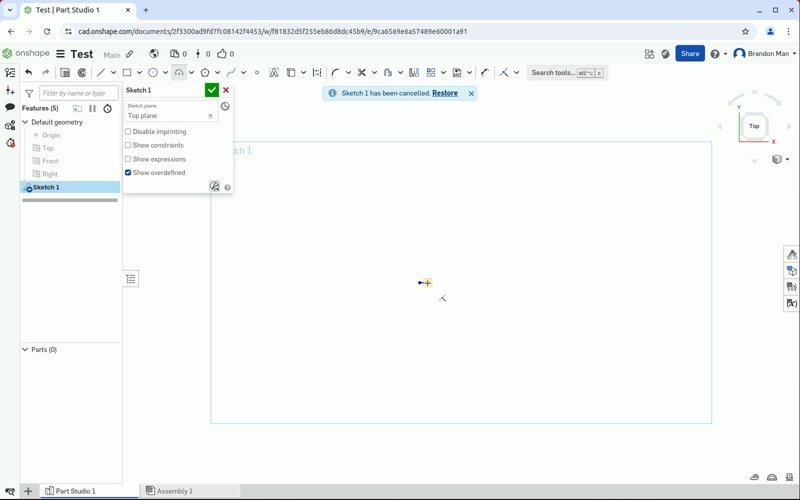
click(427, 282)
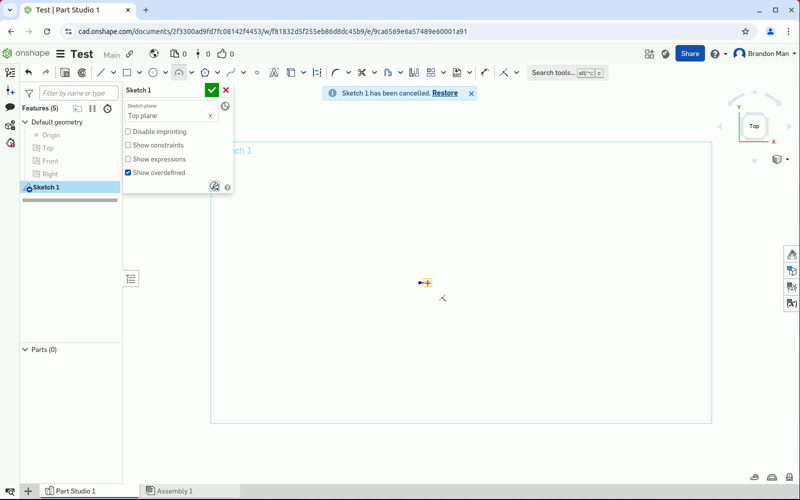
key_down(shift)
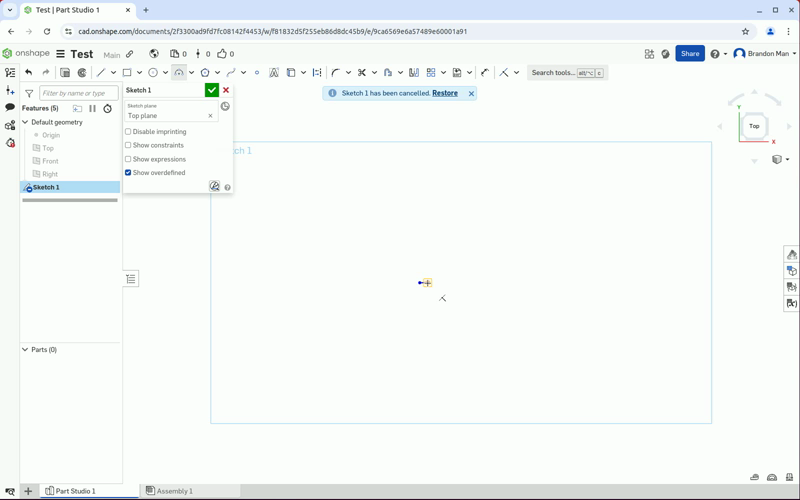
mouse_move(461, 249)
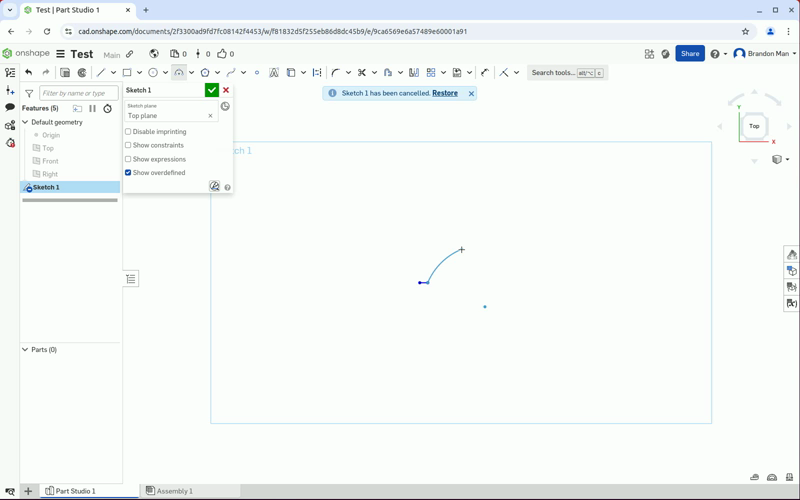
click(461, 249)
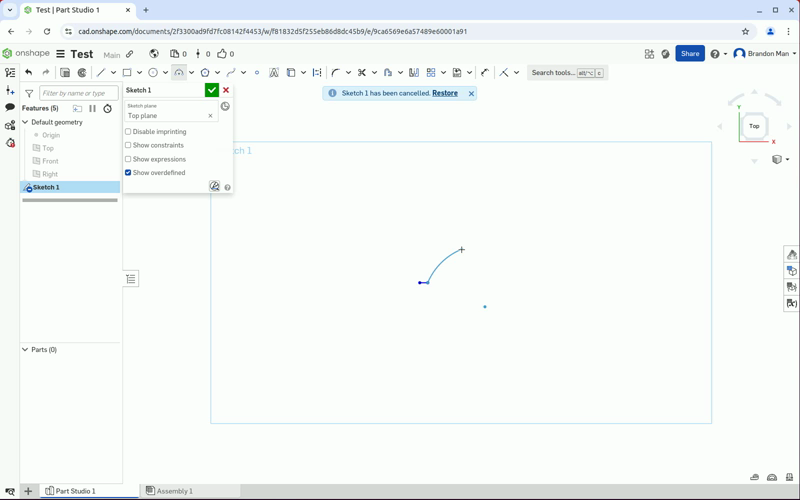
mouse_move(437, 258)
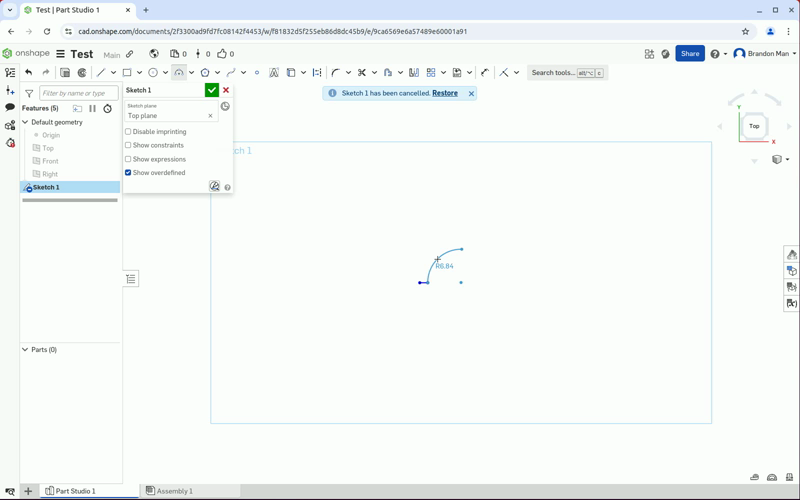
click(437, 258)
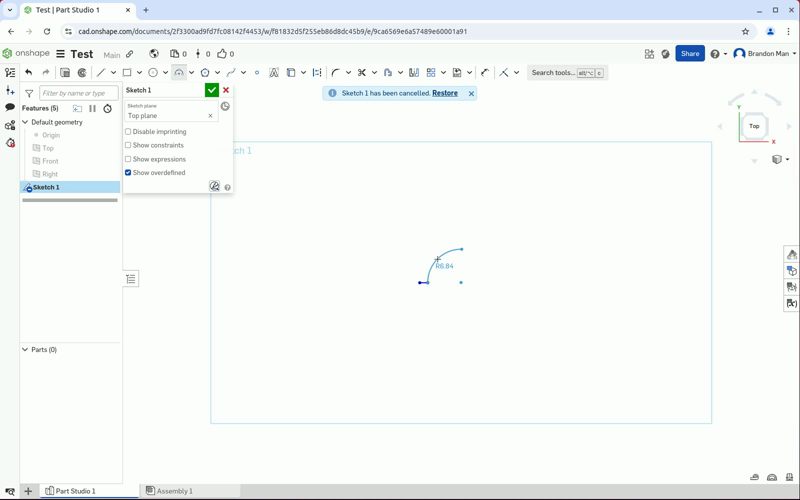
key_up(shift)
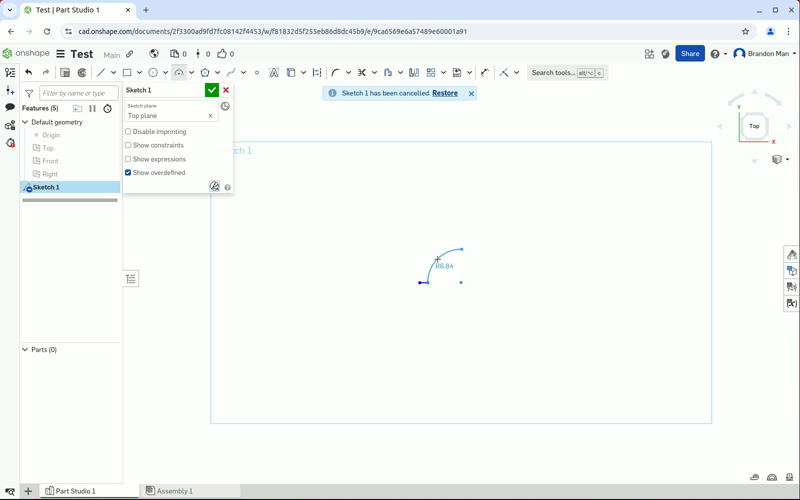
key(esc)
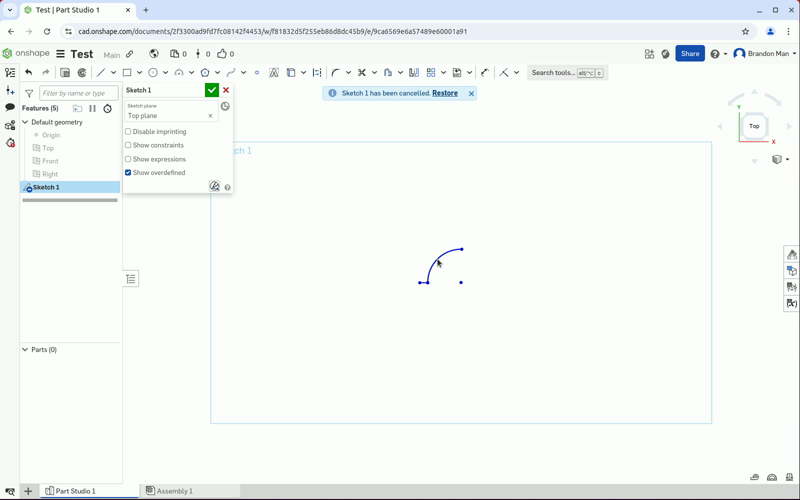
key(l)
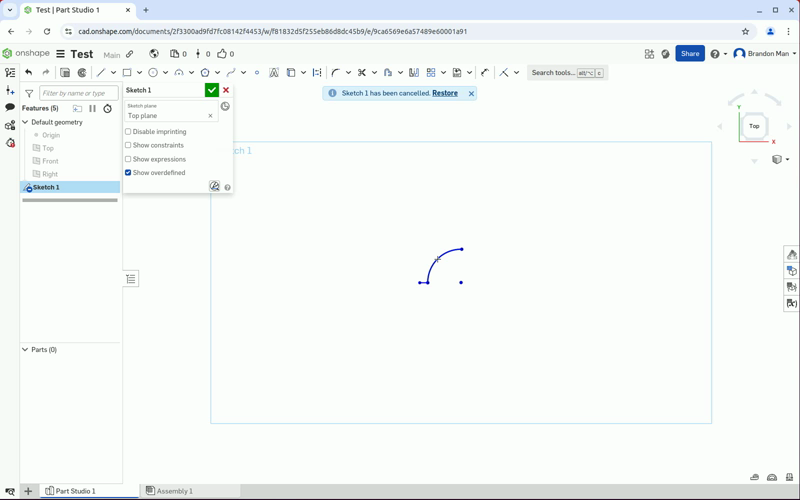
mouse_move(461, 249)
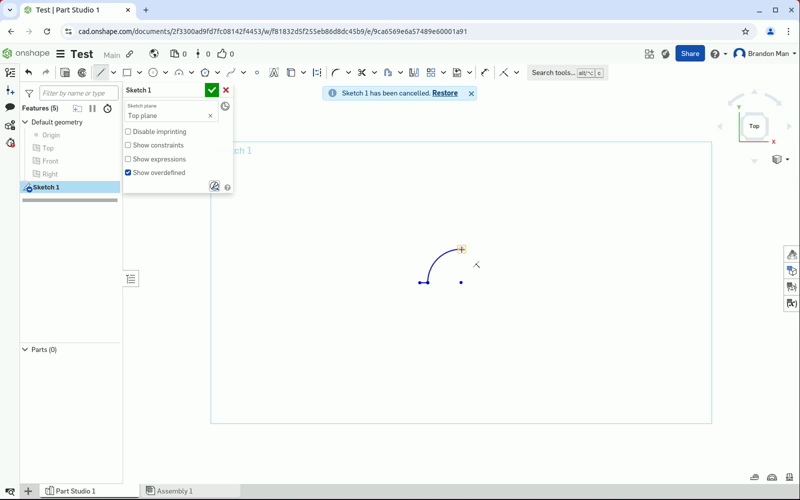
click(461, 249)
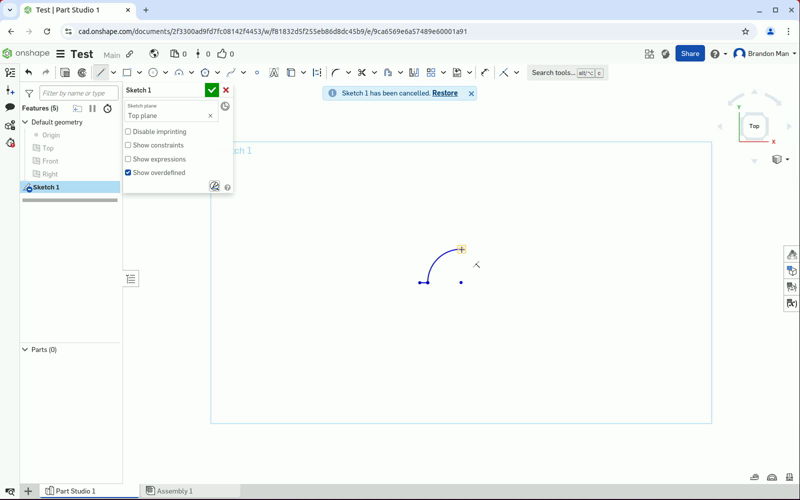
key_down(shift)
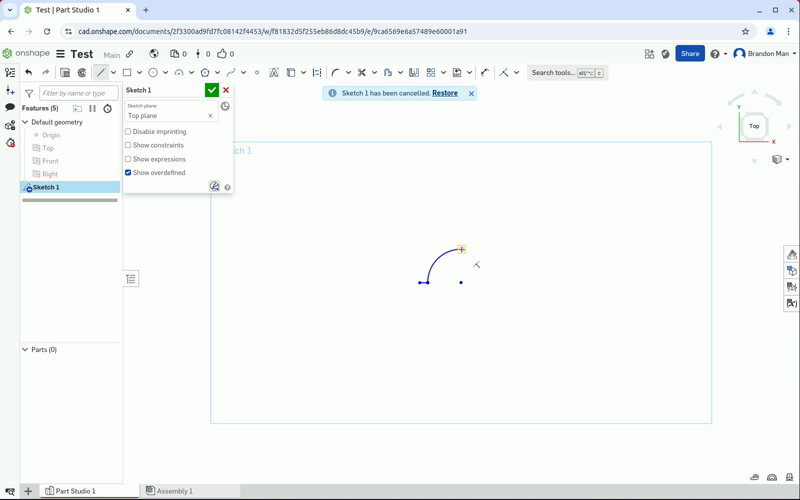
mouse_move(491, 249)
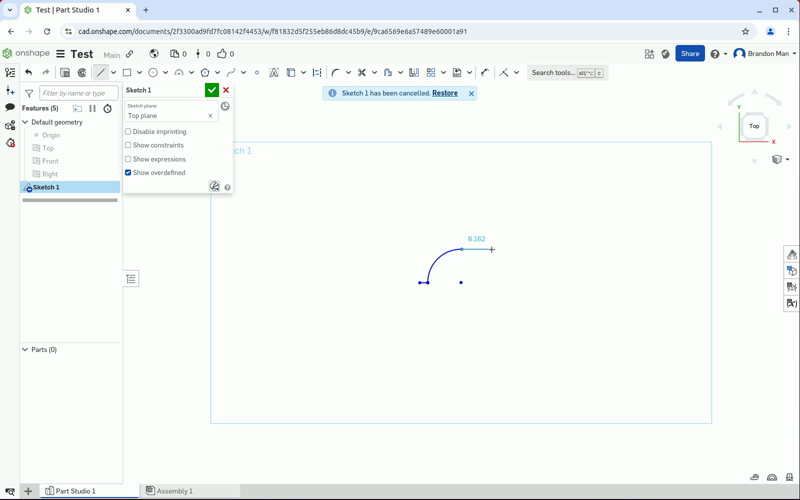
mouse_move(461, 241)
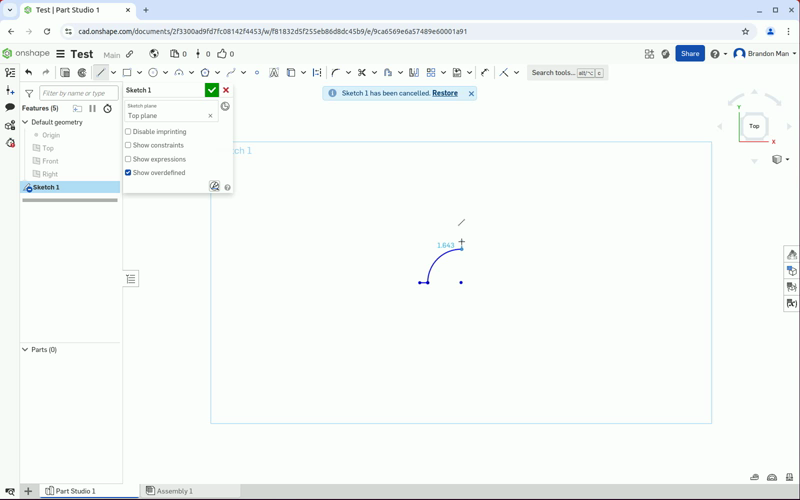
click(461, 241)
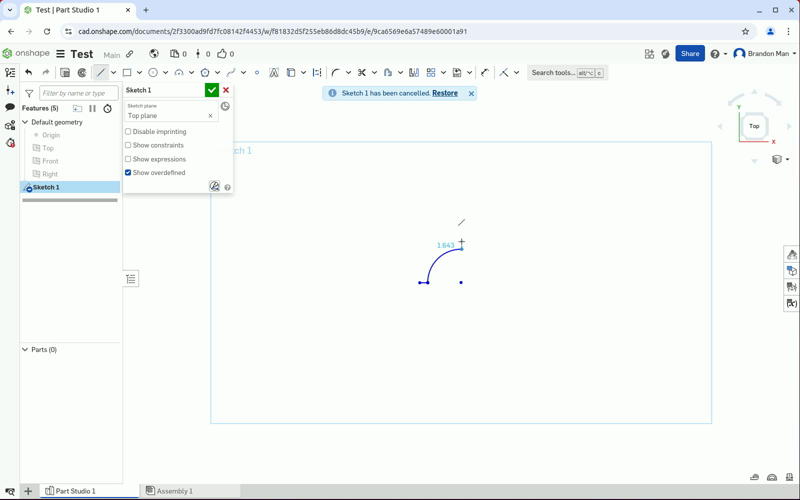
key_up(shift)
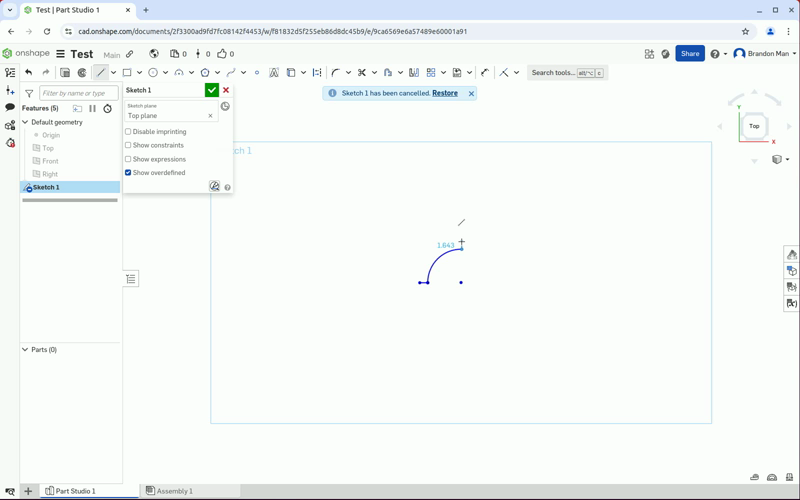
key(esc)
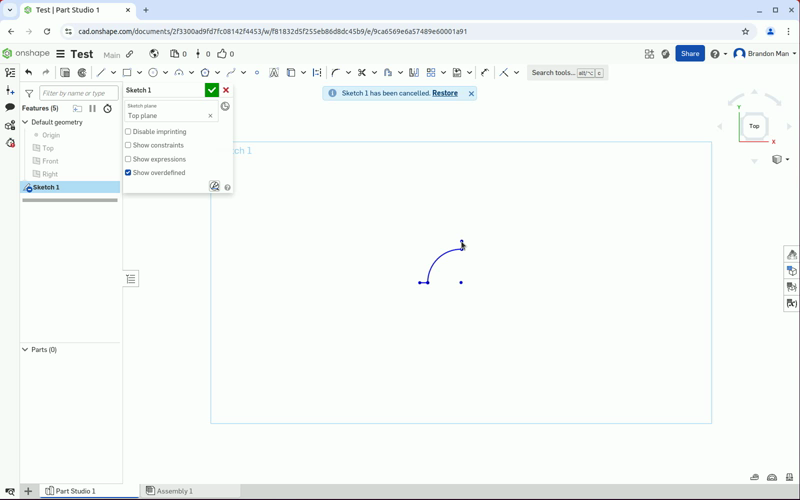
key(a)
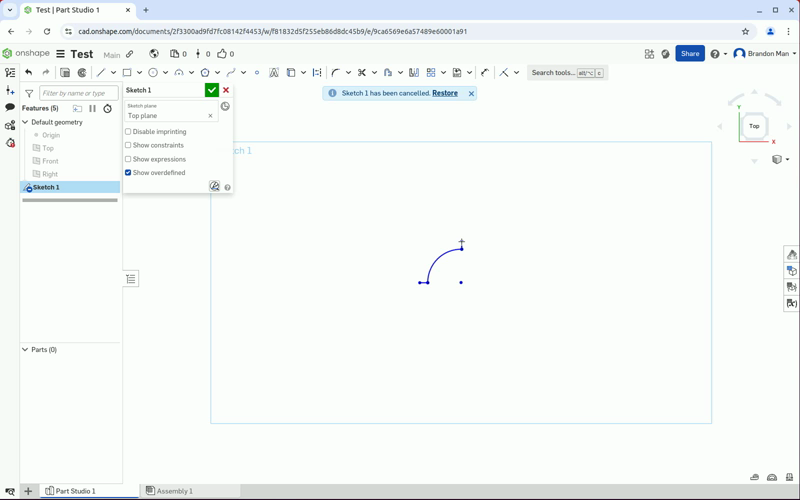
mouse_move(461, 241)
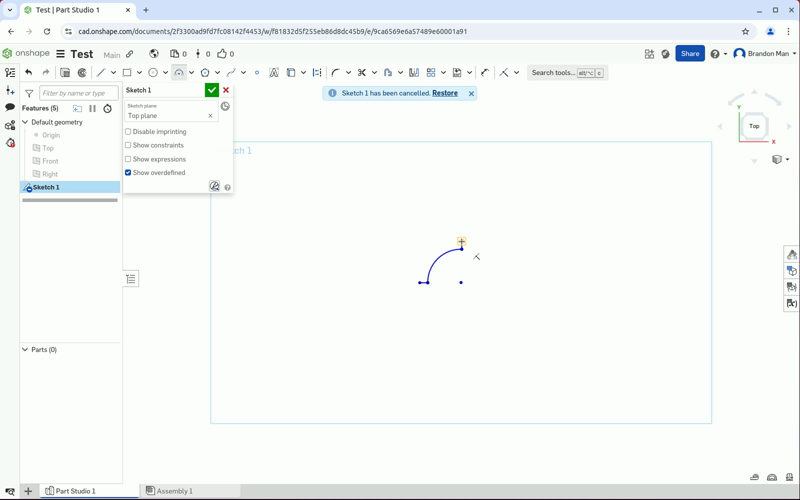
click(461, 241)
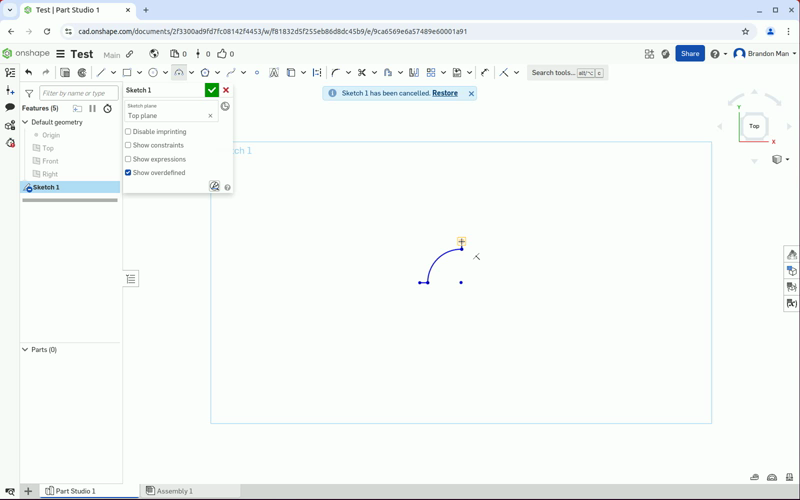
mouse_move(419, 282)
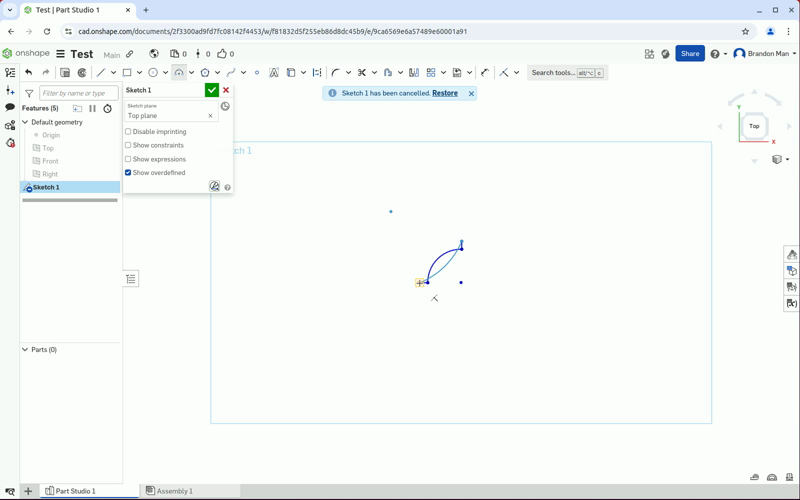
click(419, 282)
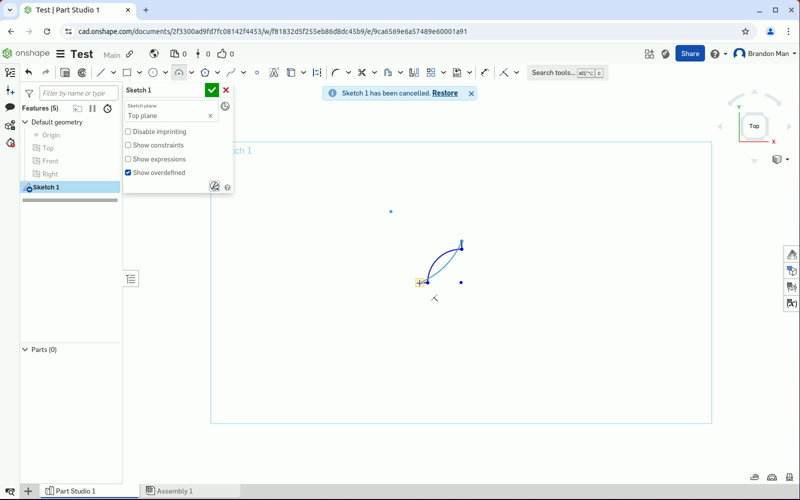
key_down(shift)
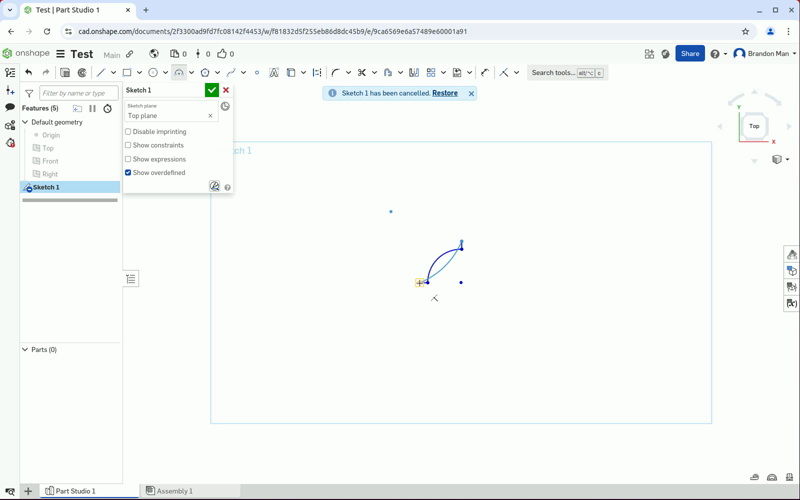
mouse_move(431, 253)
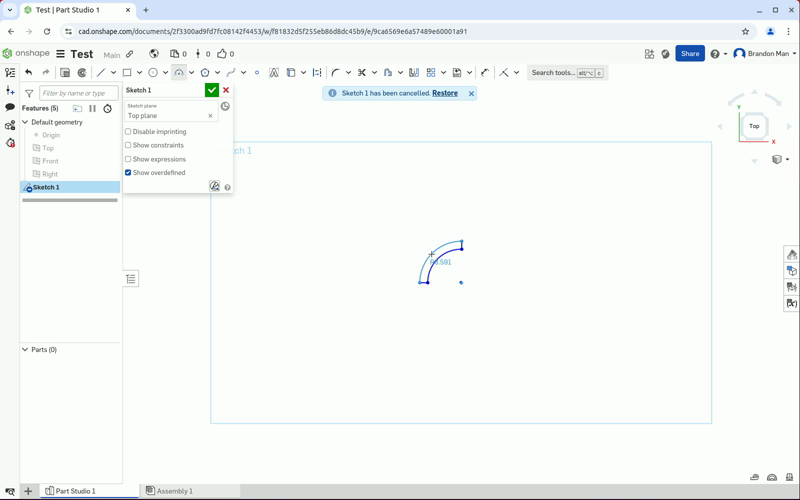
click(431, 253)
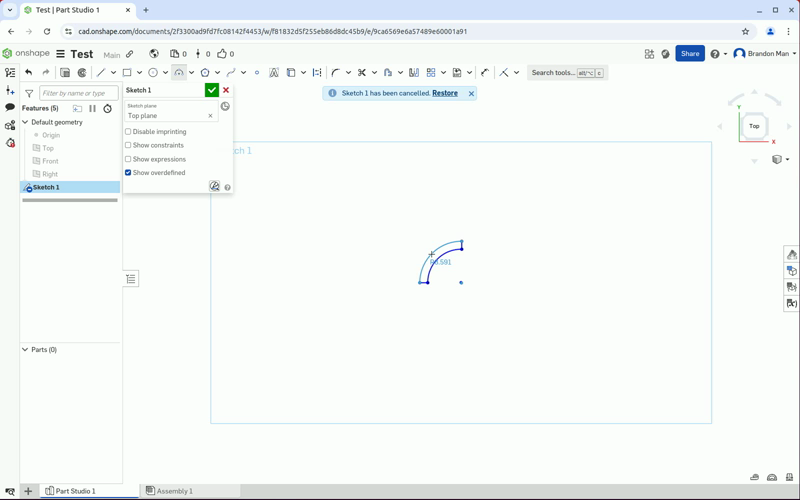
key_up(shift)
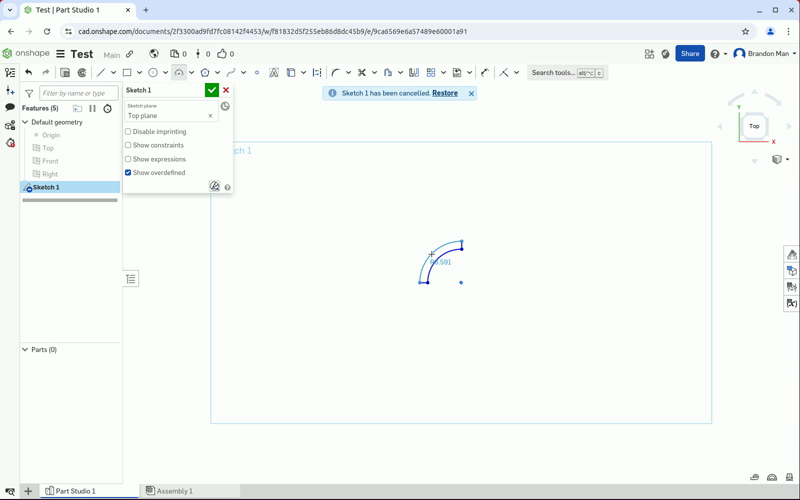
key(esc)
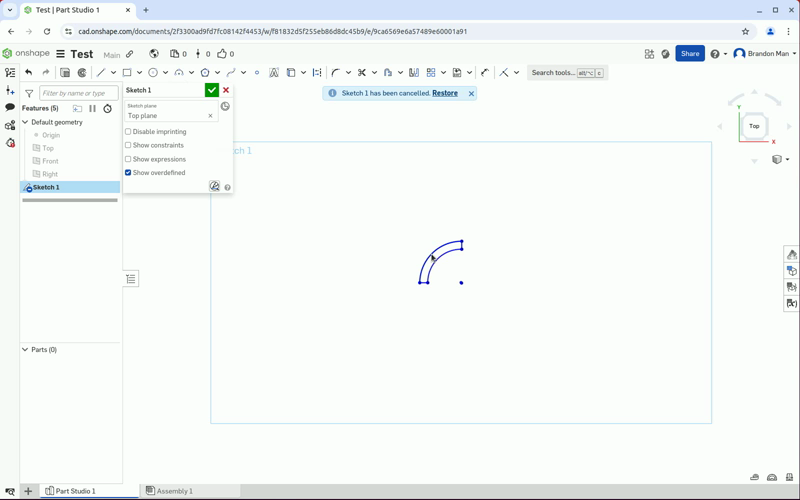
mouse_move(446, 246)
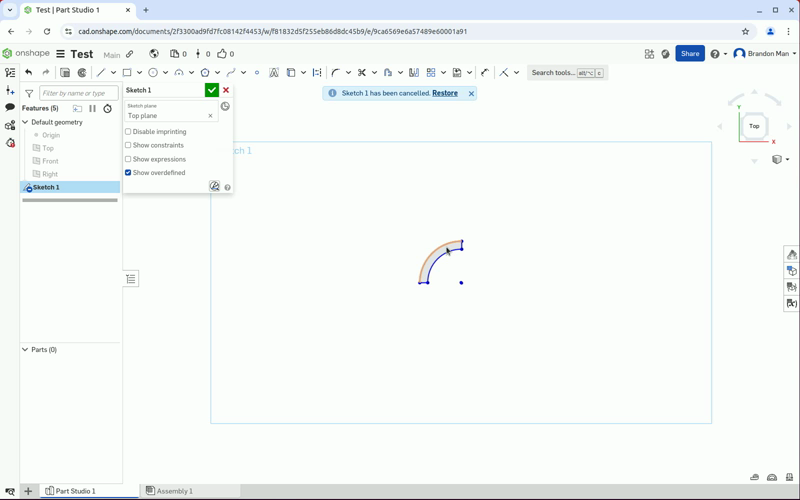
scroll(6)
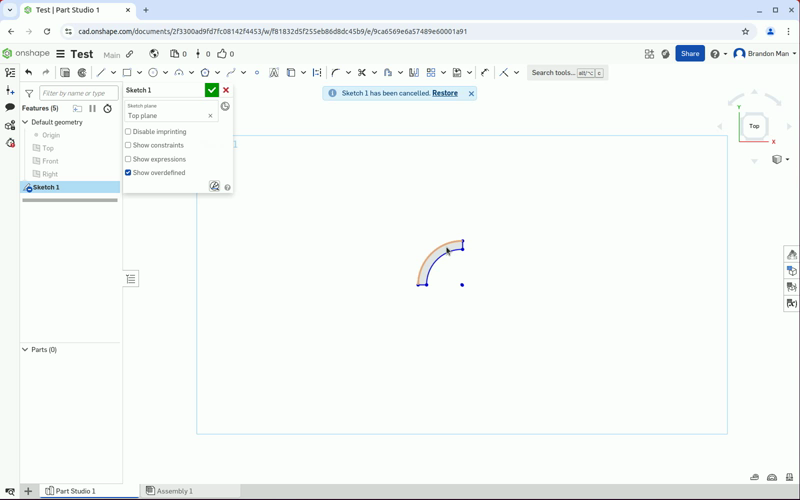
scroll(6)
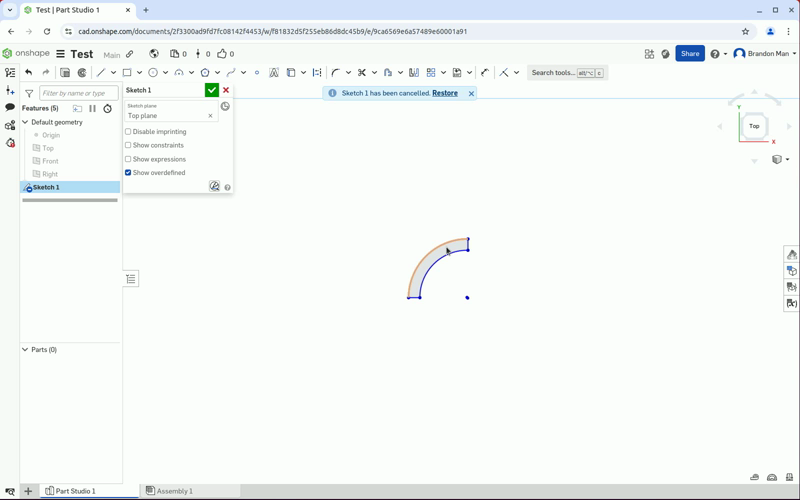
scroll(6)
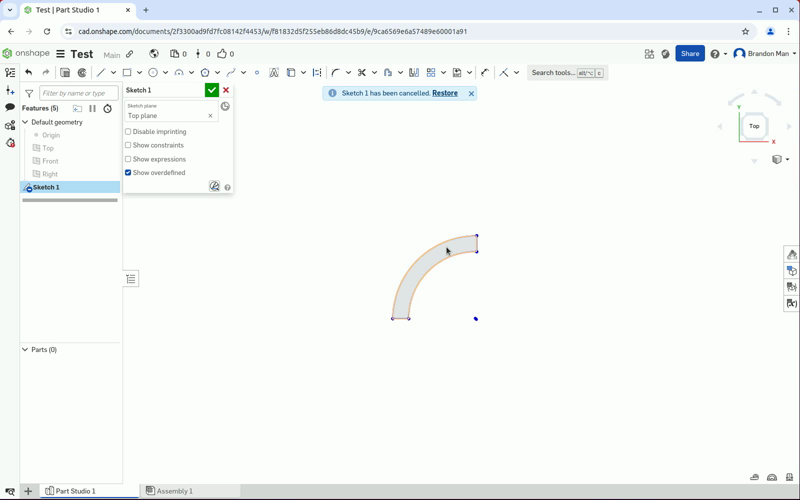
scroll(6)
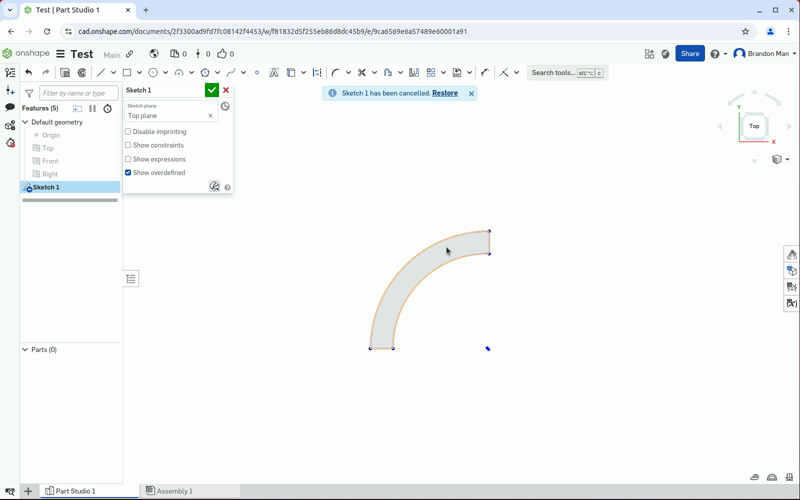
scroll(6)
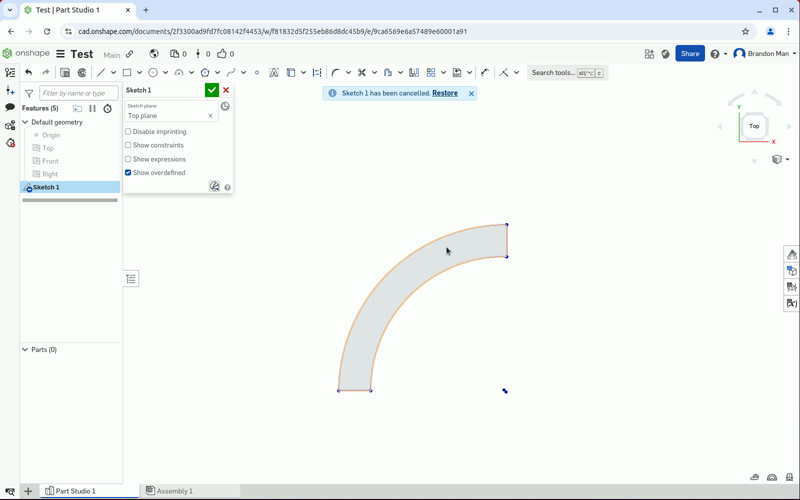
scroll(6)
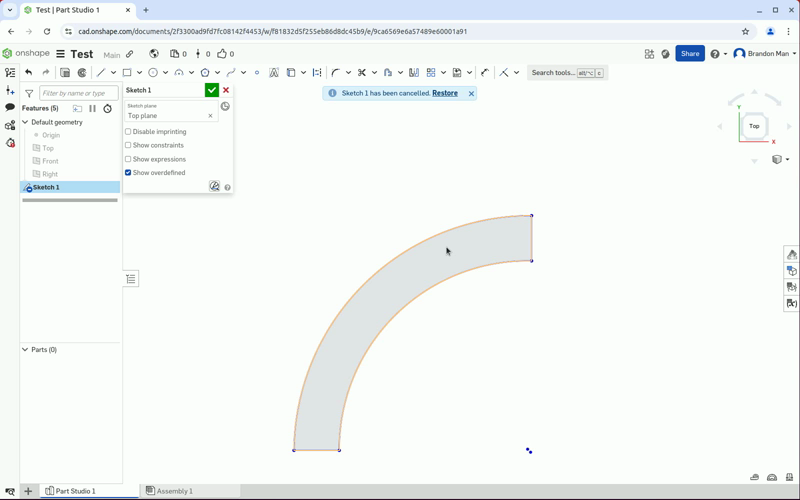
scroll(6)
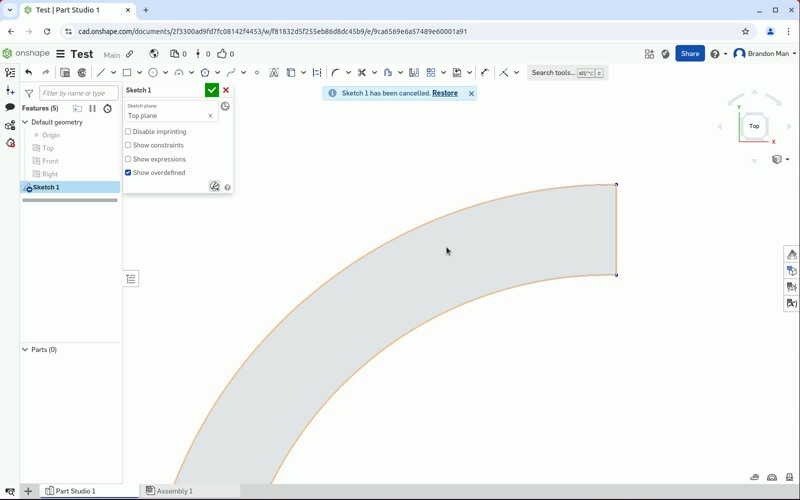
click(446, 246)
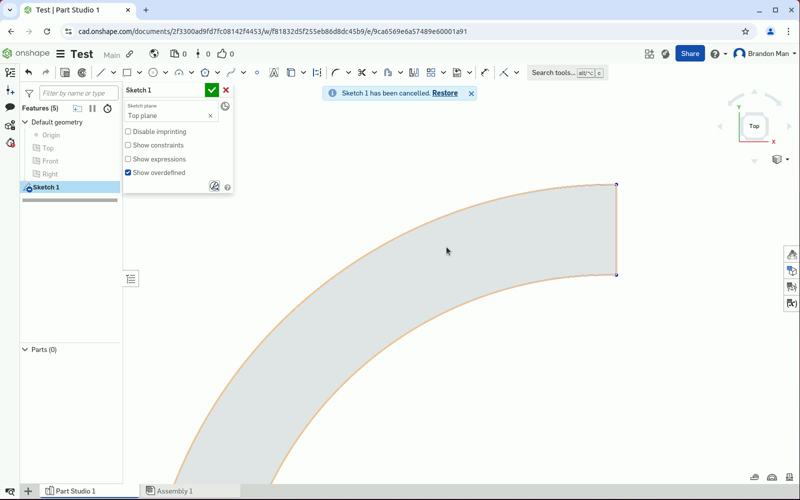
scroll(-6)
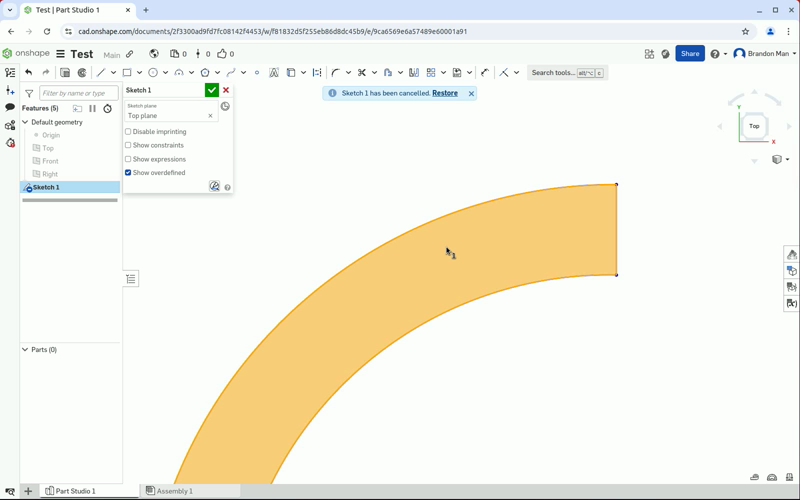
scroll(-6)
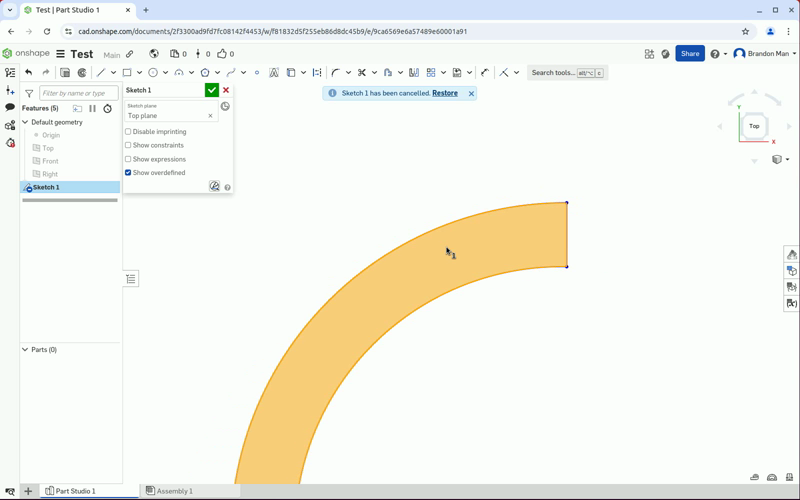
scroll(-6)
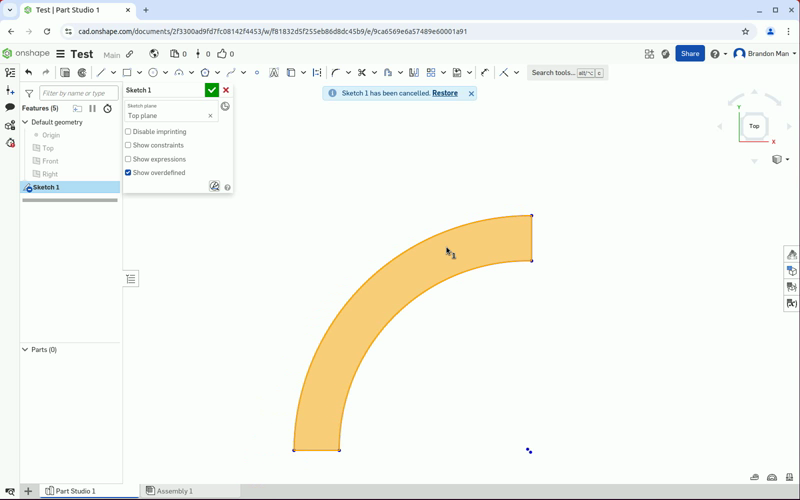
scroll(-6)
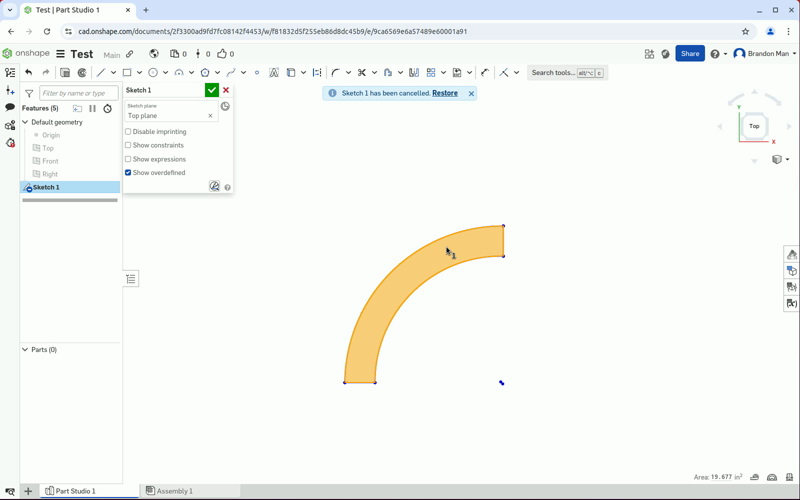
scroll(-6)
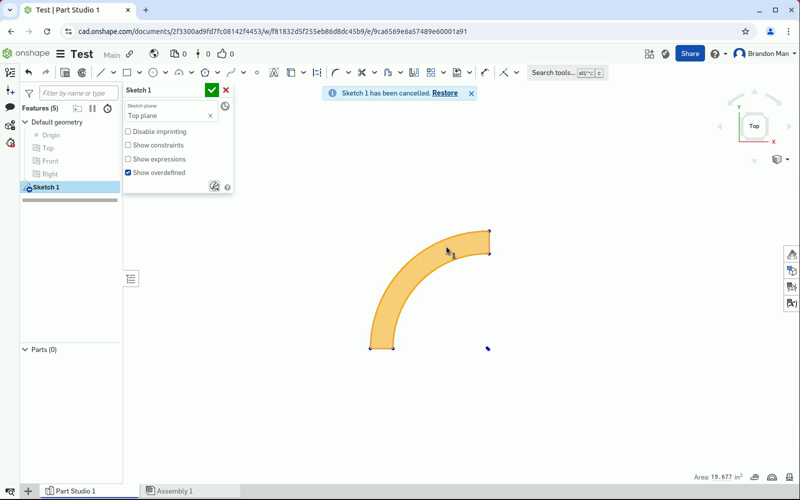
scroll(-6)
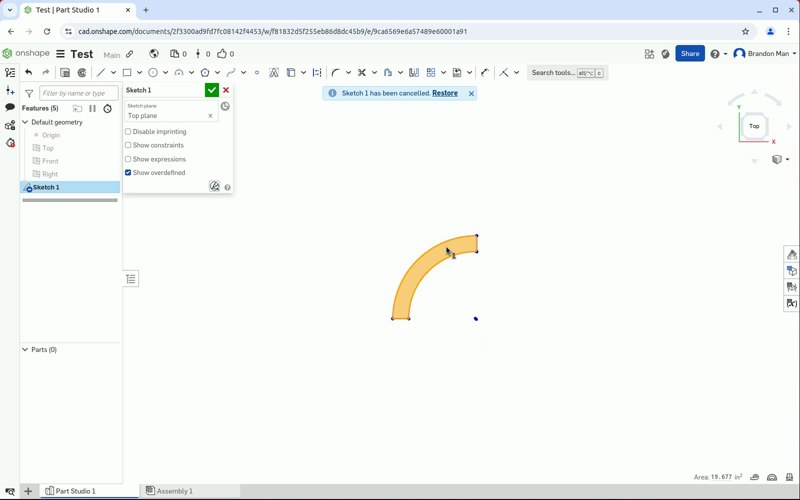
scroll(-6)
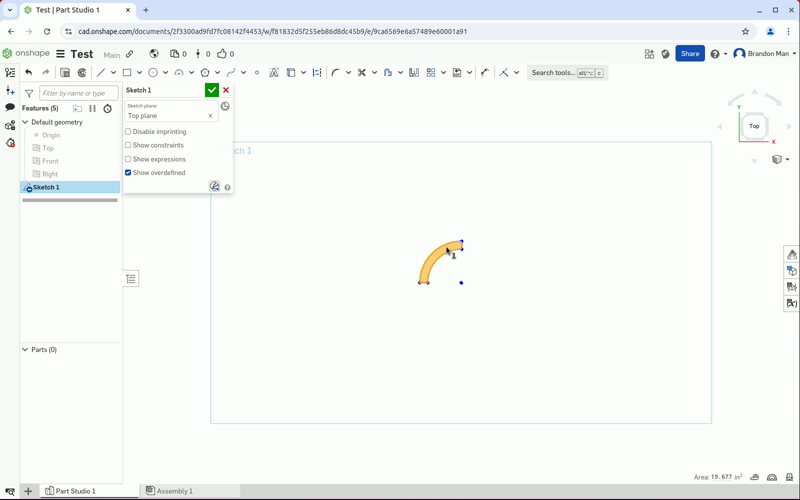
mouse_move(73, 352)
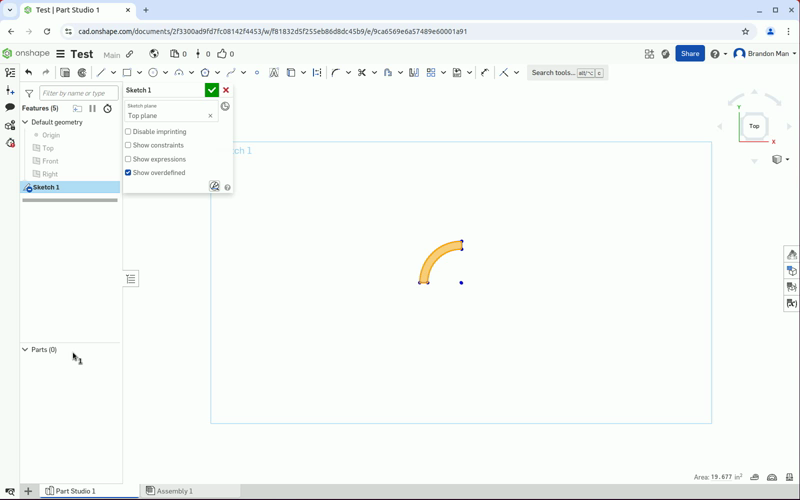
key(shift+y)
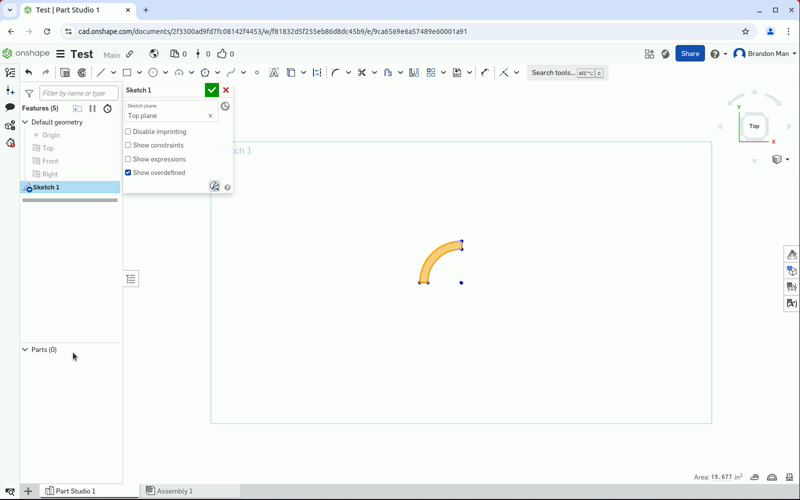
key(shift+e)
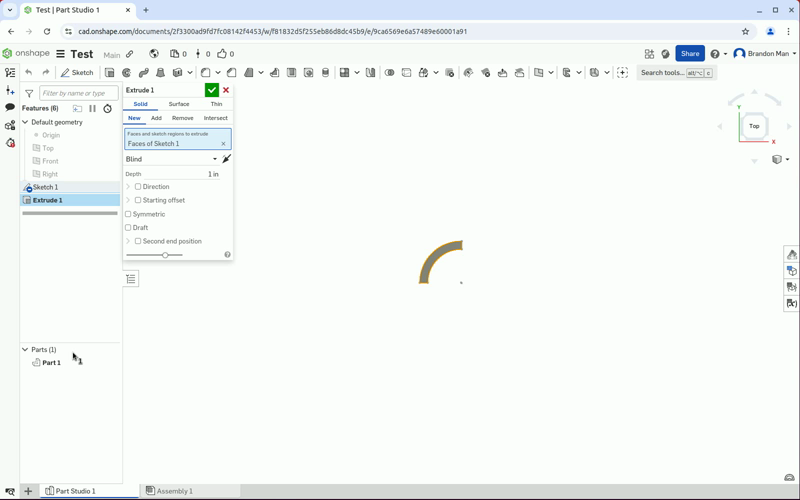
mouse_move(143, 106)
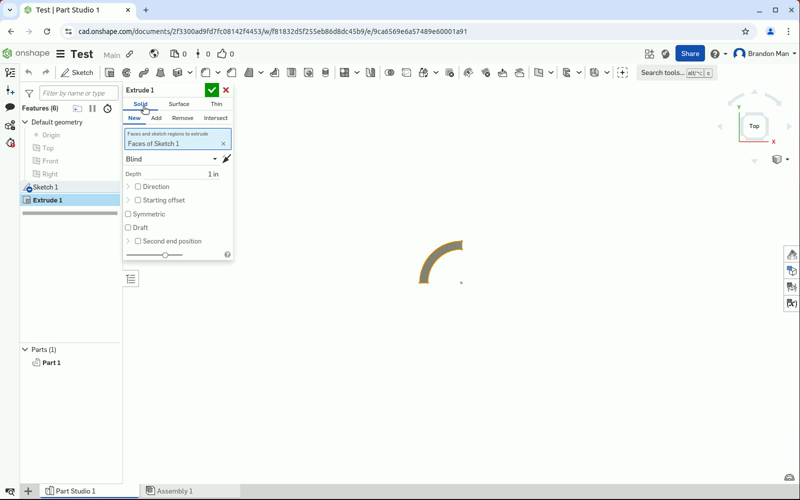
click(143, 106)
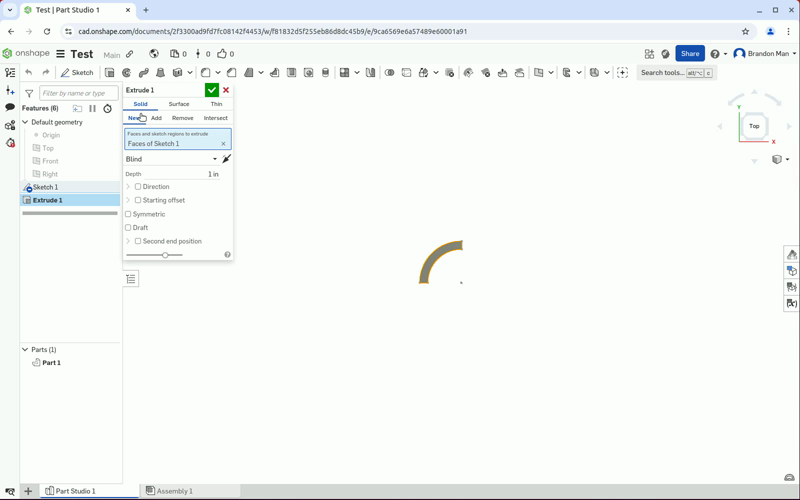
mouse_move(137, 120)
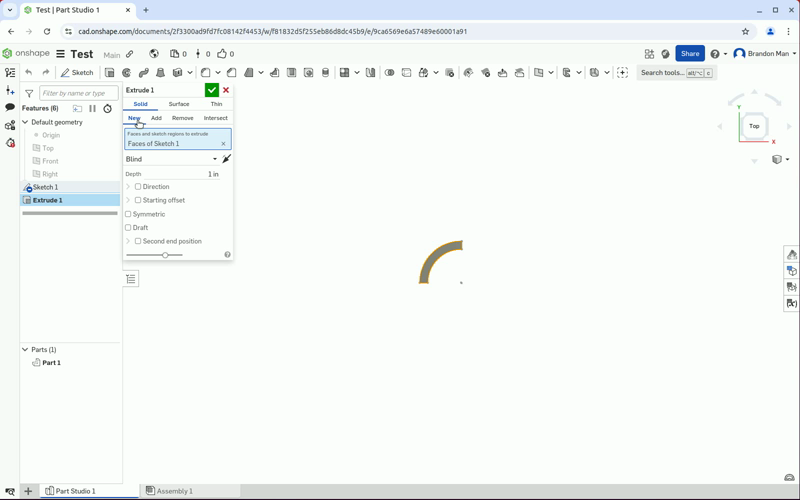
click(137, 120)
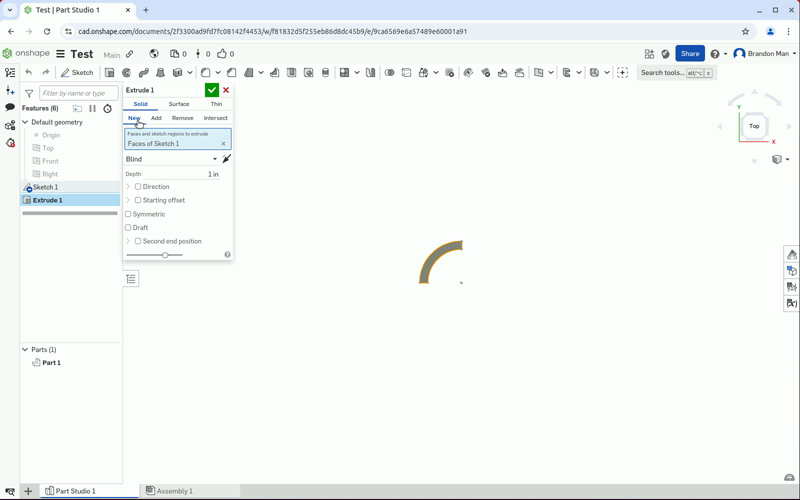
key(tab, 4)
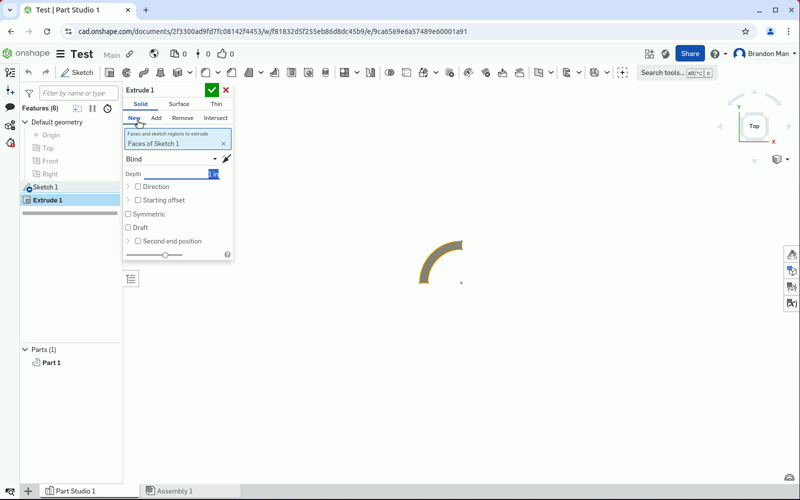
text(-0.241)
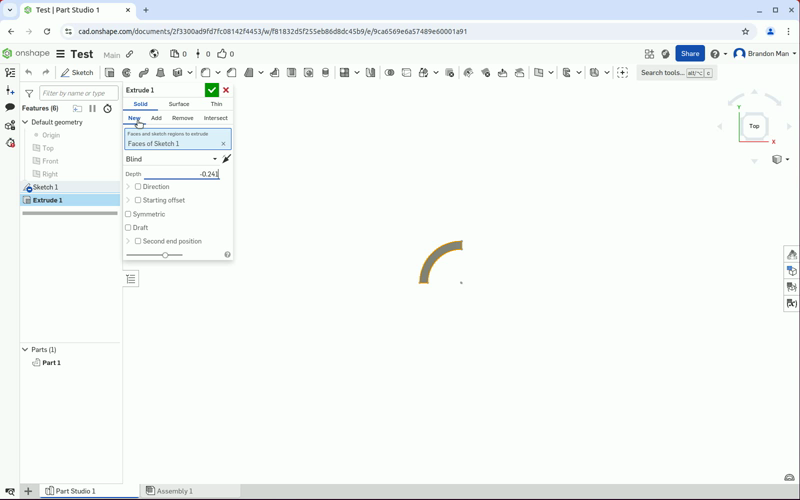
key(enter)
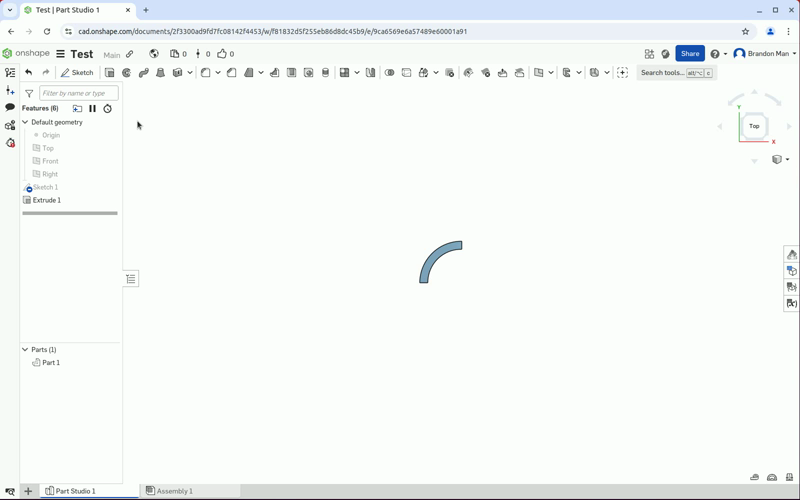
key(shift+h)
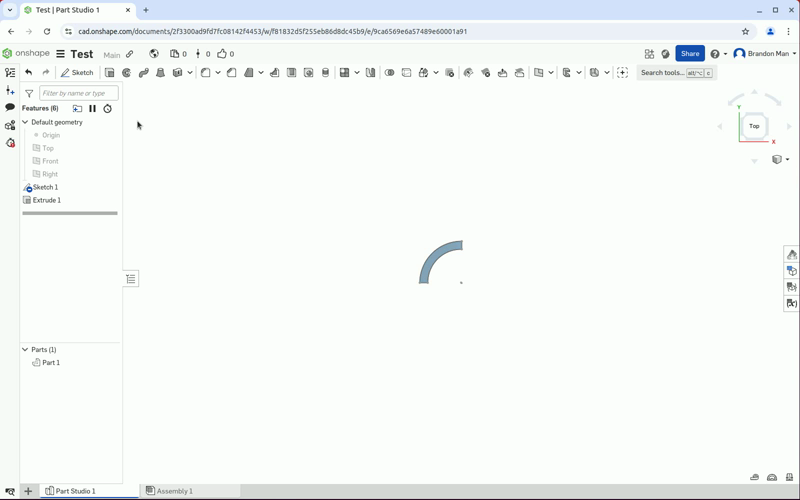
key(shift+h)
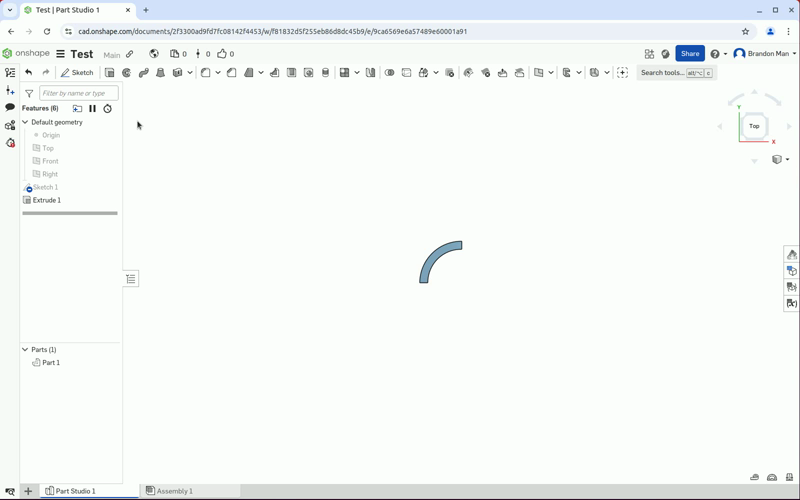
mouse_move(73, 189)
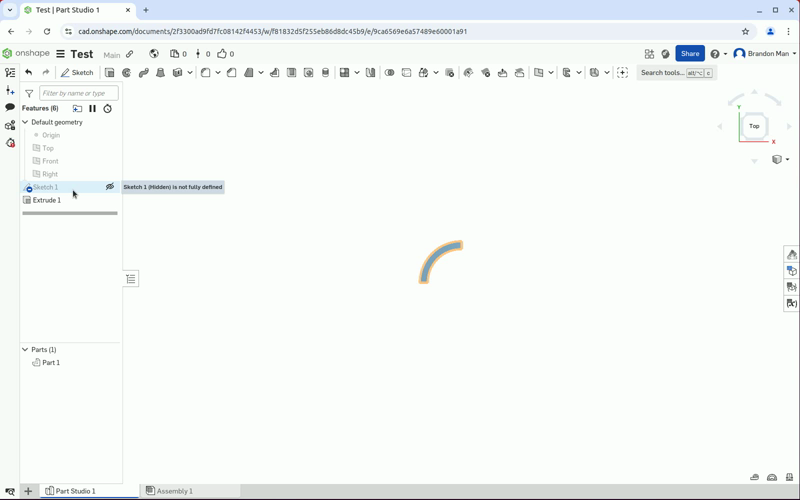
click(73, 189)
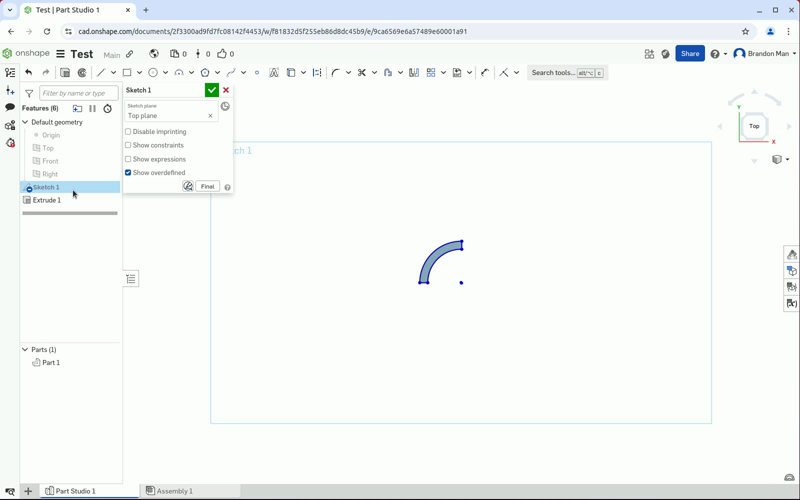
mouse_move(229, 92)
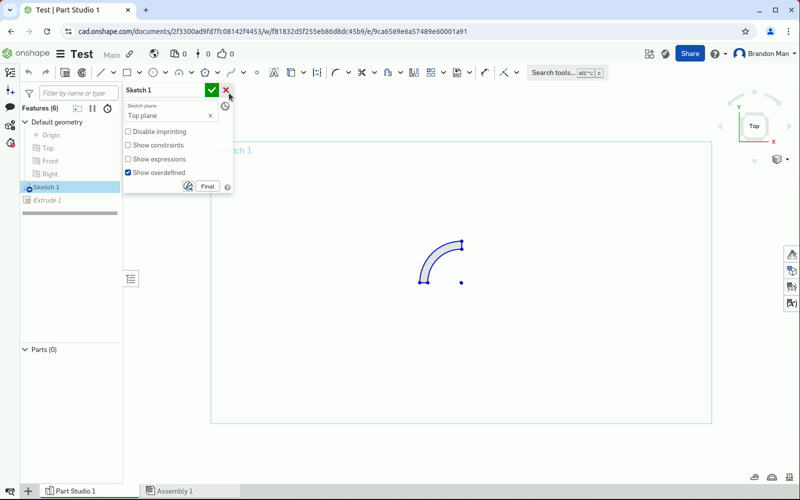
click(229, 92)
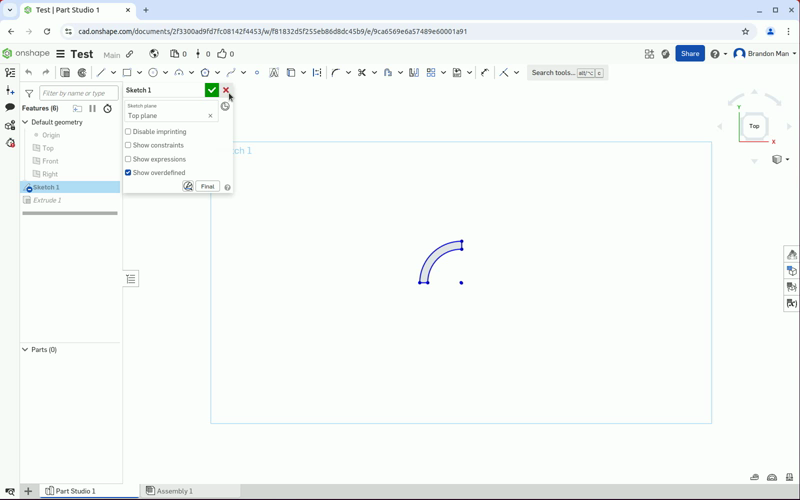
key(shift+s)
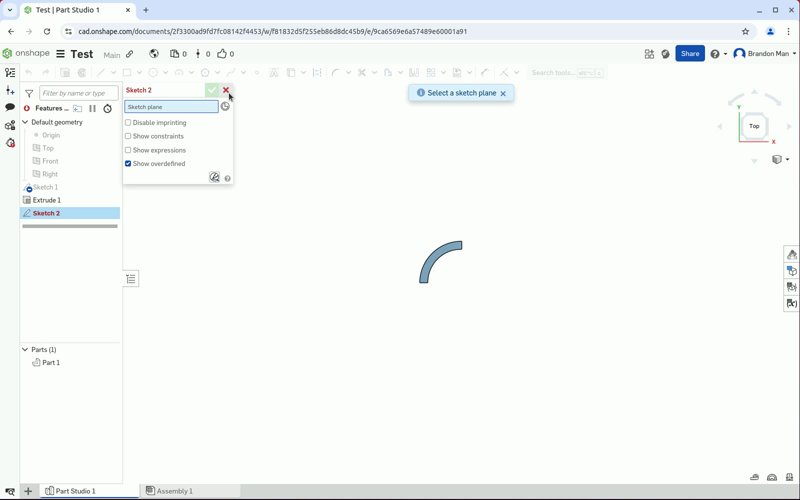
mouse_move(73, 150)
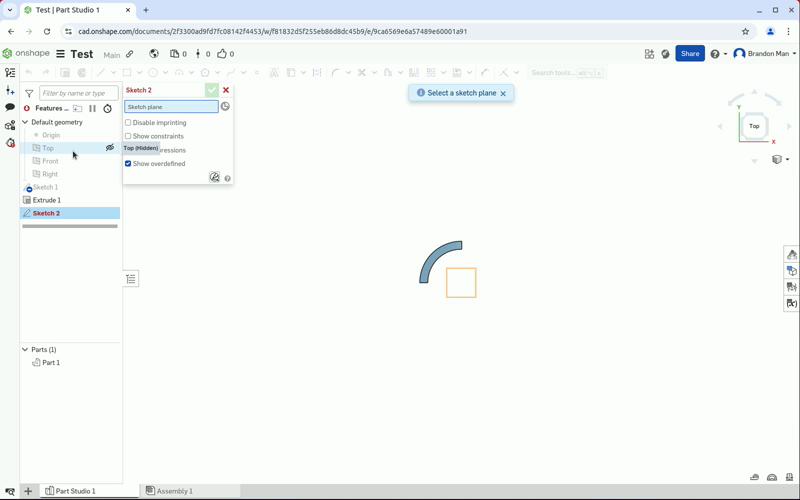
click(73, 150)
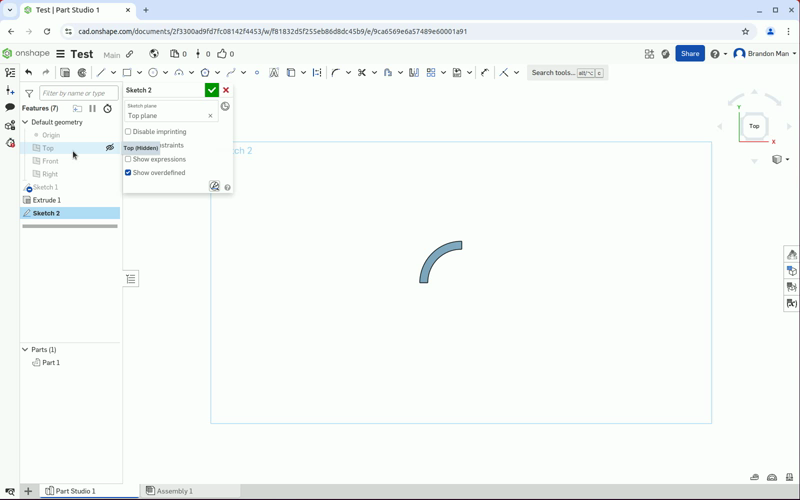
mouse_move(73, 352)
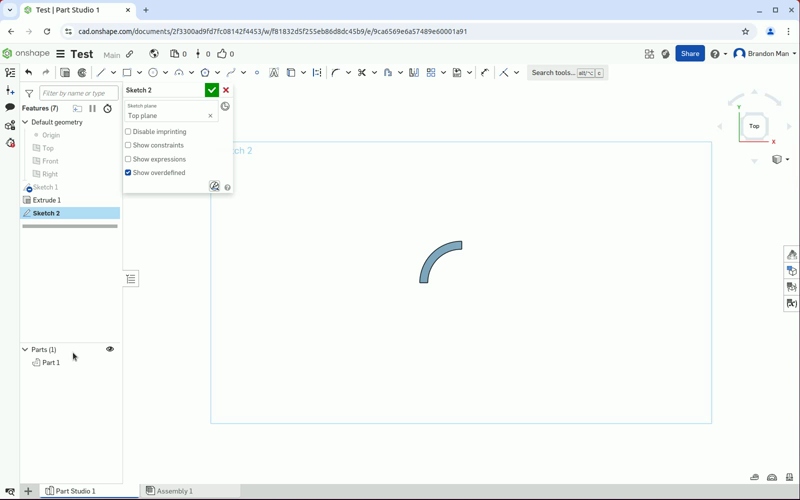
key(y)
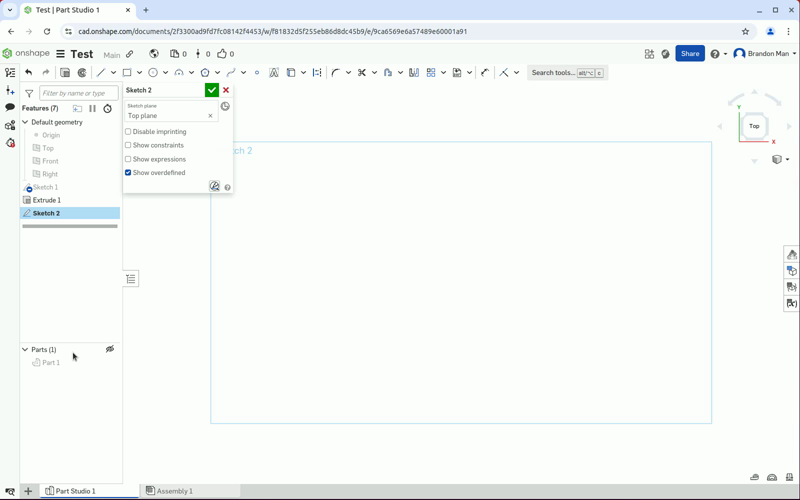
key(l)
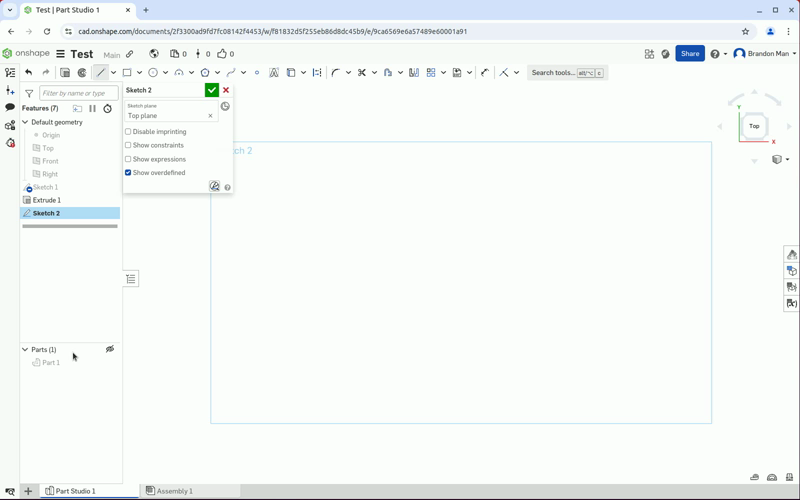
key_down(shift)
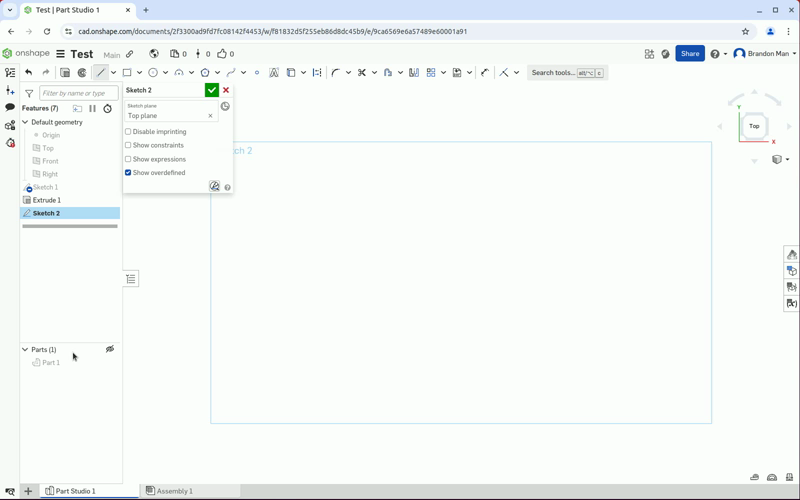
mouse_move(471, 280)
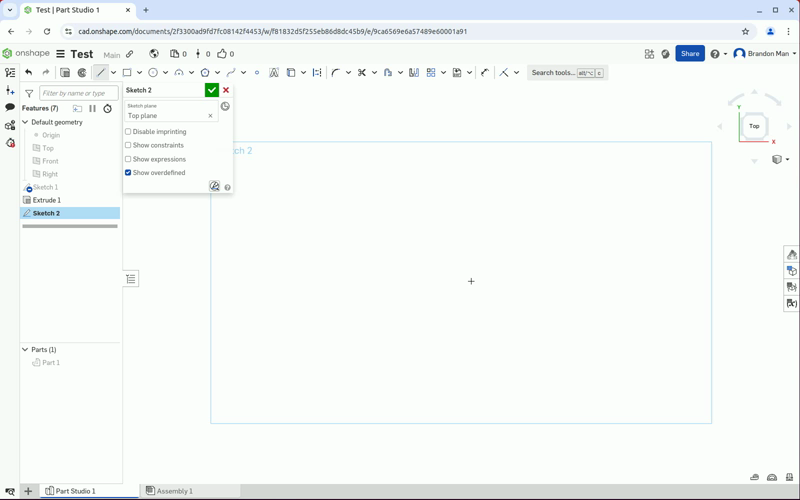
click(471, 280)
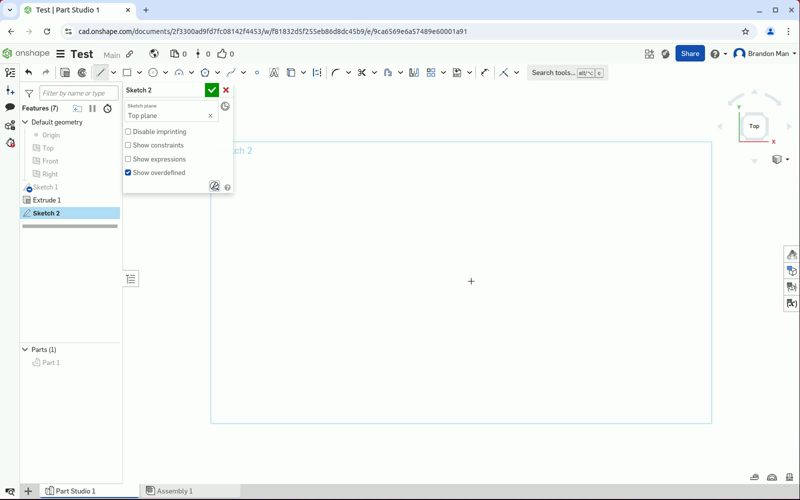
key_up(shift)
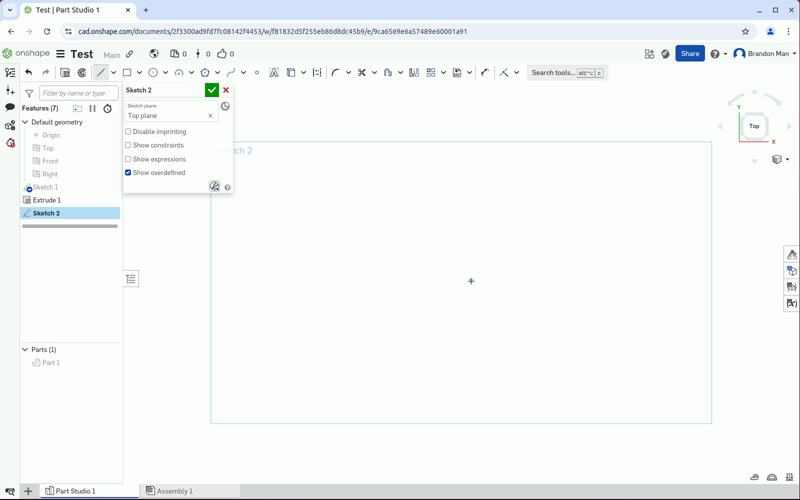
key_down(shift)
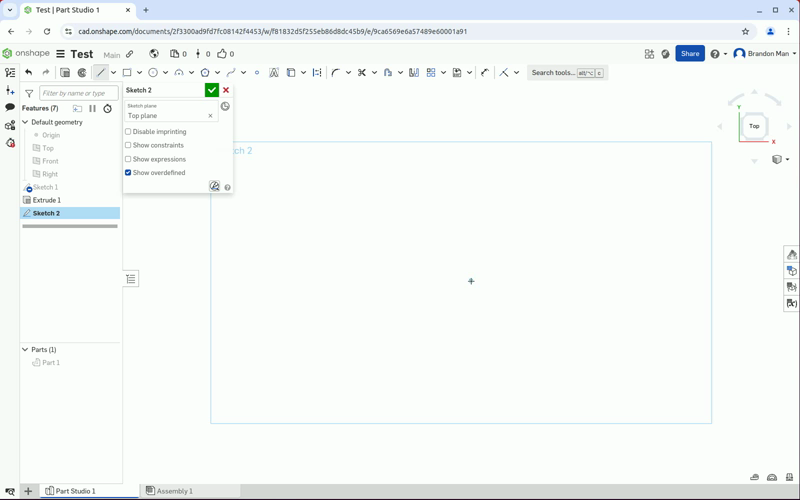
mouse_move(501, 280)
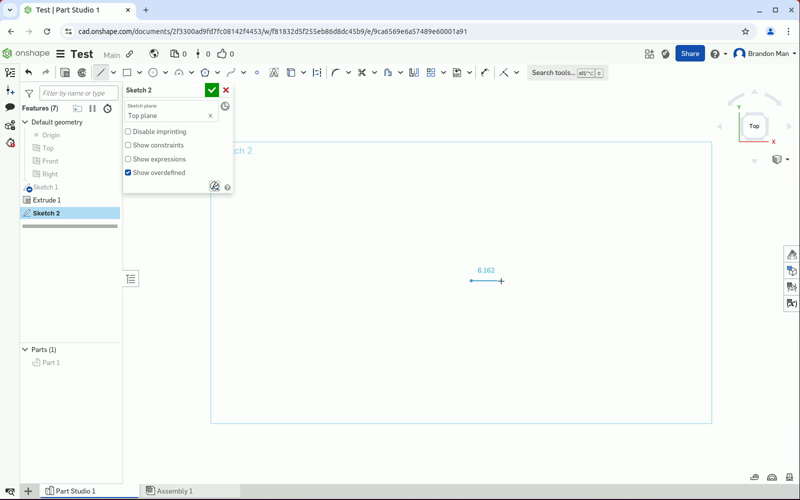
mouse_move(525, 280)
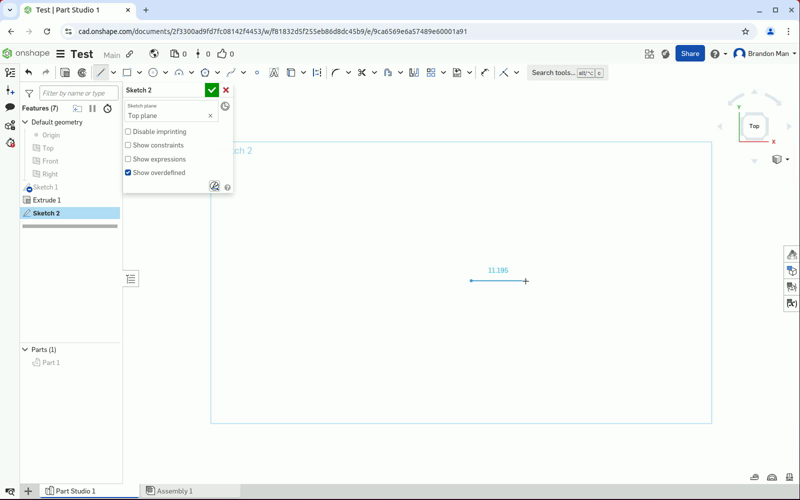
click(525, 280)
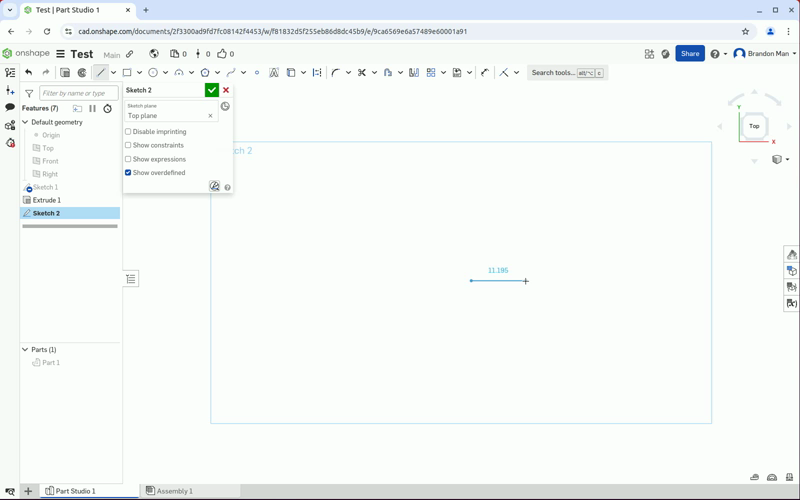
key_up(shift)
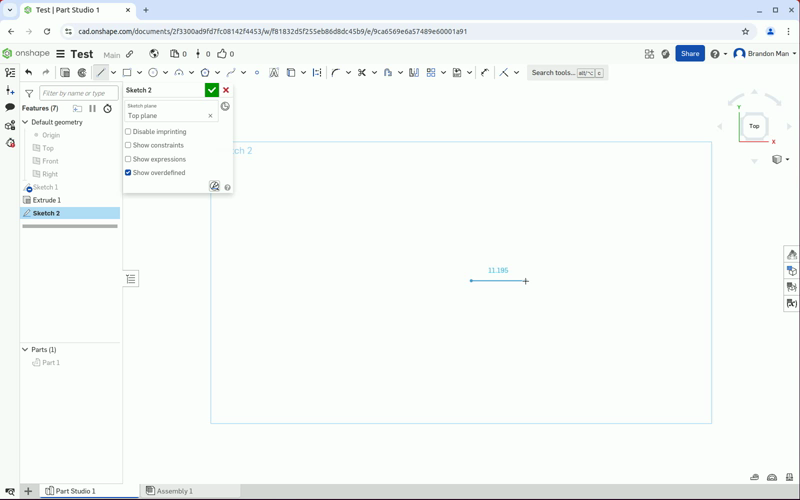
key_down(shift)
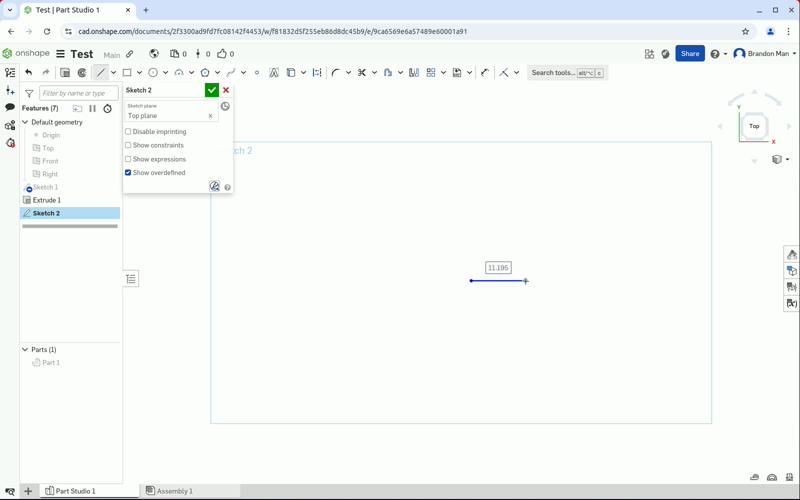
mouse_move(555, 280)
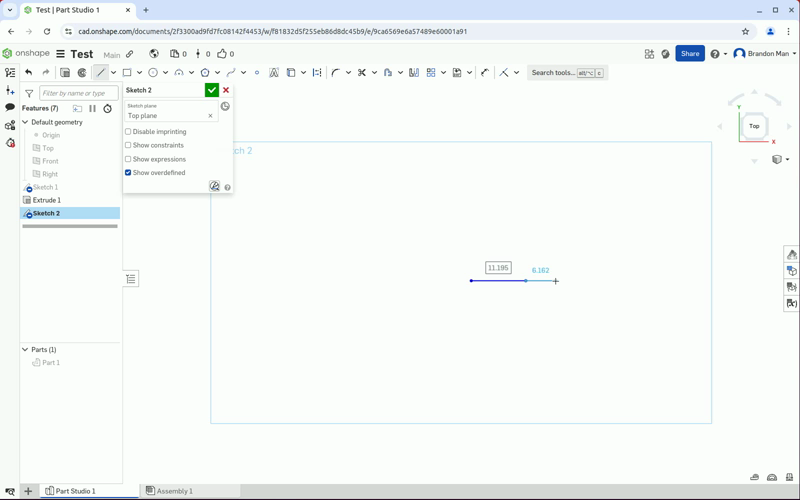
mouse_move(525, 277)
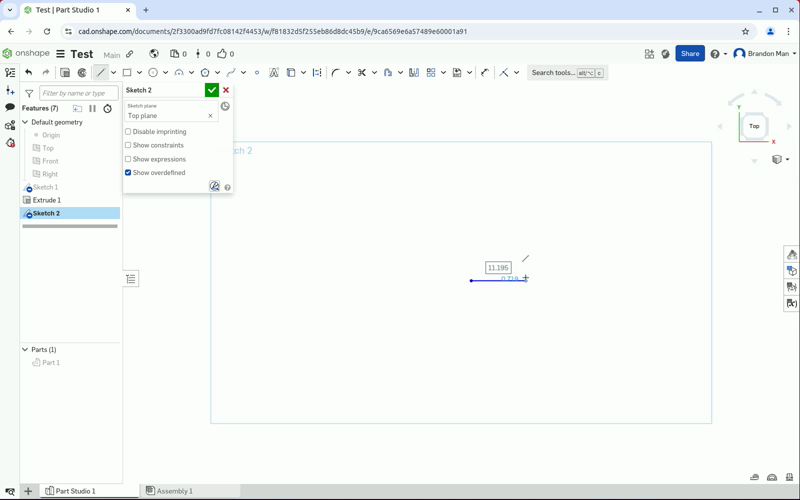
scroll(6)
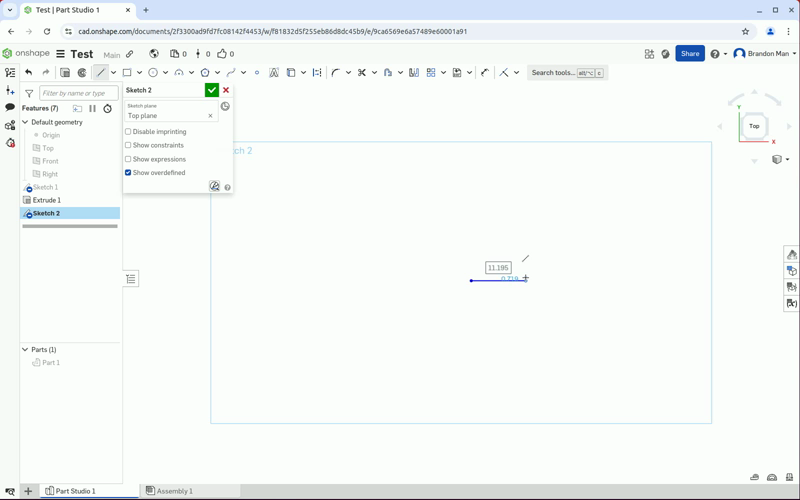
scroll(6)
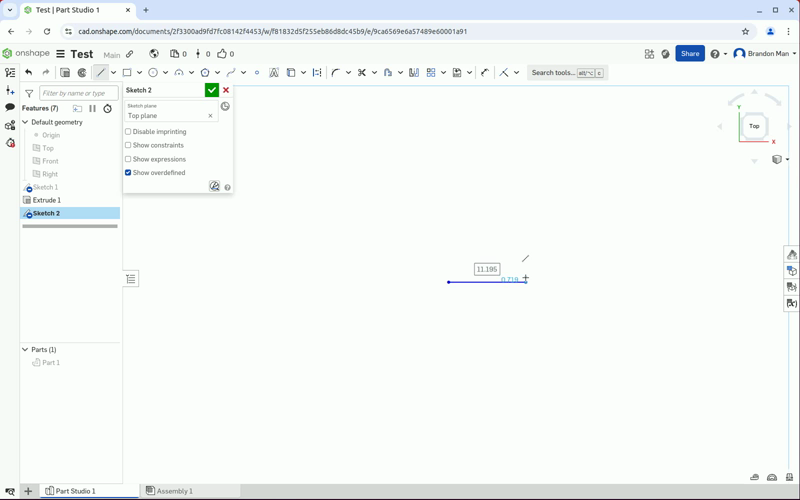
scroll(6)
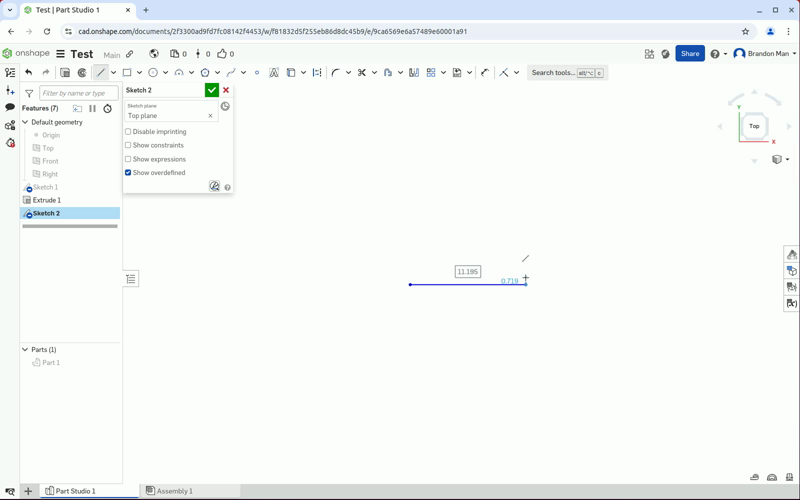
scroll(6)
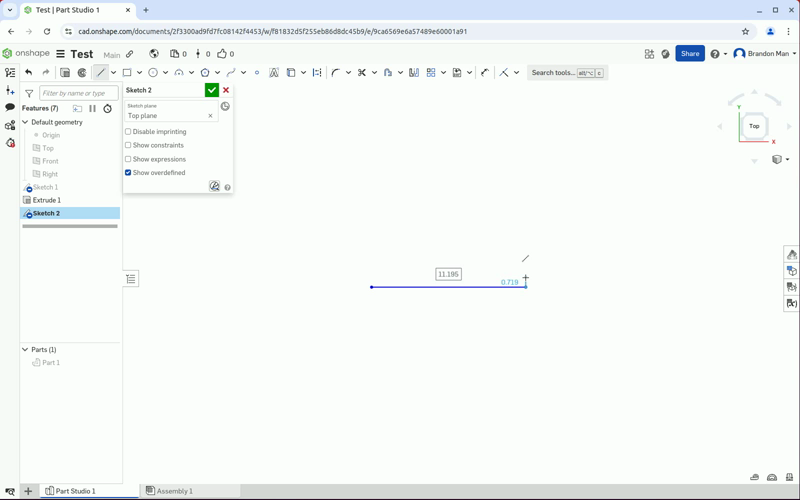
scroll(6)
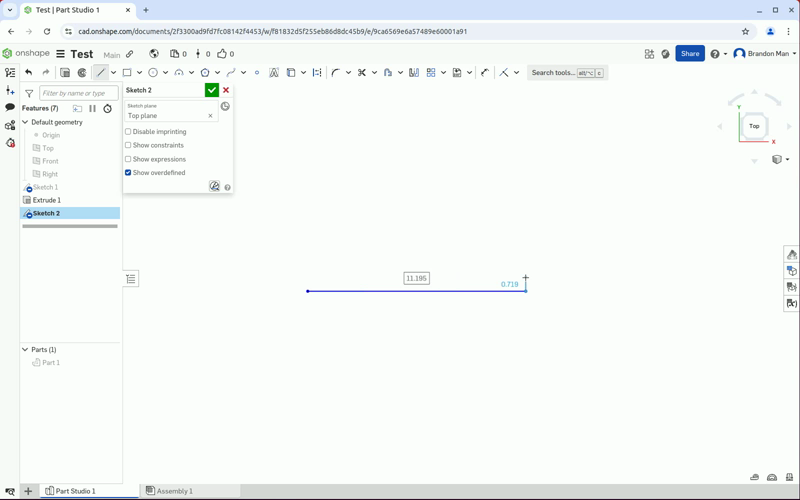
scroll(6)
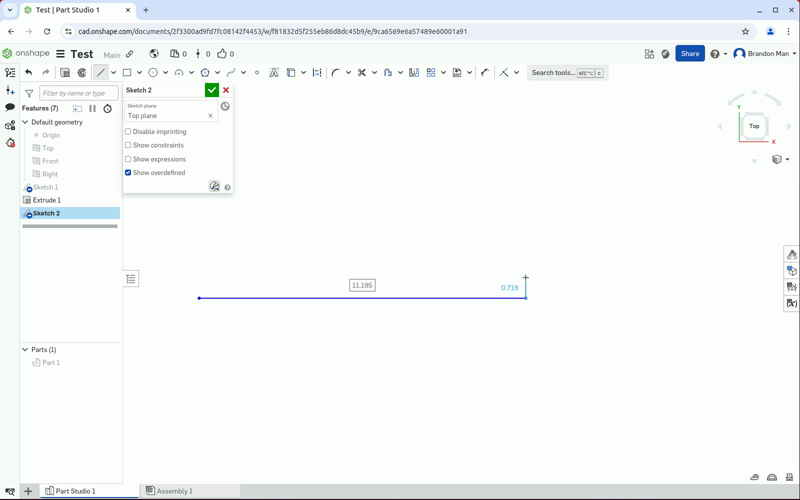
scroll(6)
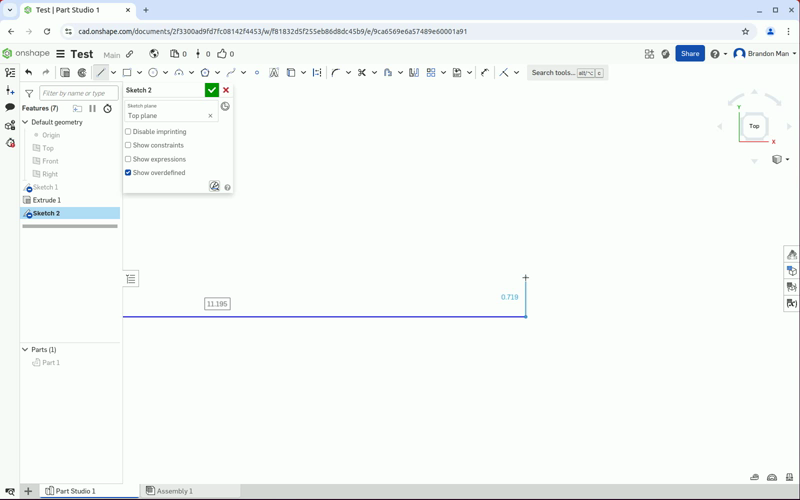
click(525, 277)
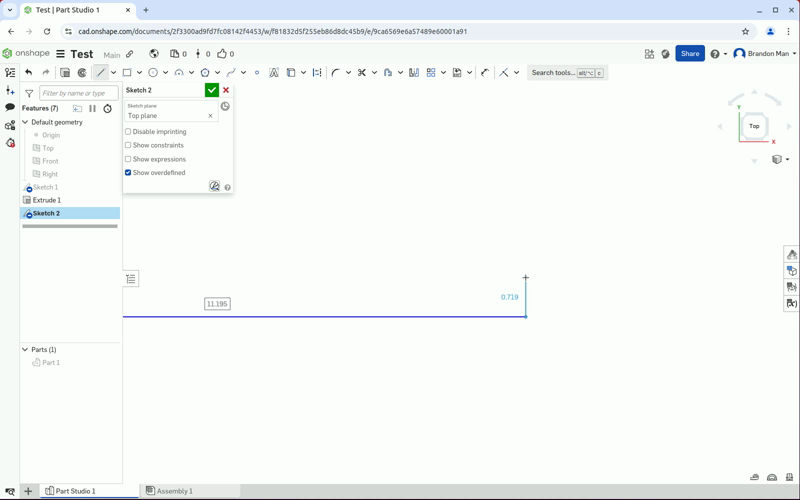
scroll(-6)
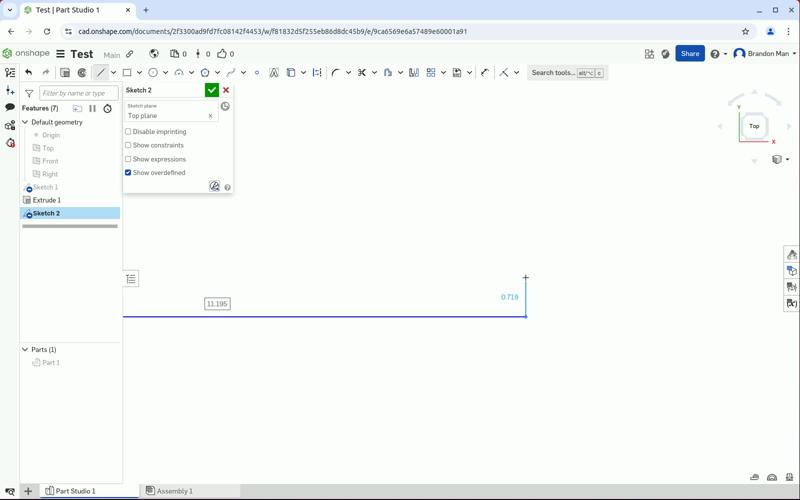
scroll(-6)
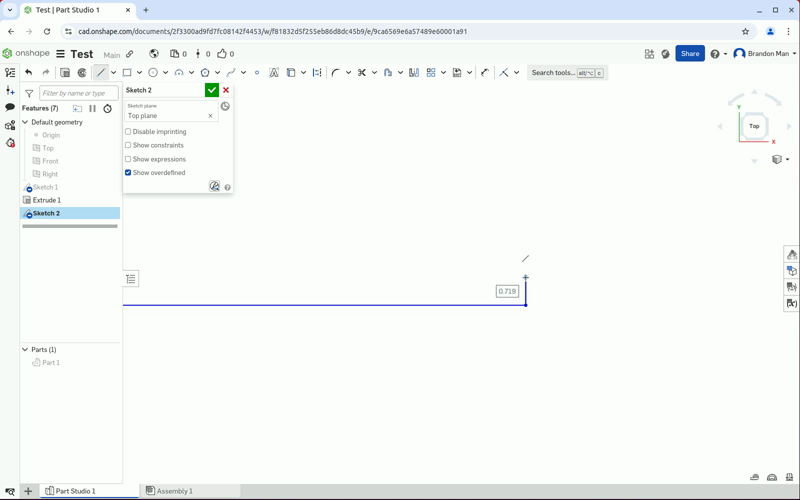
scroll(-6)
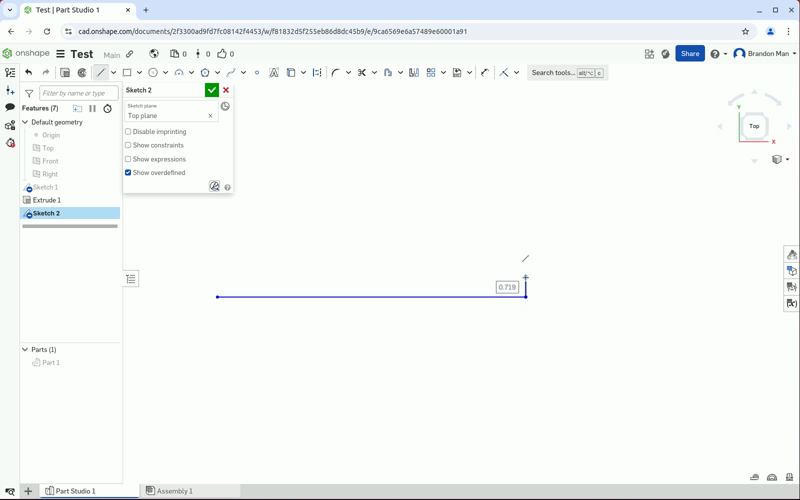
scroll(-6)
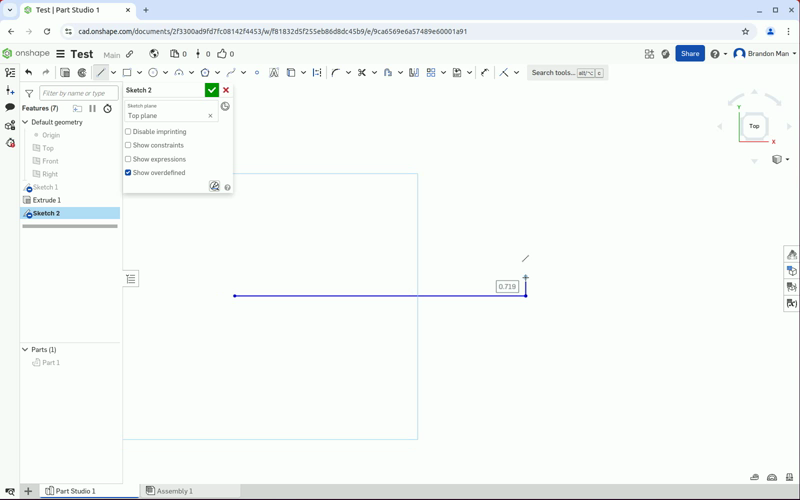
scroll(-6)
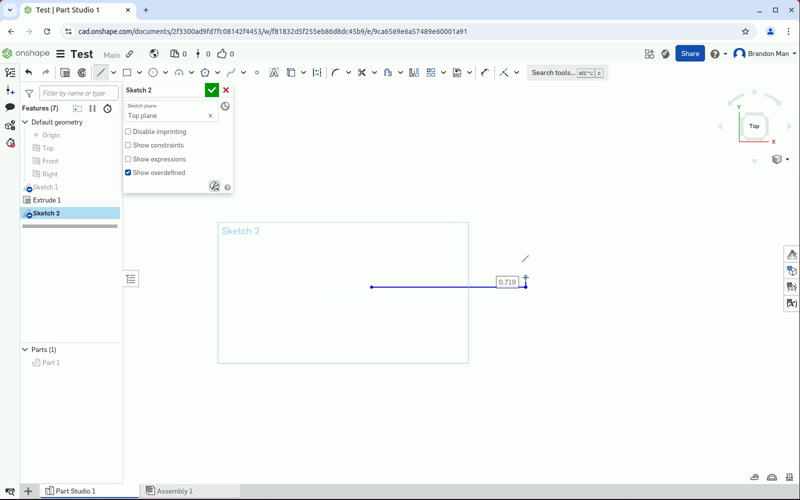
scroll(-6)
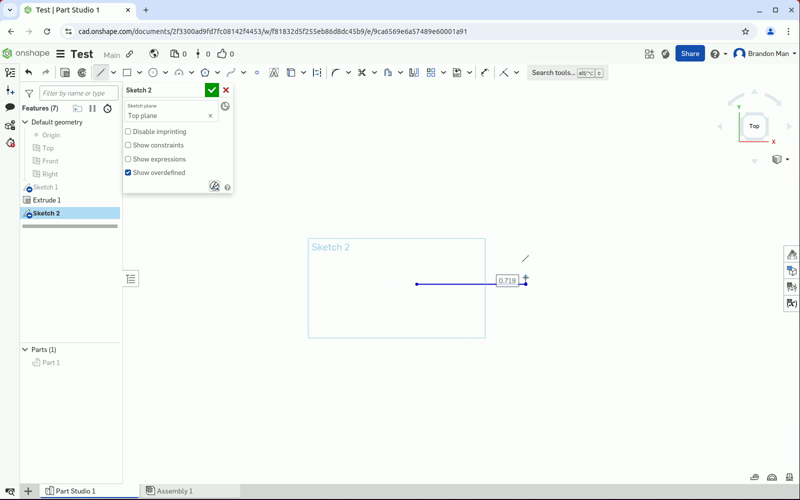
scroll(-6)
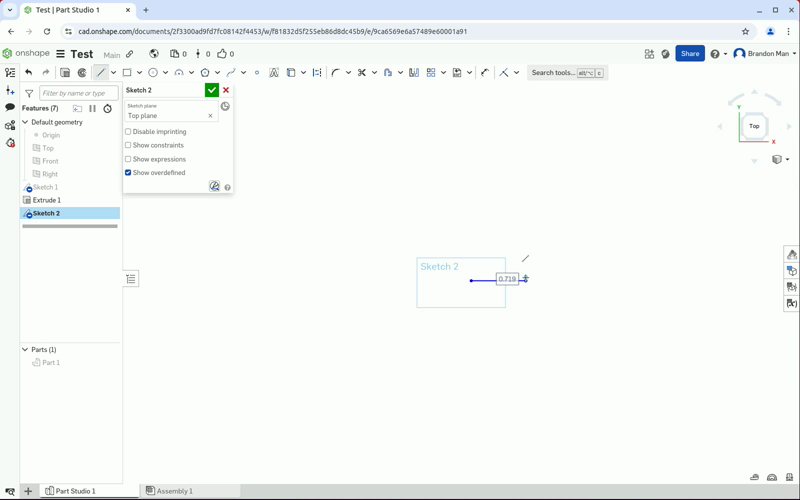
key_up(shift)
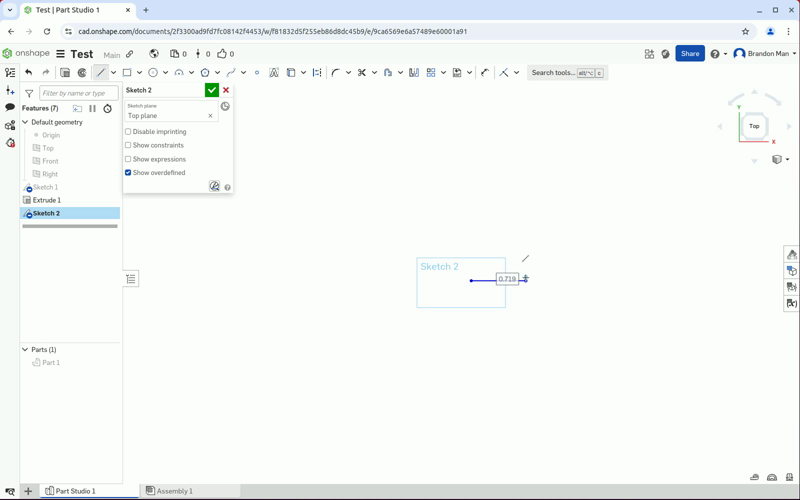
key_down(shift)
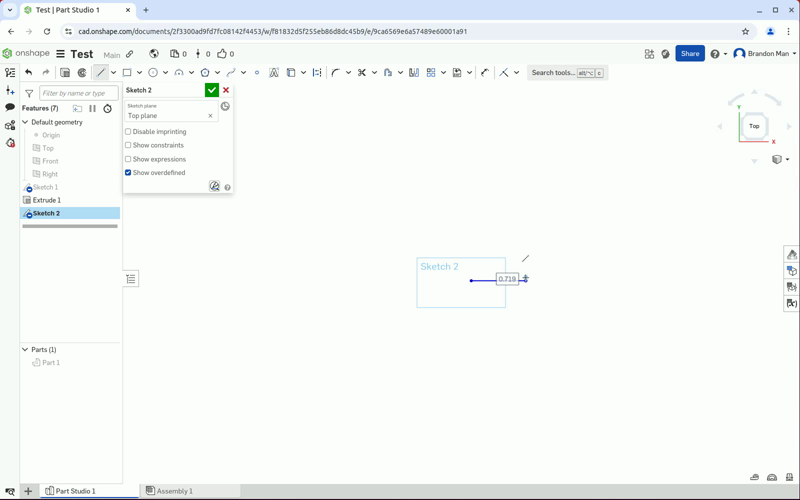
mouse_move(555, 277)
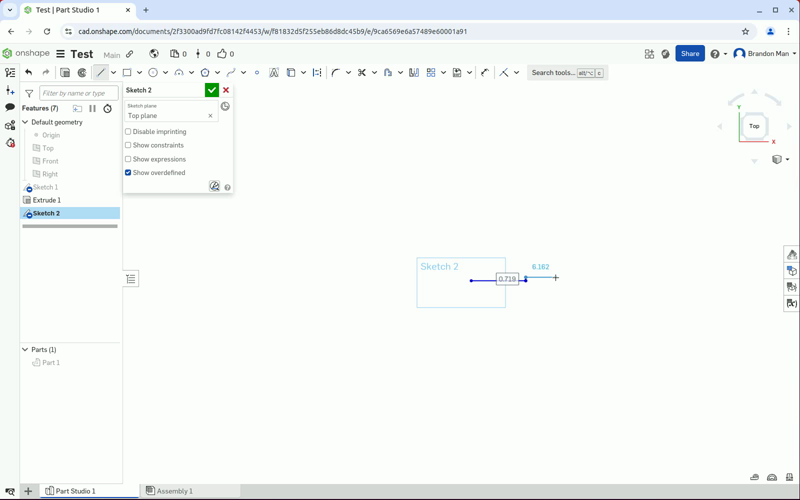
mouse_move(471, 277)
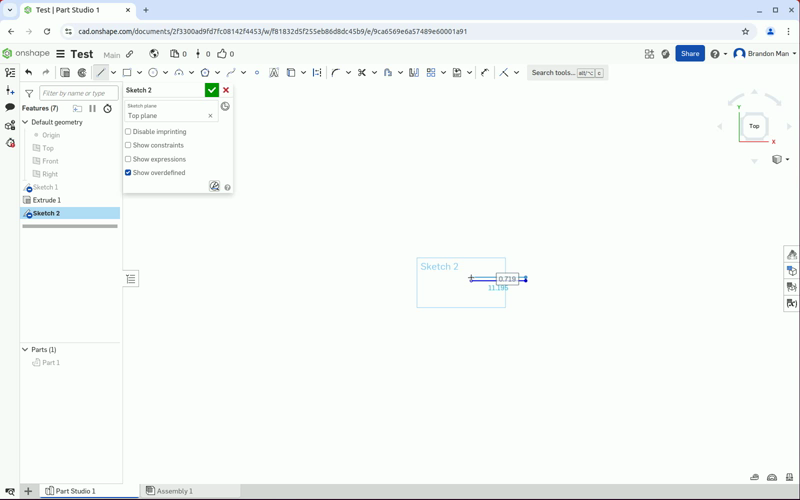
scroll(6)
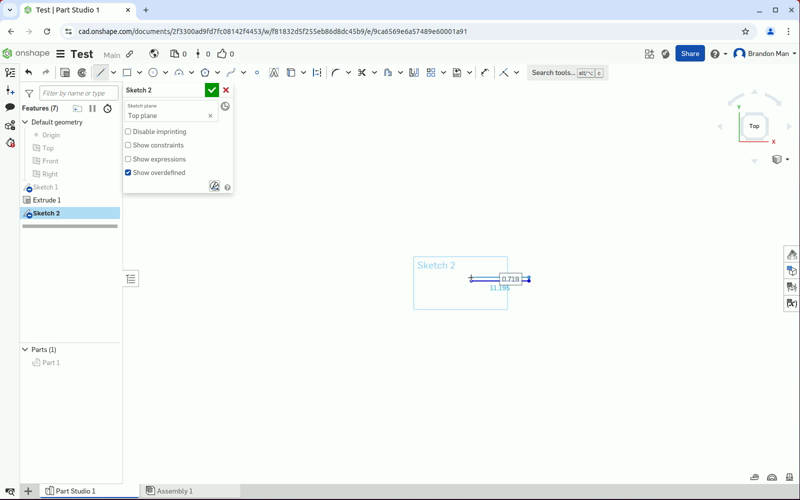
scroll(6)
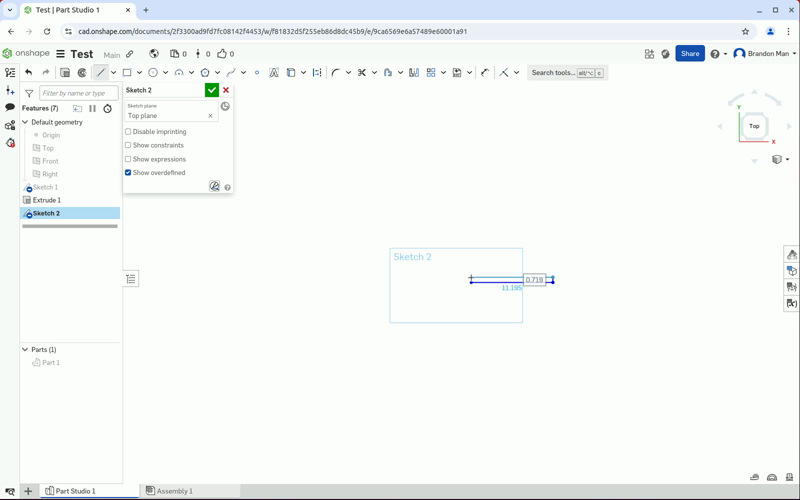
scroll(6)
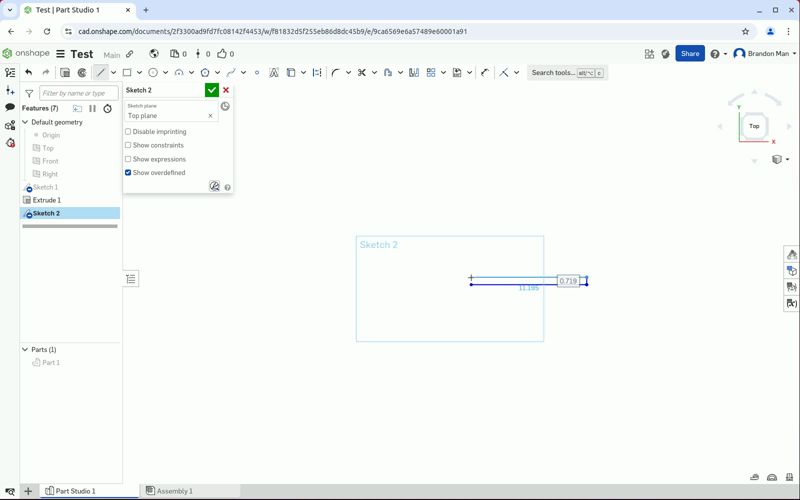
scroll(6)
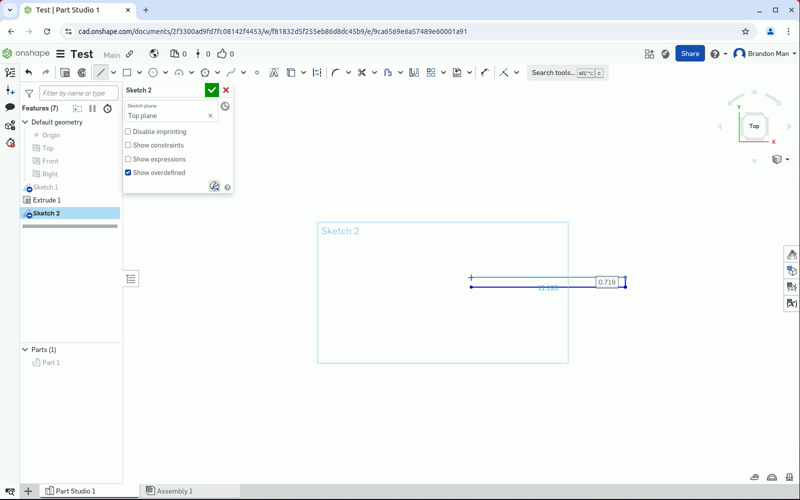
scroll(6)
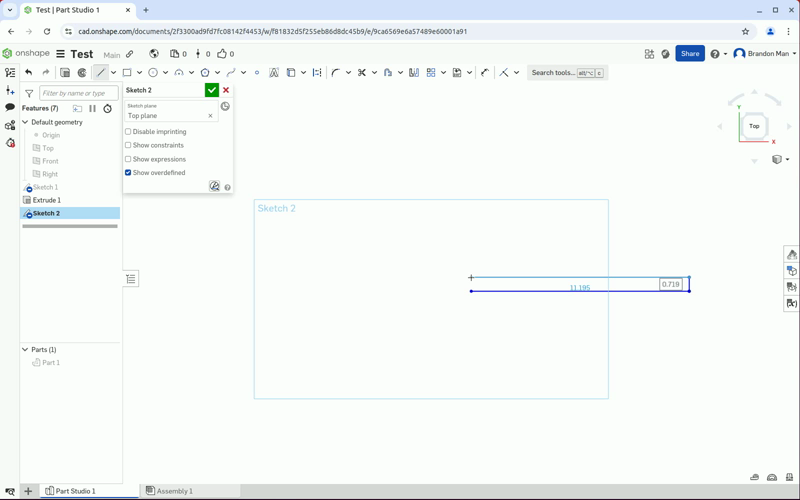
scroll(6)
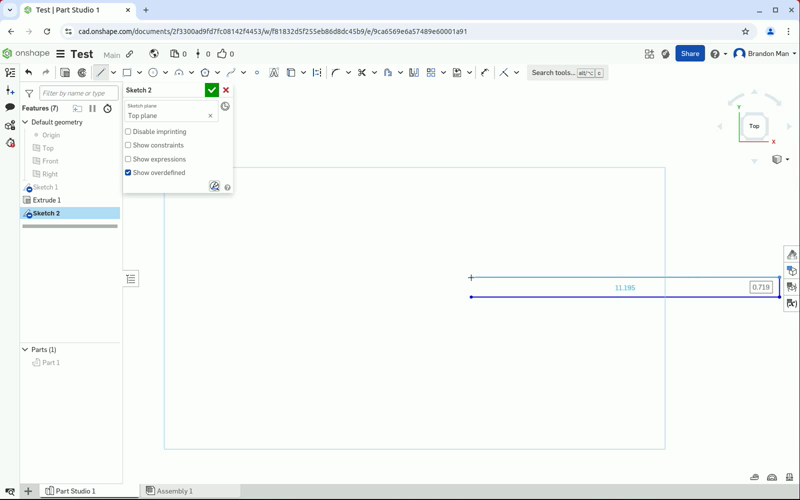
scroll(6)
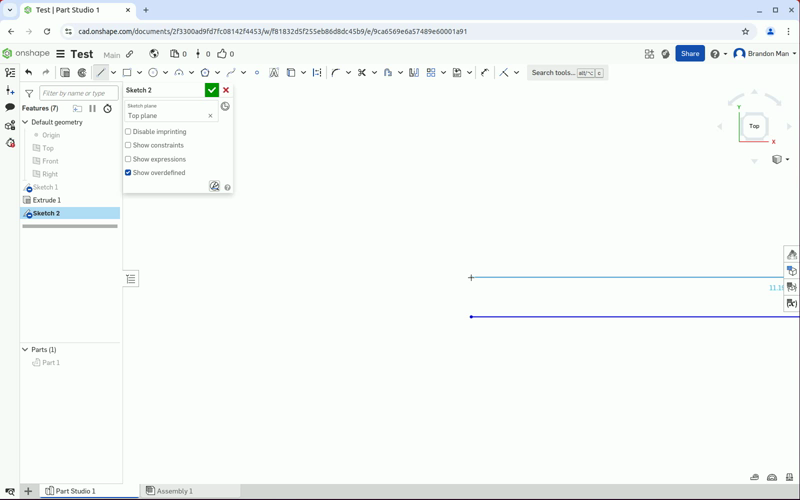
click(471, 277)
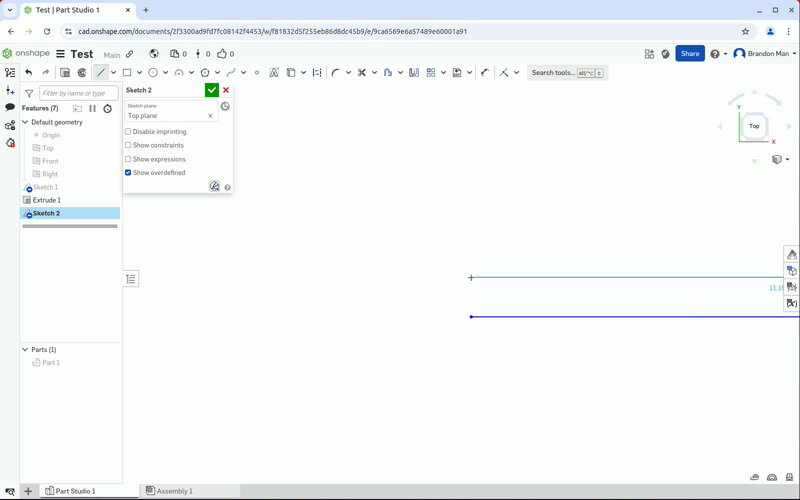
scroll(-6)
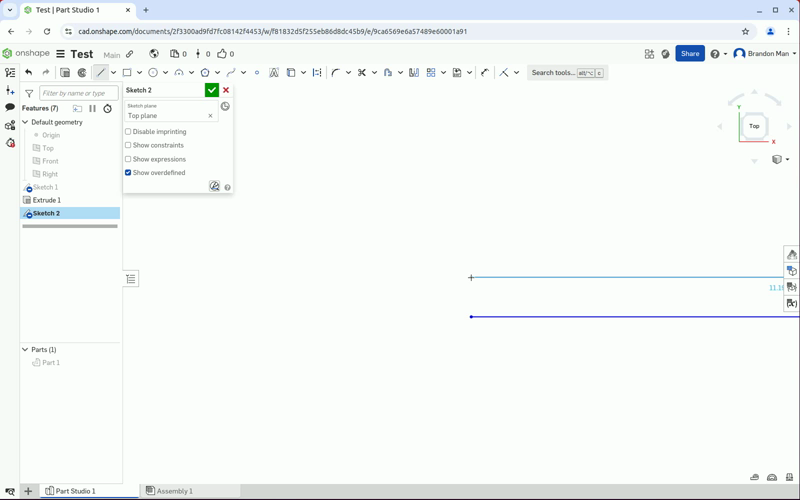
scroll(-6)
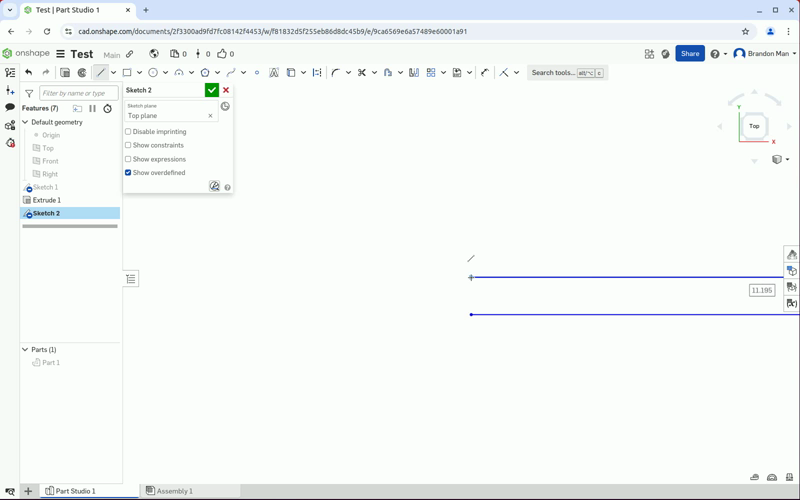
scroll(-6)
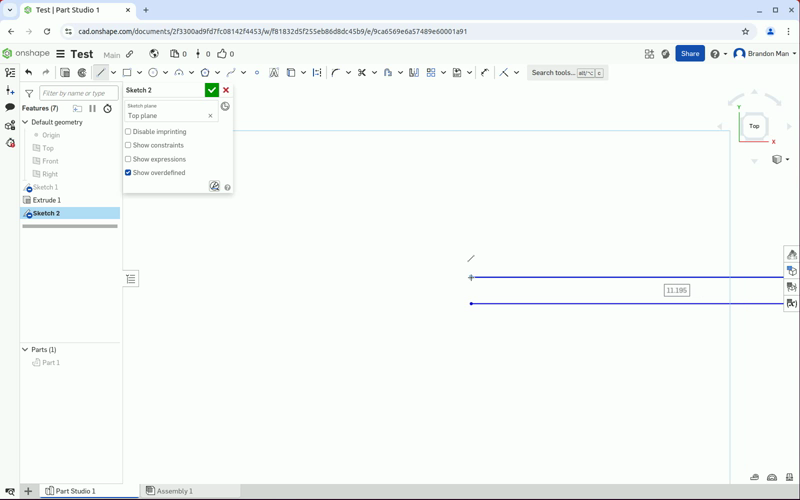
scroll(-6)
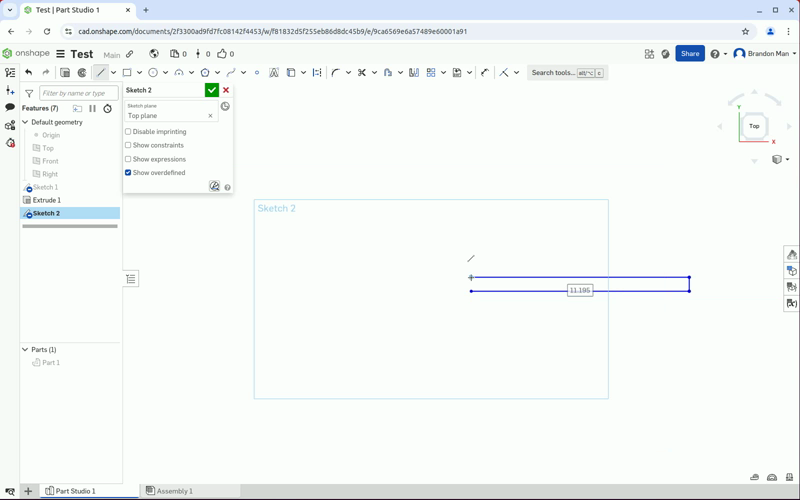
scroll(-6)
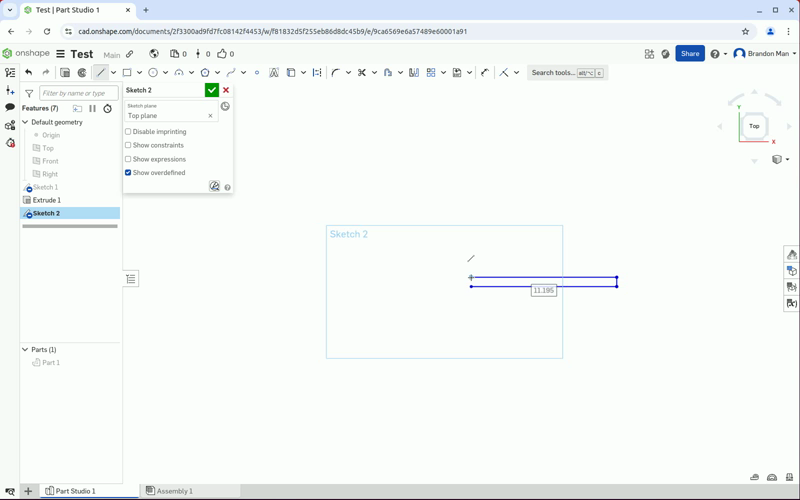
scroll(-6)
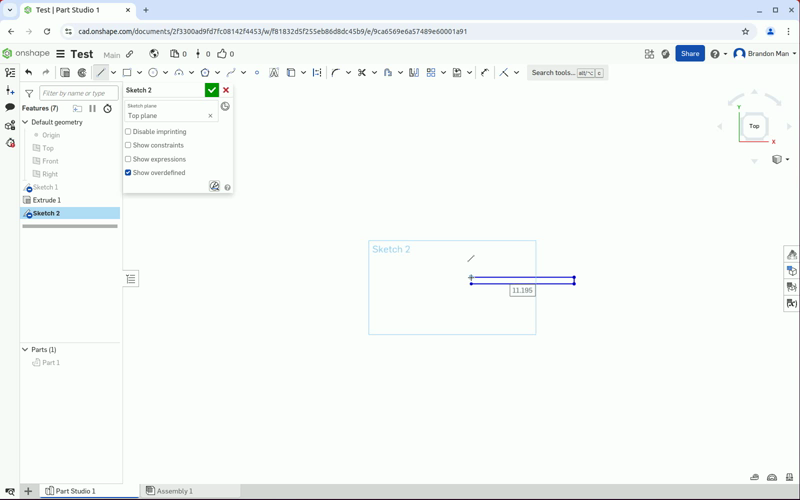
scroll(-6)
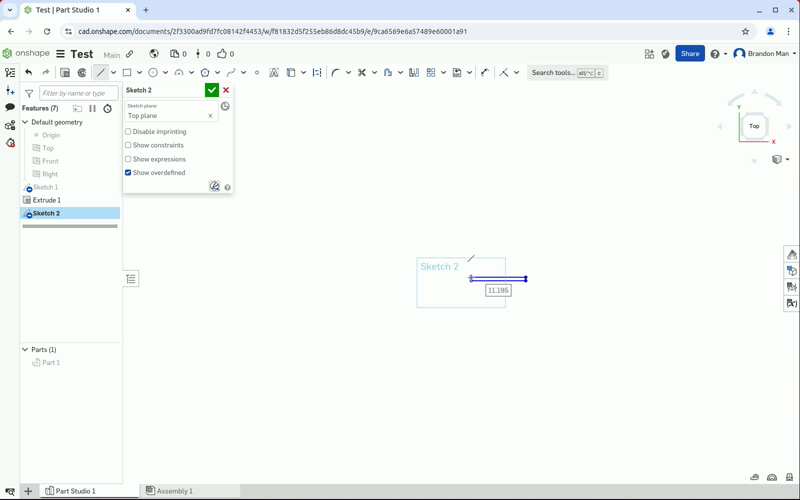
key_up(shift)
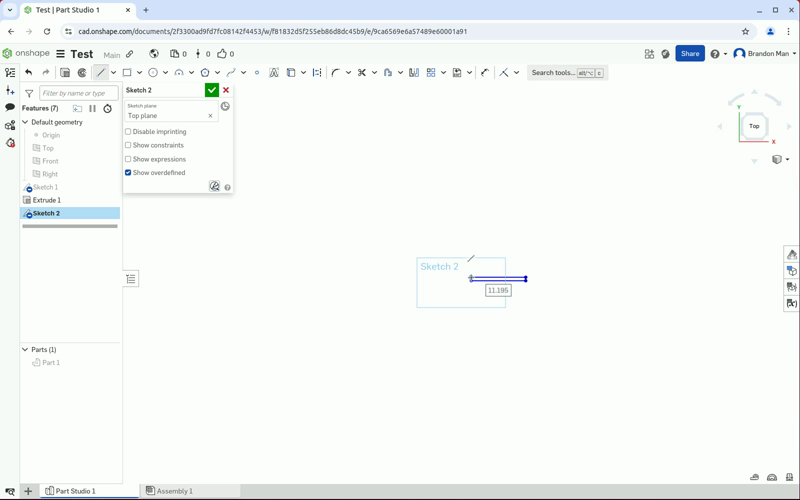
mouse_move(501, 277)
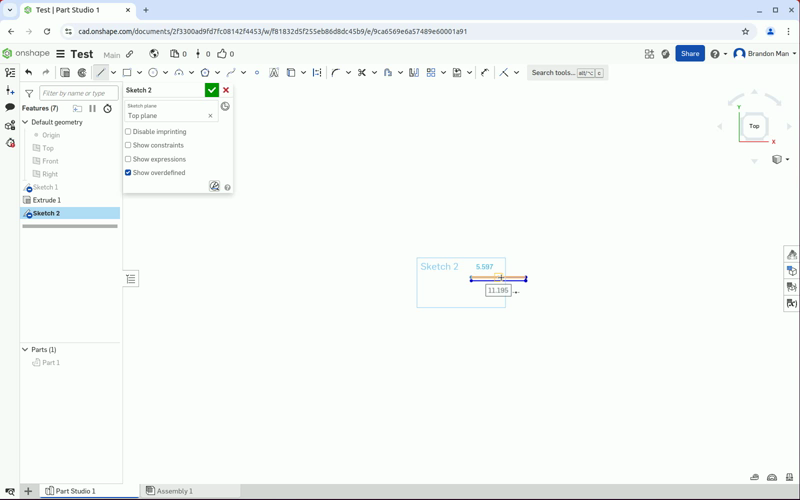
key_down(shift)
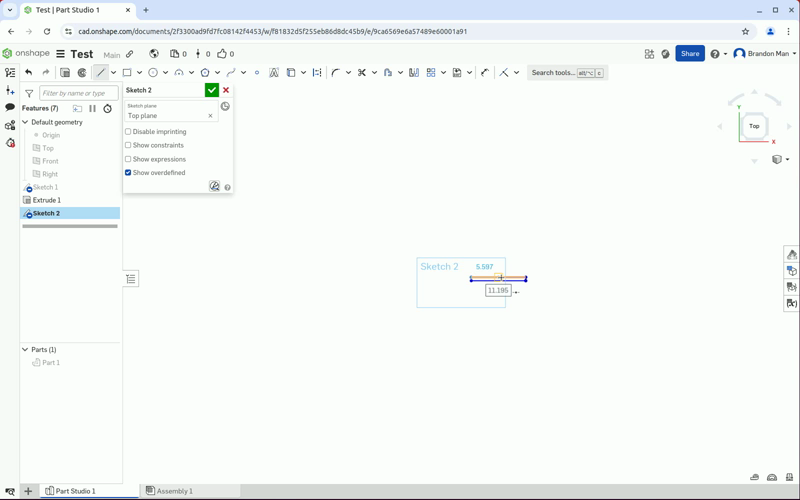
mouse_move(471, 280)
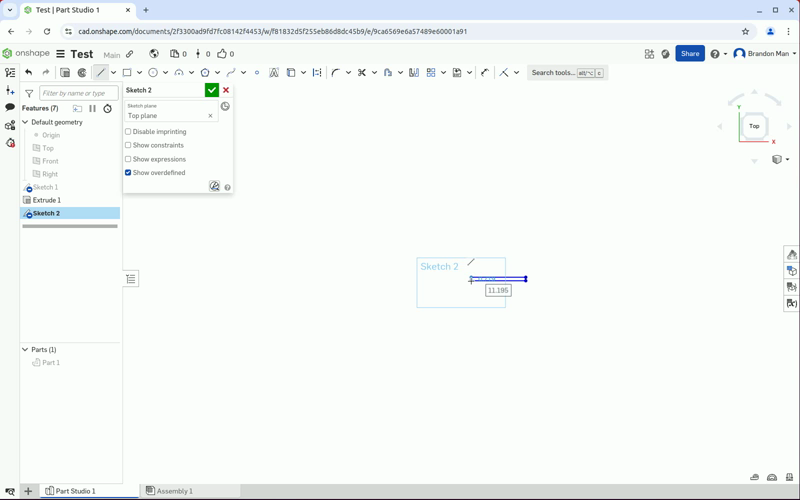
scroll(6)
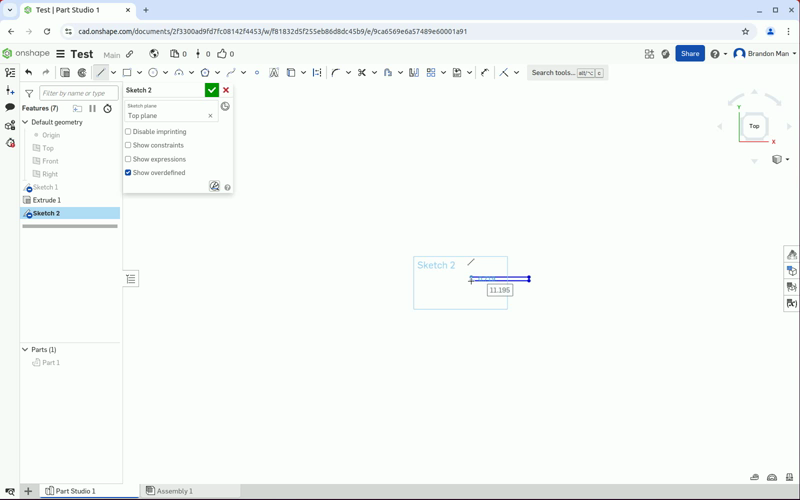
scroll(6)
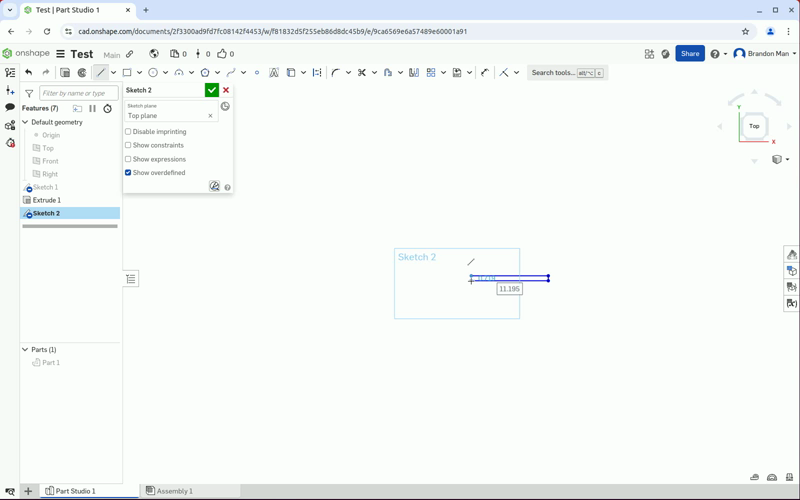
scroll(6)
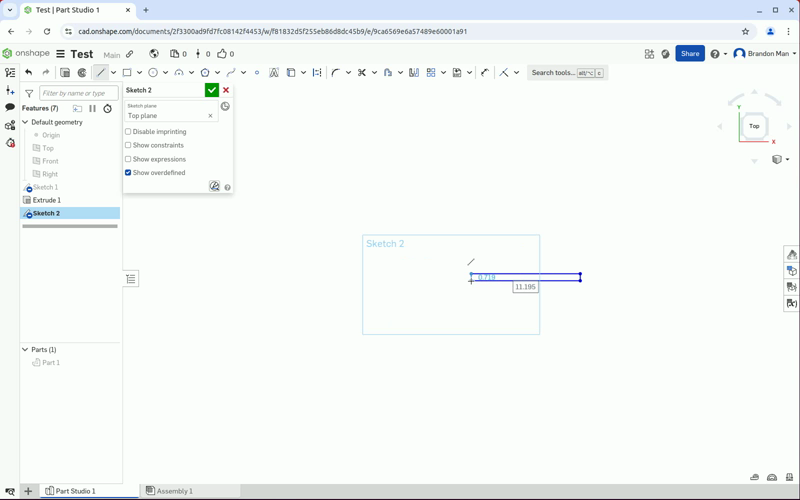
scroll(6)
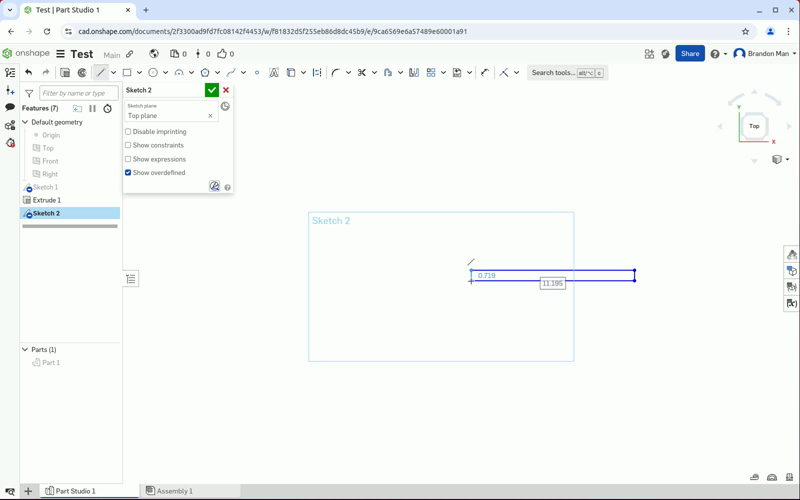
scroll(6)
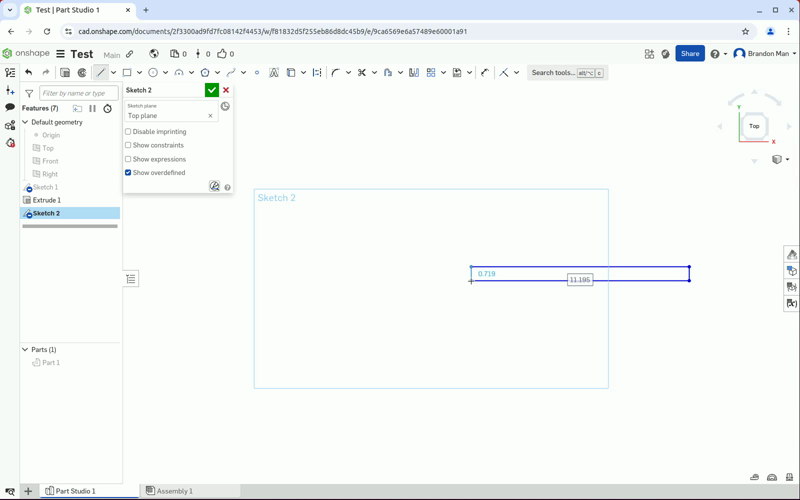
scroll(6)
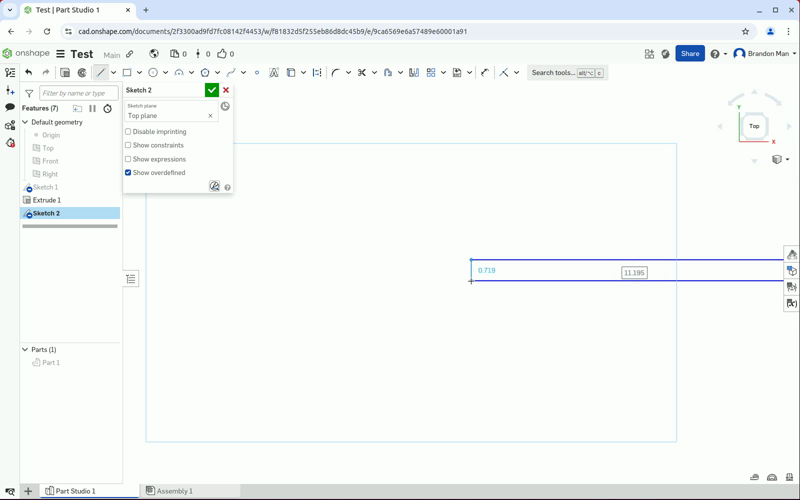
scroll(6)
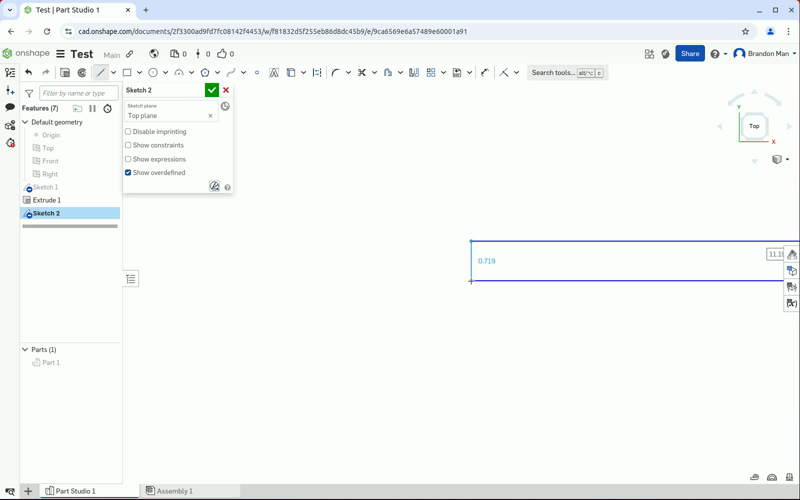
key_up(shift)
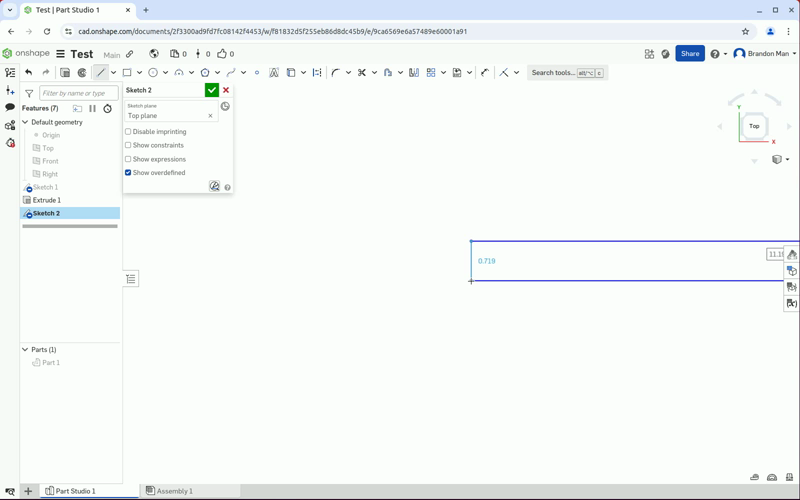
click(471, 280)
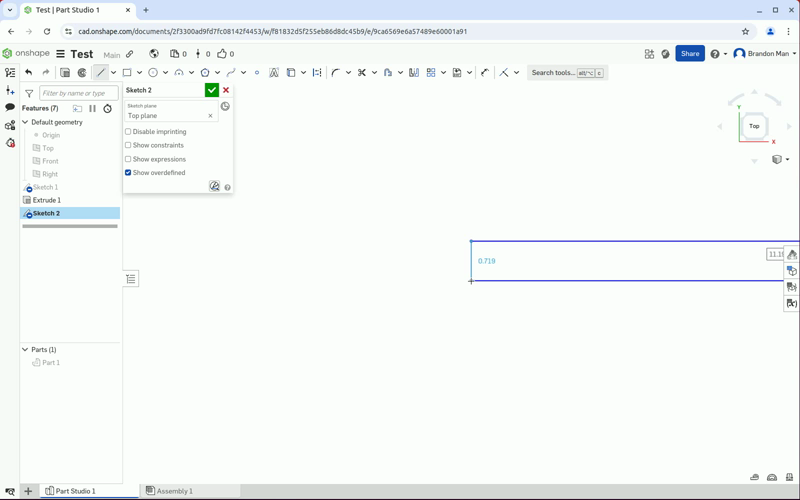
scroll(-6)
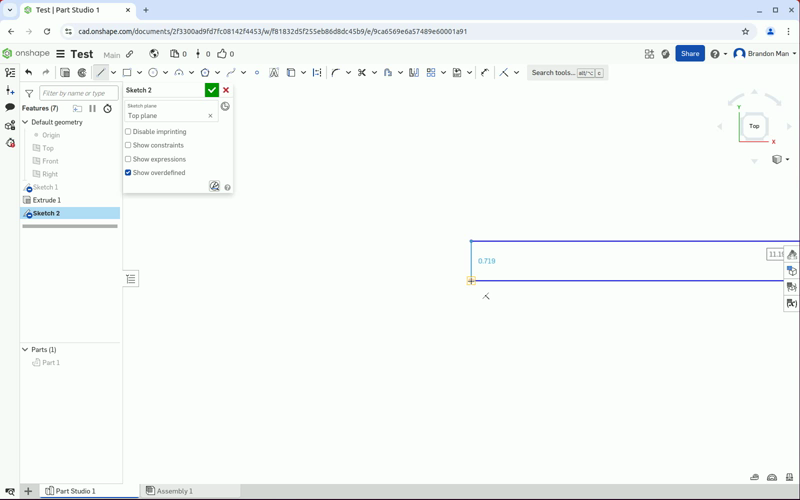
scroll(-6)
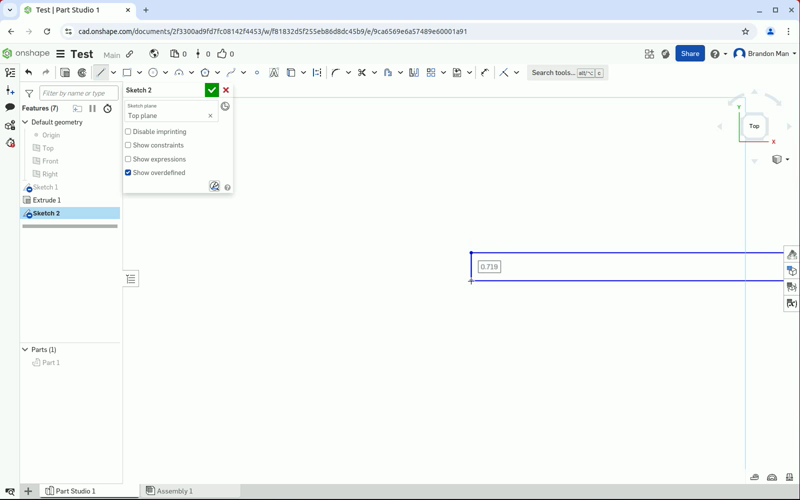
scroll(-6)
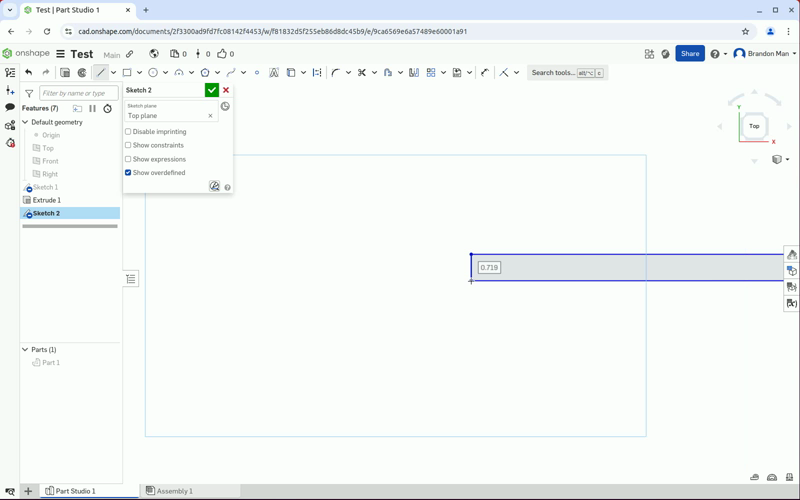
scroll(-6)
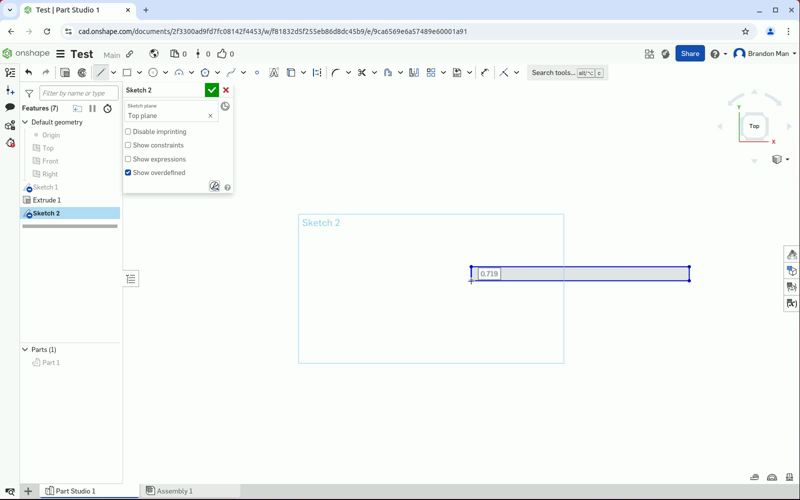
scroll(-6)
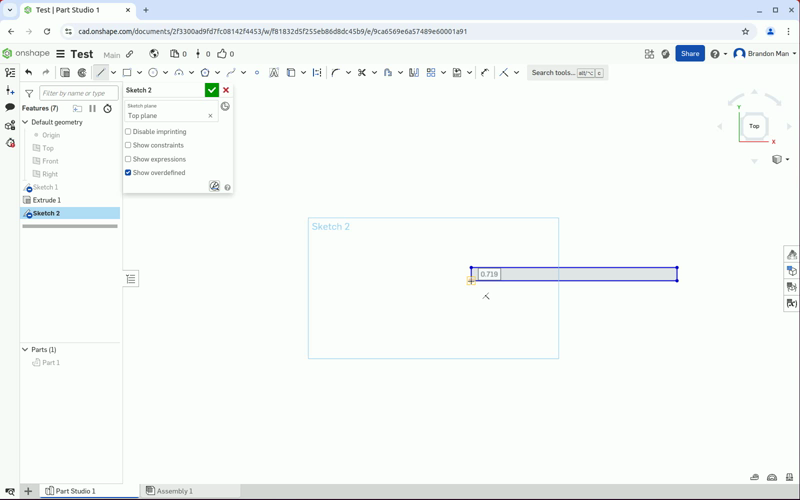
scroll(-6)
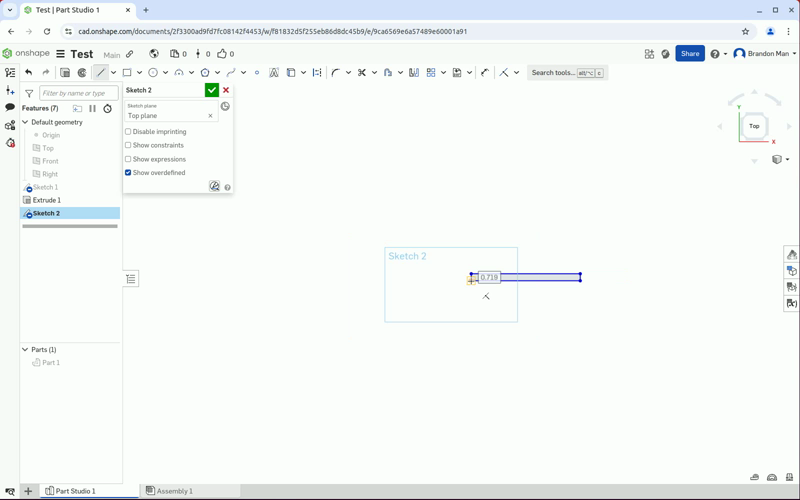
scroll(-6)
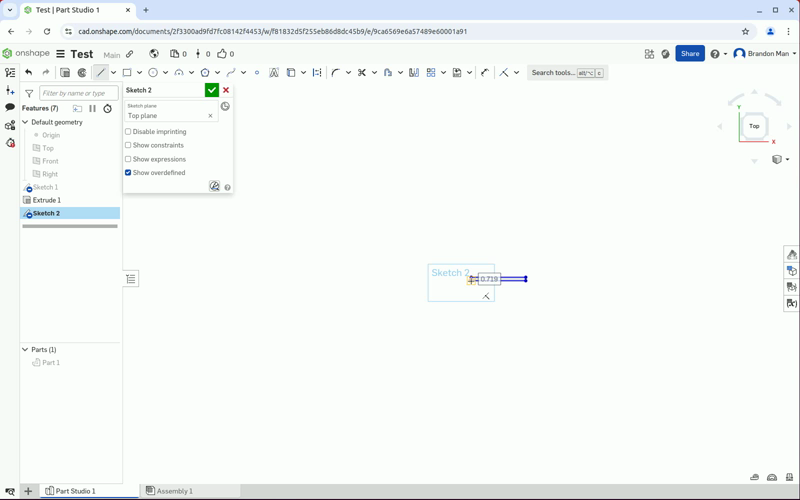
key(esc)
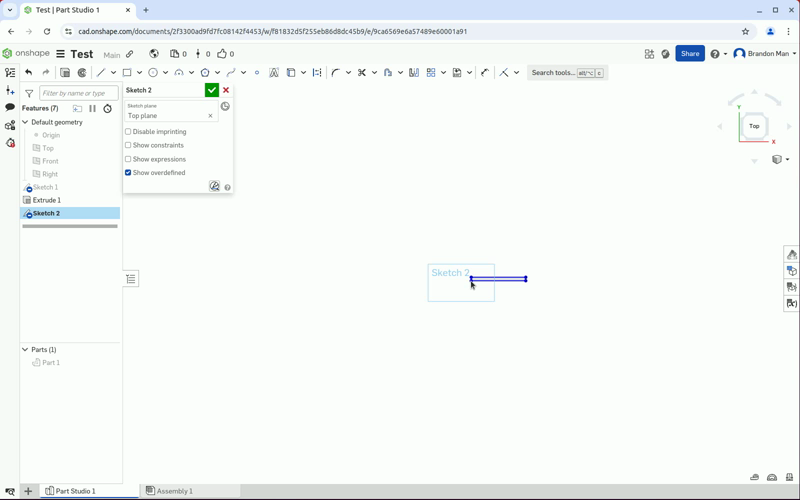
mouse_move(495, 278)
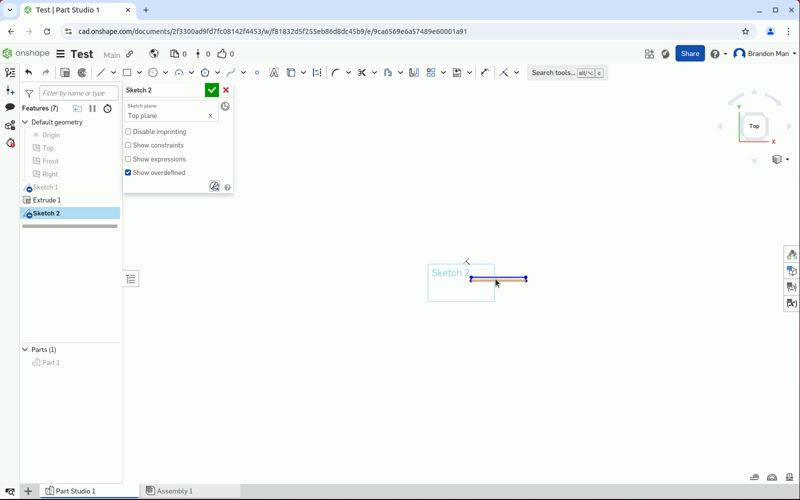
scroll(6)
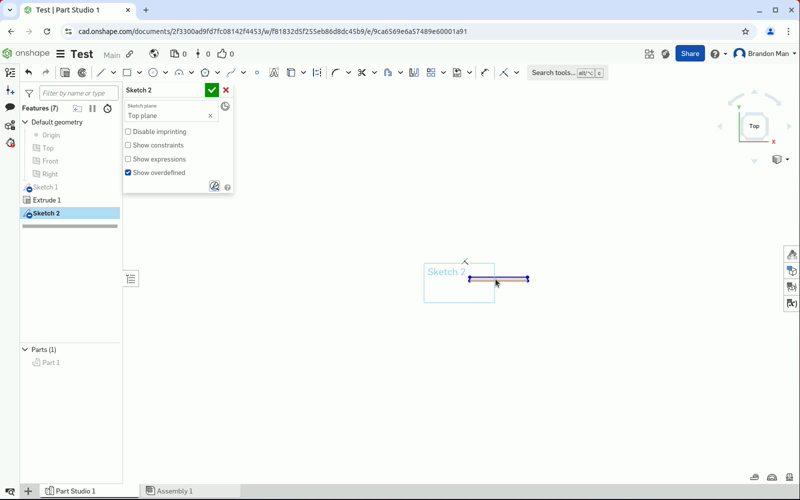
scroll(6)
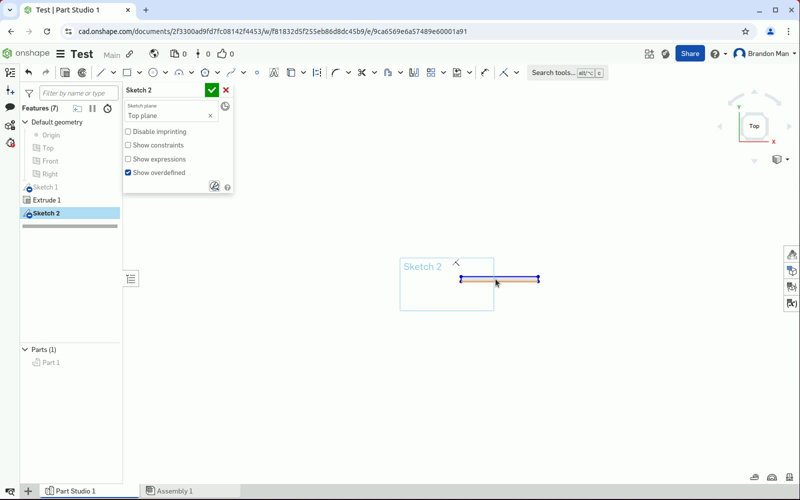
scroll(6)
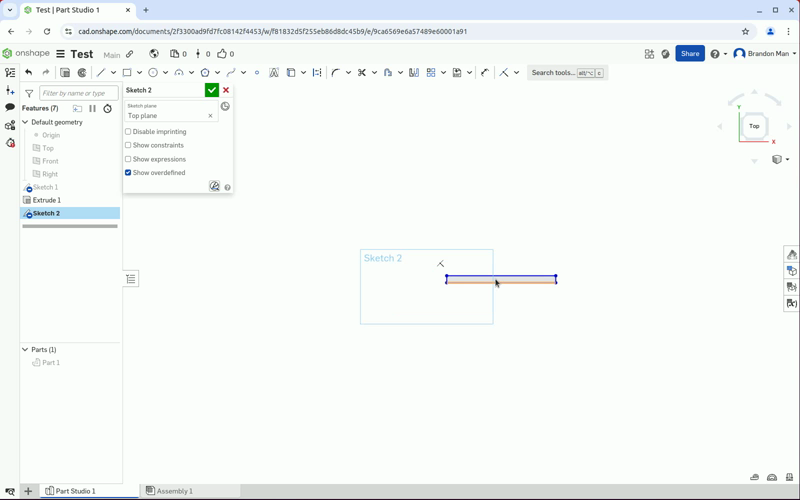
scroll(6)
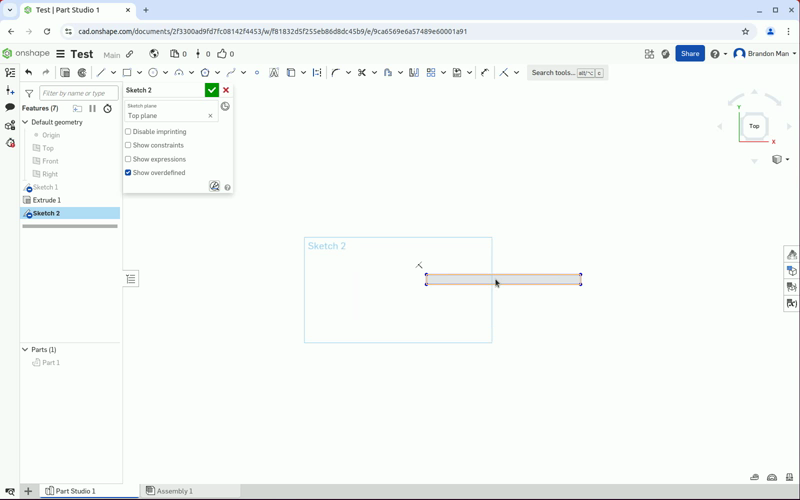
scroll(6)
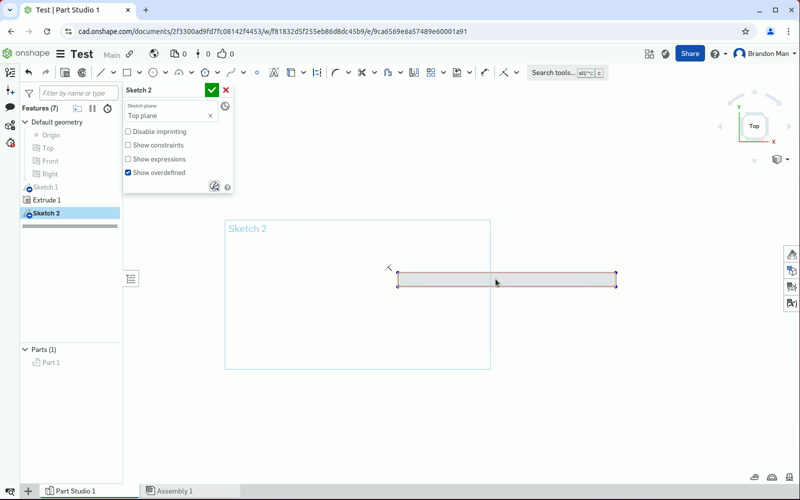
scroll(6)
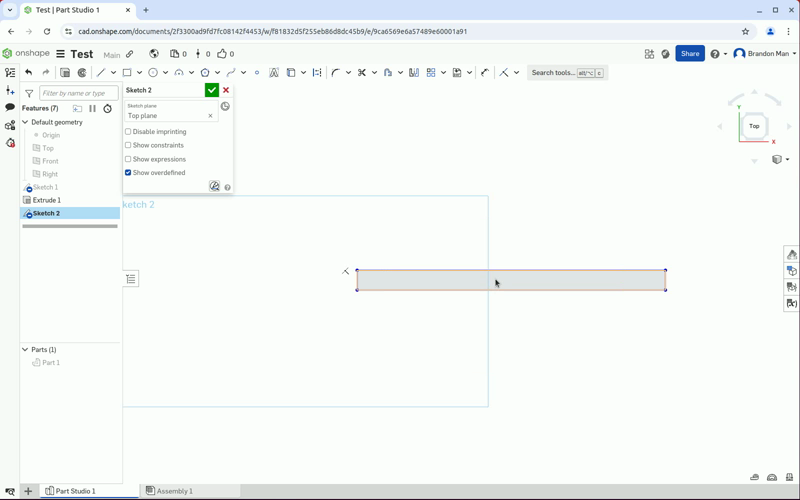
scroll(6)
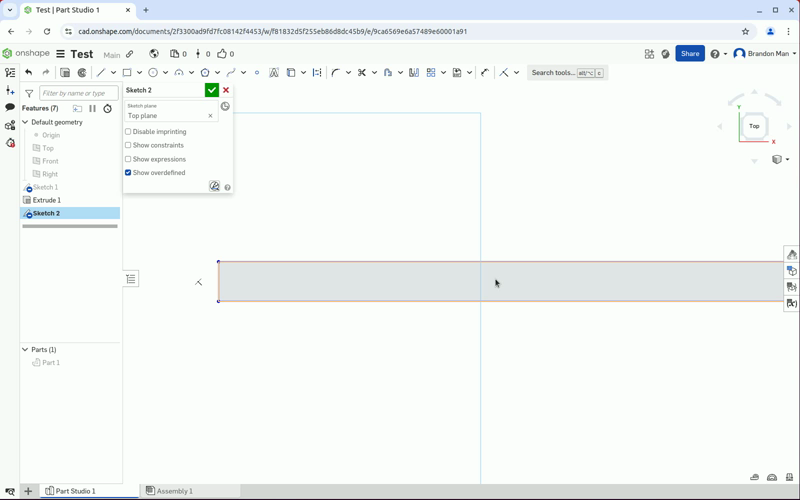
click(495, 278)
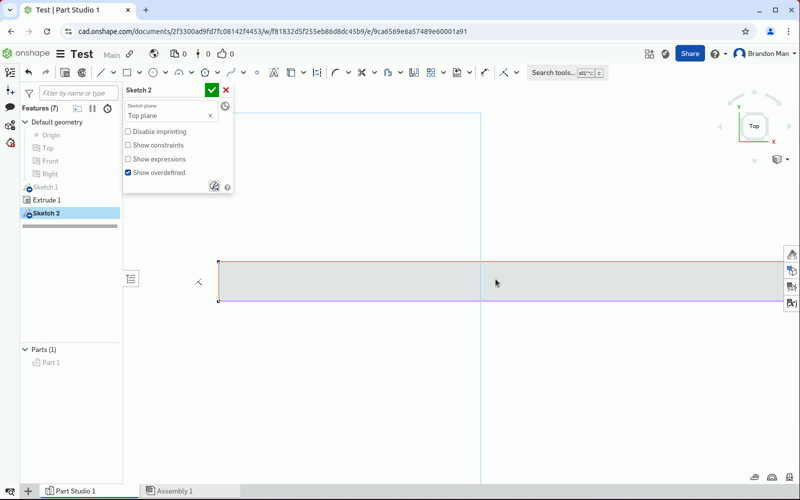
scroll(-6)
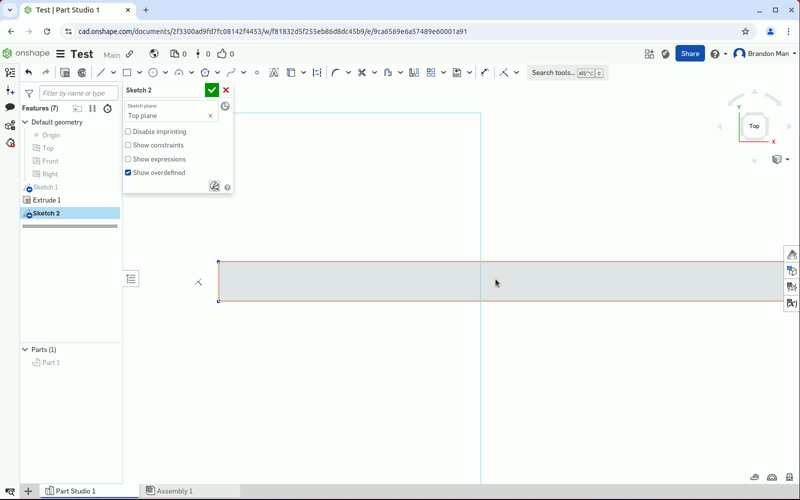
scroll(-6)
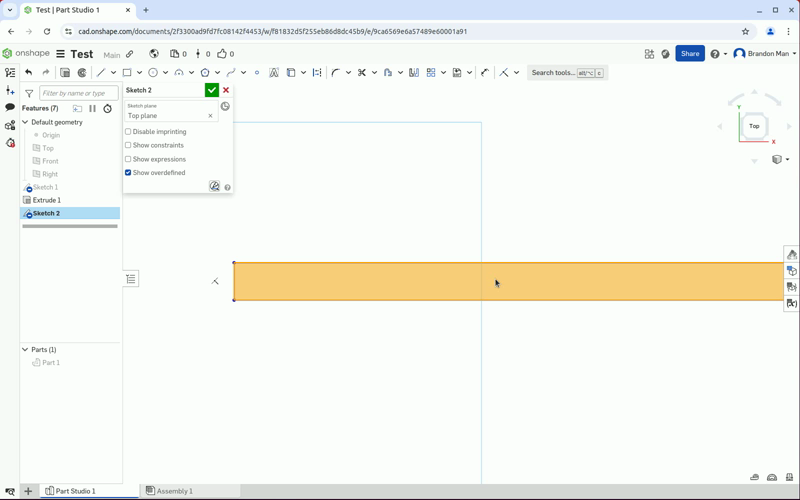
scroll(-6)
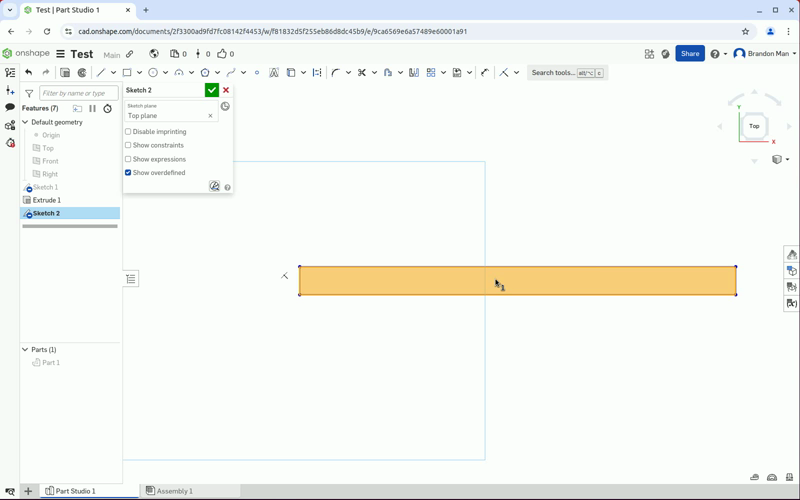
scroll(-6)
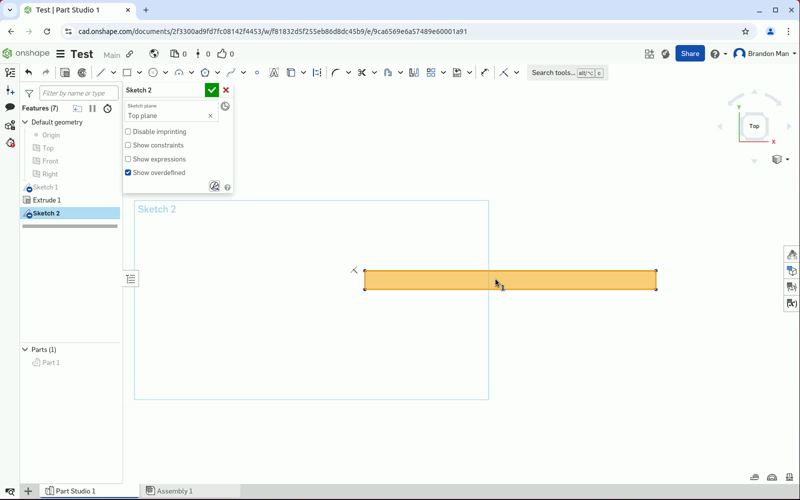
scroll(-6)
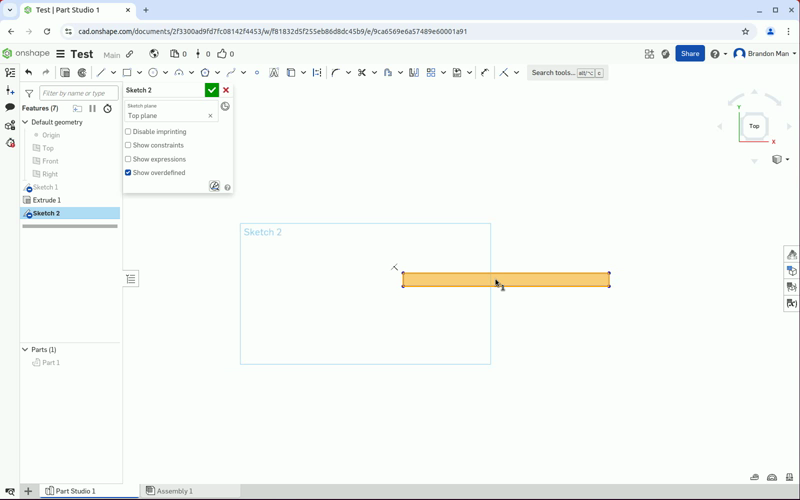
scroll(-6)
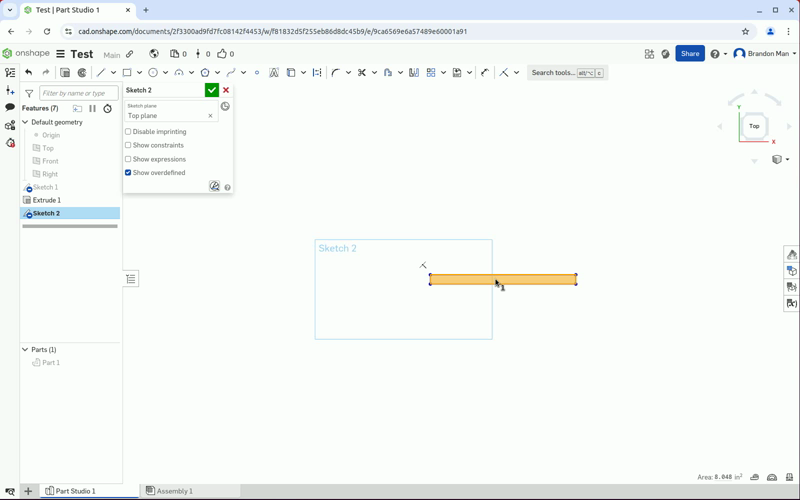
scroll(-6)
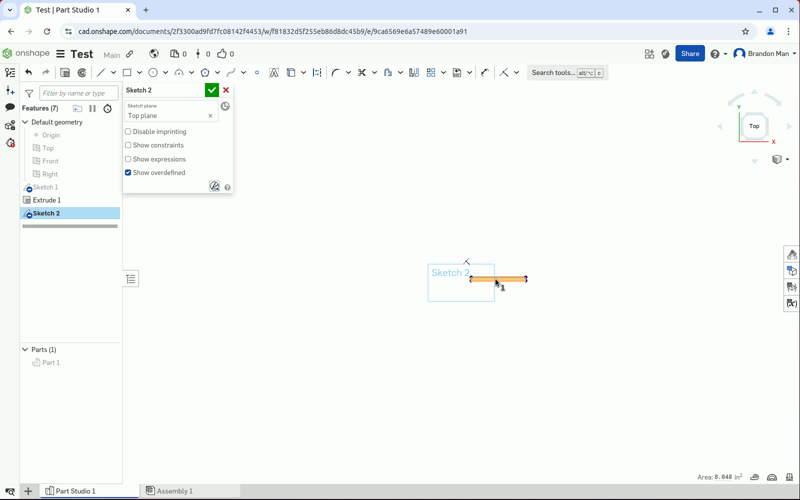
mouse_move(73, 352)
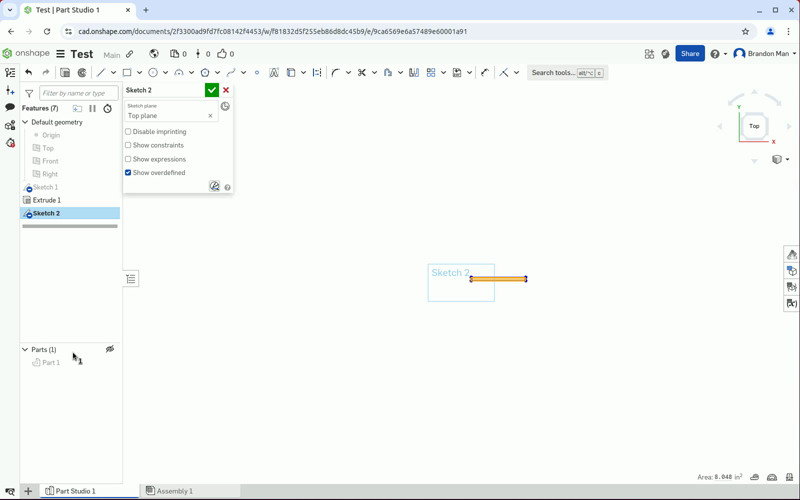
key(shift+y)
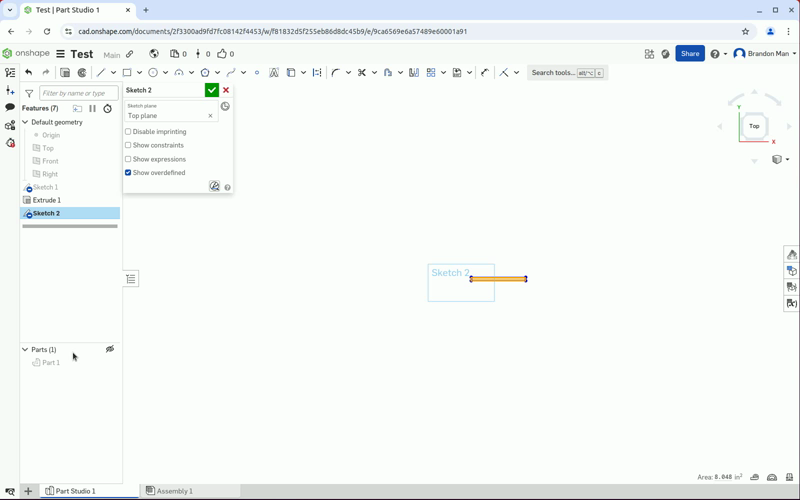
key(shift+e)
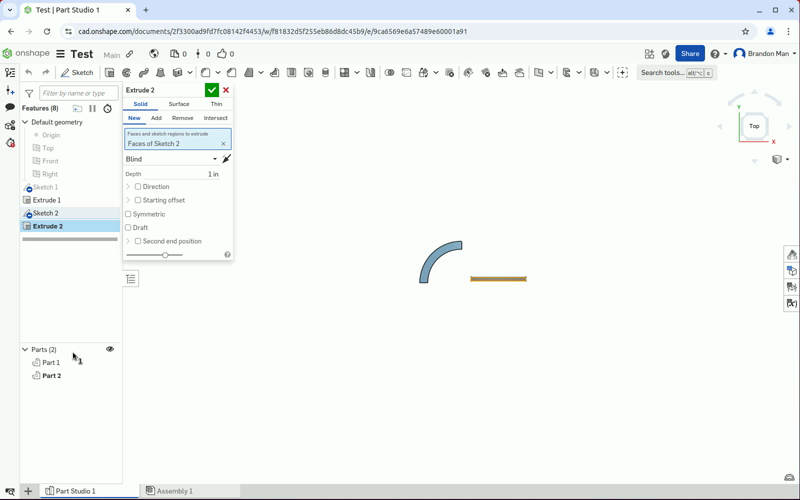
mouse_move(143, 106)
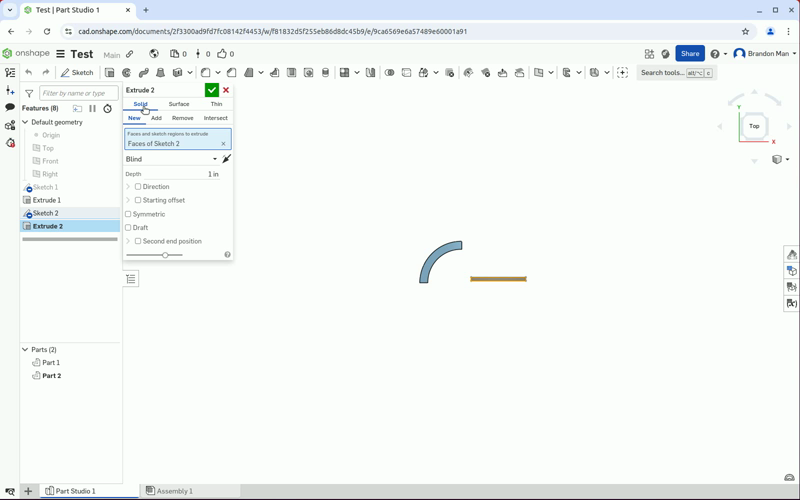
click(143, 106)
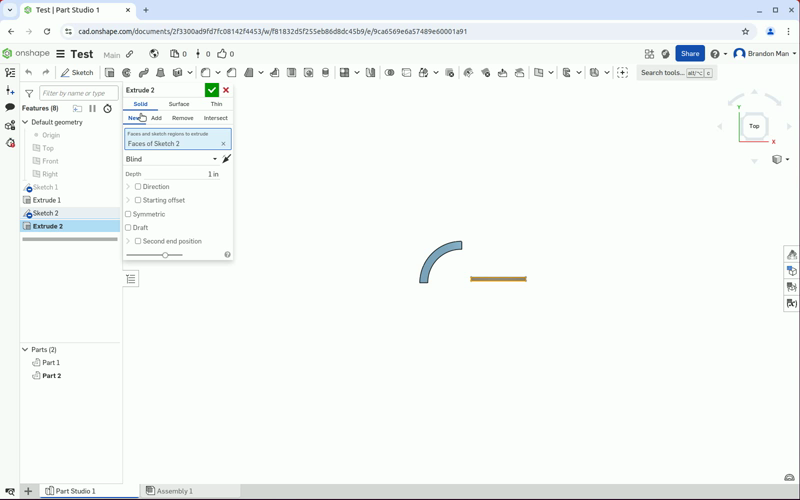
mouse_move(137, 120)
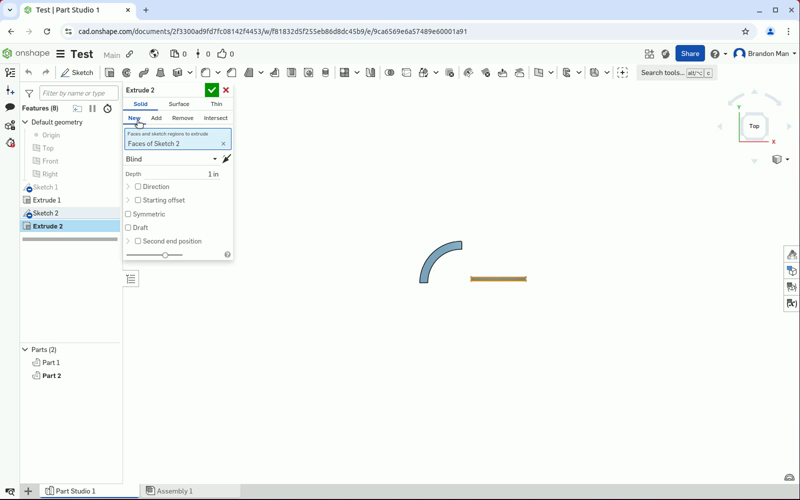
click(137, 120)
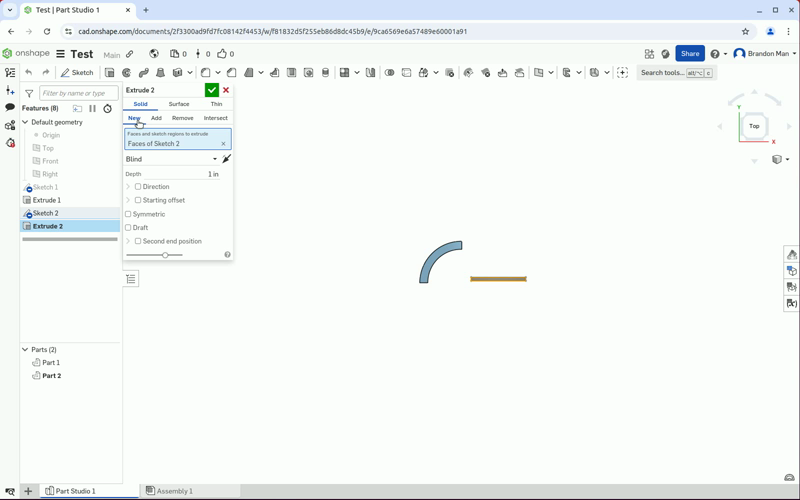
key(tab, 4)
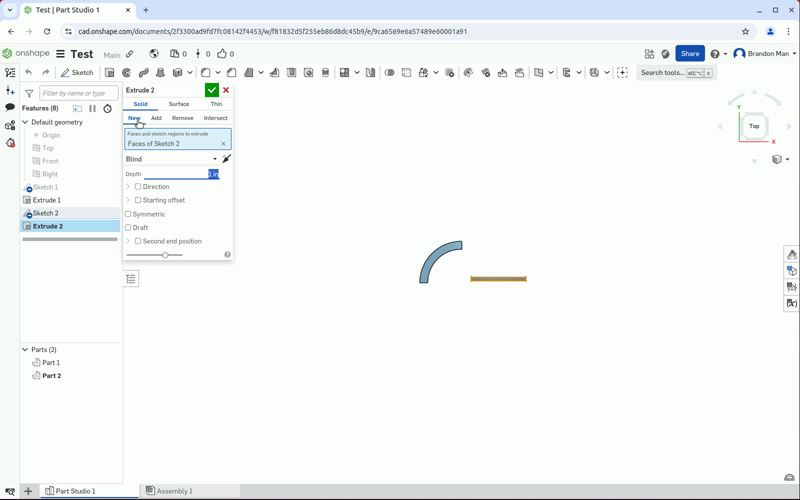
text(-0.241)
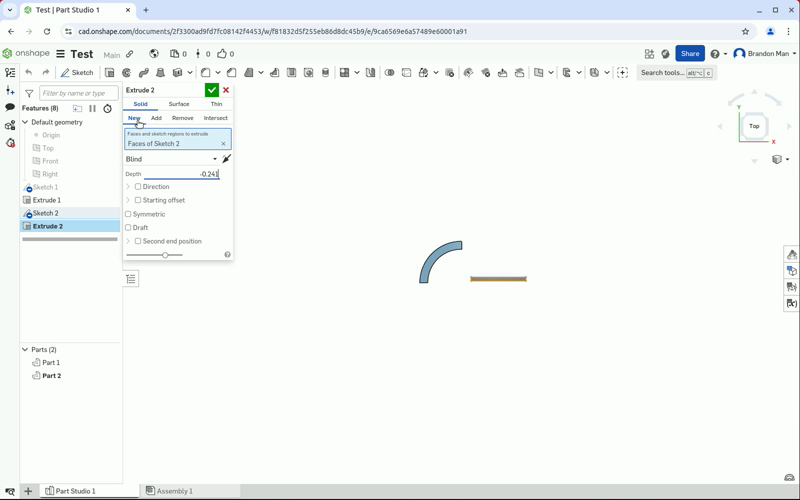
key(enter)
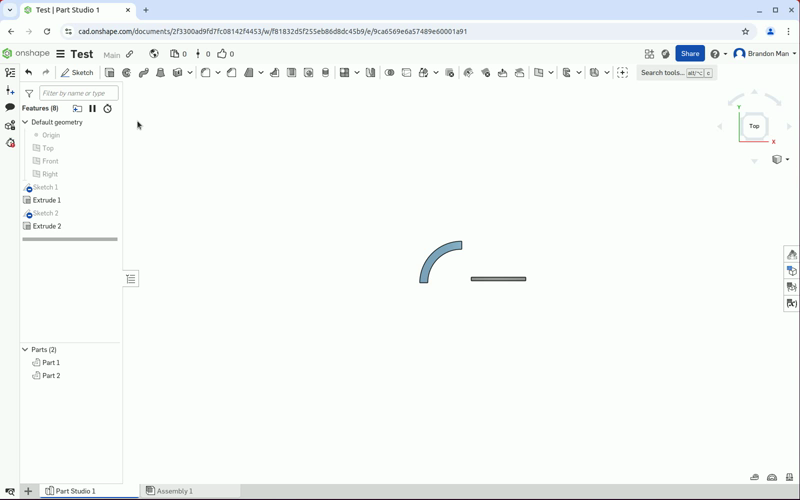
key(shift+h)
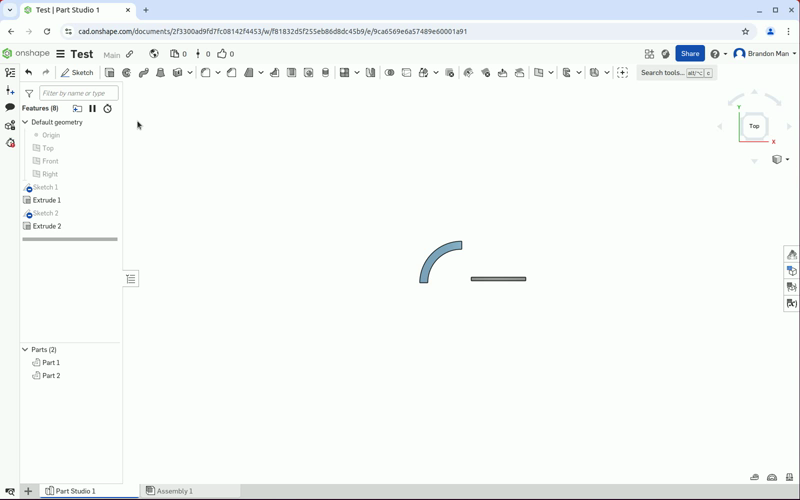
key(shift+h)
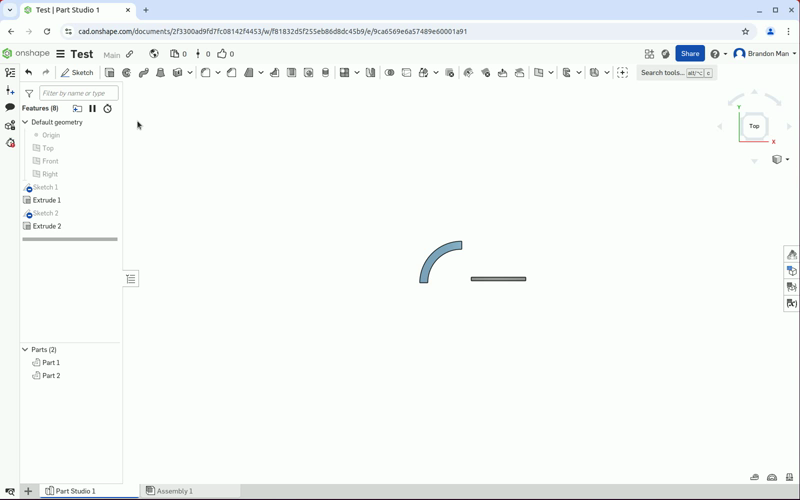
mouse_move(73, 189)
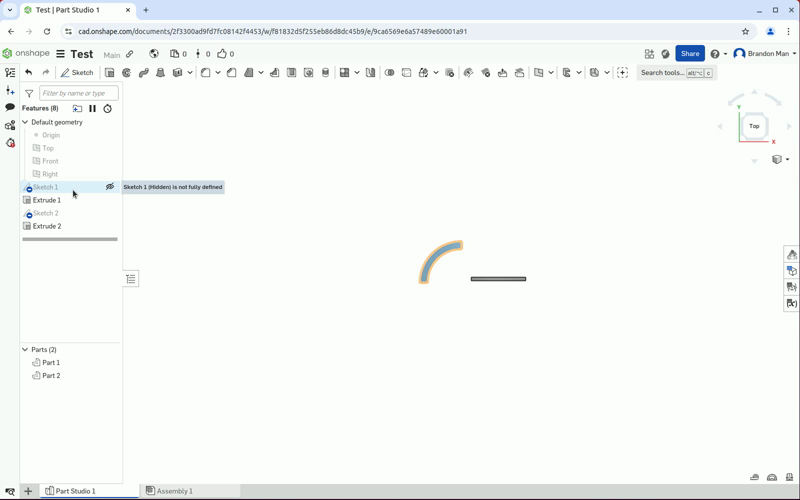
click(73, 189)
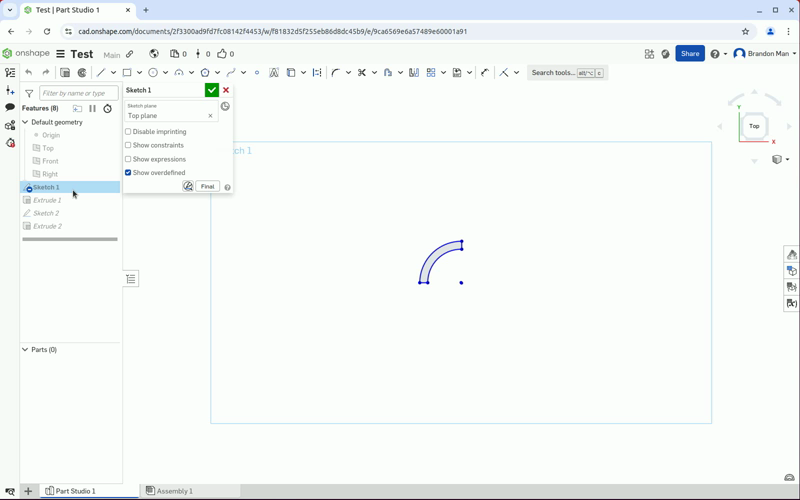
mouse_move(229, 92)
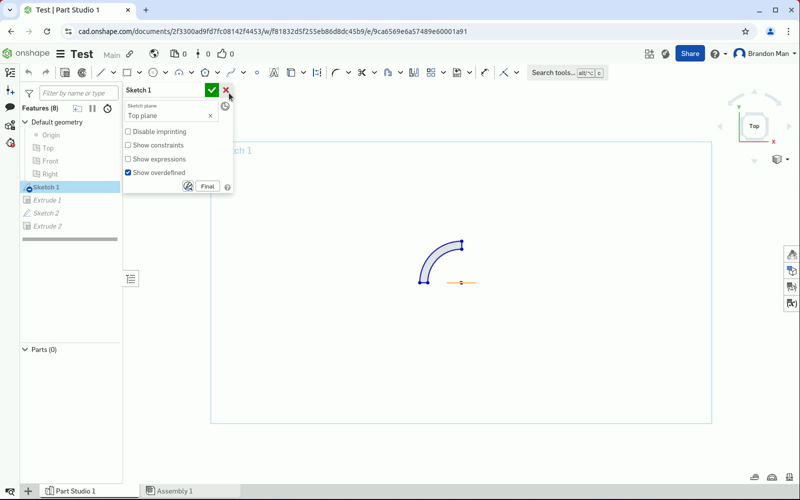
click(229, 92)
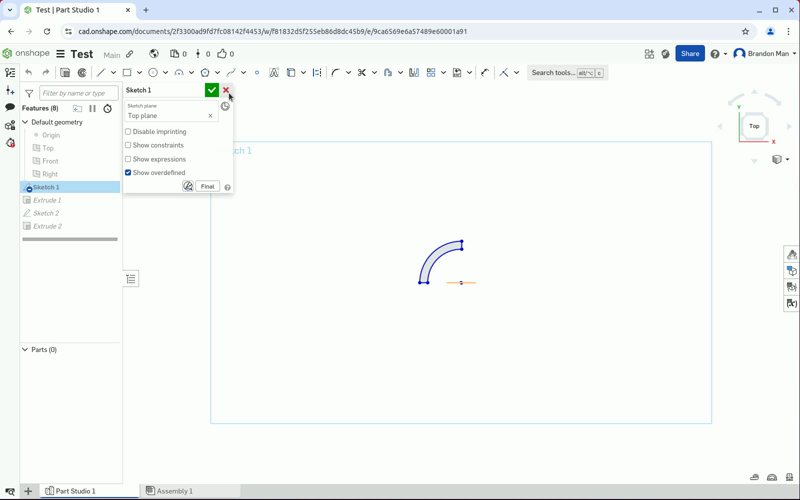
key(shift+s)
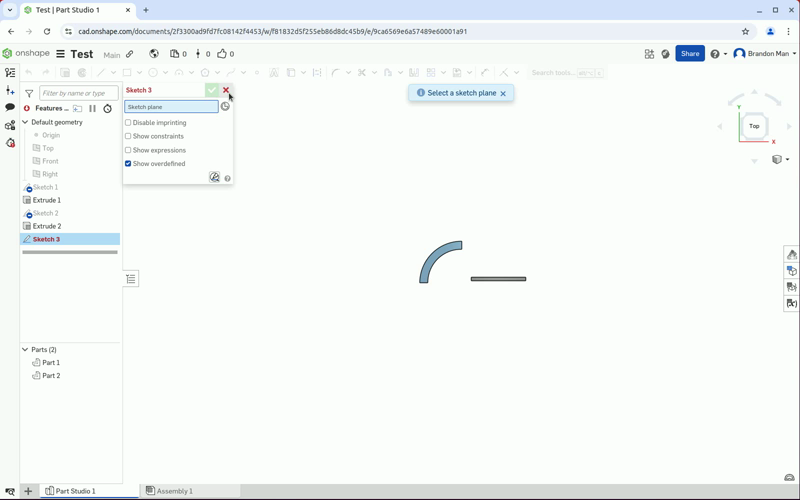
mouse_move(73, 150)
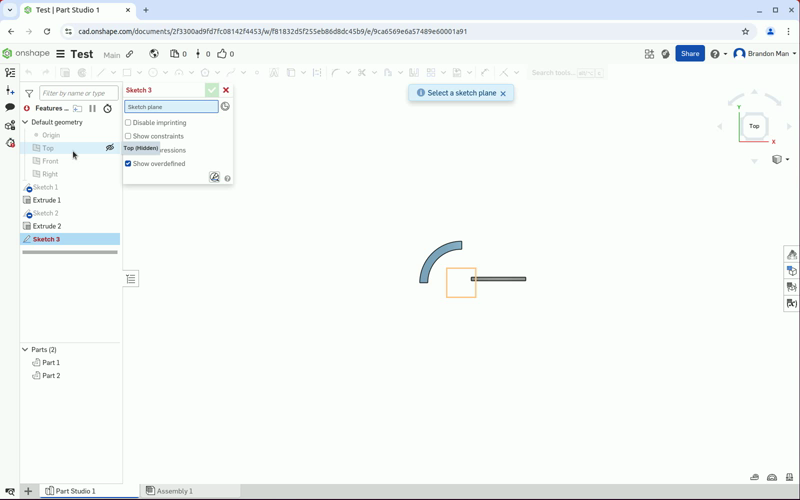
click(73, 150)
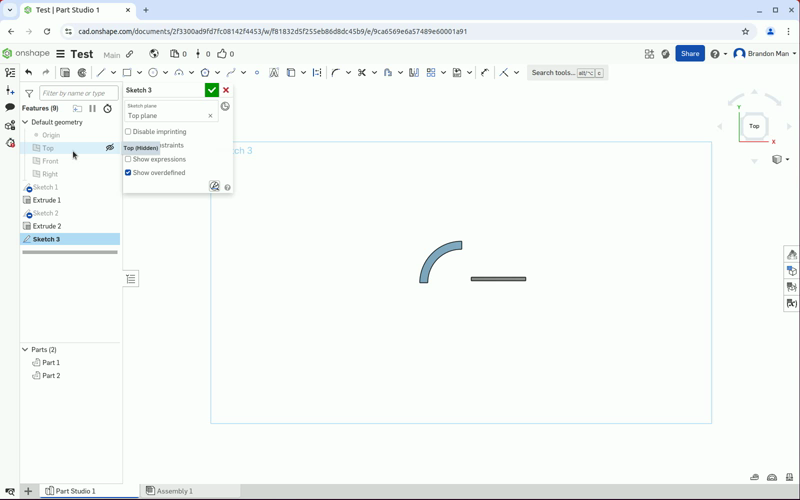
mouse_move(73, 352)
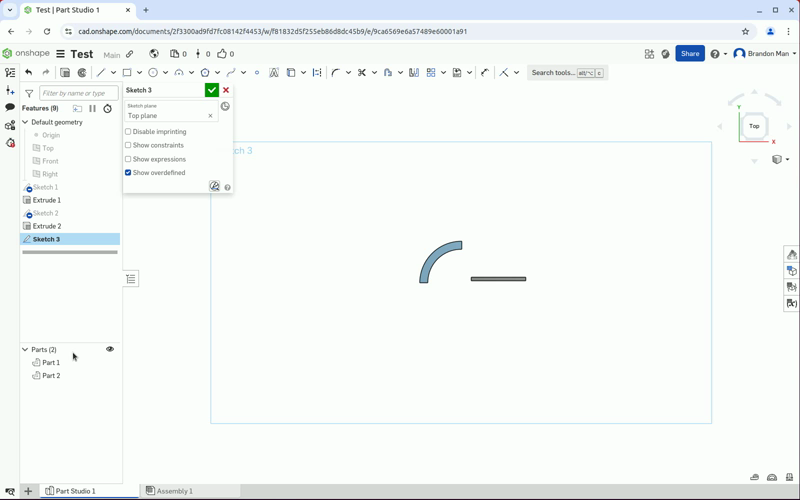
key(y)
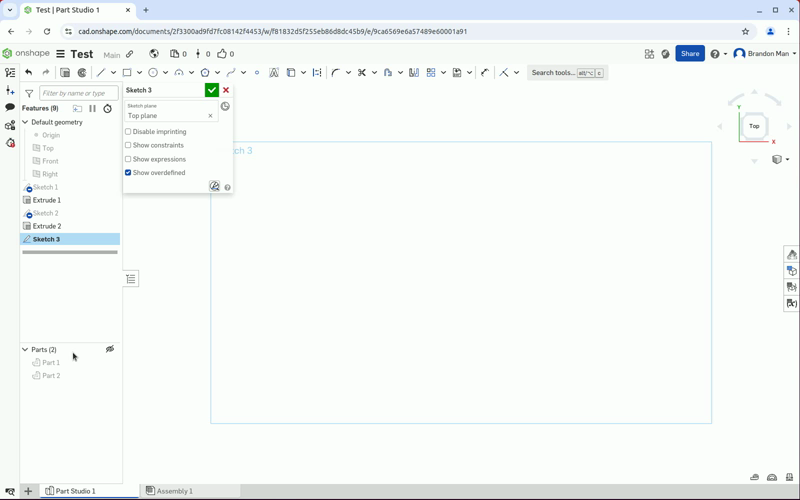
key(l)
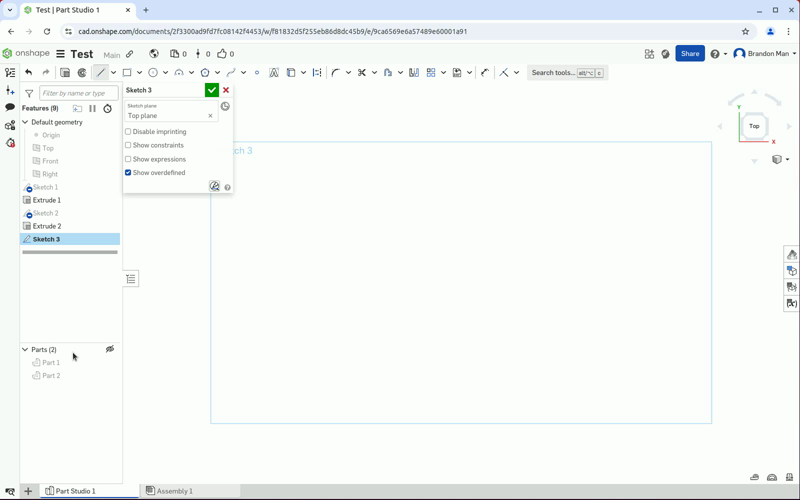
key_down(shift)
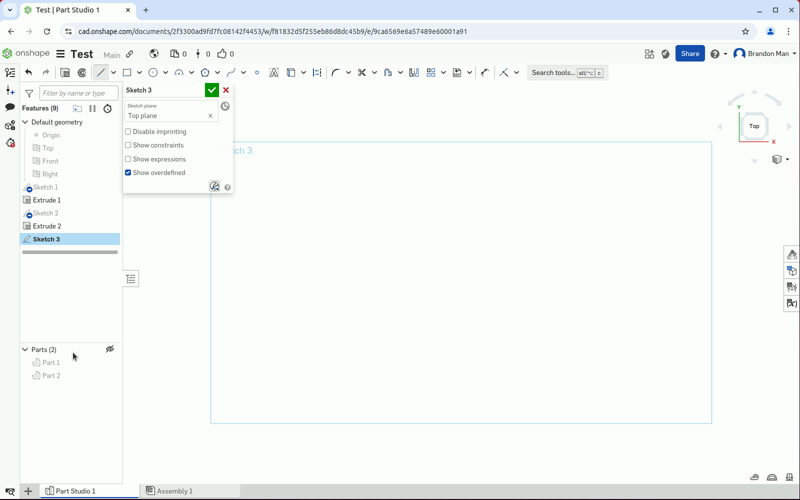
mouse_move(471, 294)
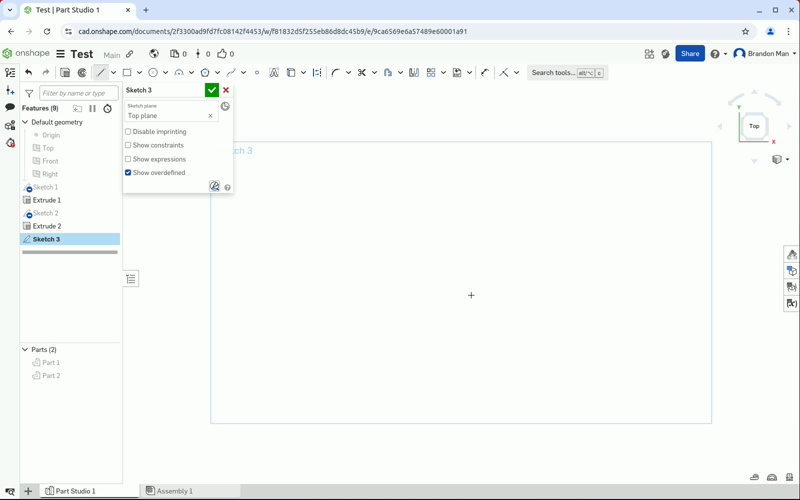
click(471, 294)
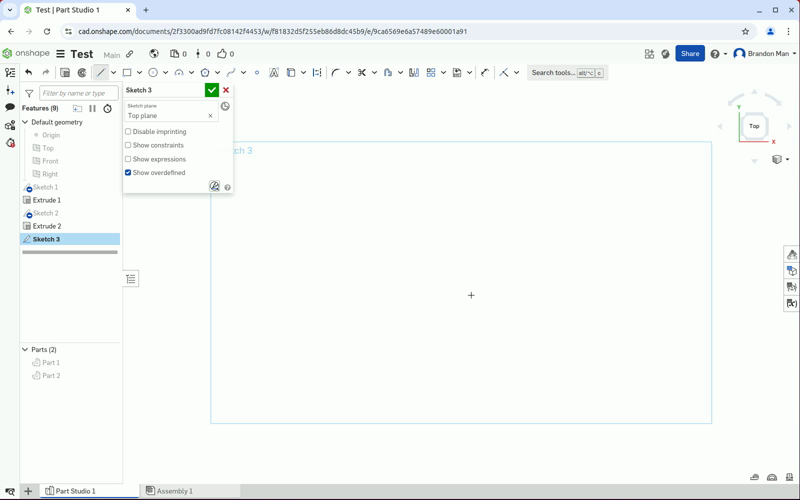
key_up(shift)
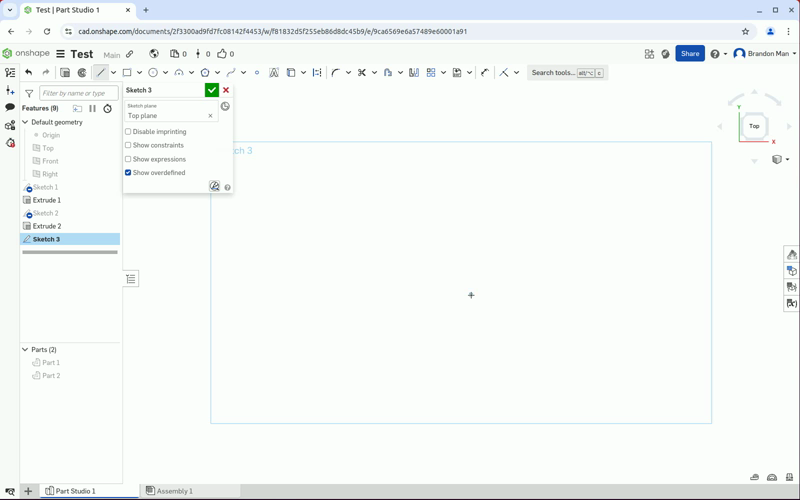
key_down(shift)
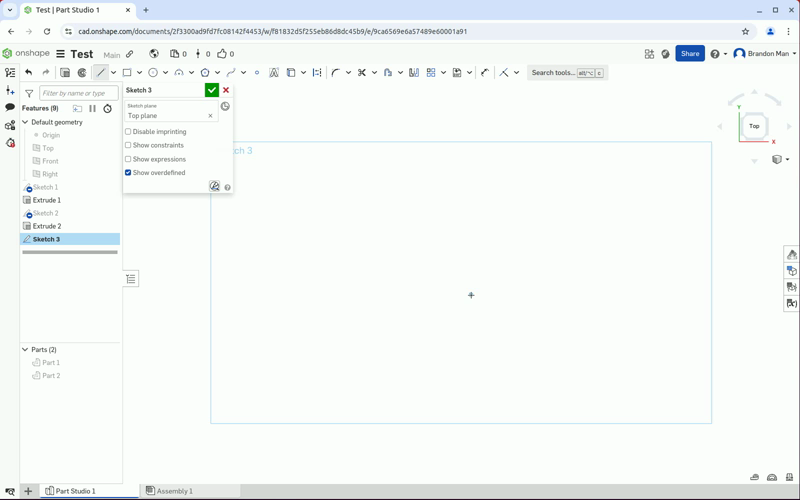
mouse_move(501, 294)
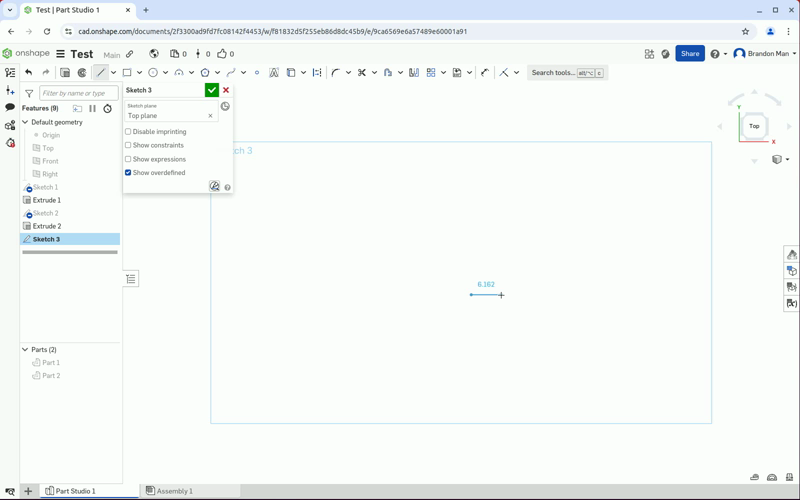
mouse_move(524, 294)
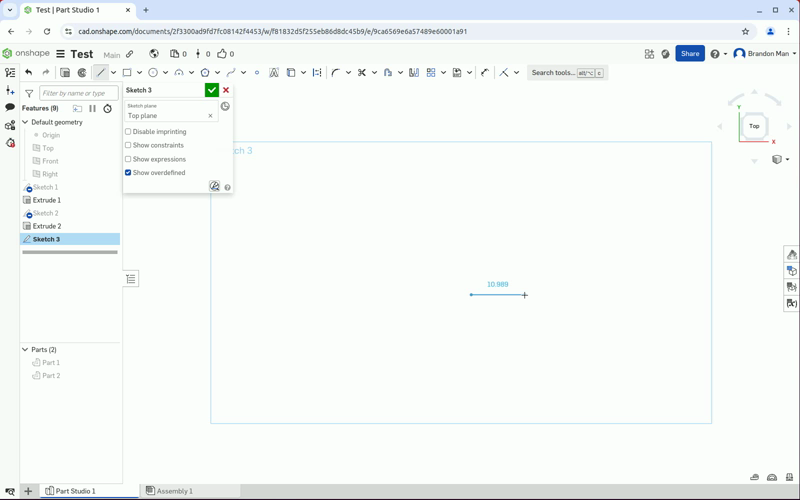
click(524, 294)
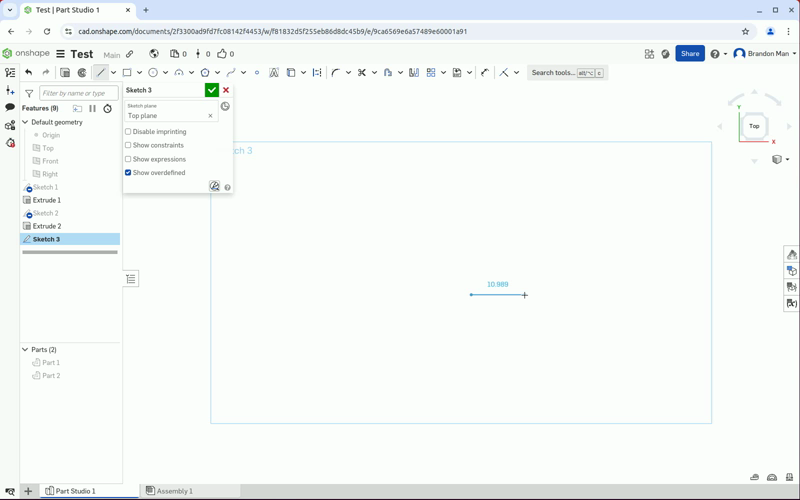
key_up(shift)
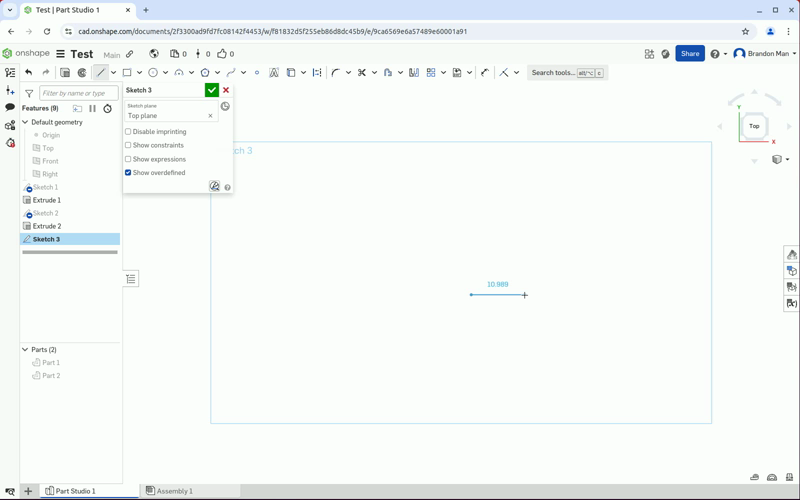
key_down(shift)
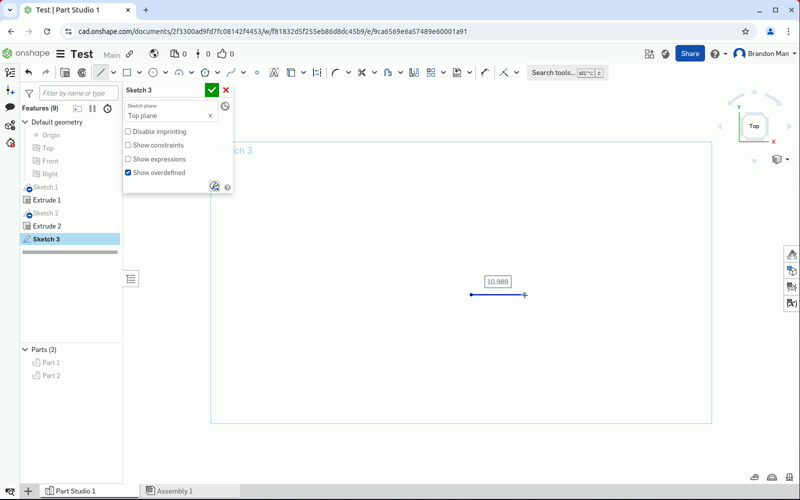
mouse_move(554, 294)
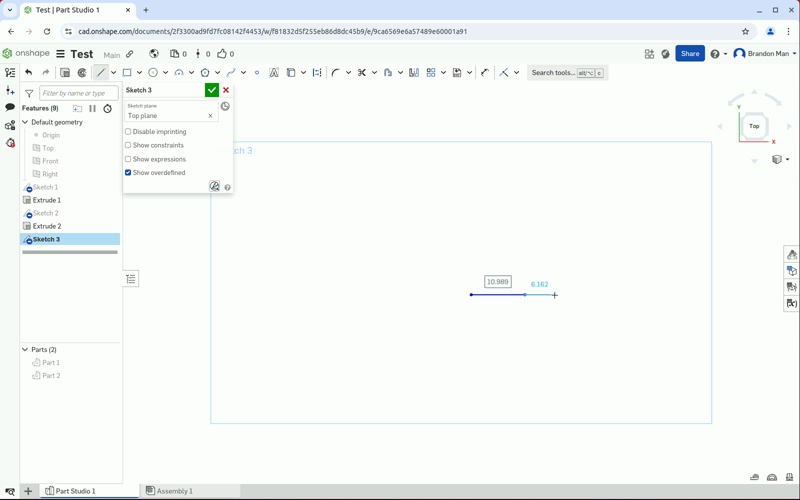
mouse_move(524, 290)
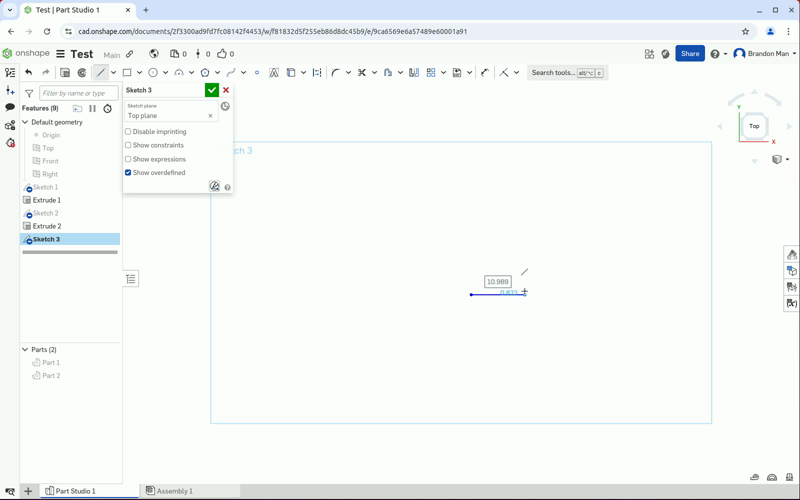
scroll(6)
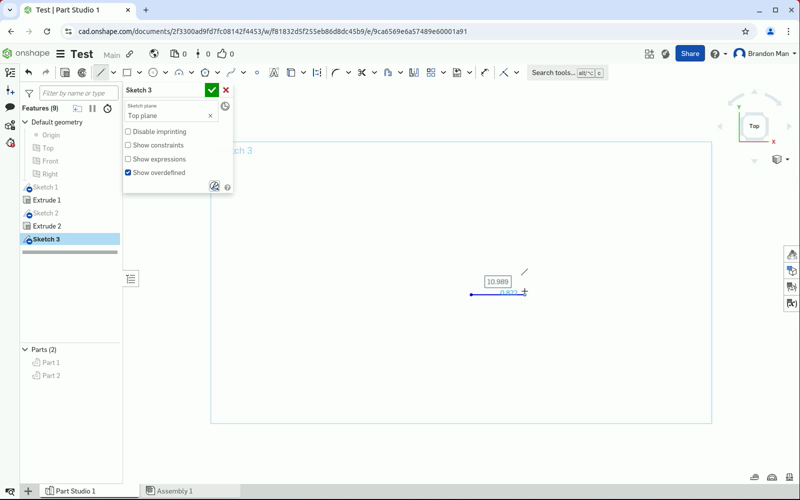
scroll(6)
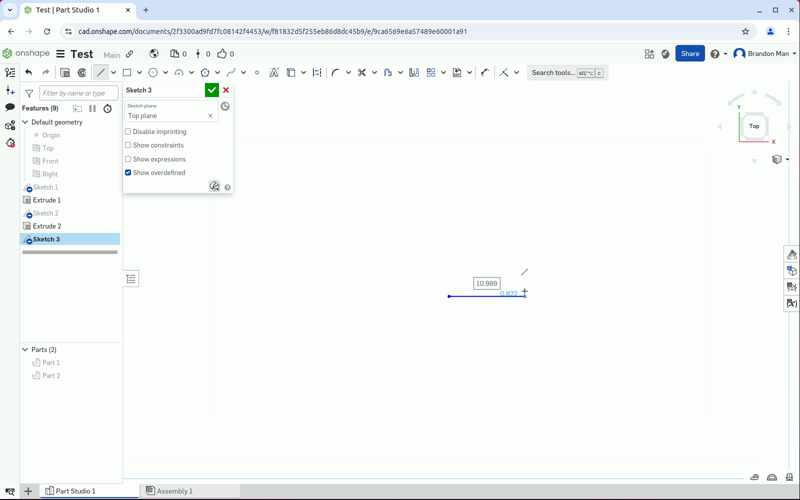
scroll(6)
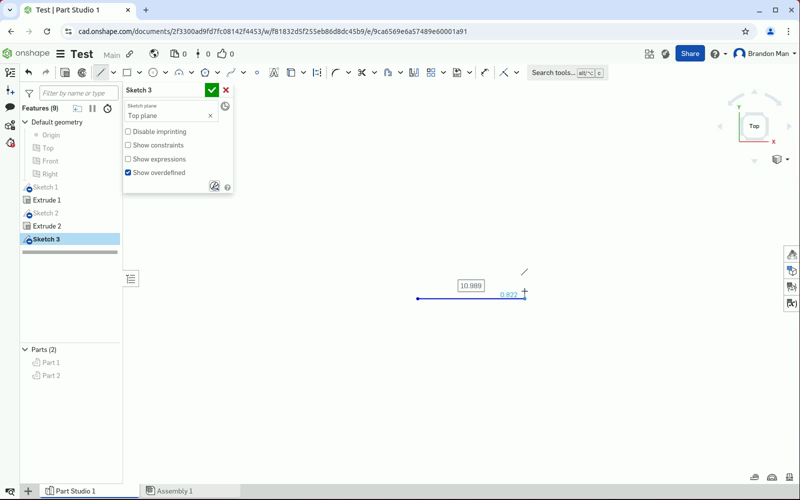
scroll(6)
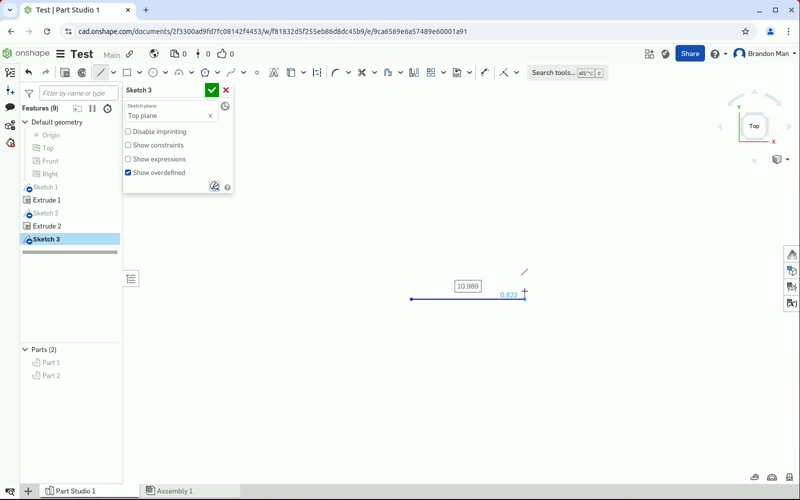
scroll(6)
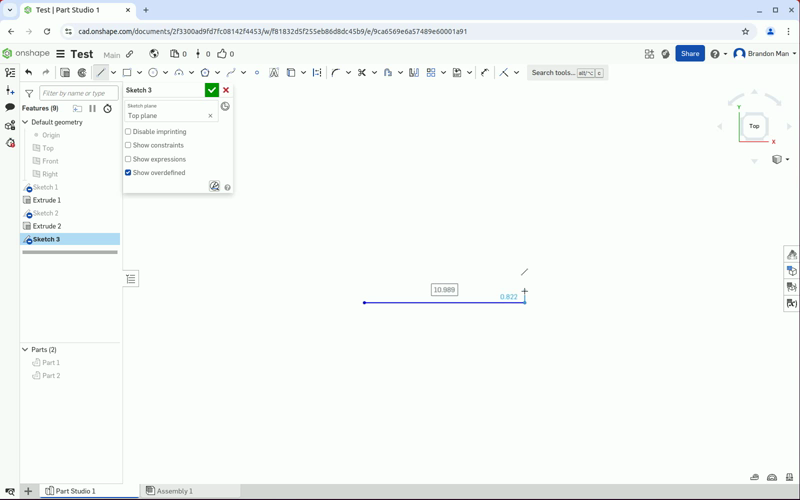
scroll(6)
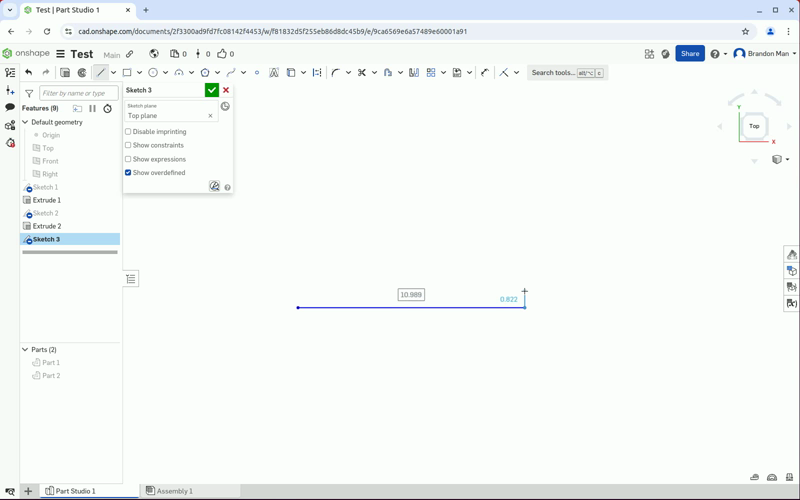
scroll(6)
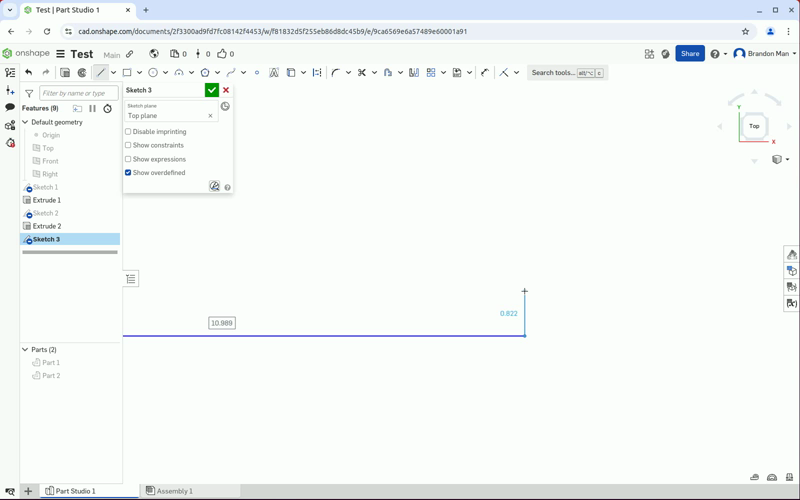
click(524, 290)
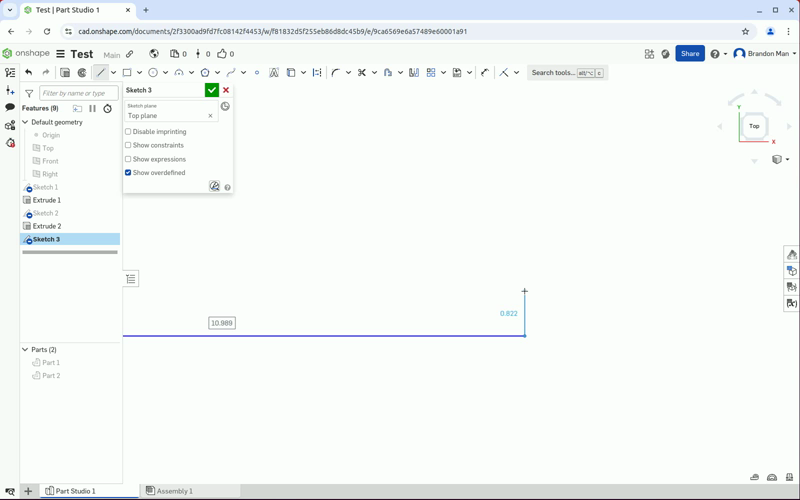
scroll(-6)
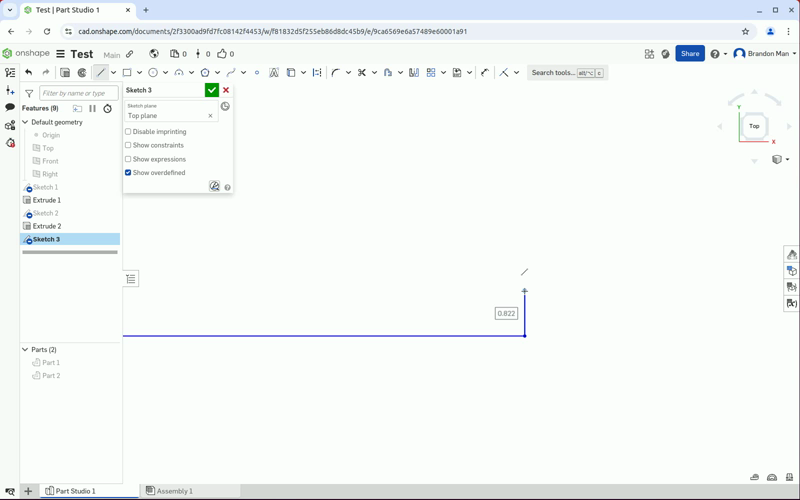
scroll(-6)
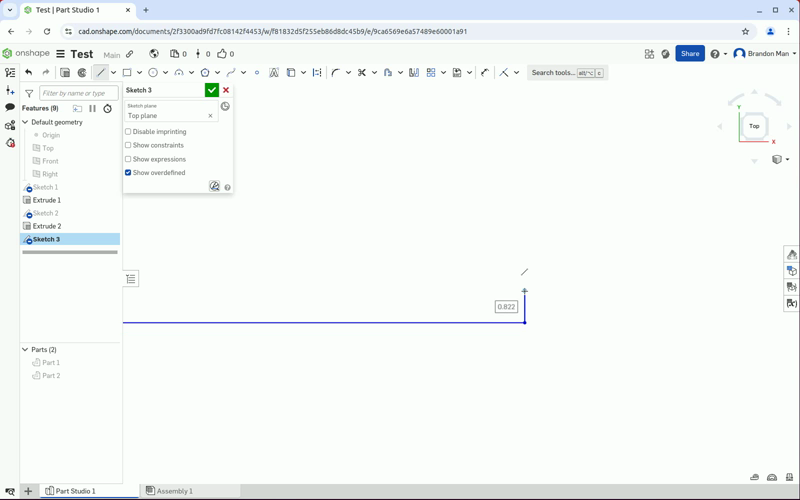
scroll(-6)
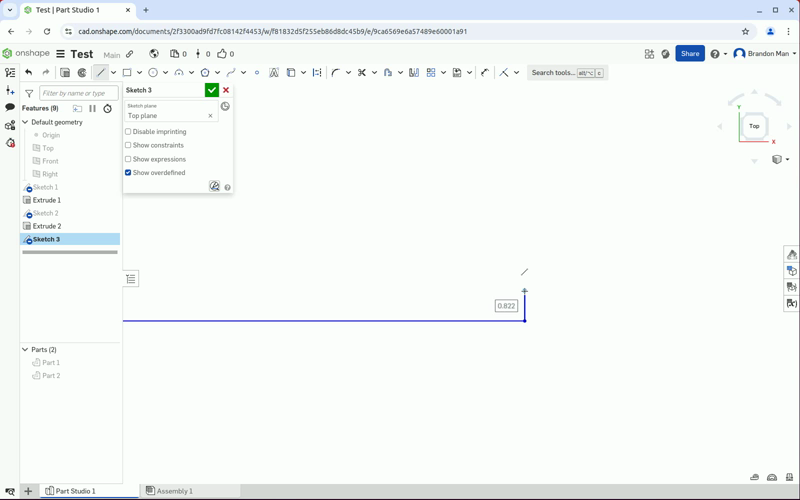
scroll(-6)
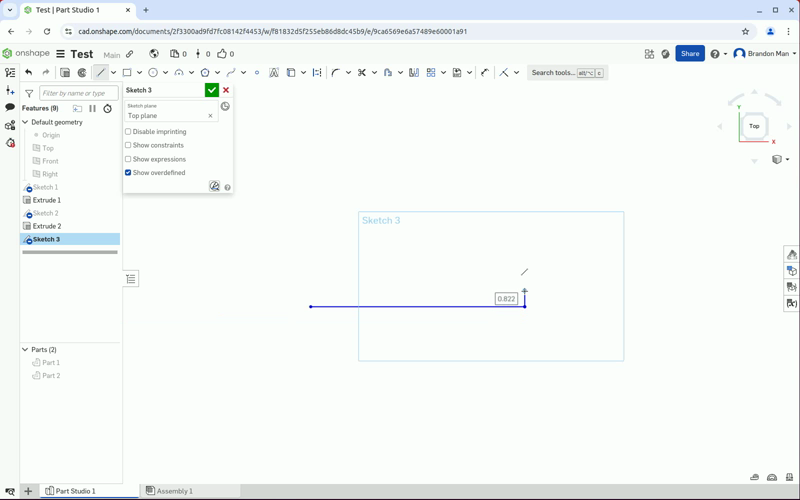
scroll(-6)
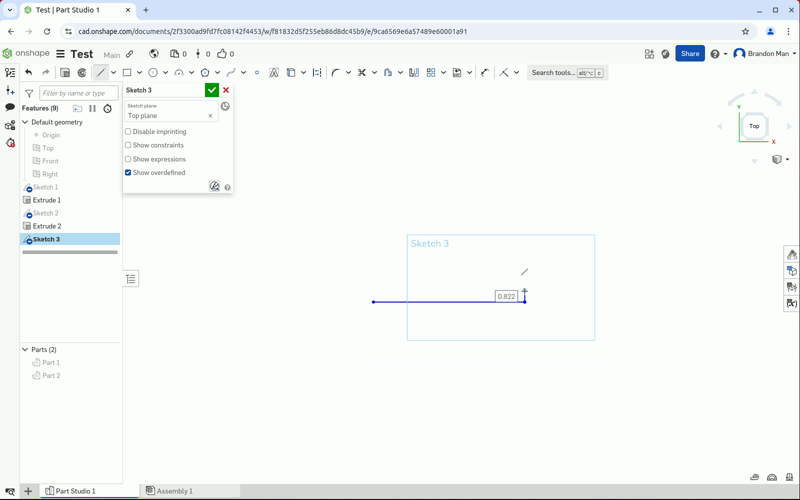
scroll(-6)
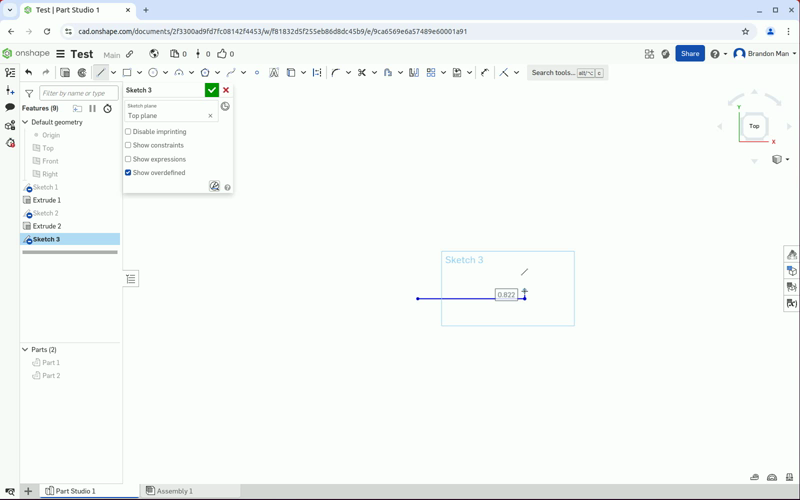
scroll(-6)
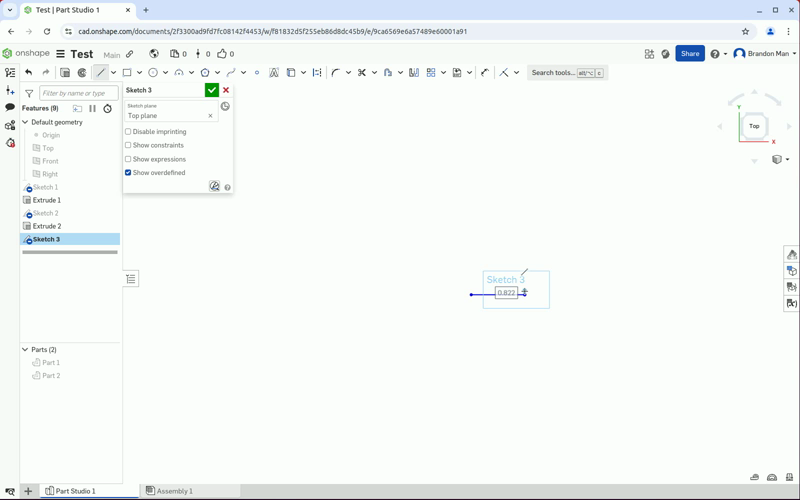
key_up(shift)
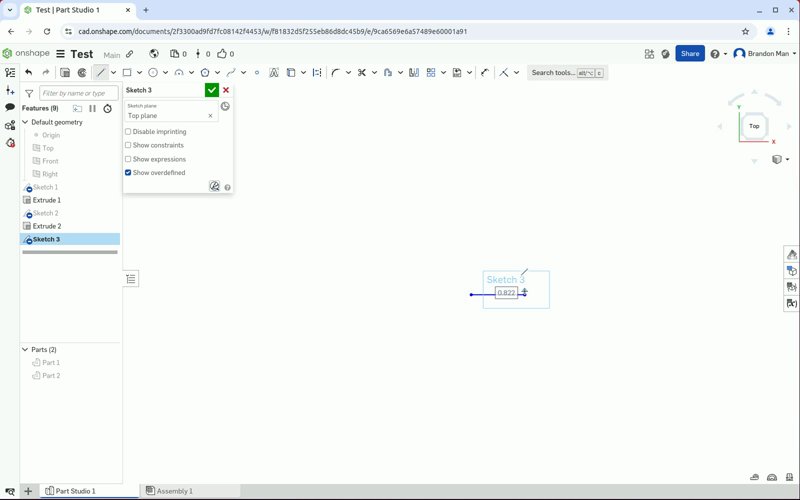
key_down(shift)
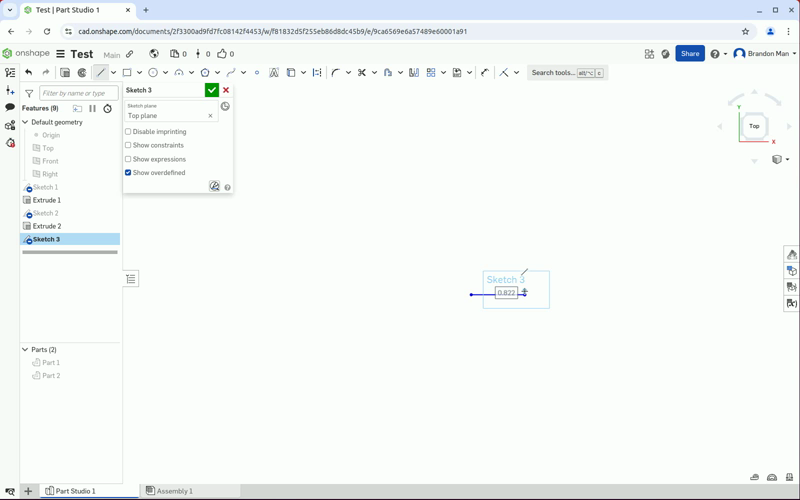
mouse_move(554, 290)
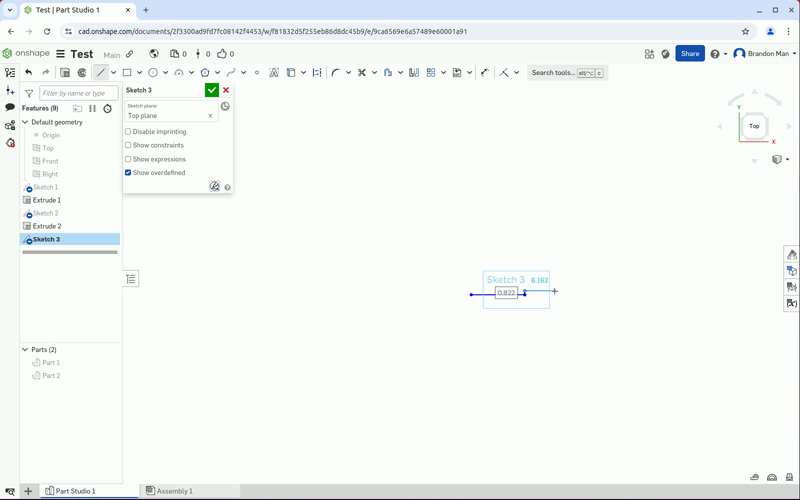
mouse_move(471, 290)
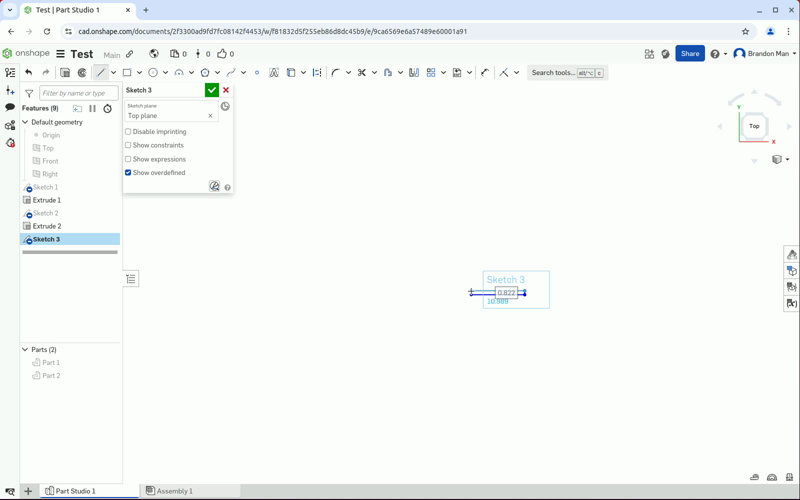
scroll(6)
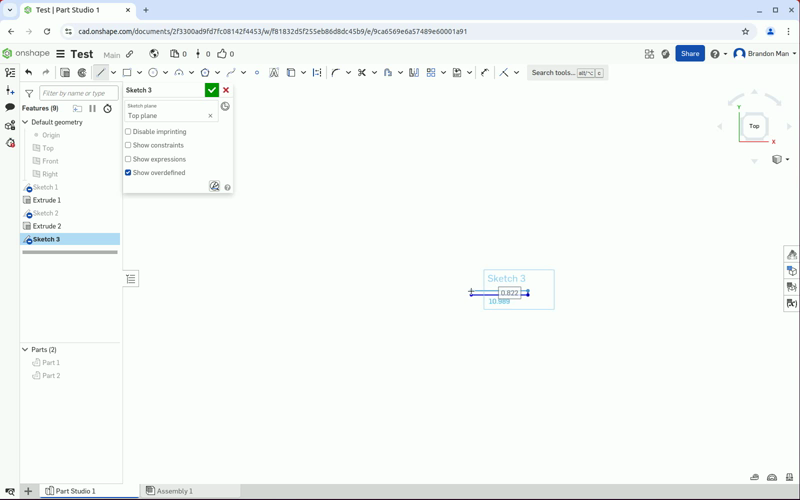
scroll(6)
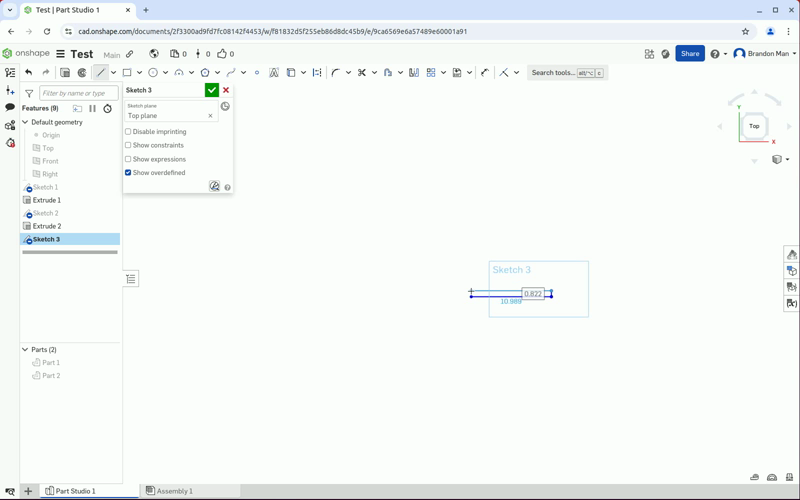
scroll(6)
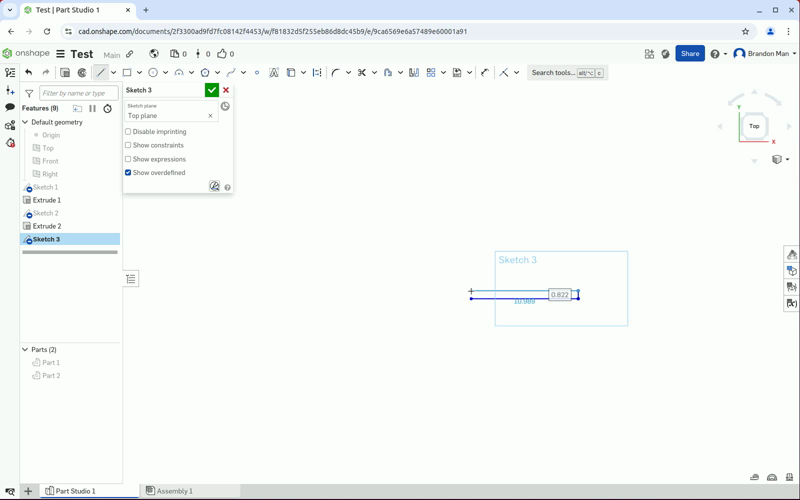
scroll(6)
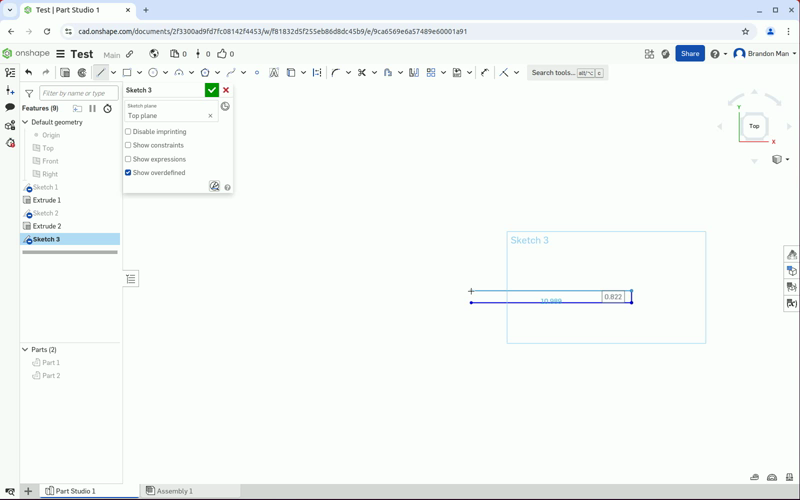
scroll(6)
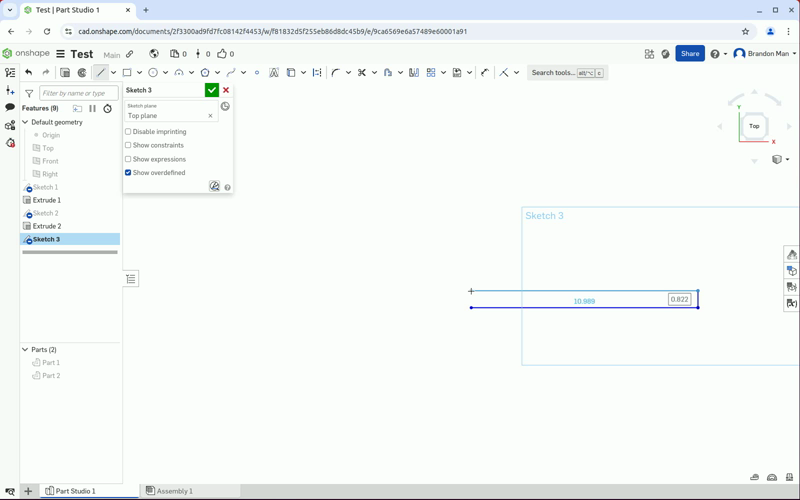
scroll(6)
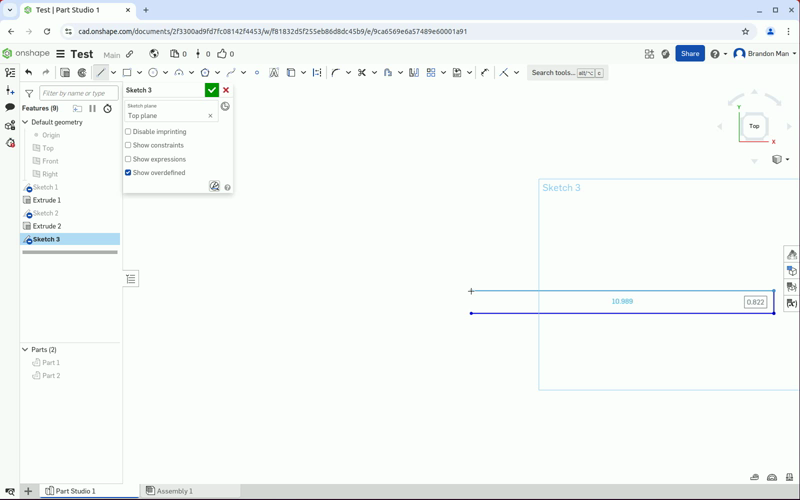
scroll(6)
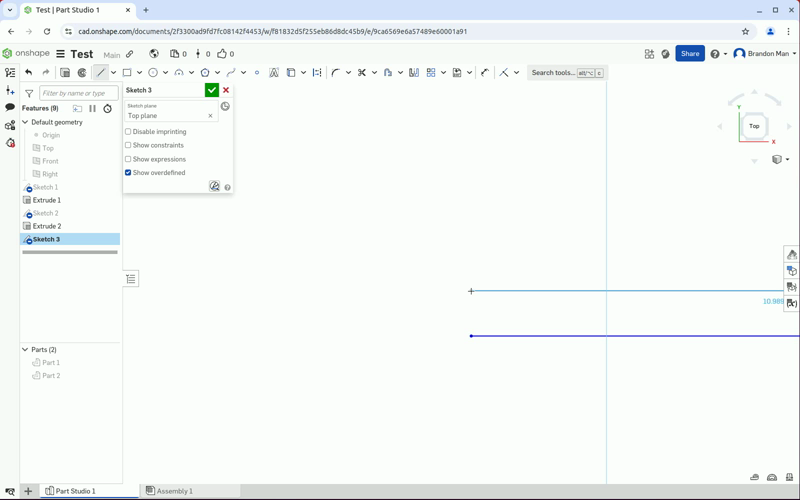
click(471, 290)
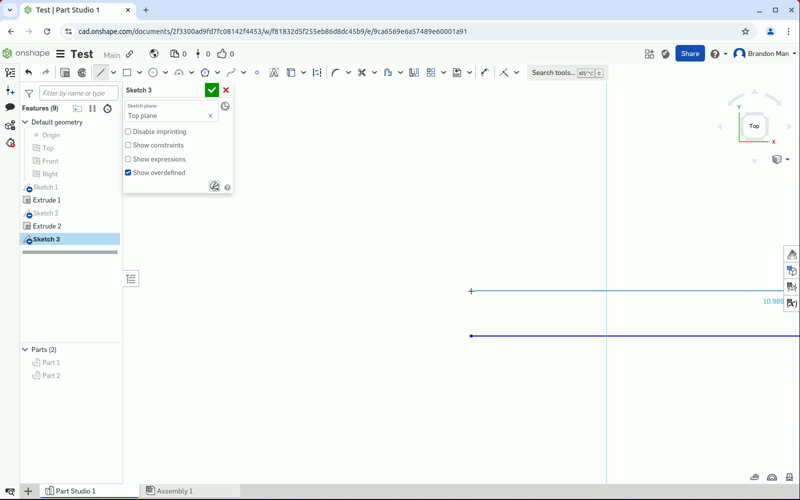
scroll(-6)
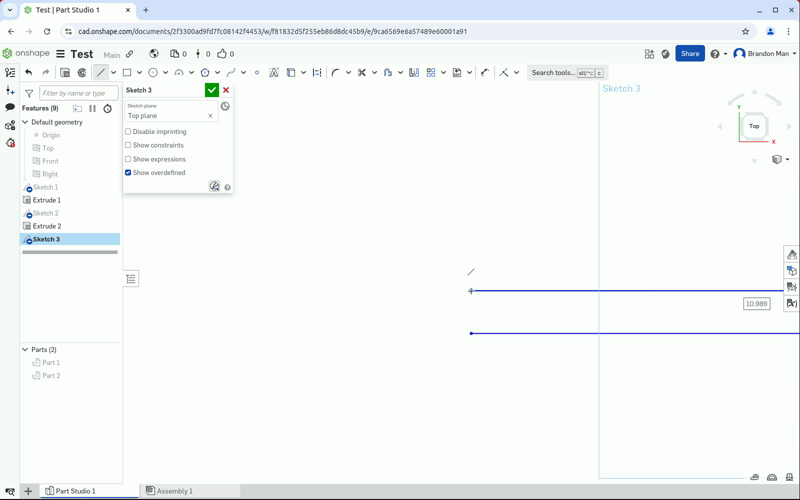
scroll(-6)
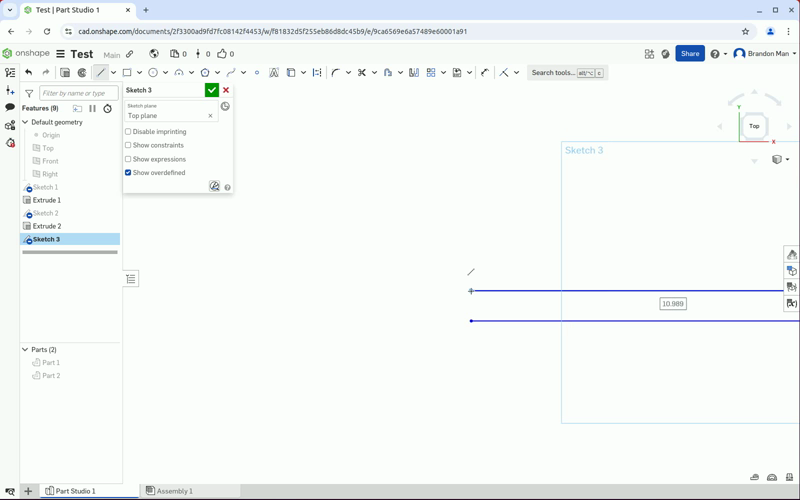
scroll(-6)
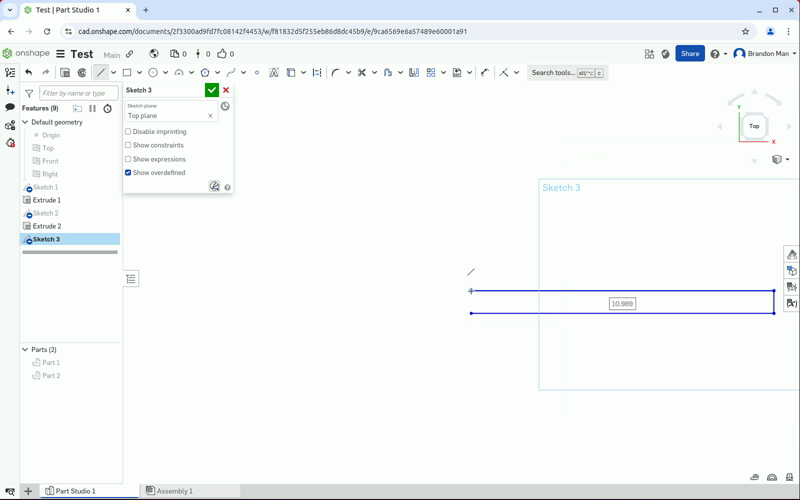
scroll(-6)
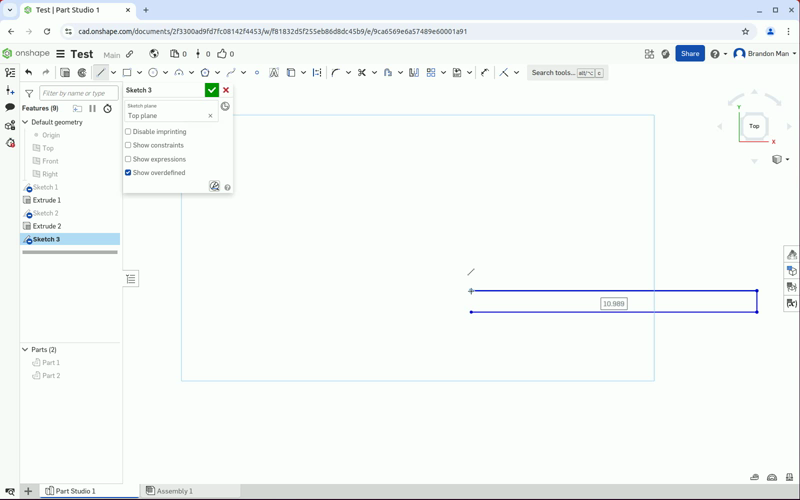
scroll(-6)
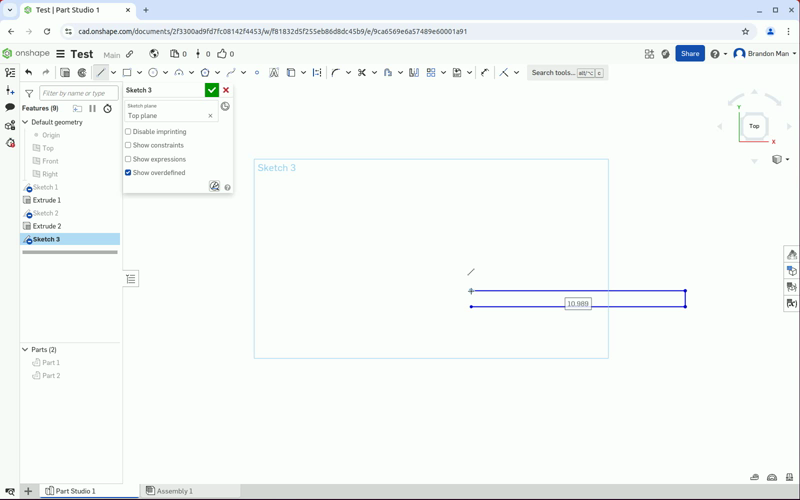
scroll(-6)
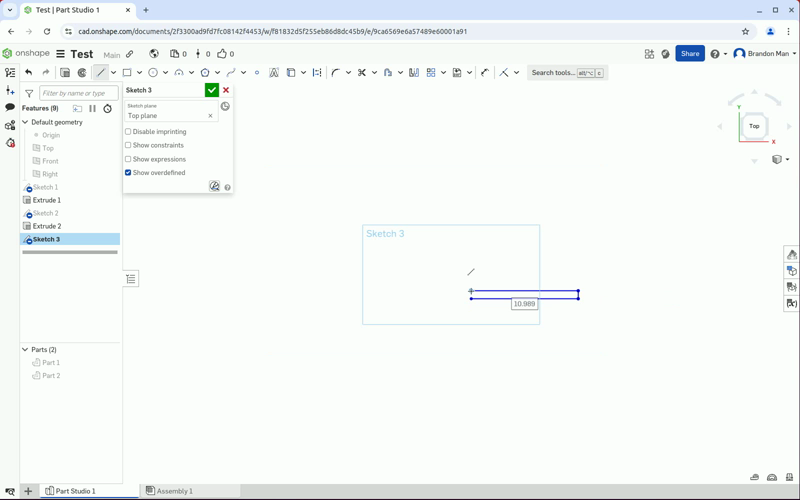
scroll(-6)
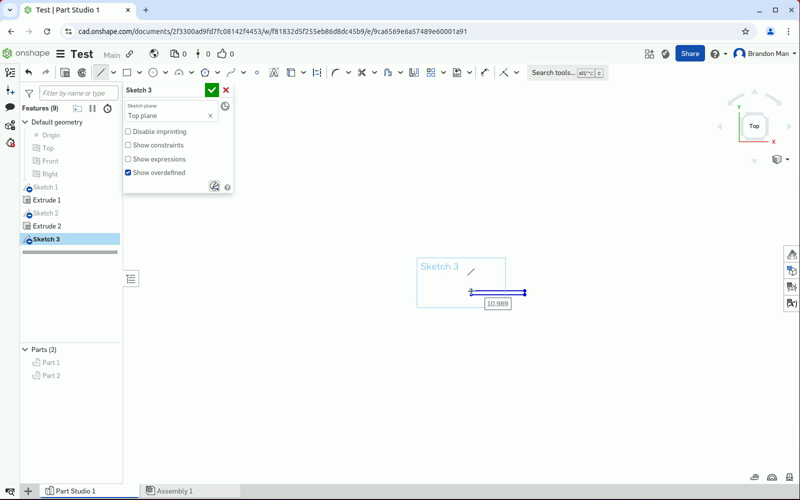
key_up(shift)
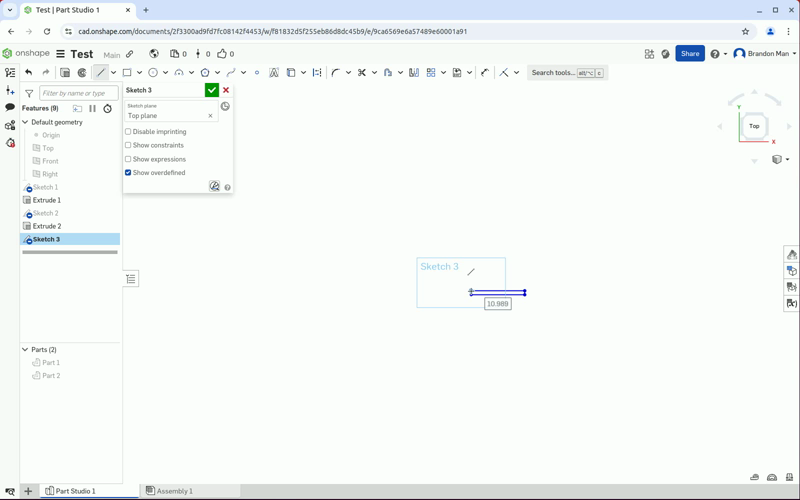
mouse_move(501, 290)
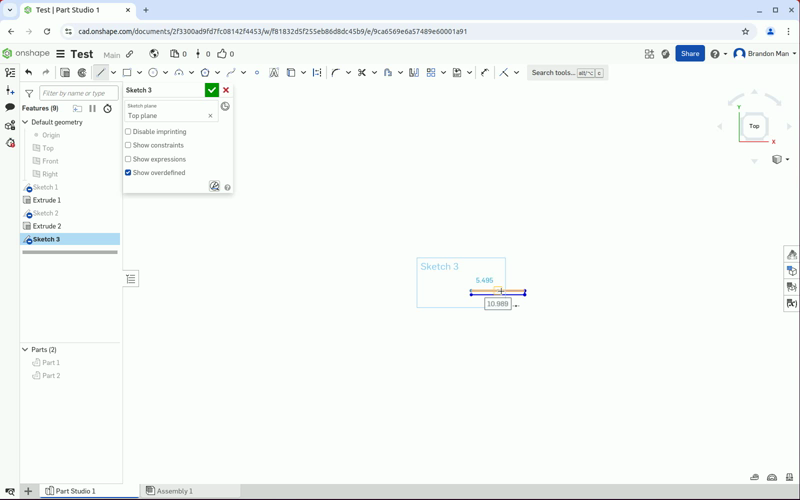
key_down(shift)
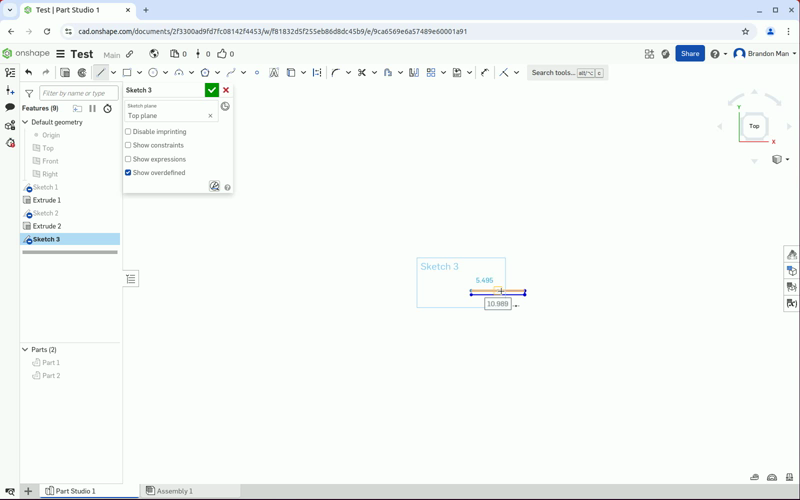
mouse_move(471, 294)
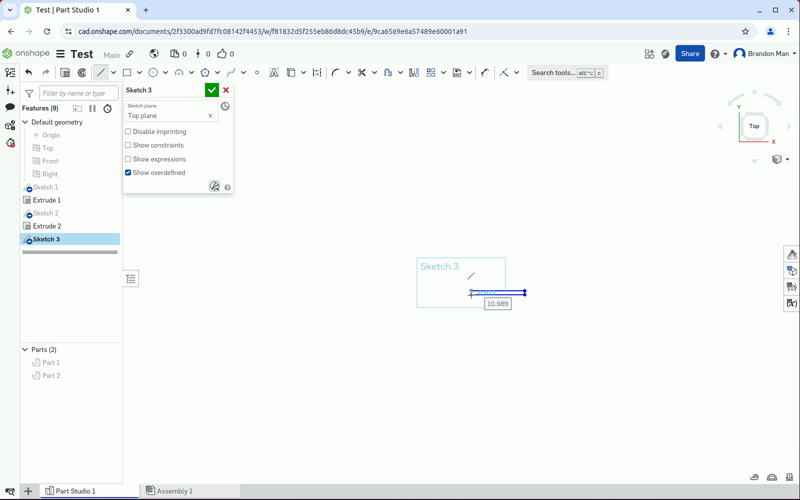
scroll(6)
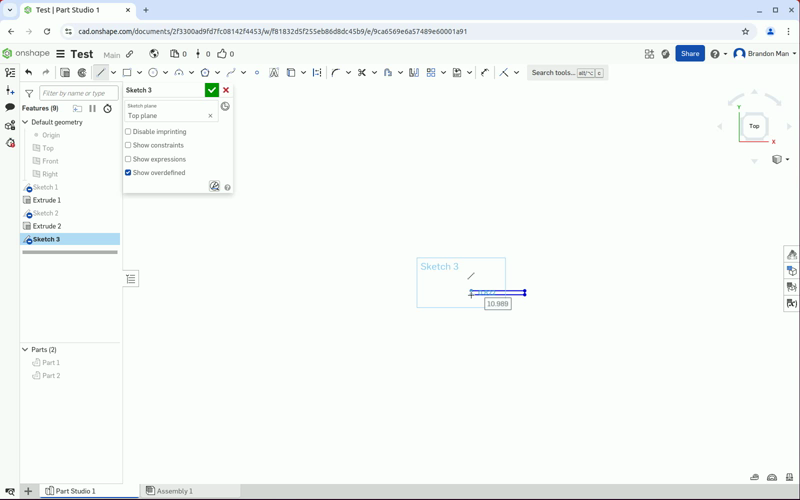
scroll(6)
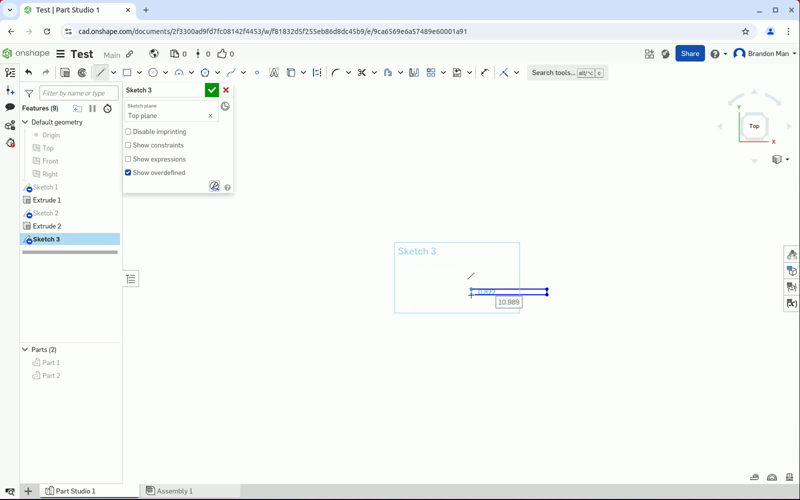
scroll(6)
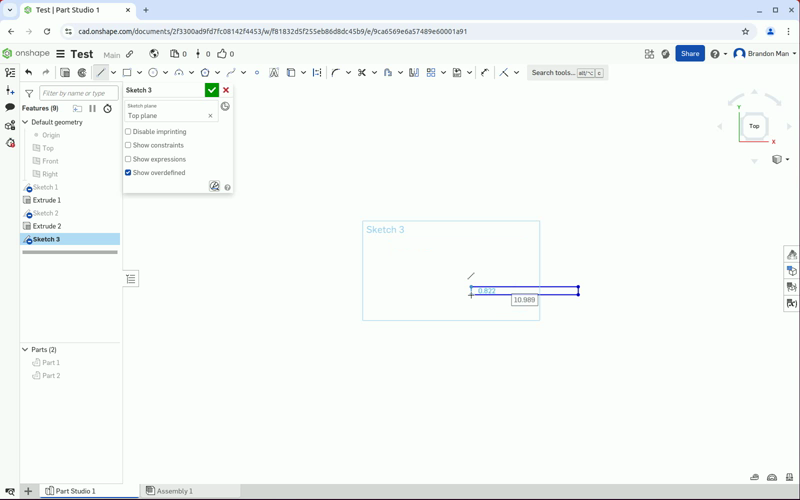
scroll(6)
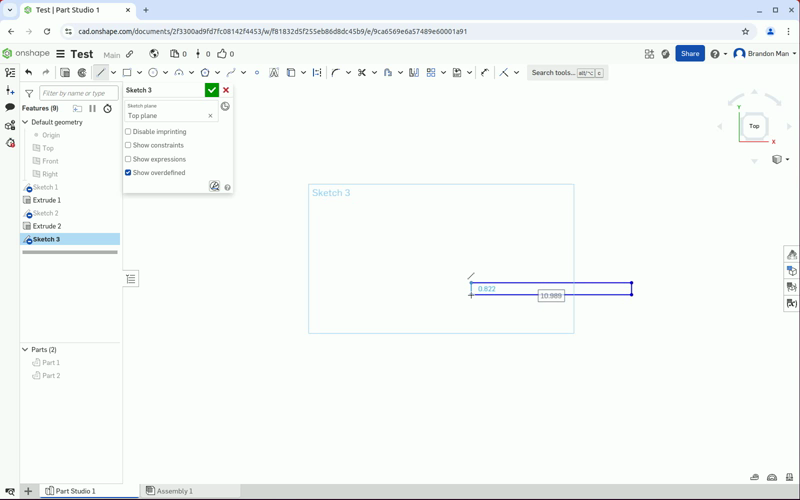
scroll(6)
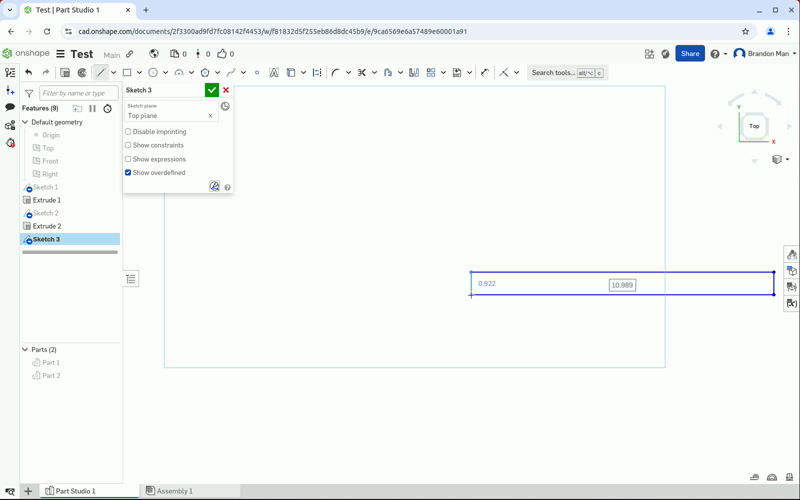
scroll(6)
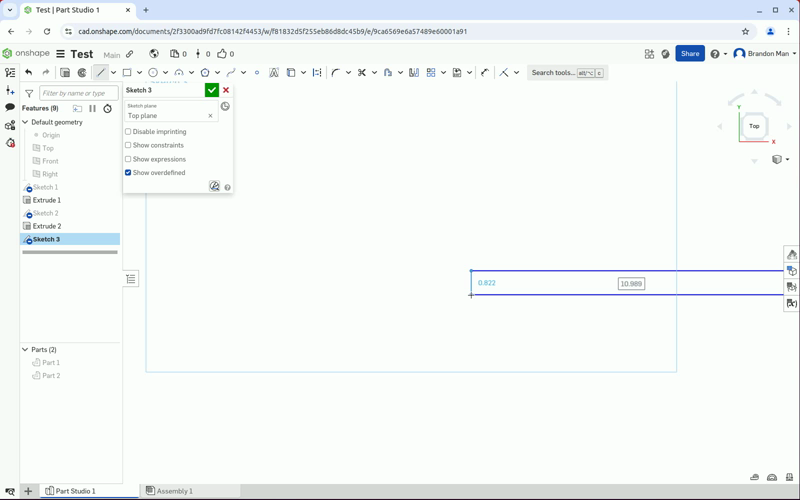
scroll(6)
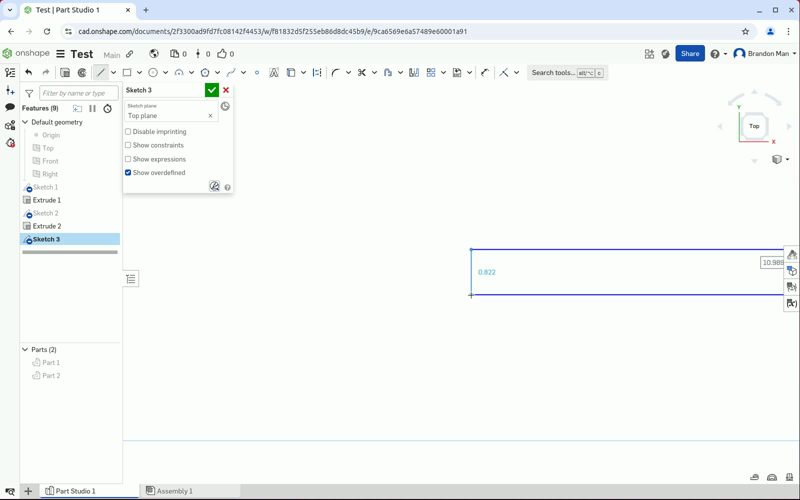
key_up(shift)
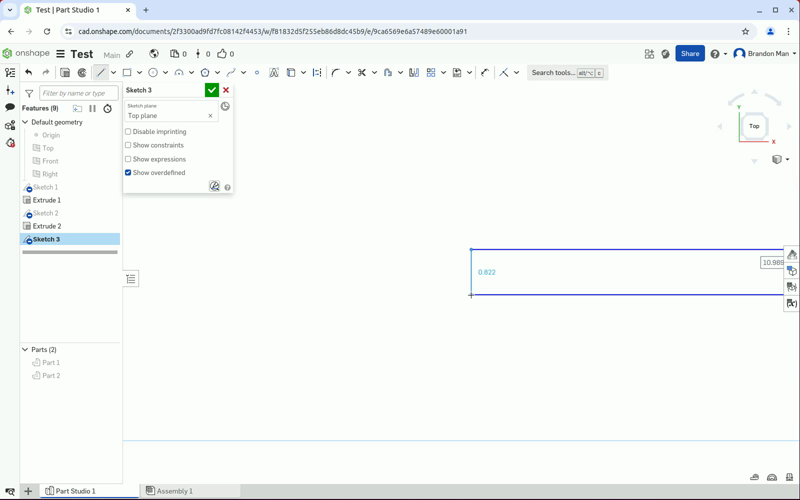
click(471, 294)
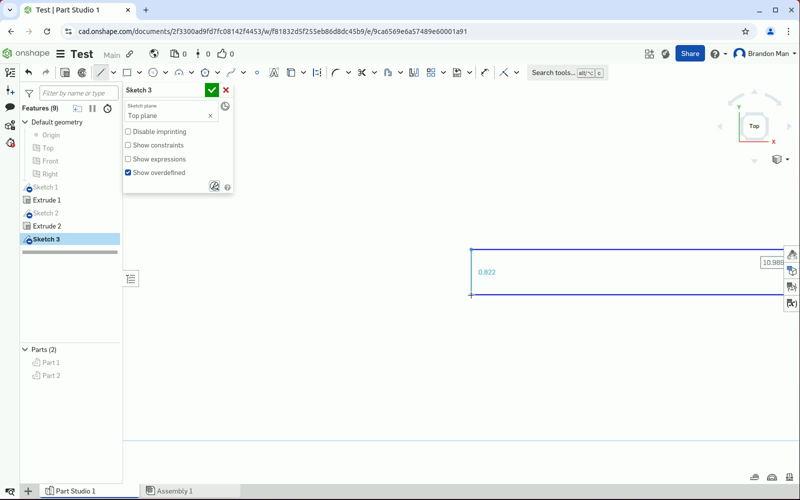
scroll(-6)
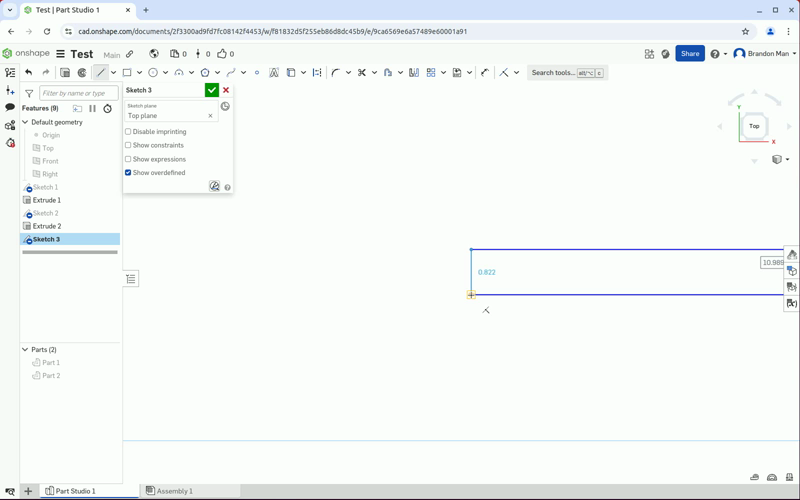
scroll(-6)
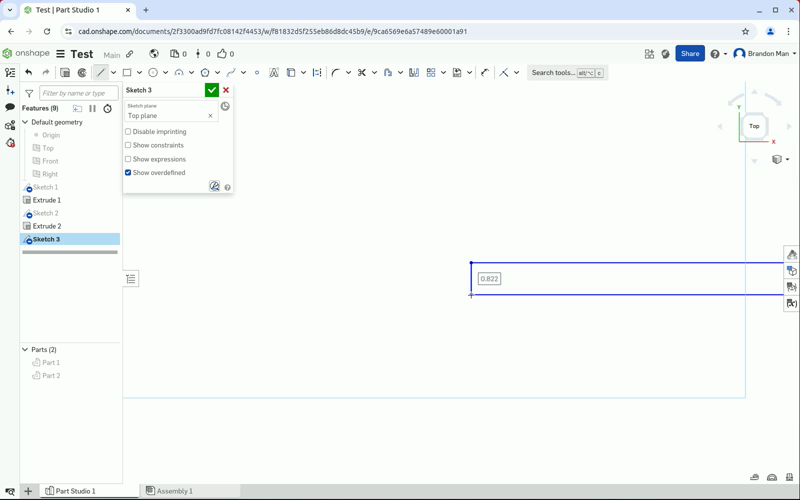
scroll(-6)
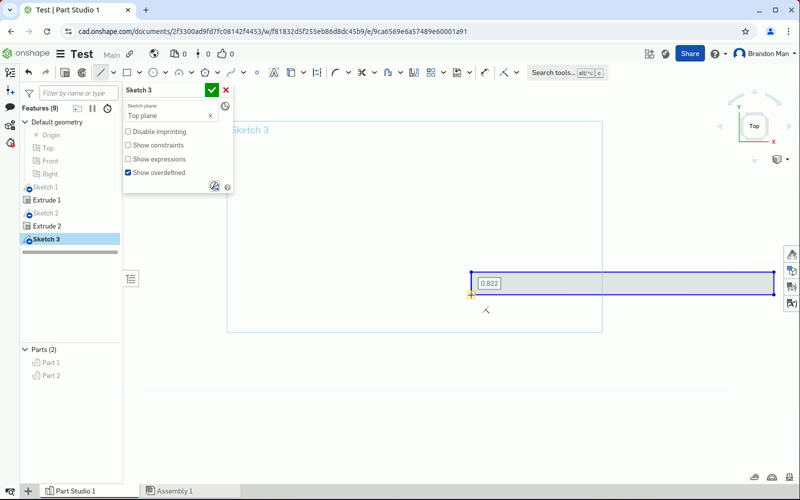
scroll(-6)
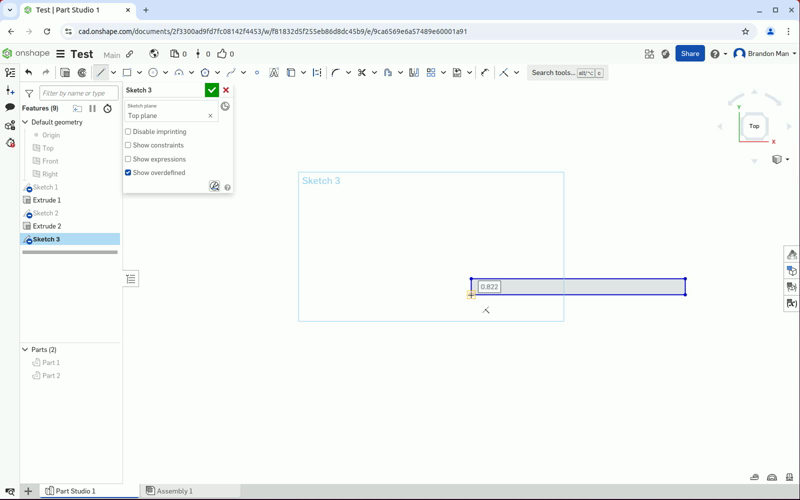
scroll(-6)
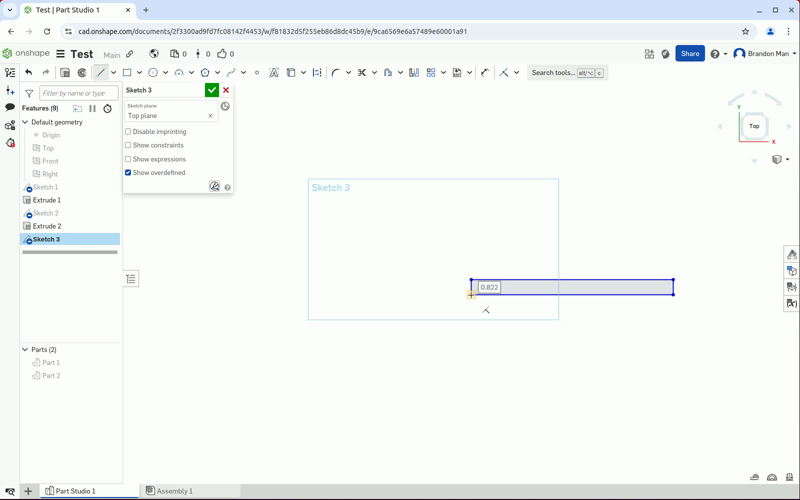
scroll(-6)
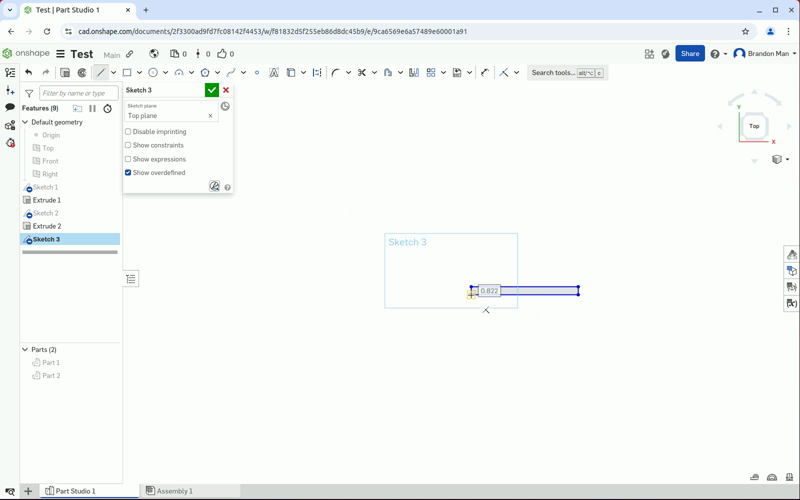
scroll(-6)
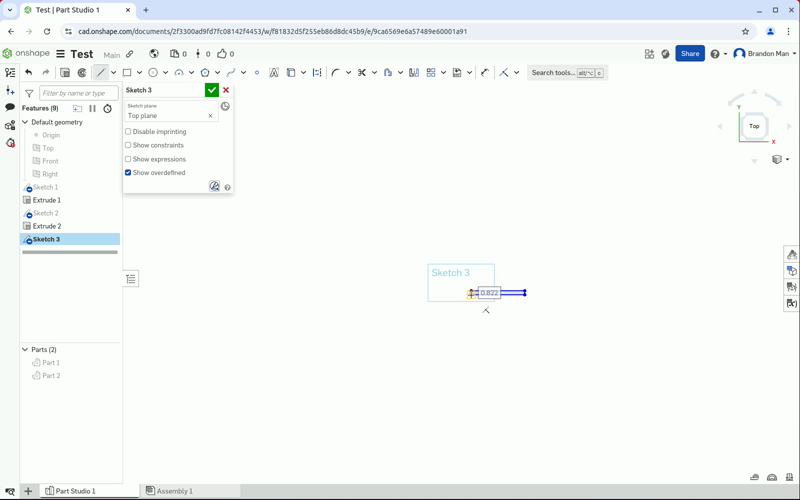
key(esc)
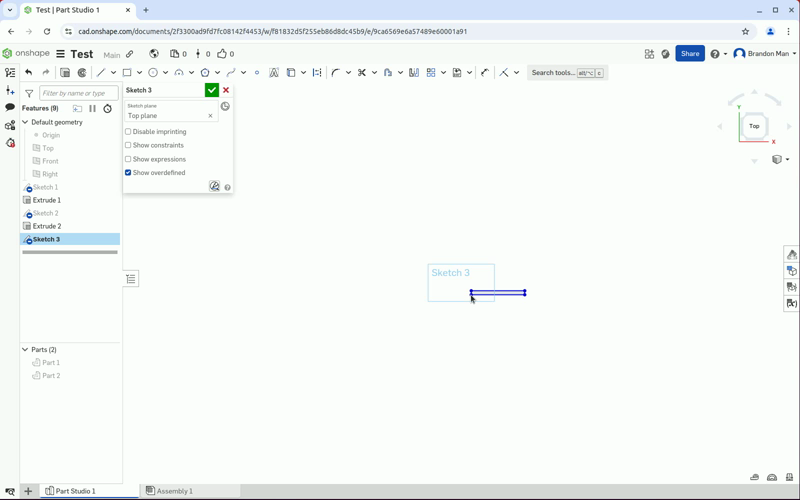
mouse_move(486, 292)
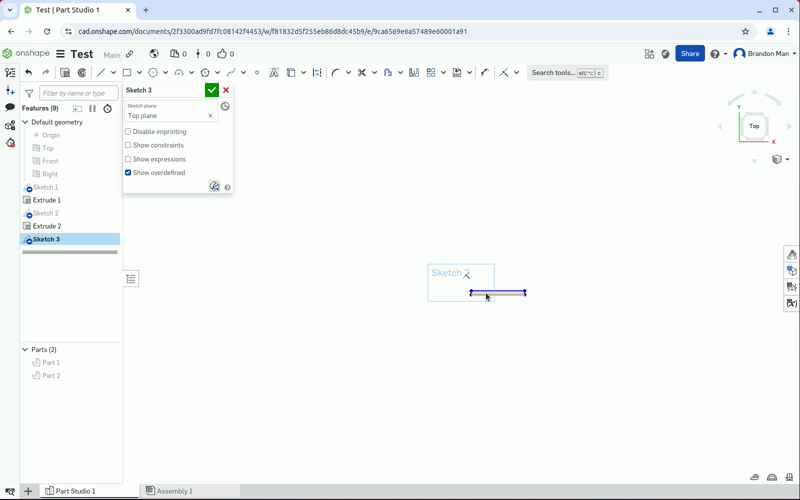
scroll(6)
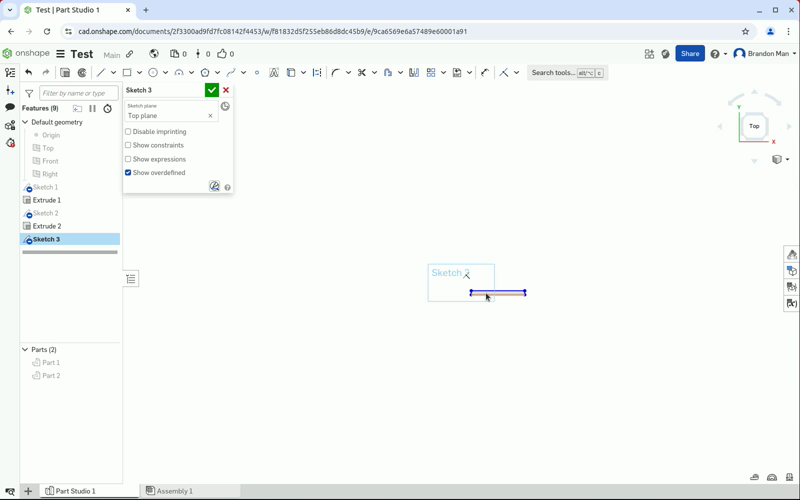
scroll(6)
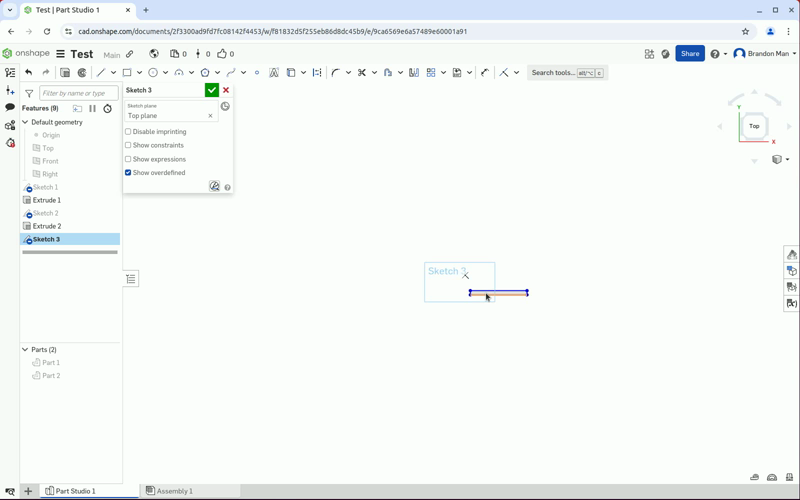
scroll(6)
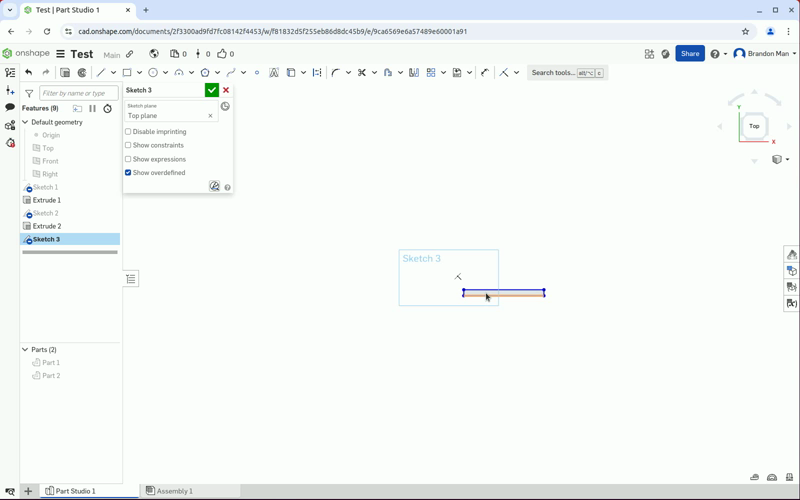
scroll(6)
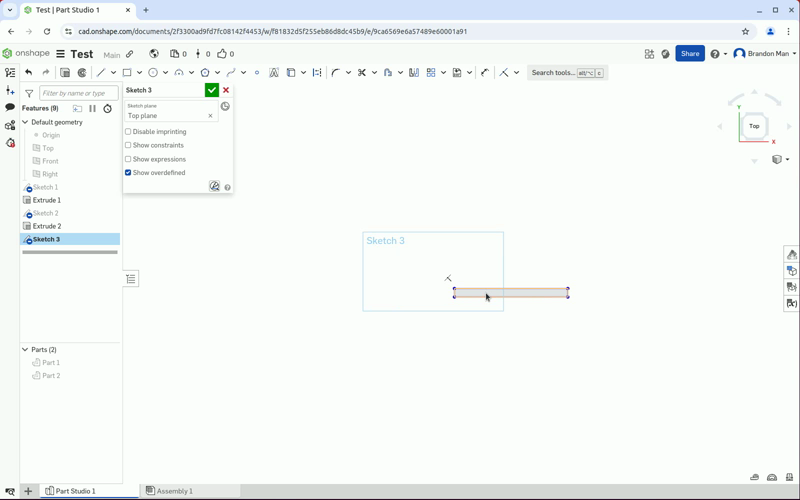
scroll(6)
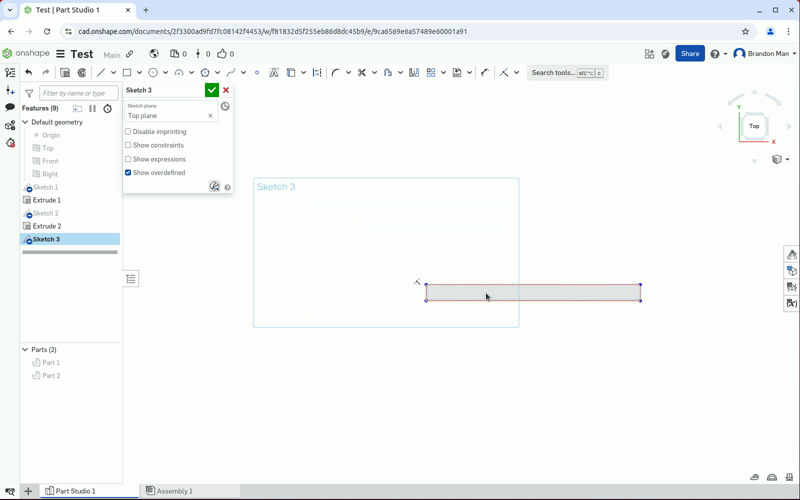
scroll(6)
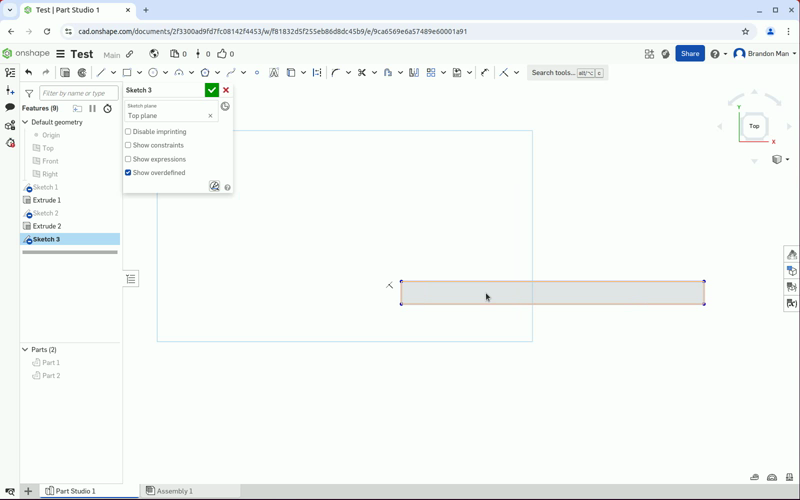
scroll(6)
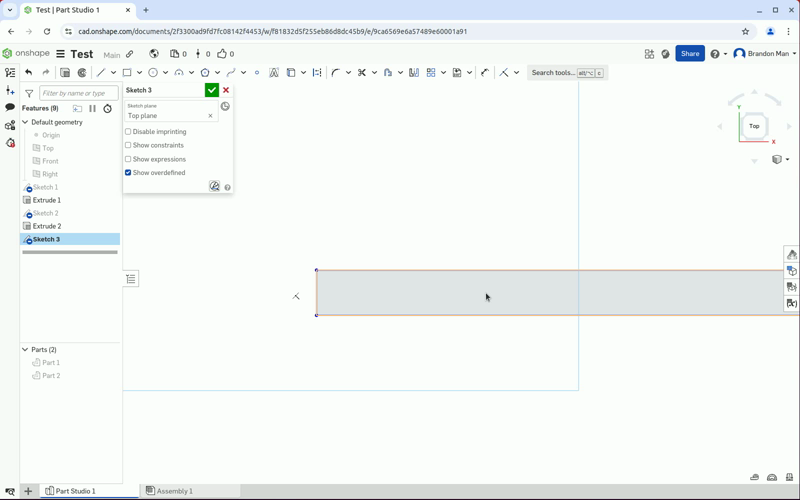
click(486, 292)
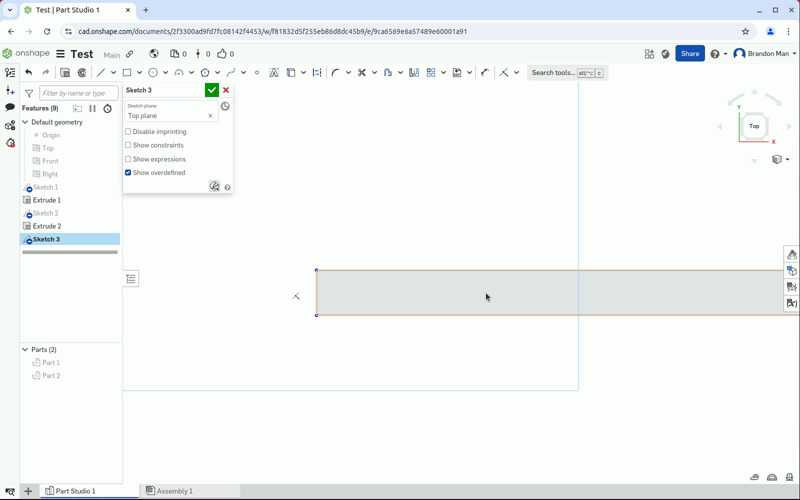
scroll(-6)
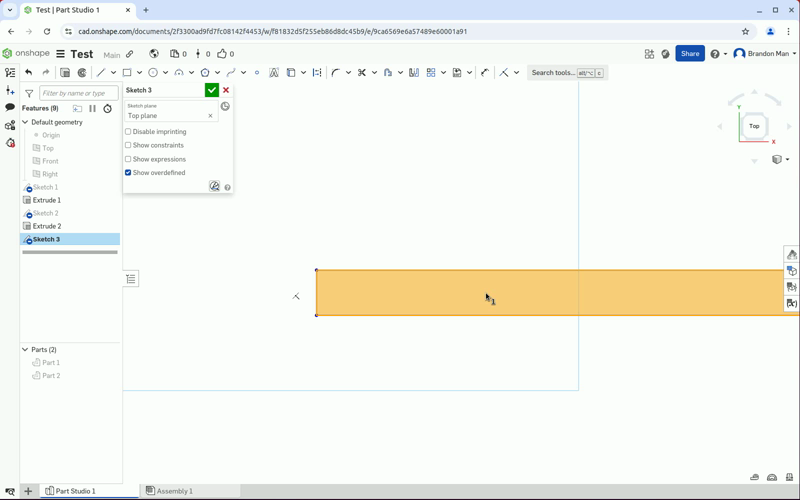
scroll(-6)
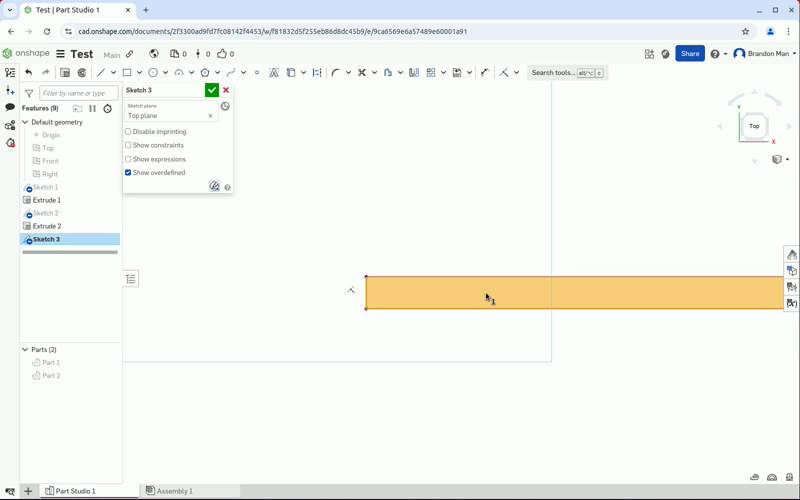
scroll(-6)
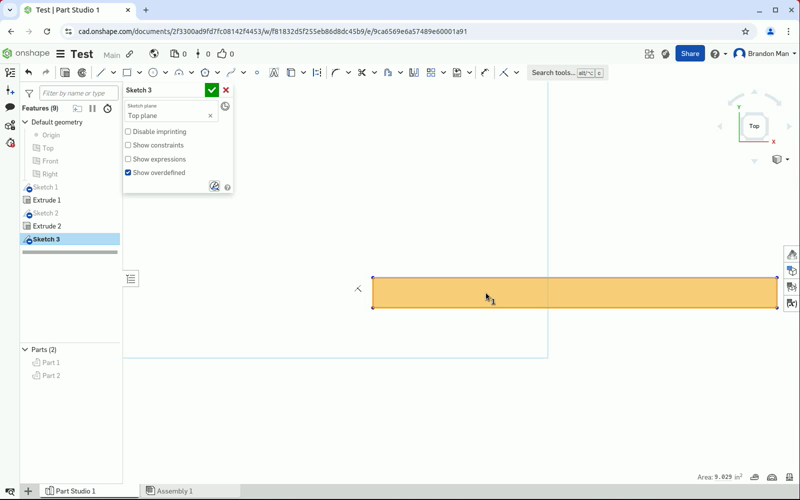
scroll(-6)
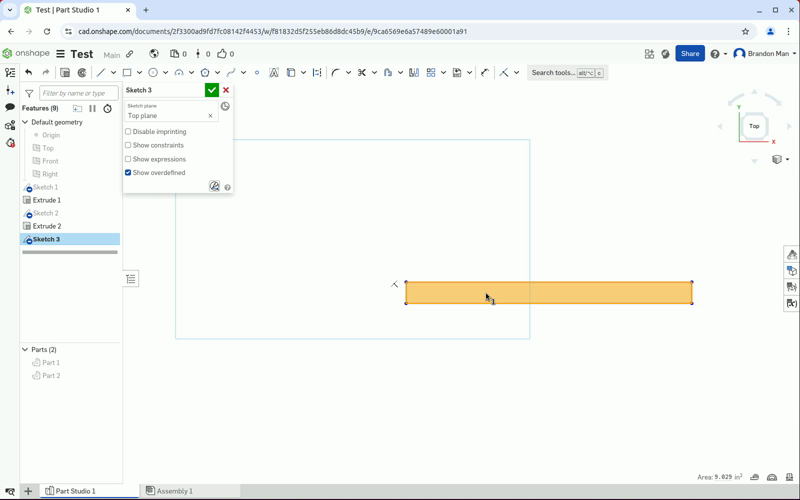
scroll(-6)
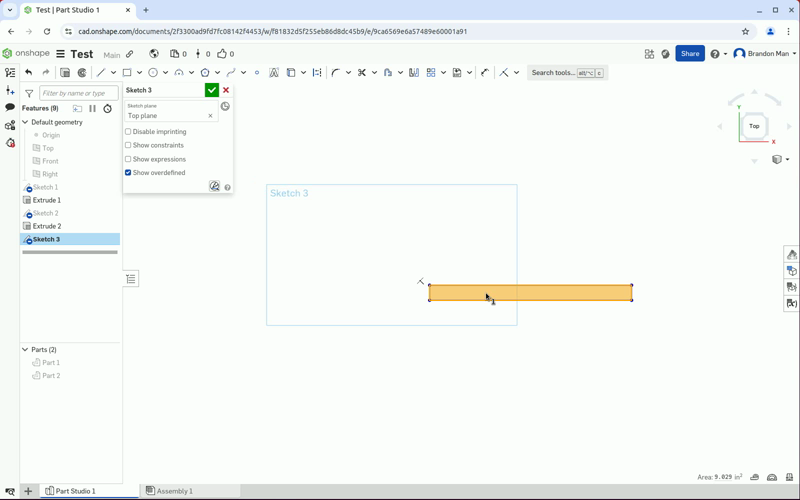
scroll(-6)
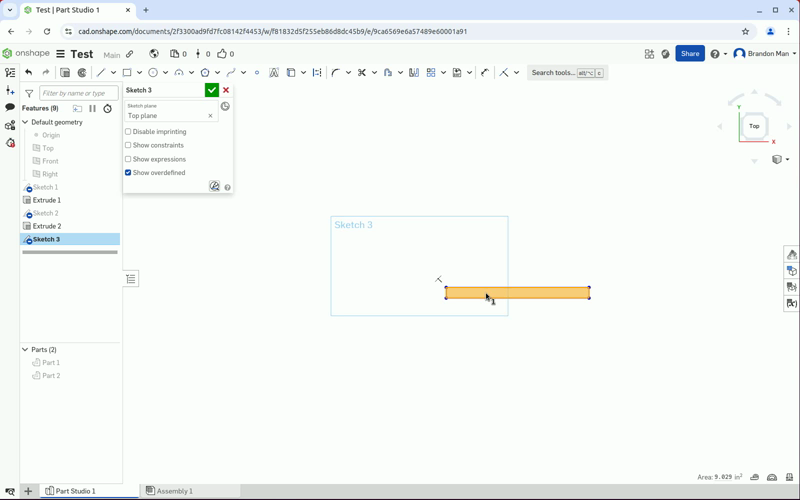
scroll(-6)
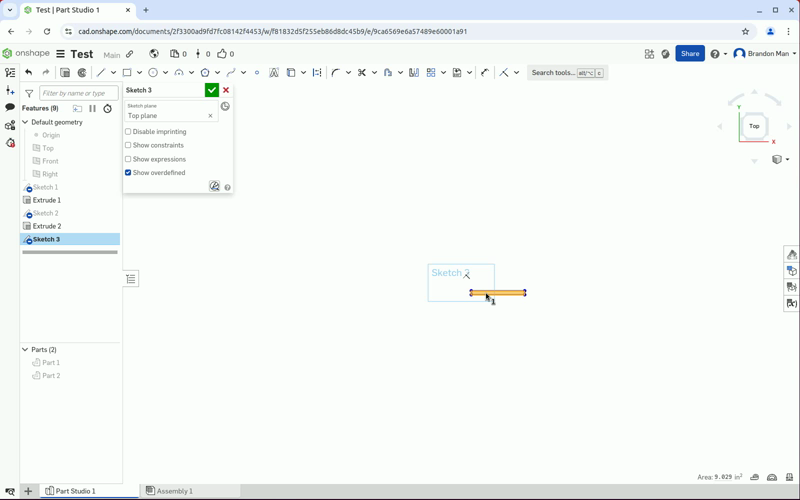
mouse_move(73, 352)
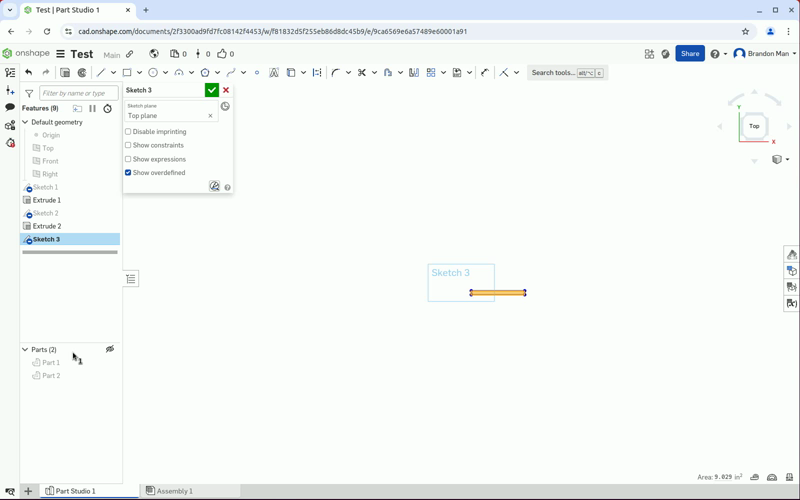
key(shift+y)
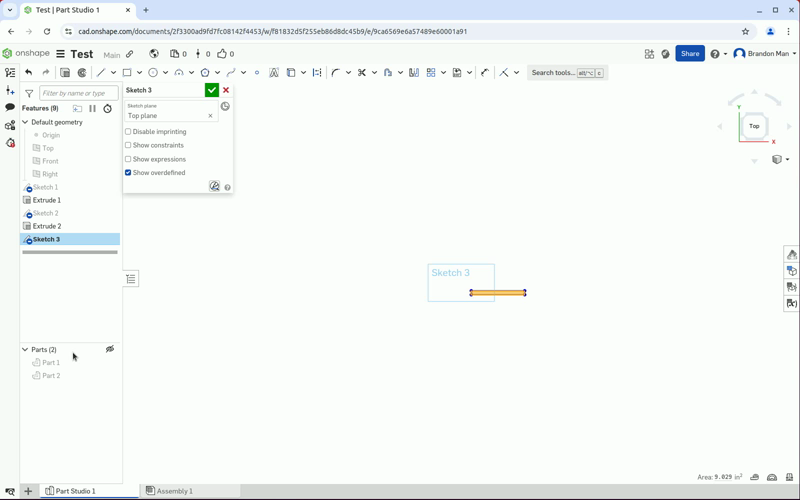
key(shift+e)
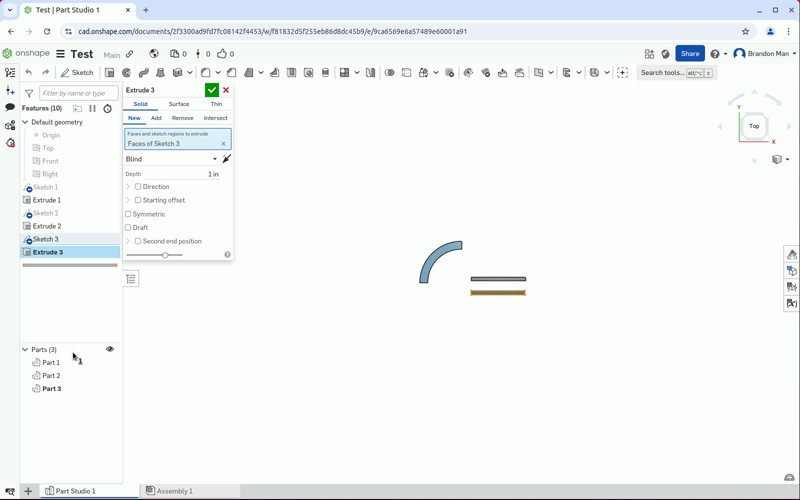
mouse_move(143, 106)
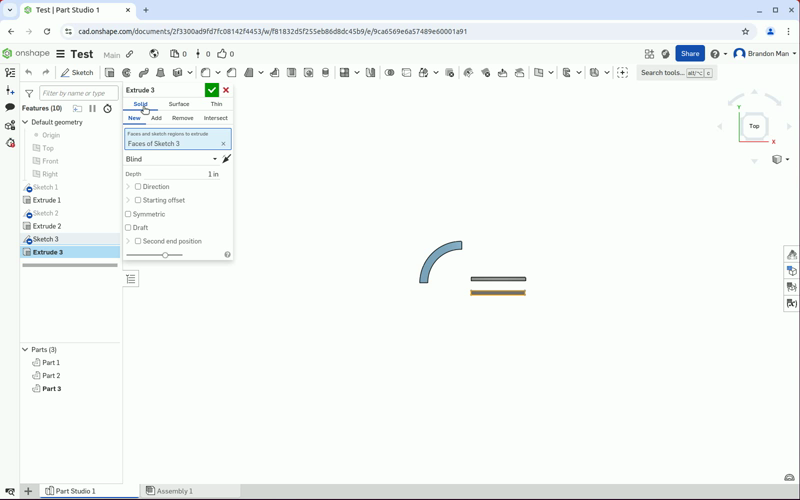
click(143, 106)
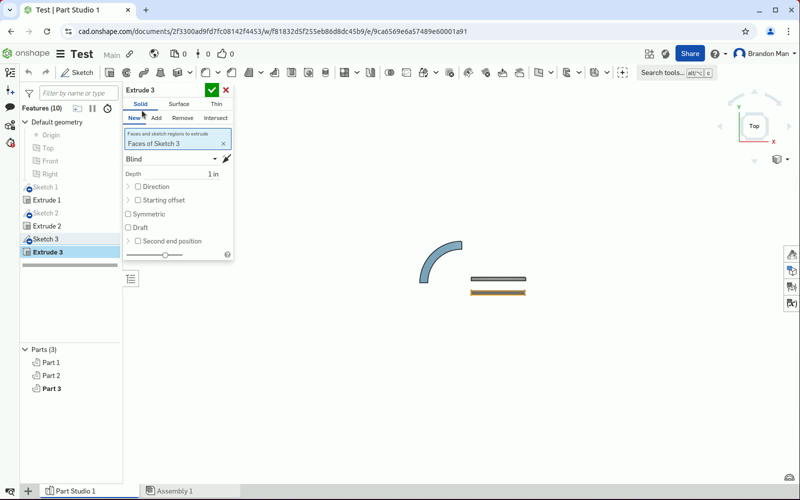
mouse_move(137, 120)
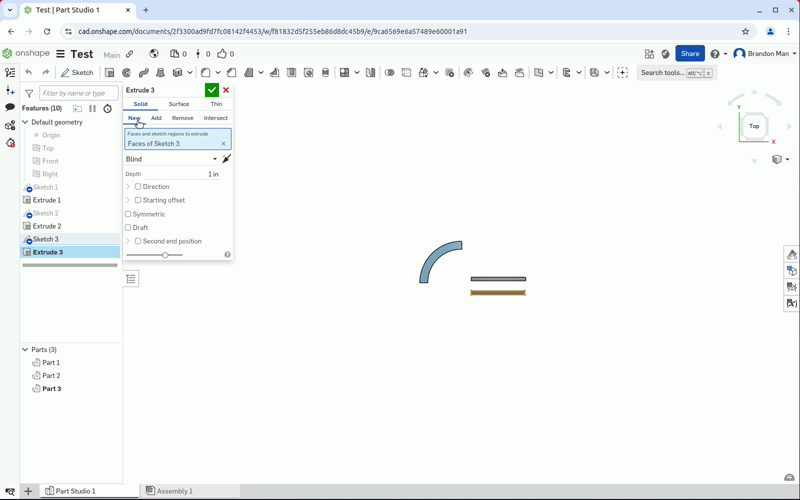
click(137, 120)
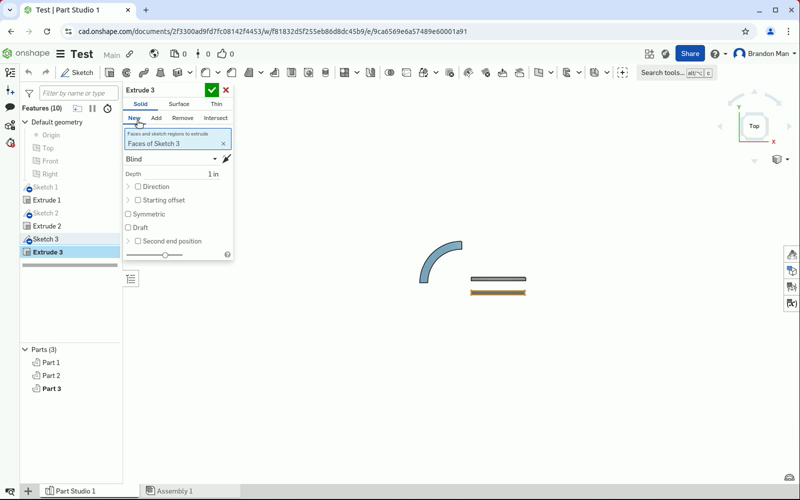
key(tab, 4)
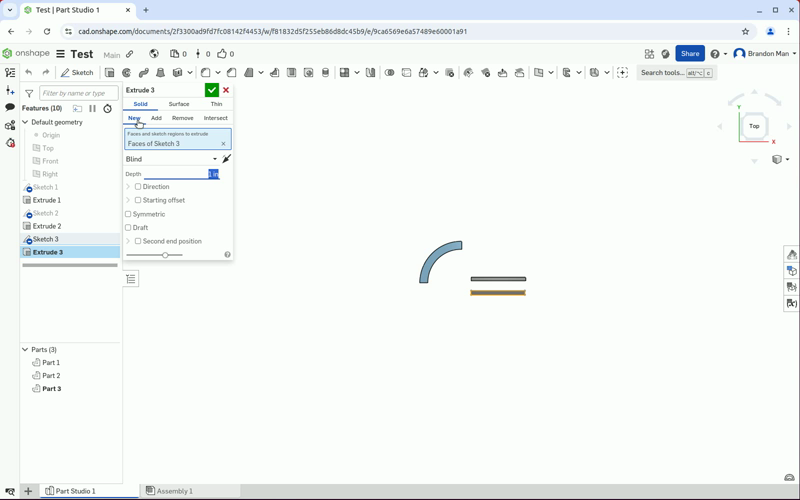
text(-0.241)
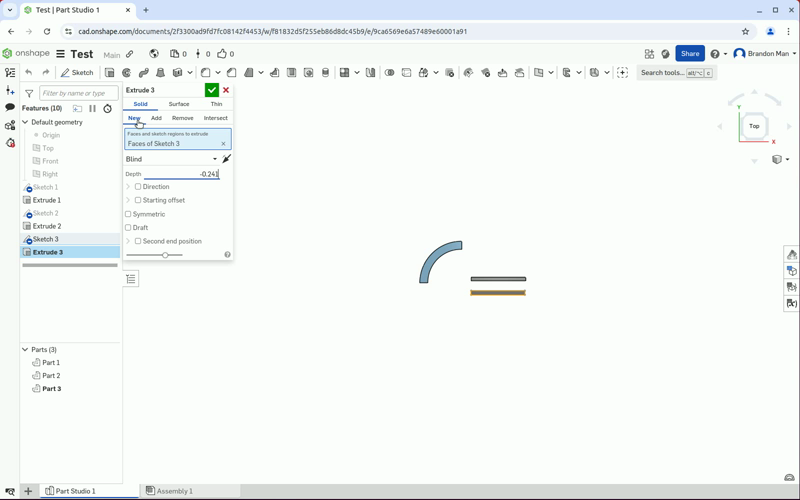
key(enter)
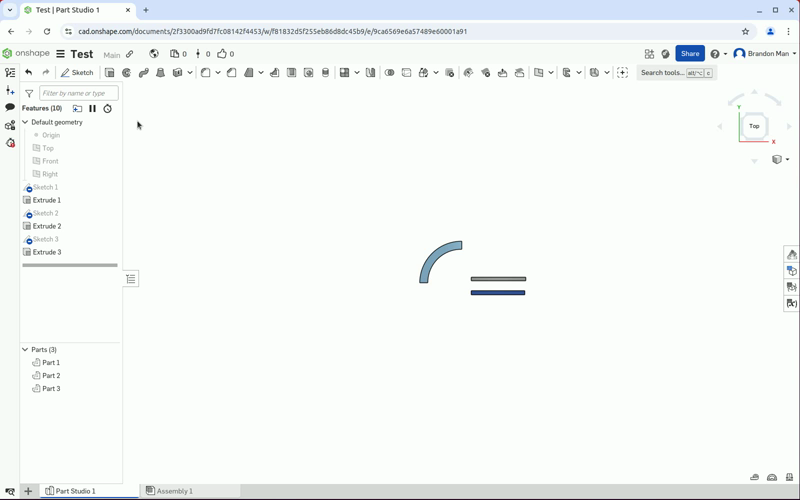
key(shift+h)
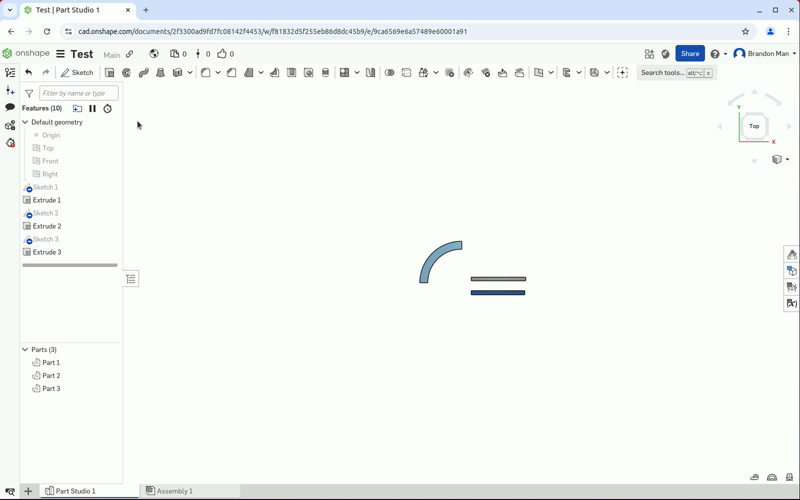
key(shift+h)
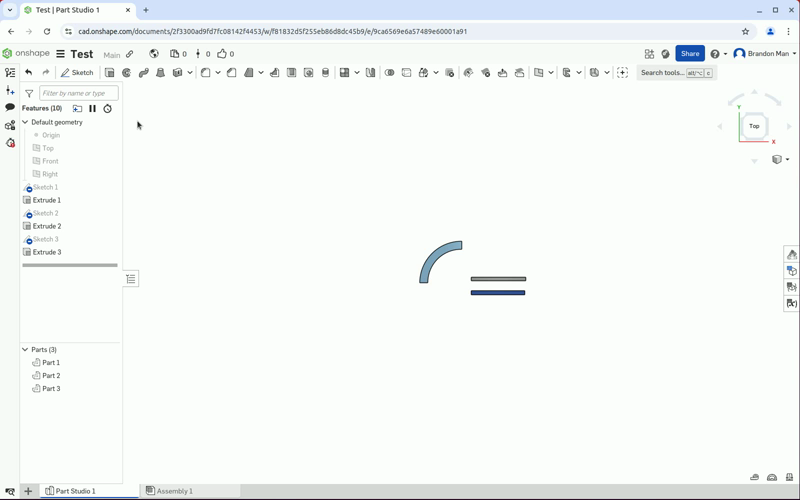
mouse_move(73, 189)
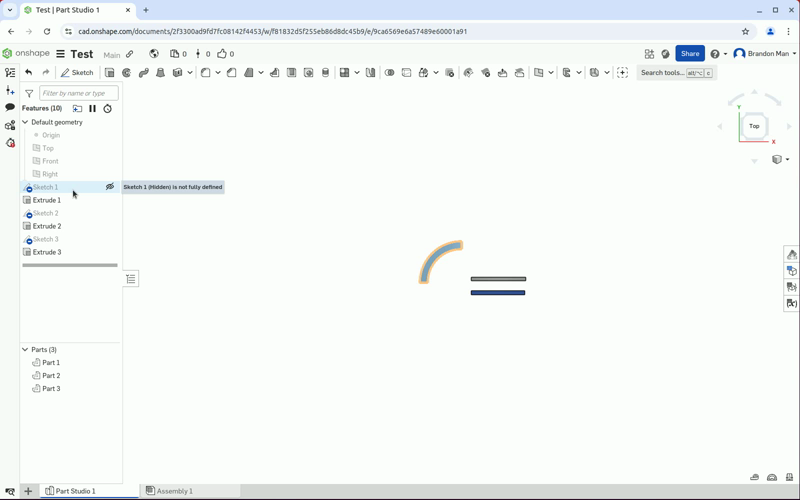
click(73, 189)
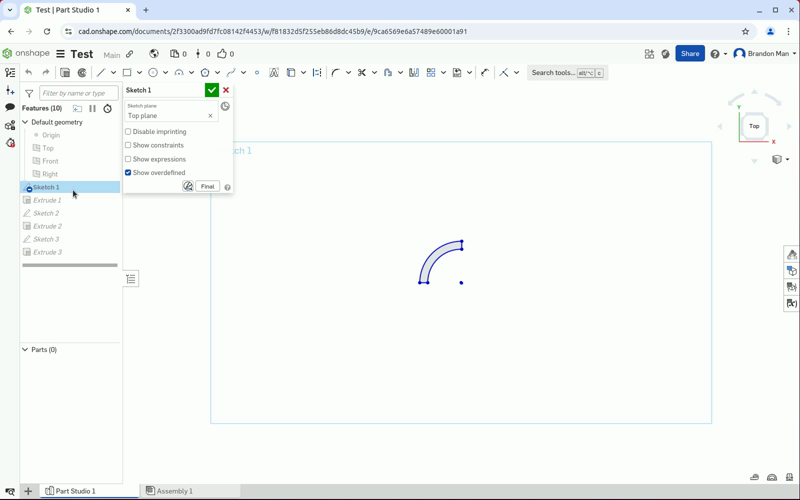
mouse_move(229, 92)
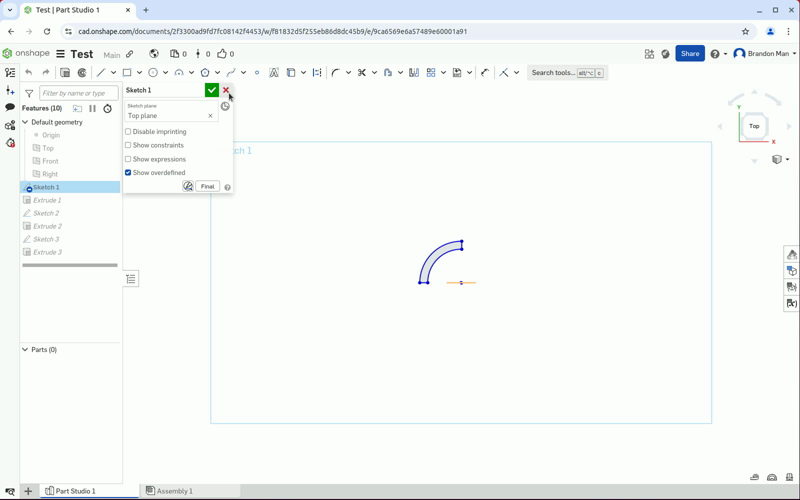
click(229, 92)
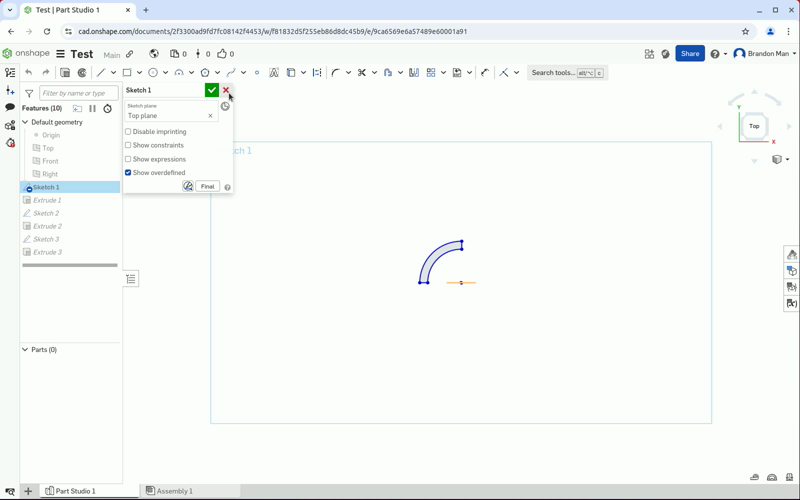
key(shift+s)
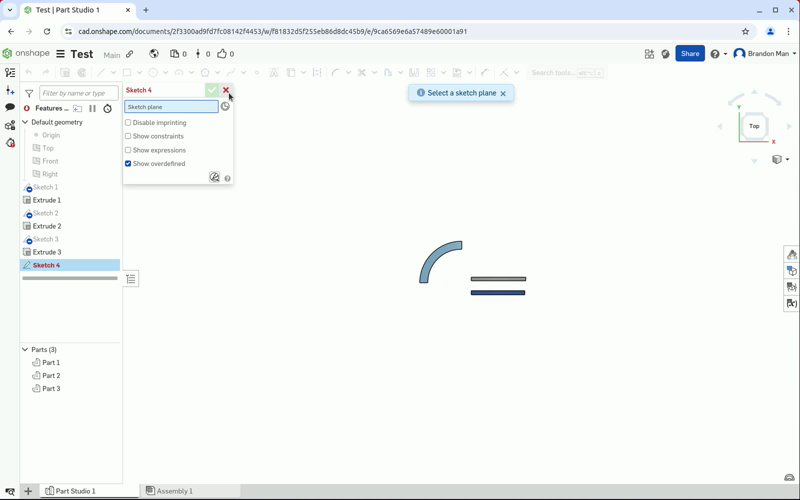
mouse_move(73, 150)
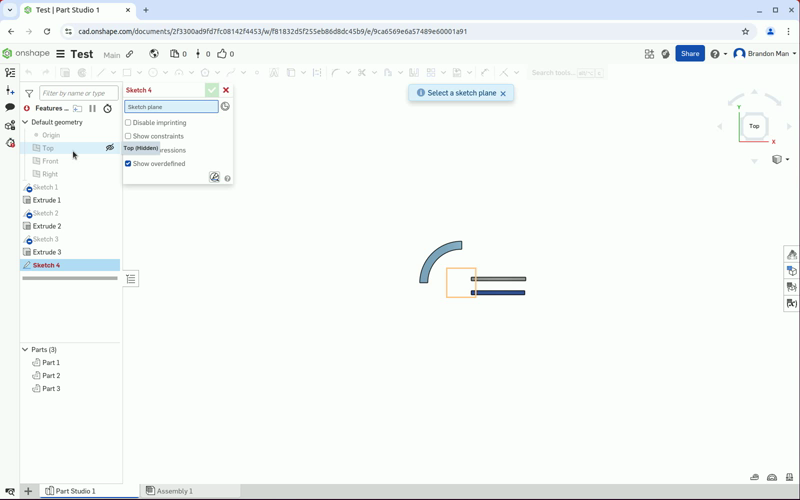
click(73, 150)
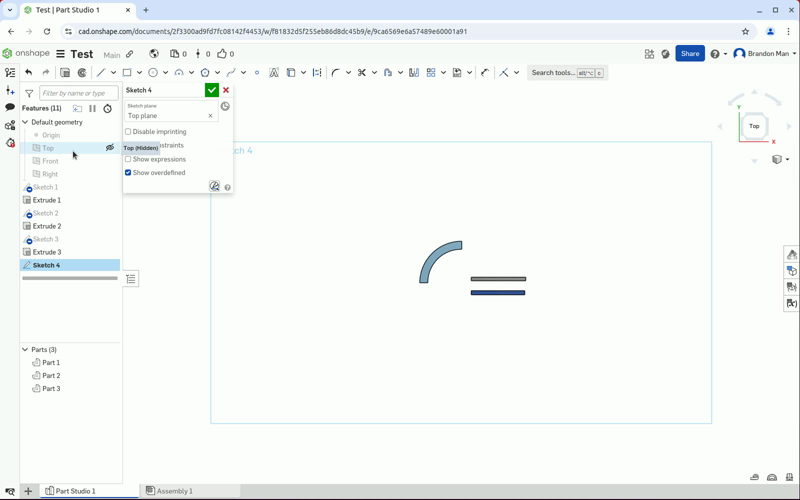
mouse_move(73, 352)
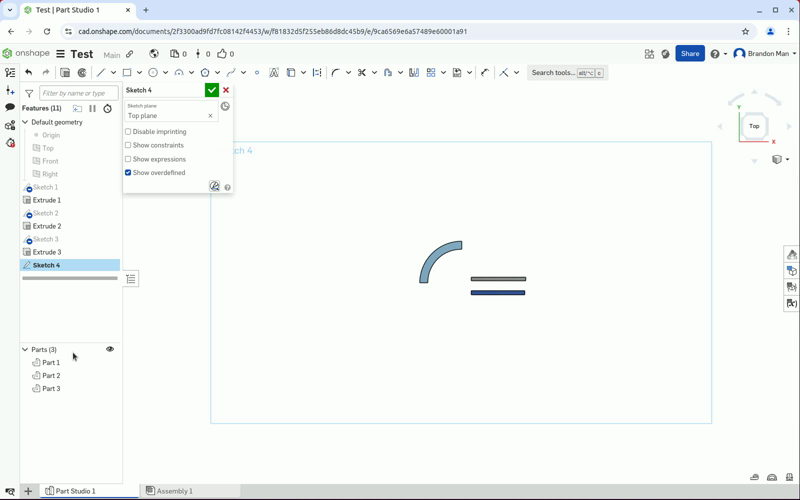
key(y)
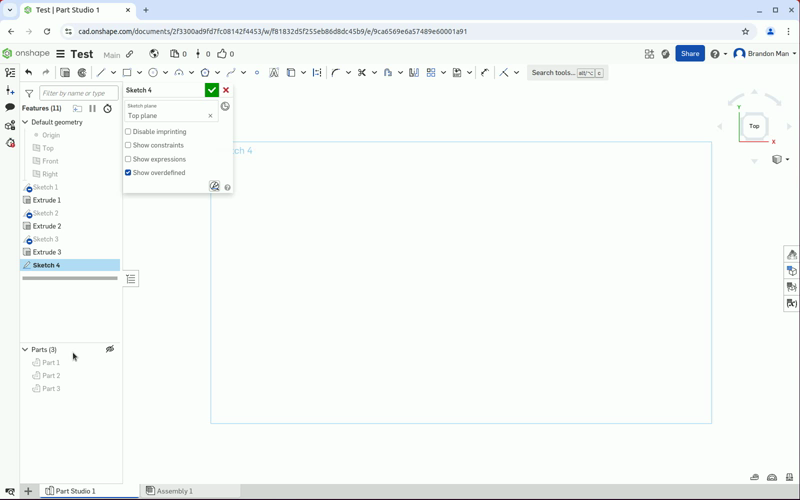
key(l)
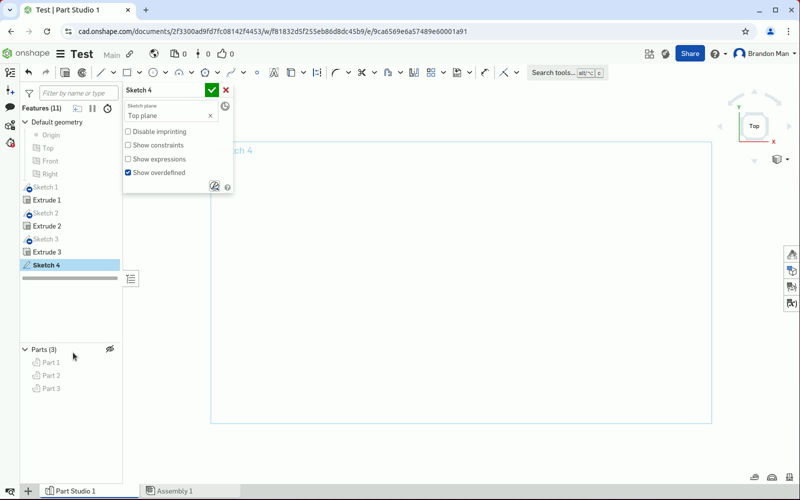
key_down(shift)
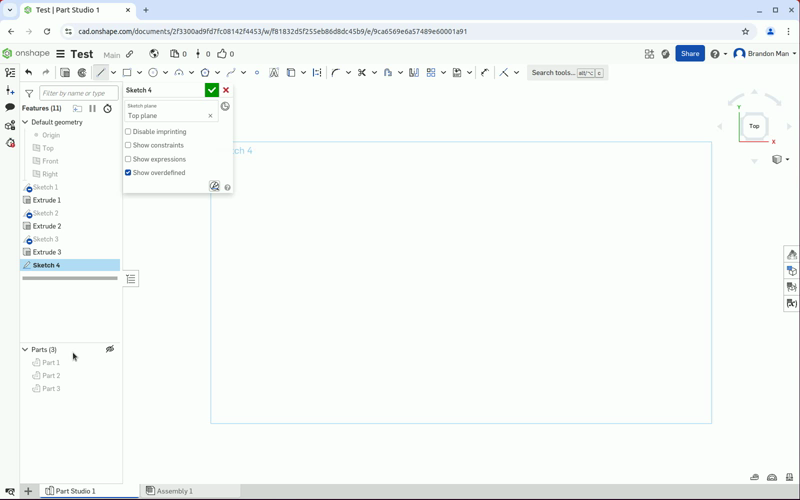
mouse_move(463, 185)
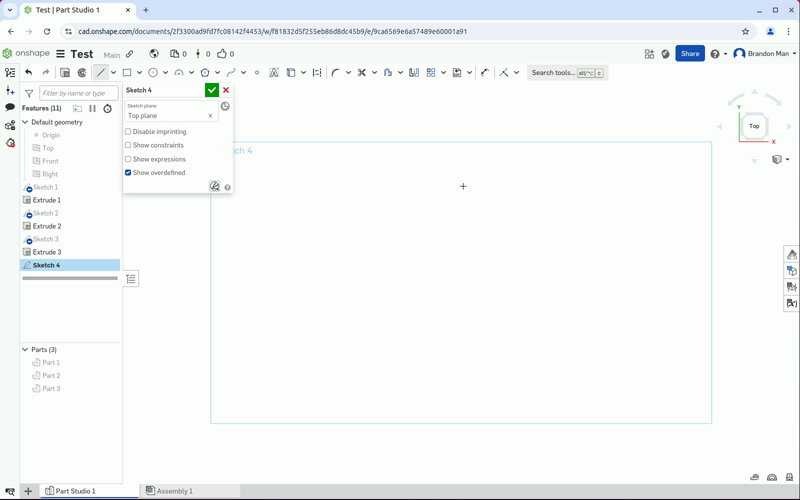
click(463, 185)
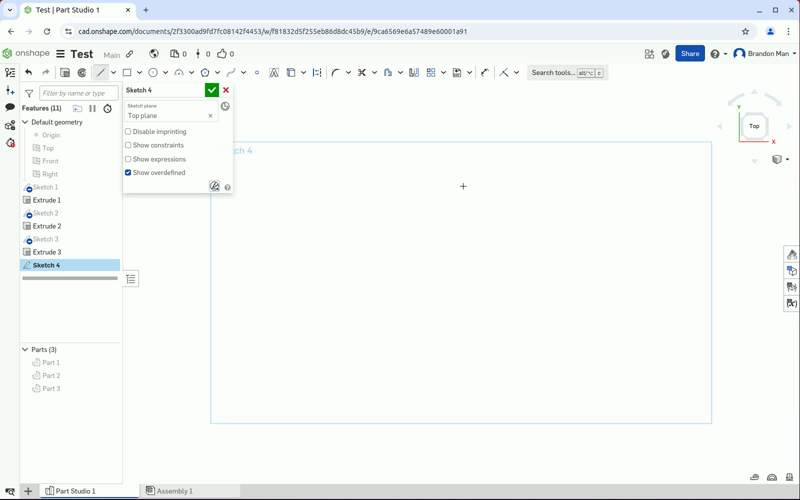
key_up(shift)
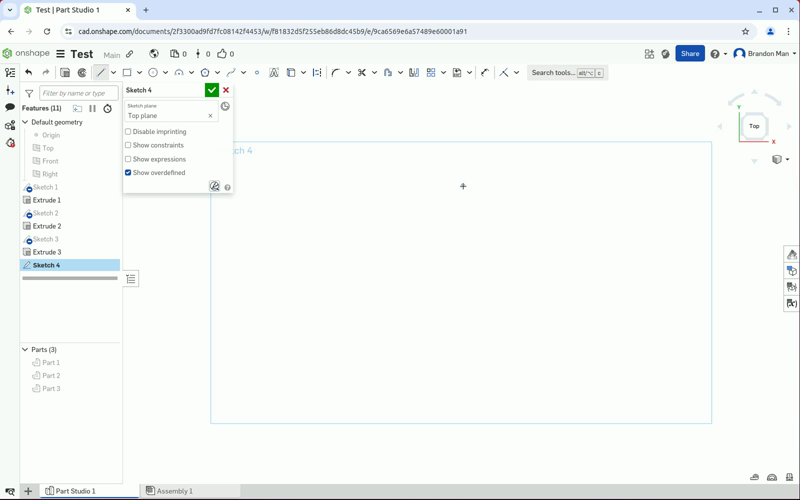
key_down(shift)
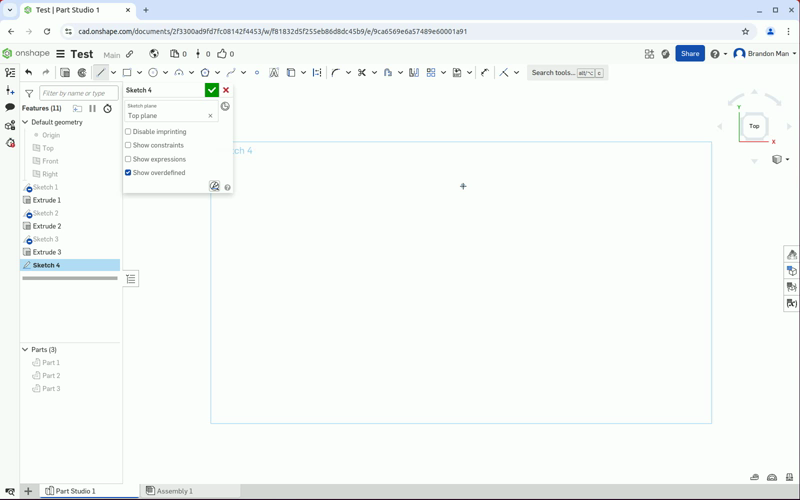
mouse_move(493, 185)
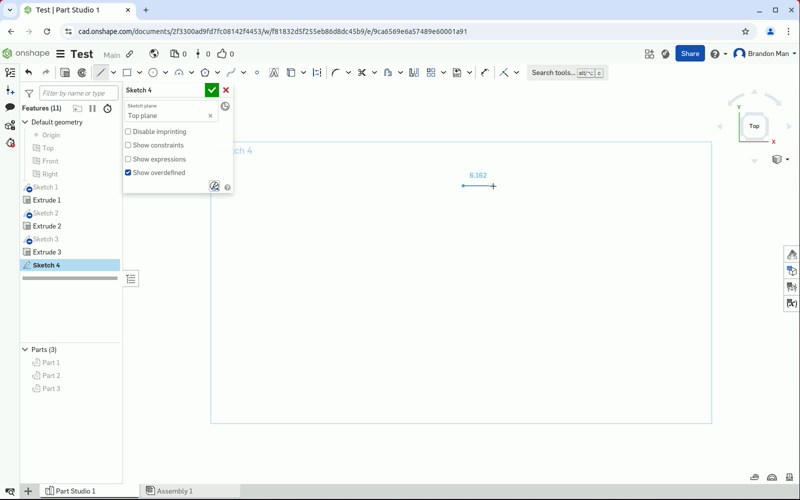
mouse_move(476, 210)
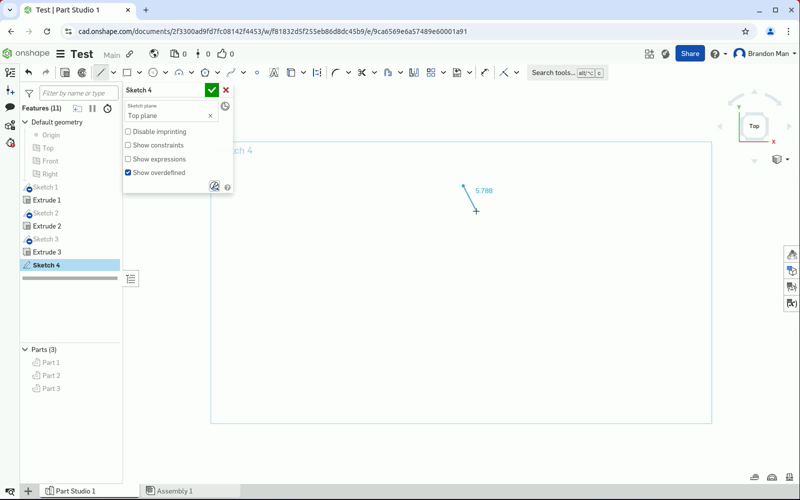
click(476, 210)
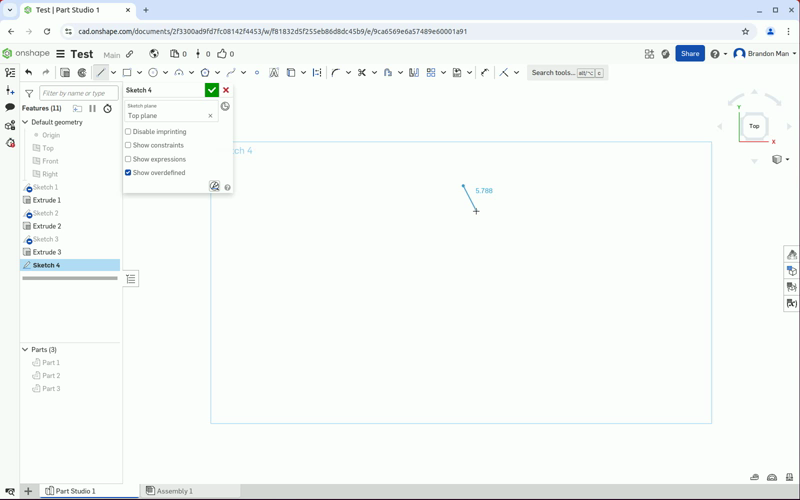
key_up(shift)
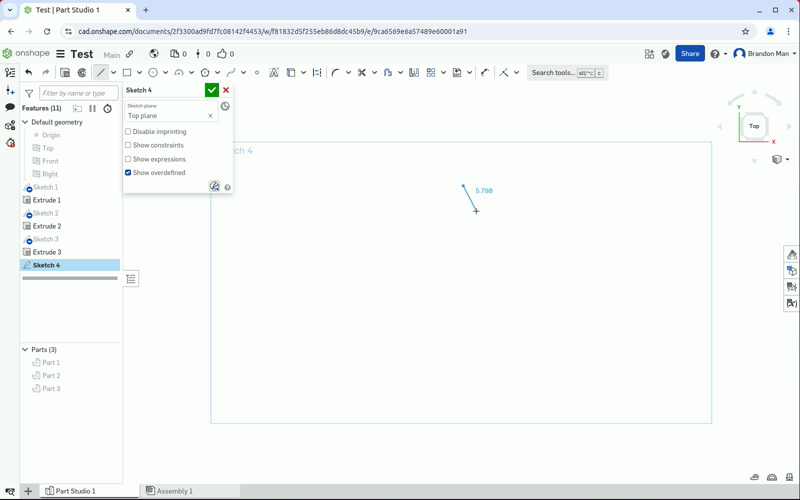
key(esc)
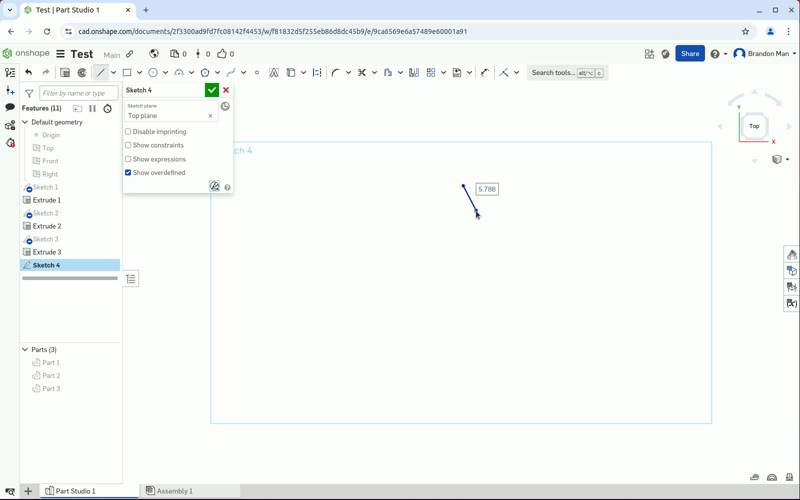
key(a)
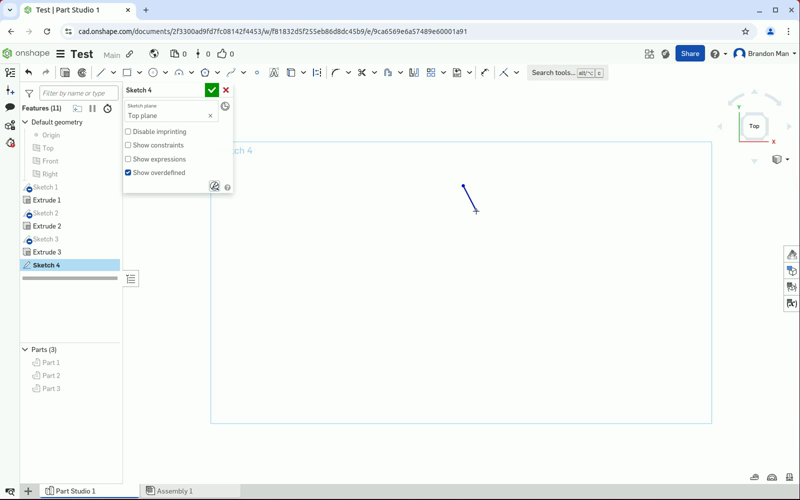
mouse_move(476, 210)
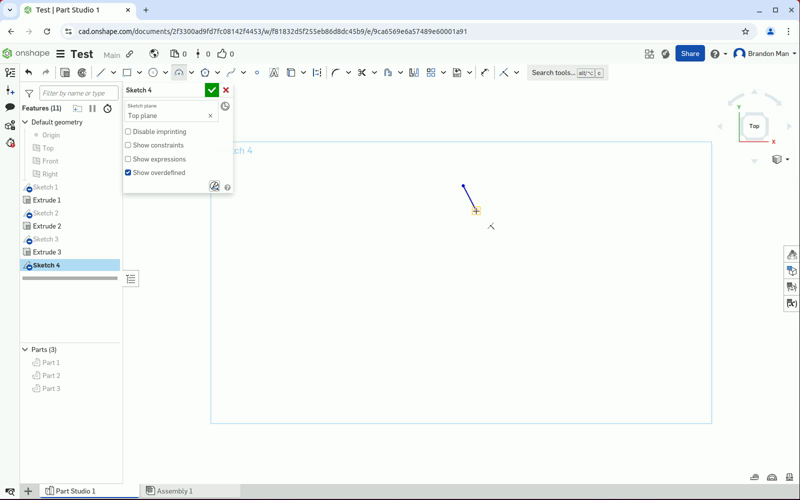
click(476, 210)
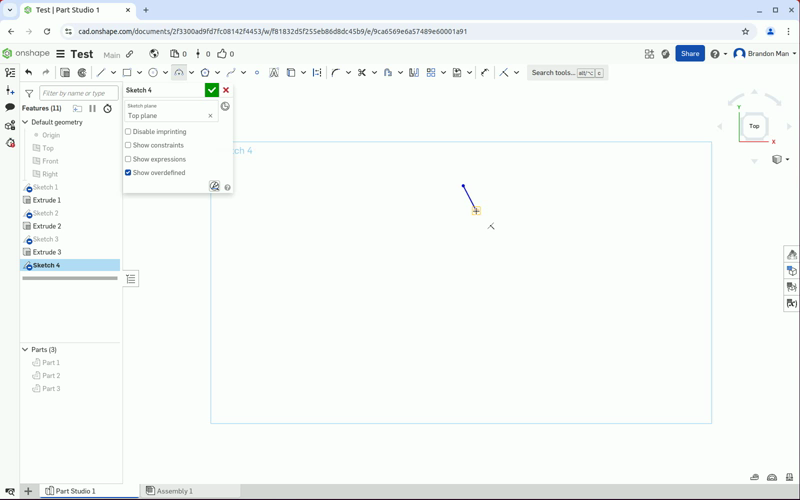
key_down(shift)
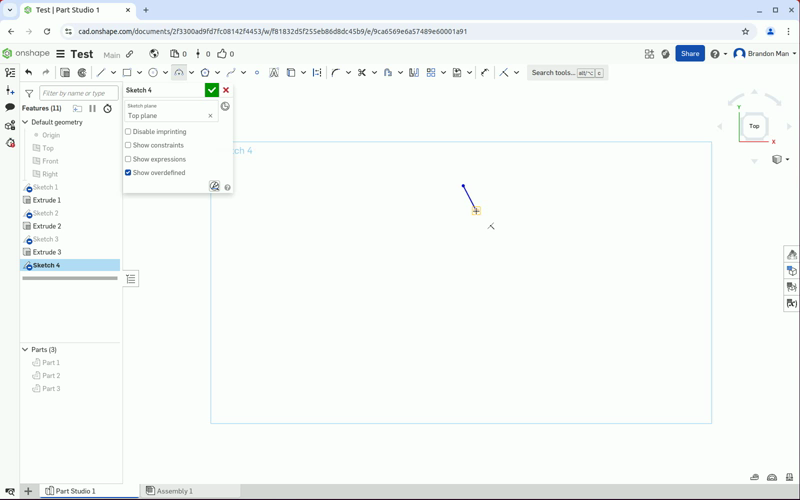
mouse_move(527, 198)
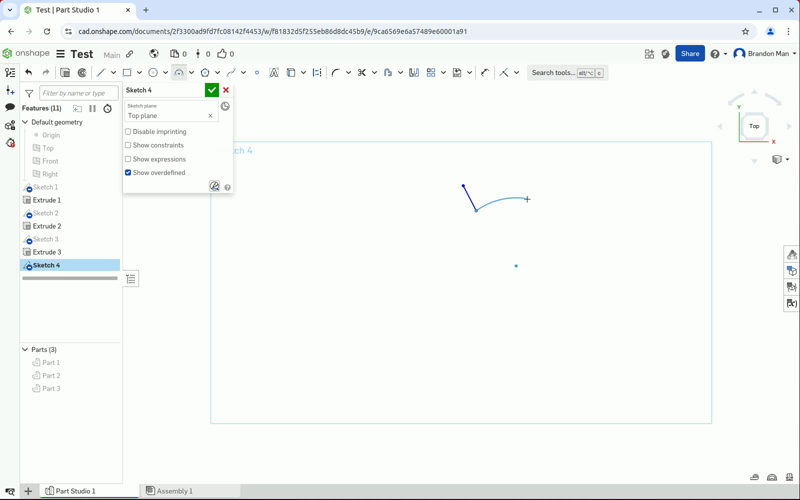
click(527, 198)
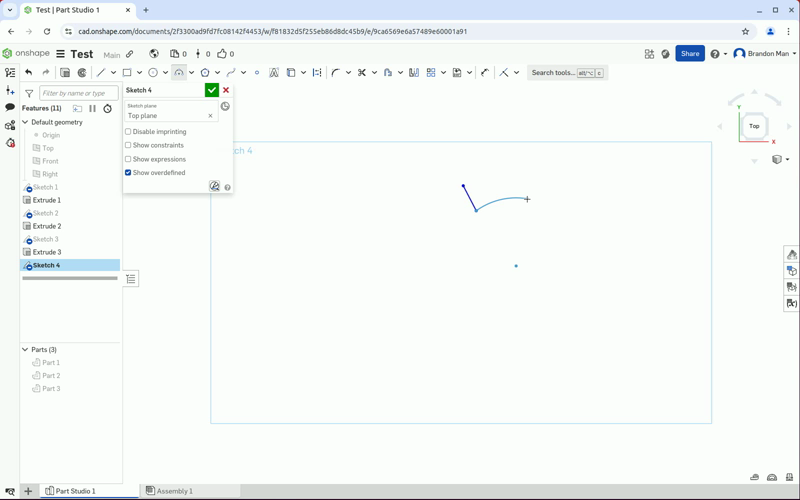
mouse_move(500, 201)
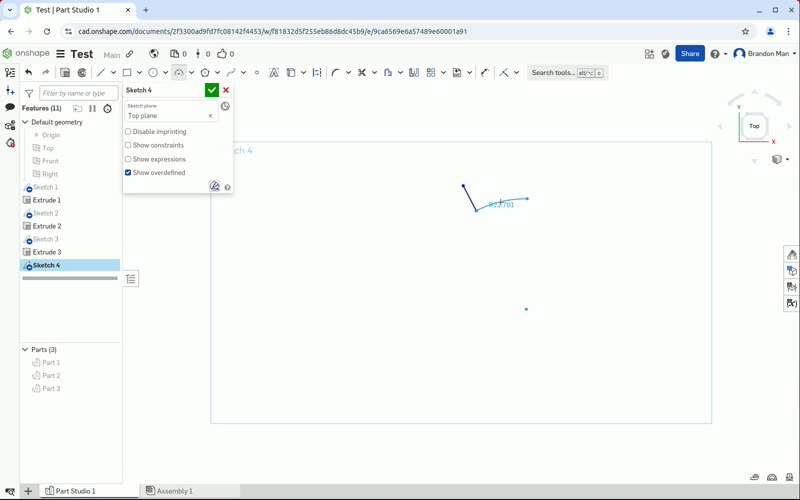
click(500, 201)
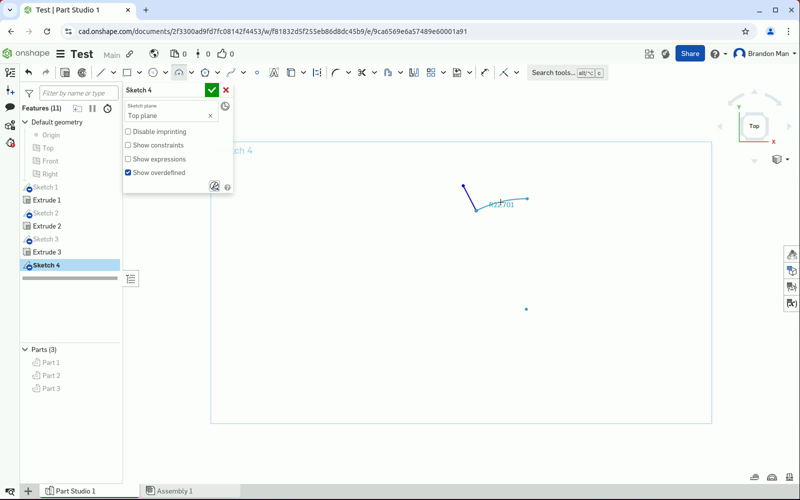
key_up(shift)
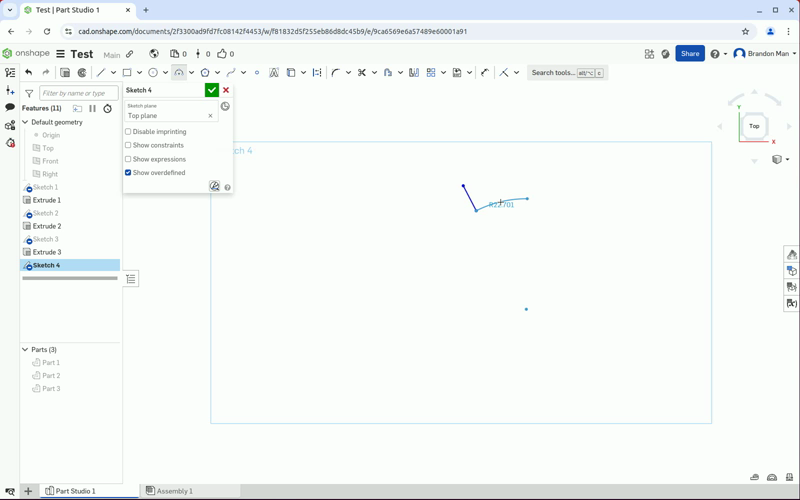
key(esc)
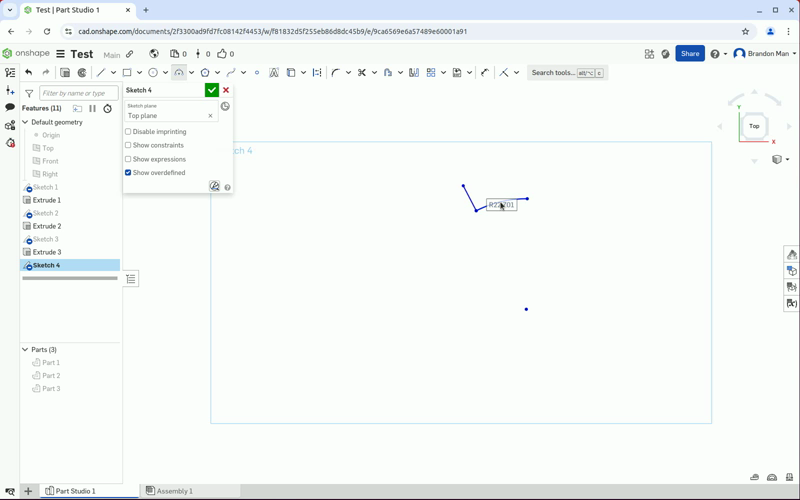
key(l)
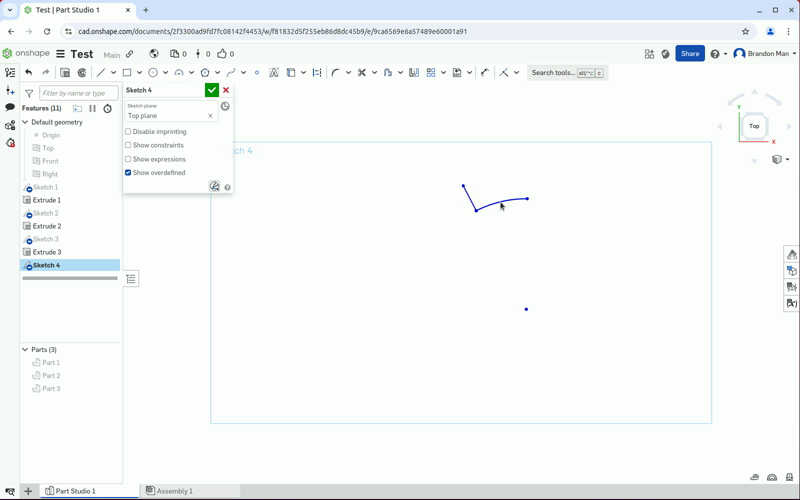
mouse_move(527, 198)
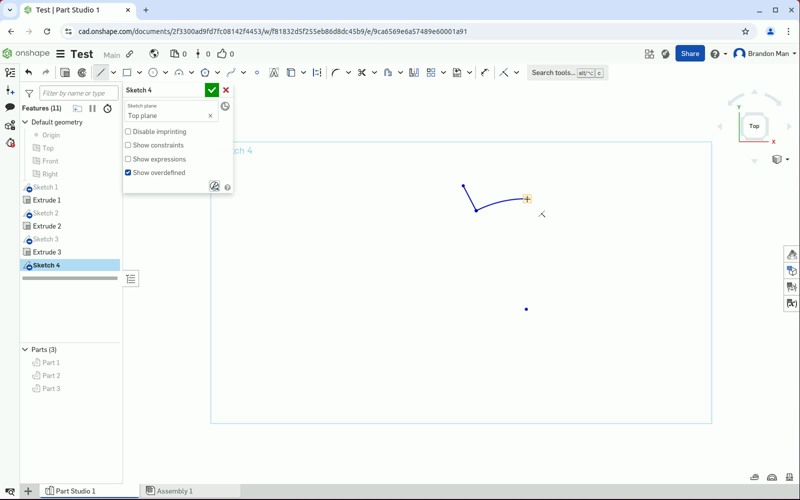
click(527, 198)
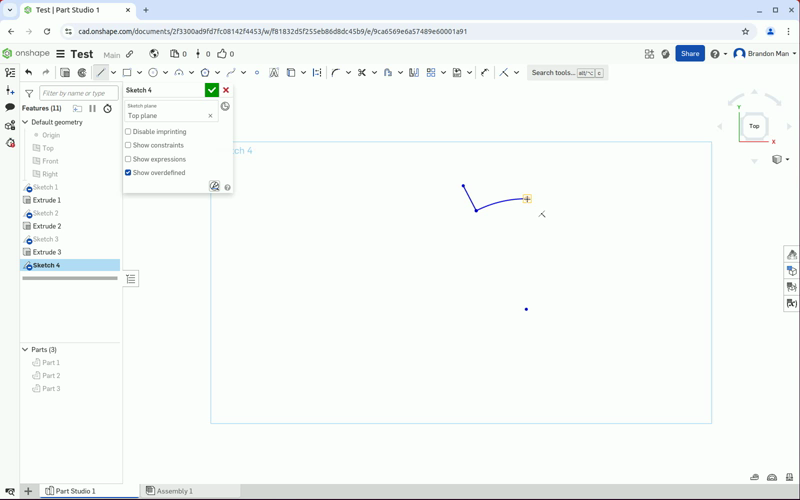
key_down(shift)
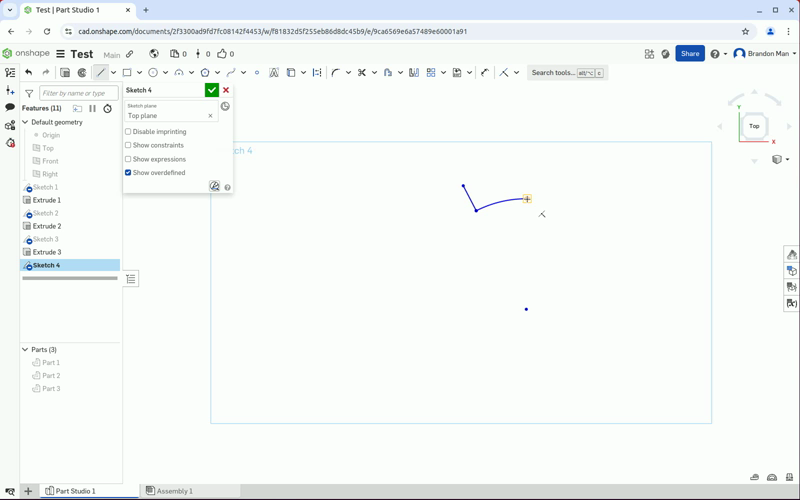
mouse_move(557, 198)
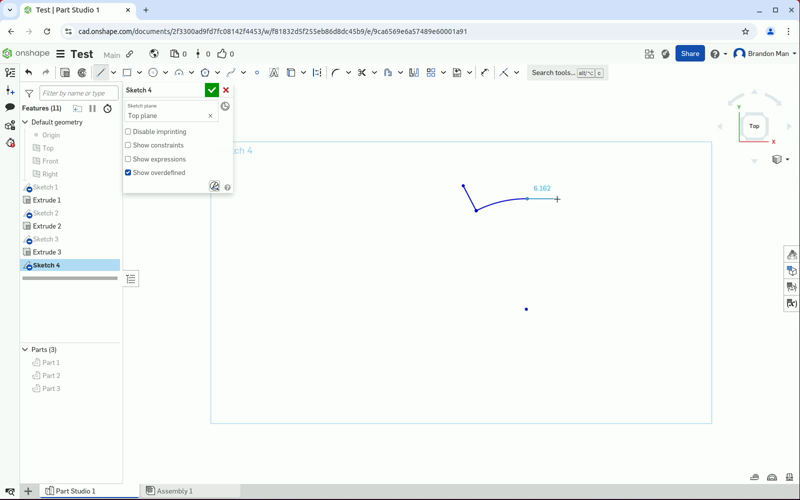
mouse_move(527, 170)
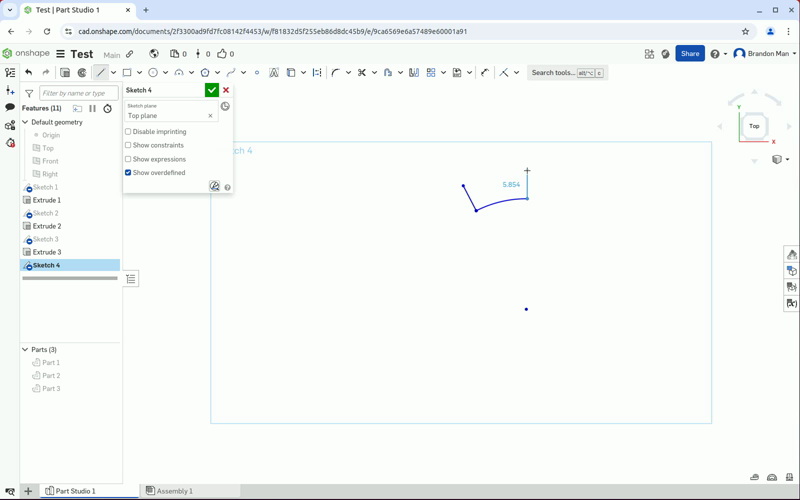
click(527, 170)
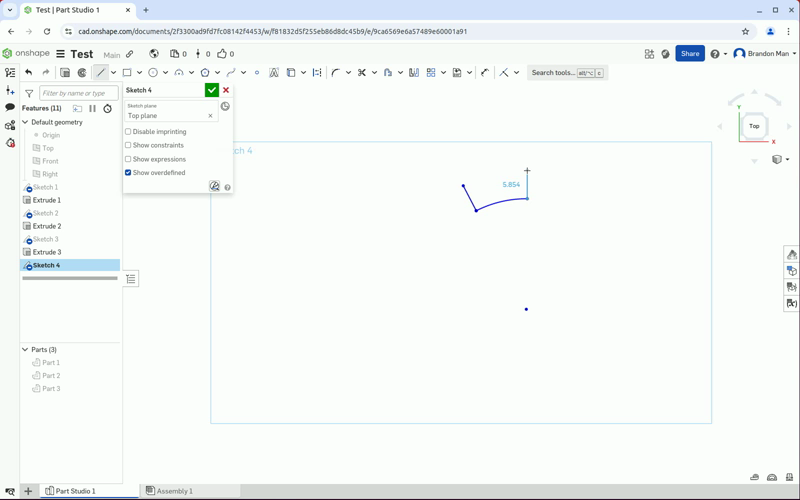
key_up(shift)
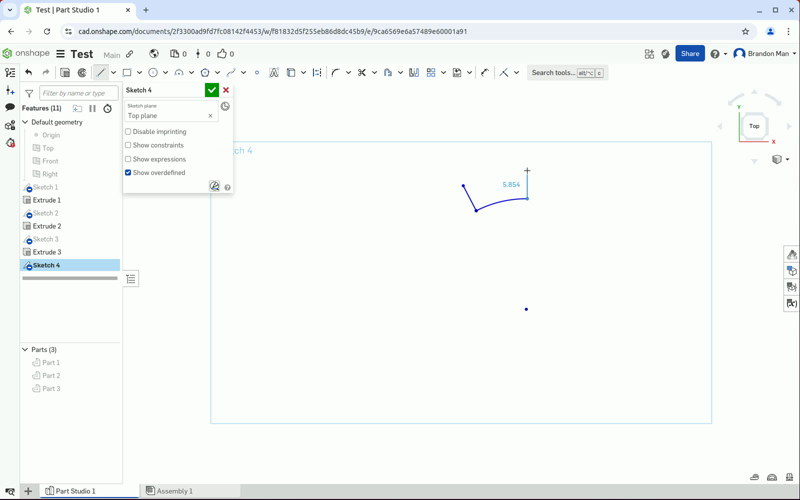
key(esc)
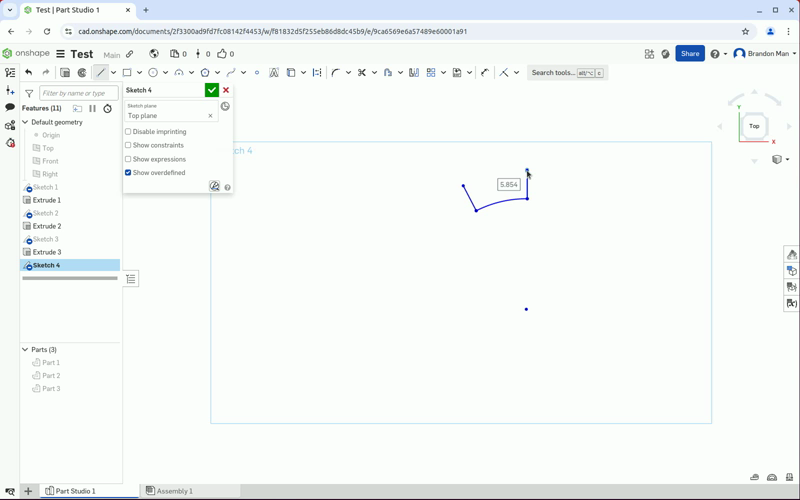
key(a)
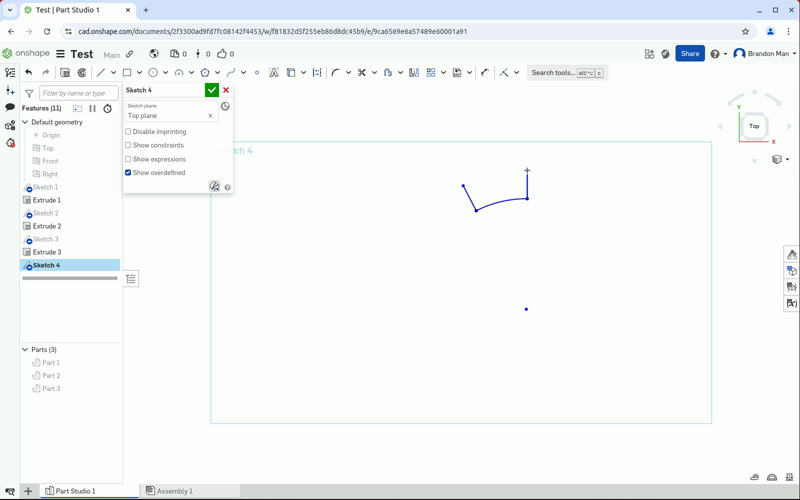
mouse_move(527, 170)
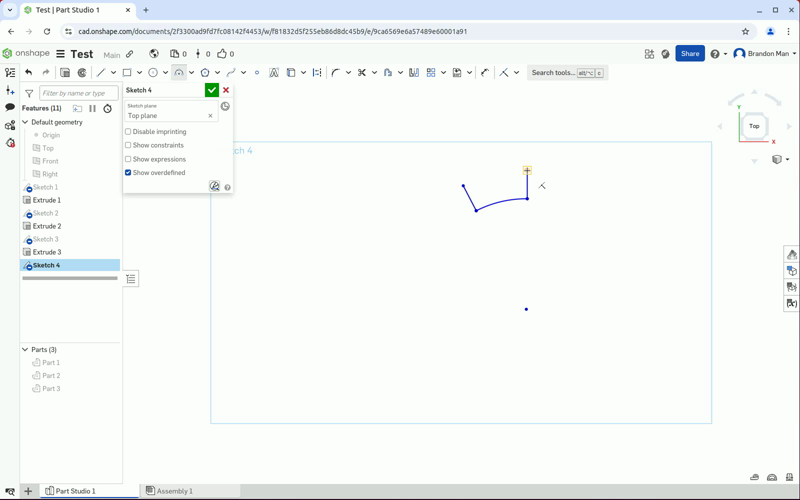
click(527, 170)
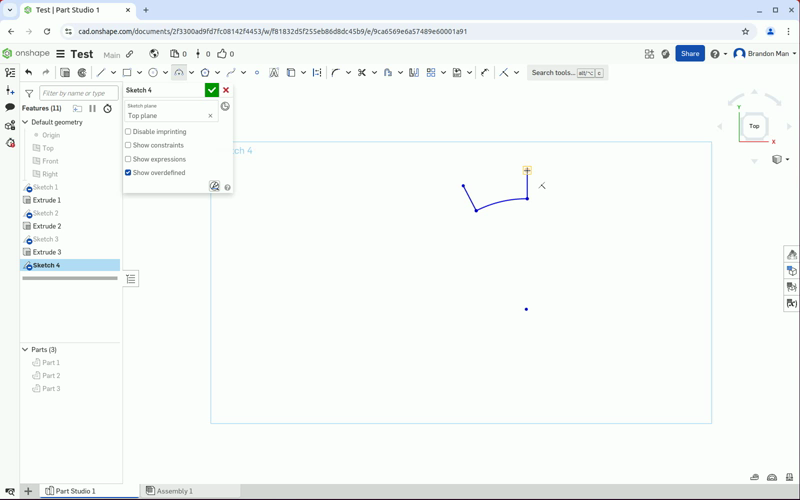
mouse_move(463, 185)
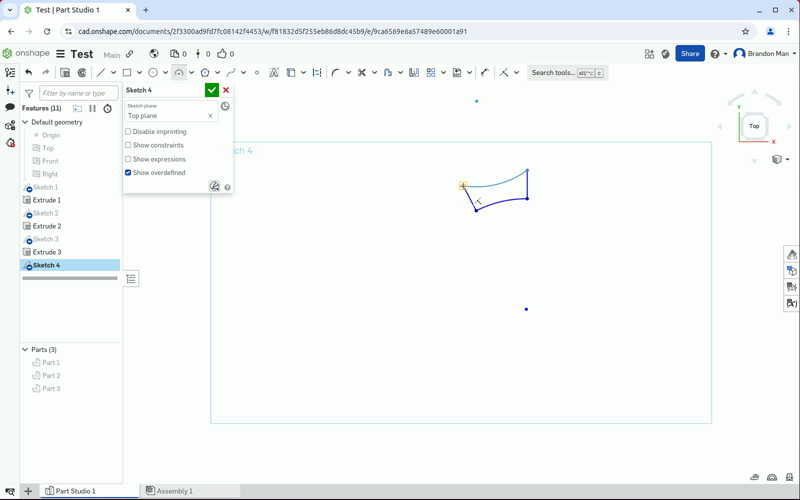
click(463, 185)
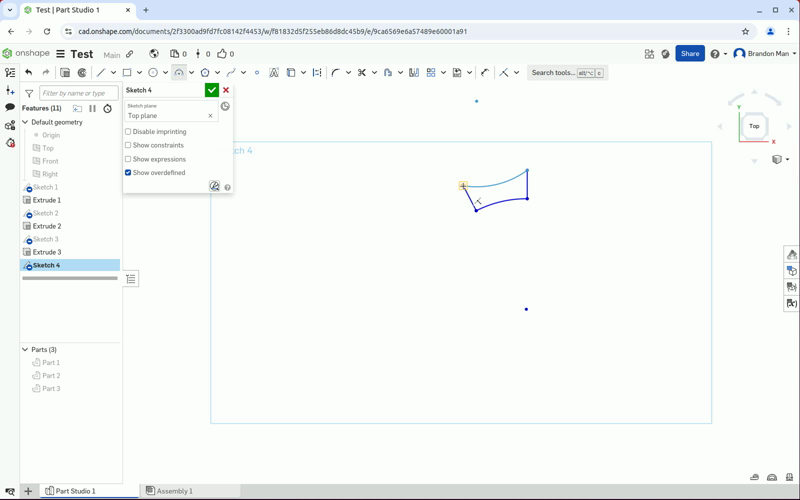
key_down(shift)
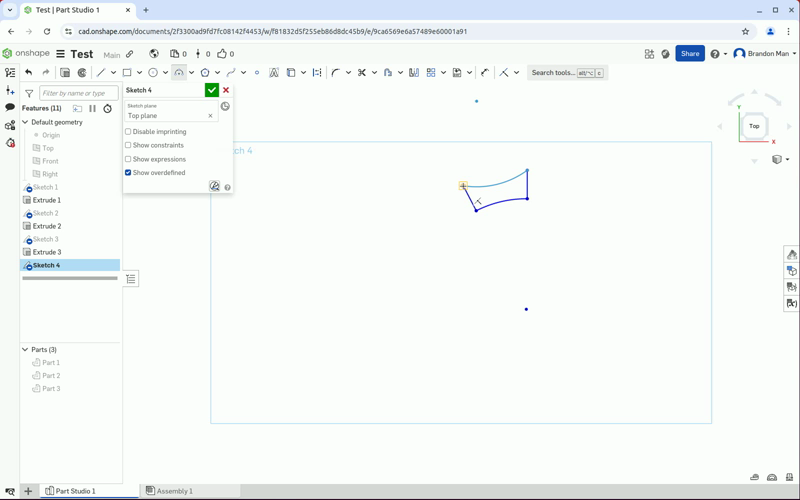
mouse_move(494, 174)
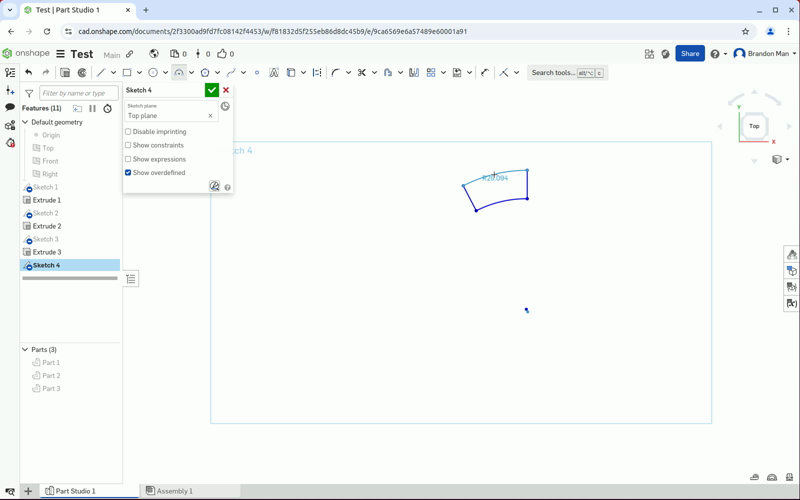
click(494, 174)
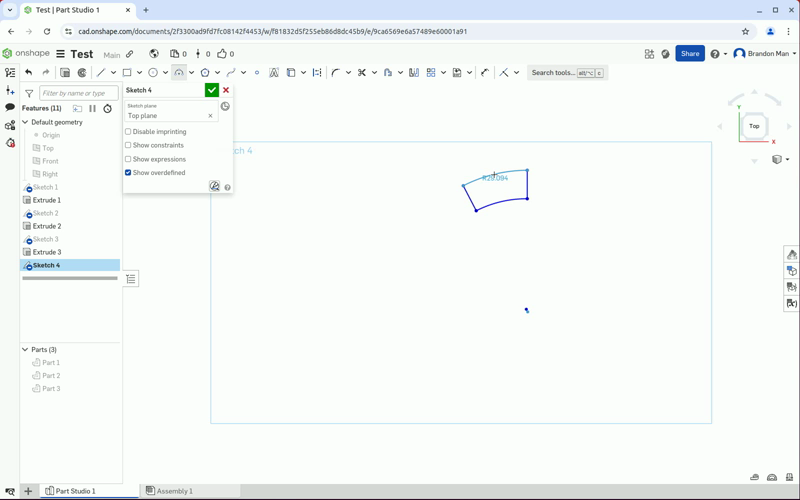
key_up(shift)
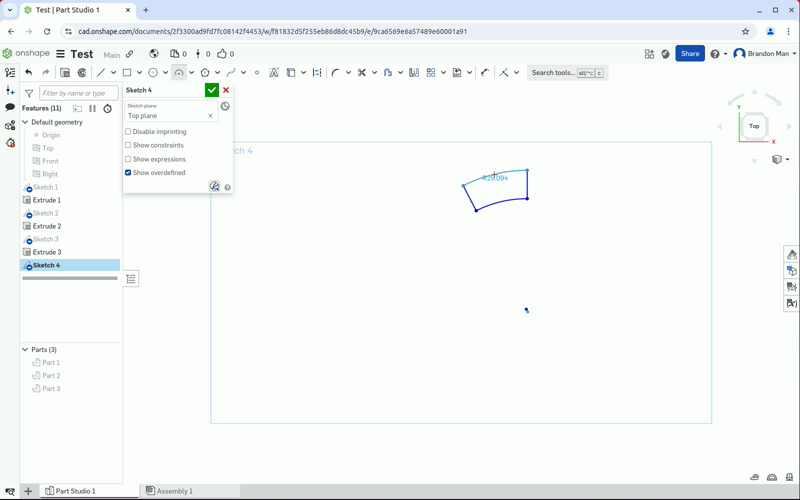
key(esc)
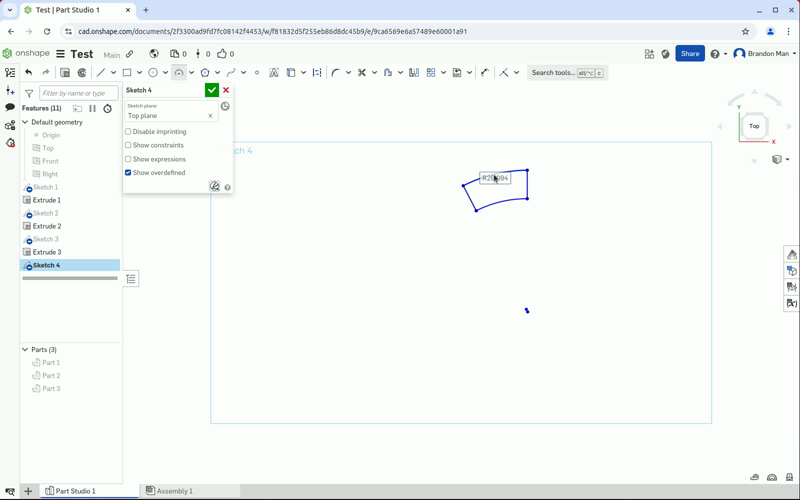
mouse_move(485, 193)
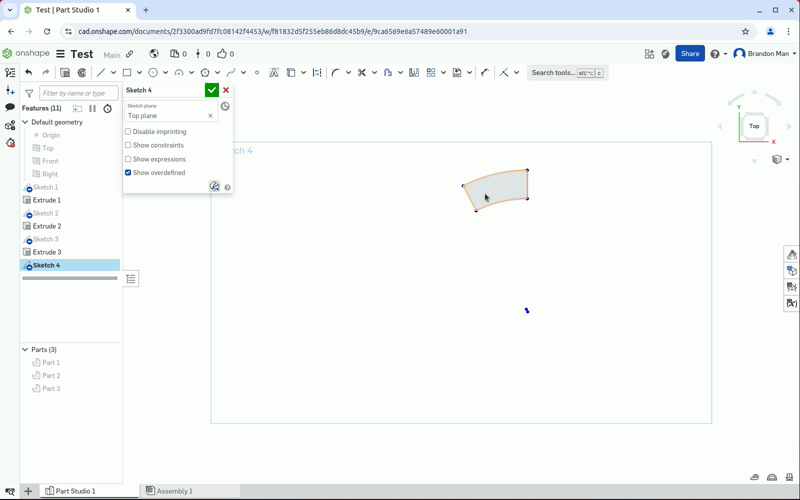
scroll(6)
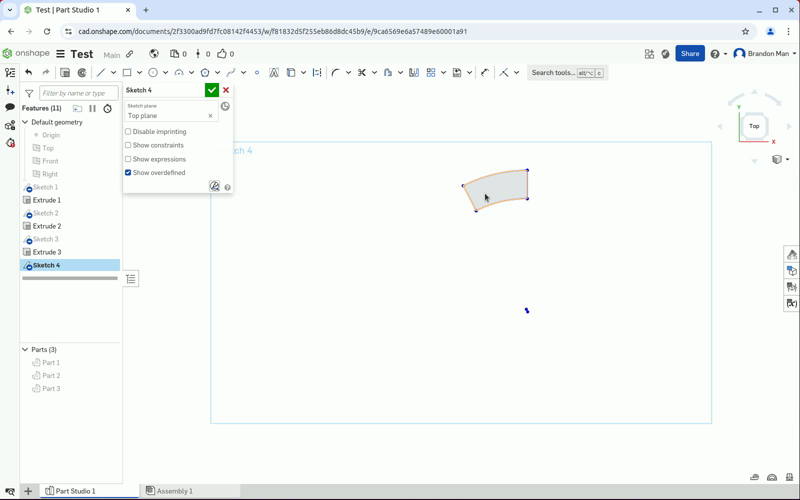
scroll(6)
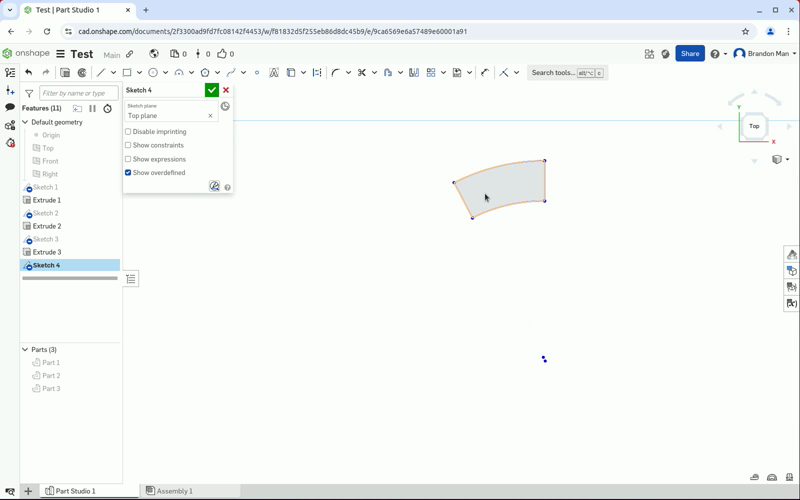
scroll(6)
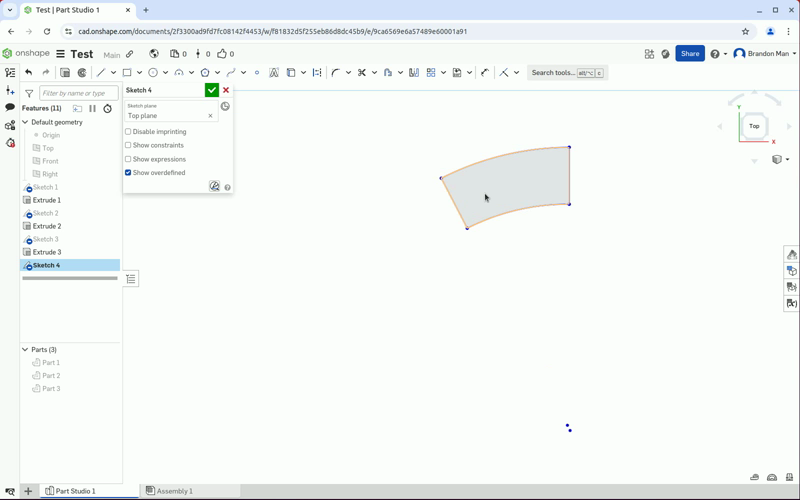
scroll(6)
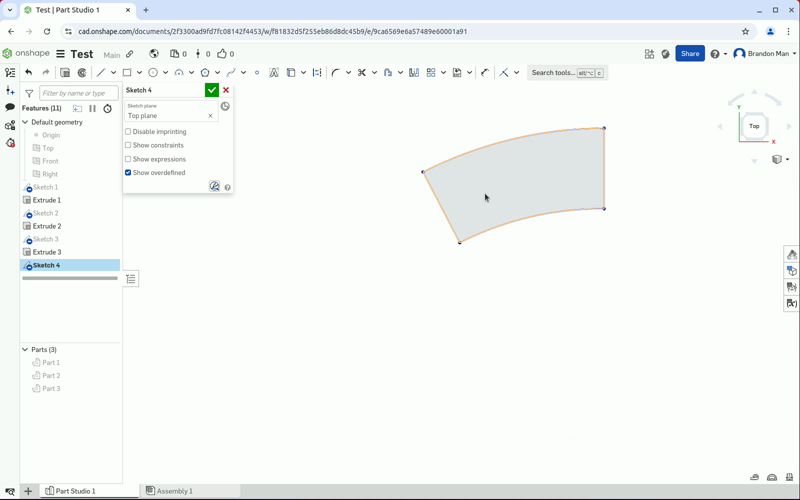
scroll(6)
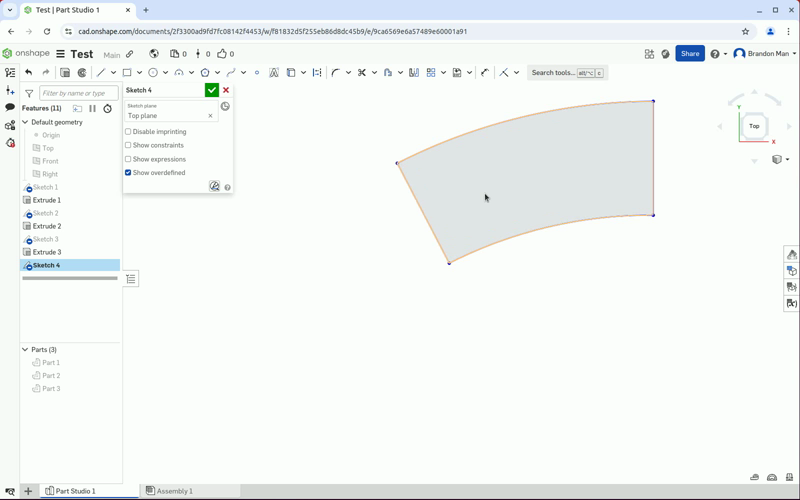
scroll(6)
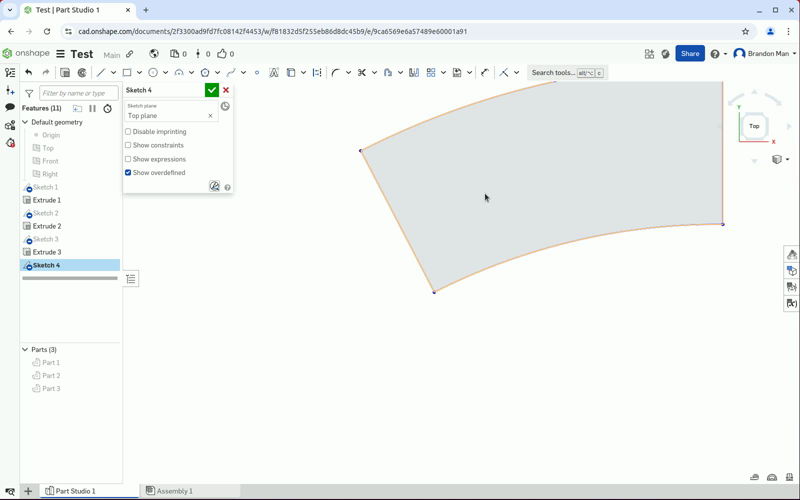
scroll(6)
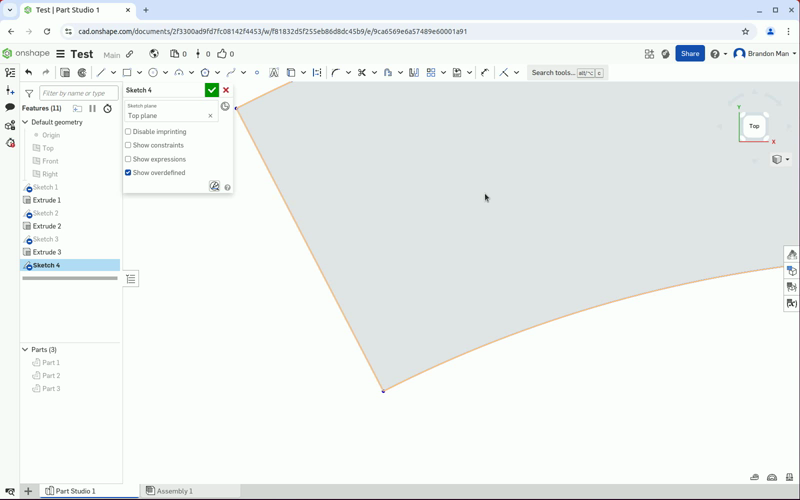
click(485, 193)
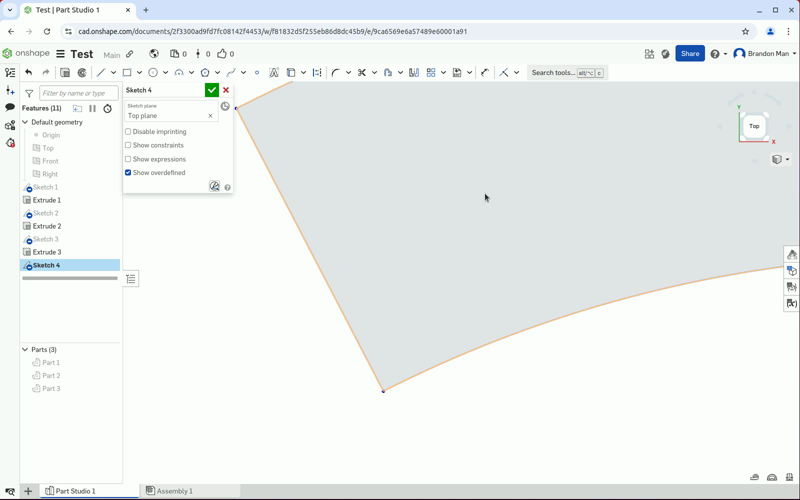
scroll(-6)
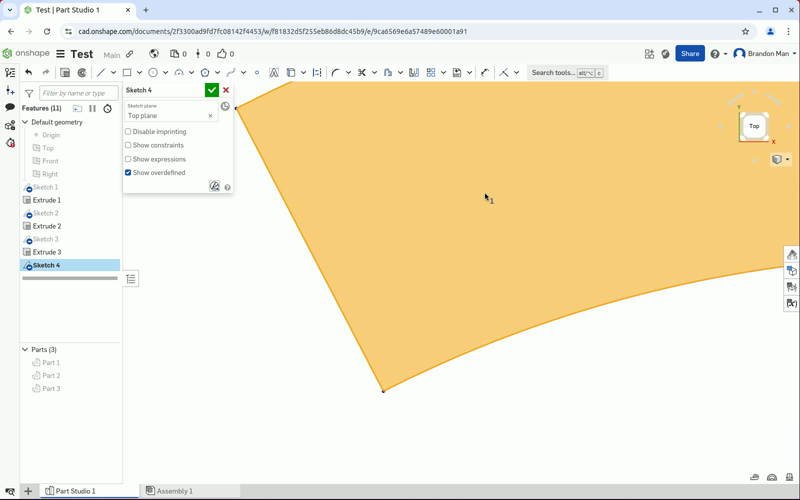
scroll(-6)
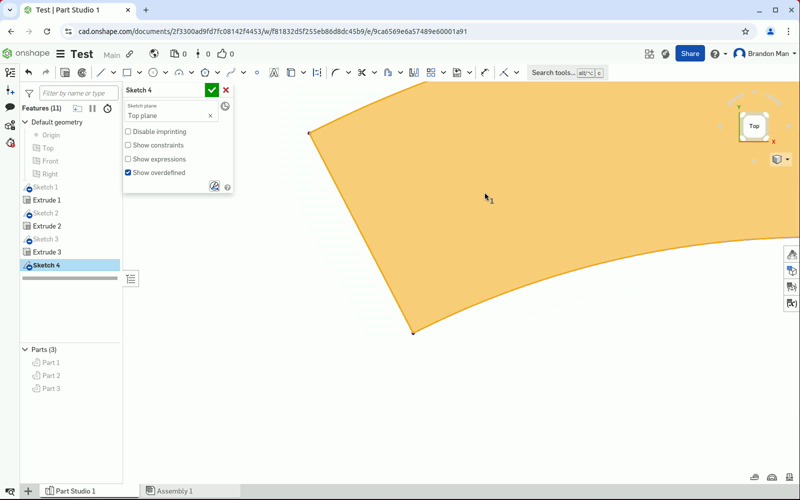
scroll(-6)
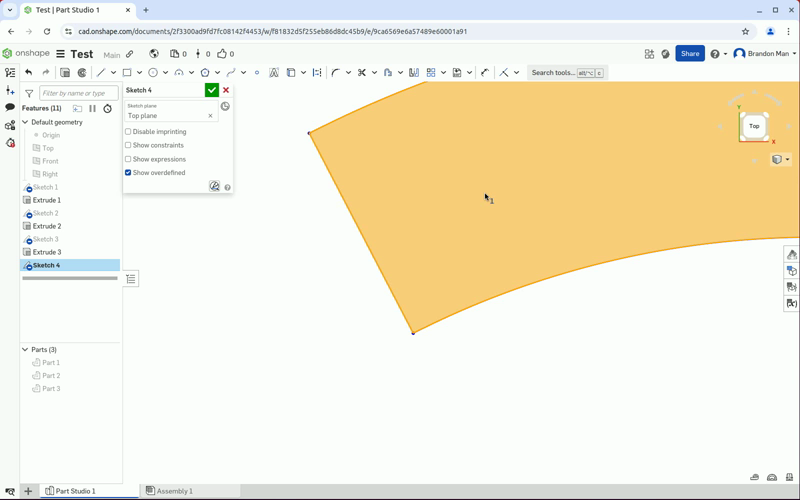
scroll(-6)
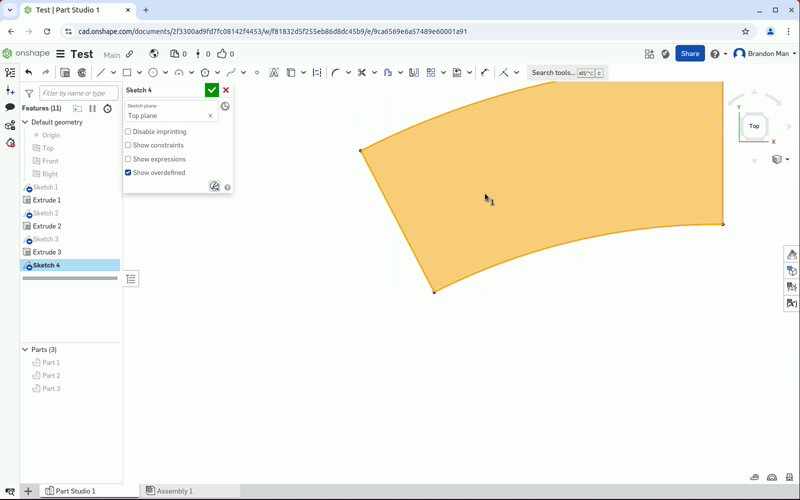
scroll(-6)
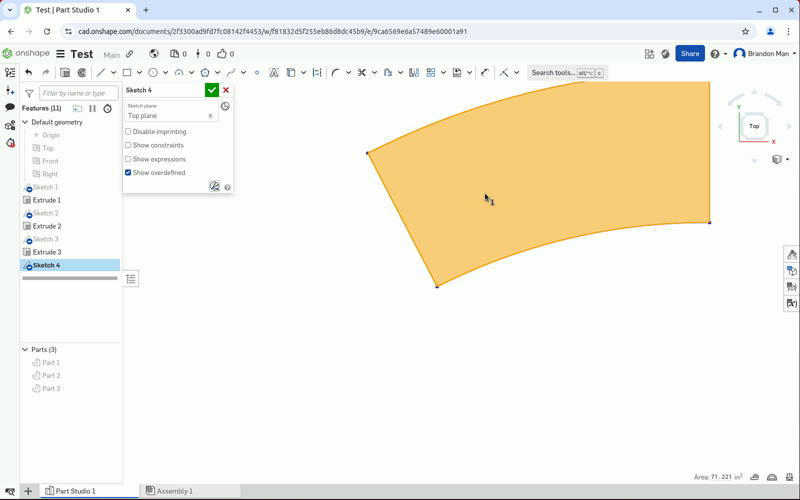
scroll(-6)
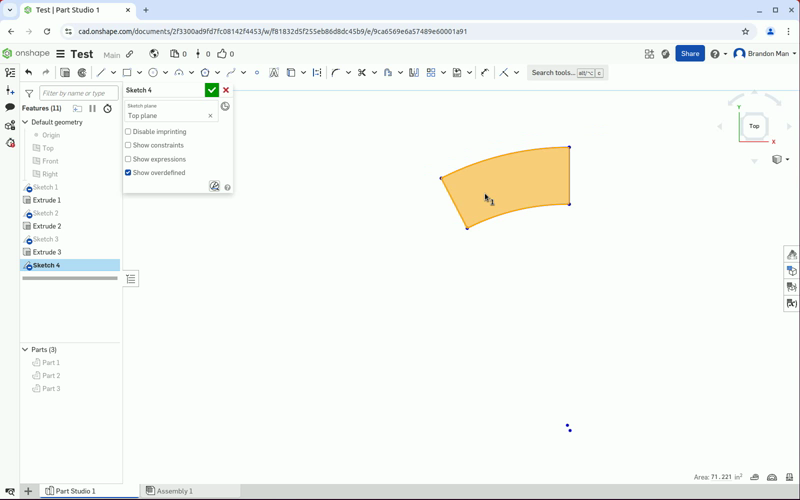
scroll(-6)
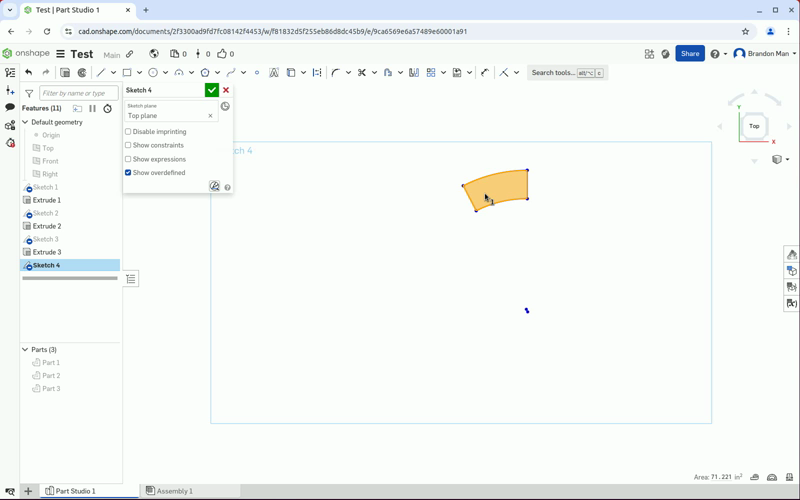
mouse_move(73, 352)
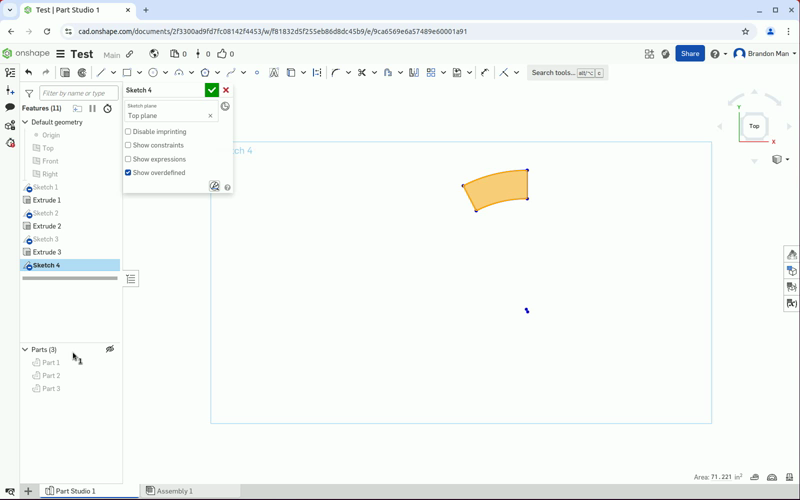
key(shift+y)
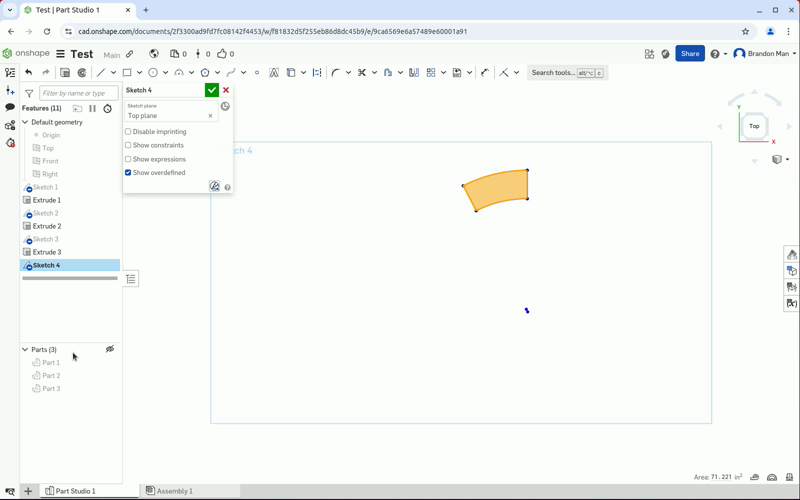
key(shift+e)
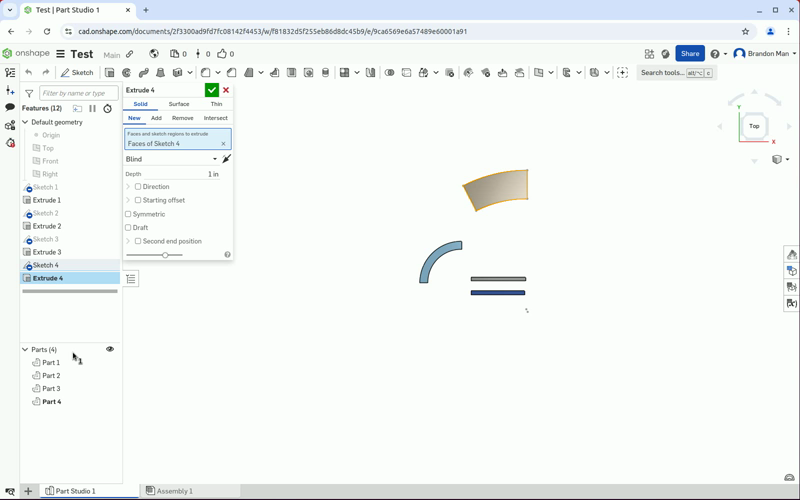
mouse_move(143, 106)
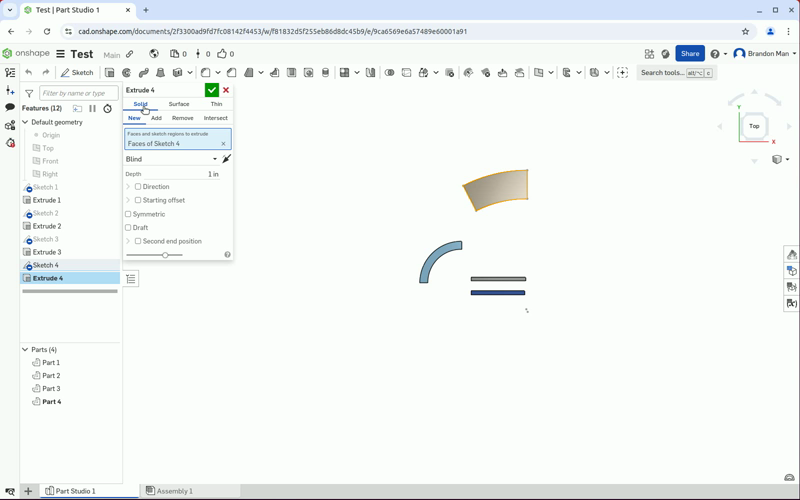
click(143, 106)
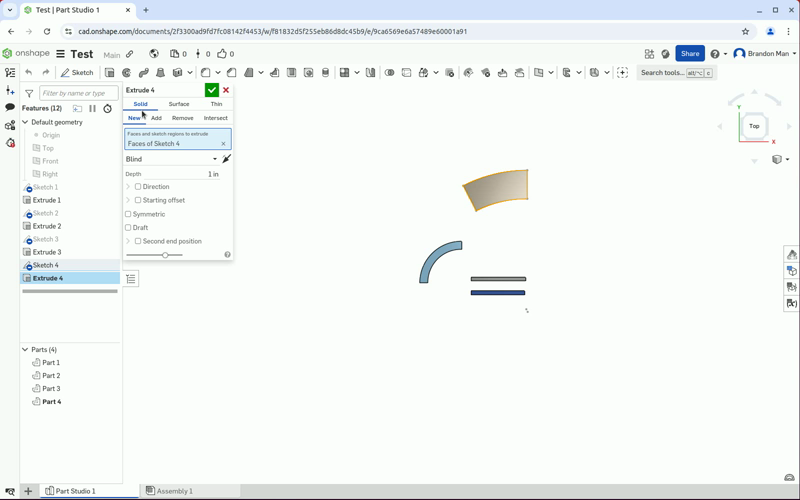
mouse_move(137, 120)
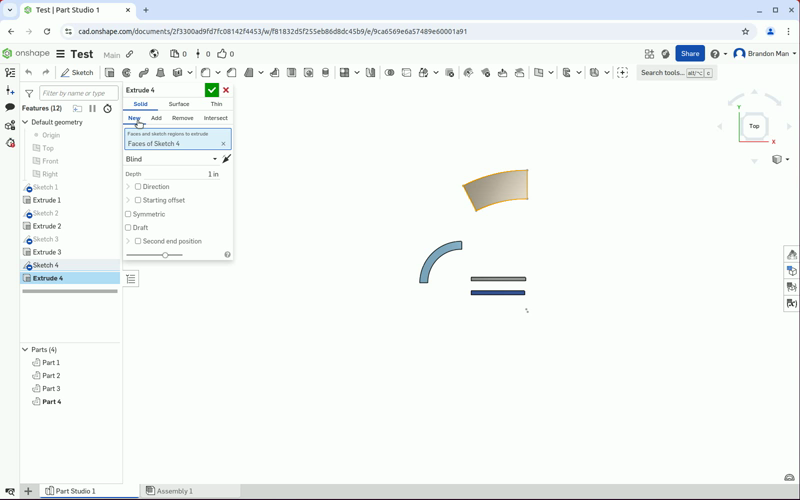
click(137, 120)
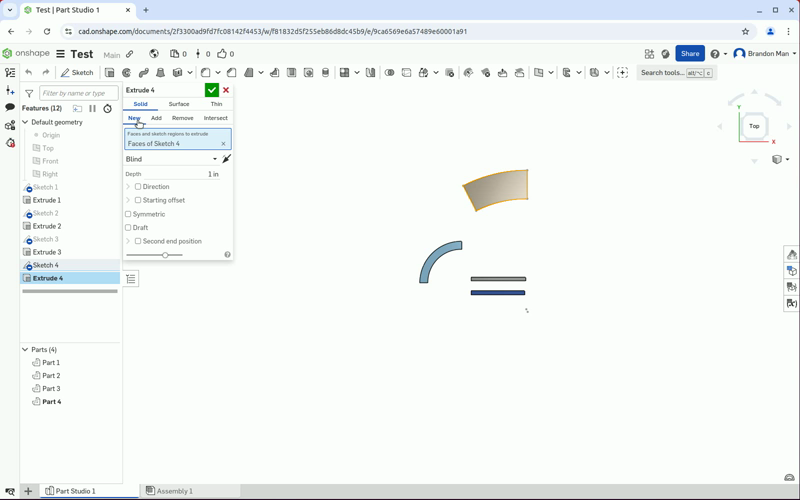
key(tab, 4)
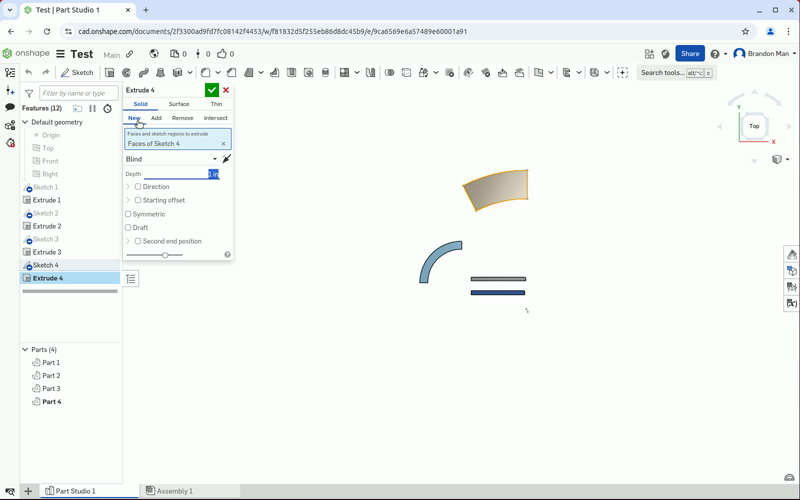
text(-0.241)
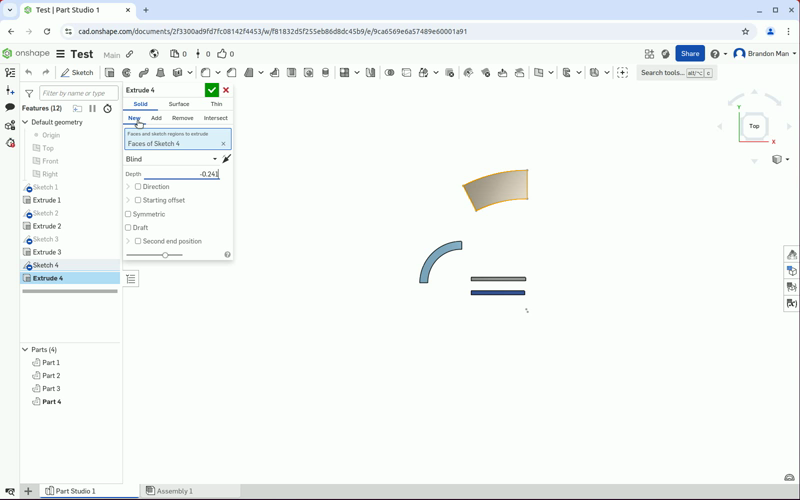
key(enter)
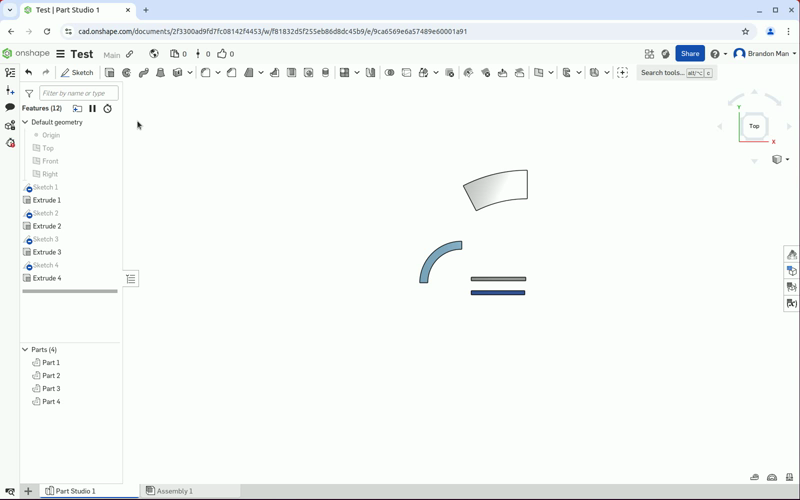
key(shift+h)
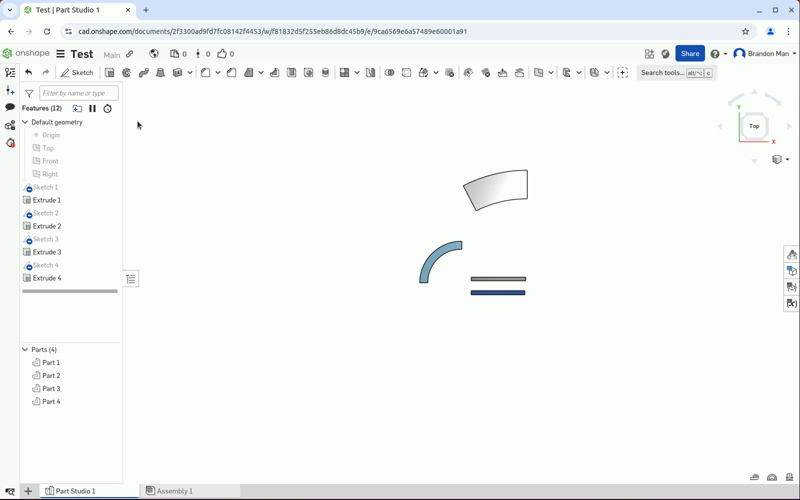
key(shift+h)
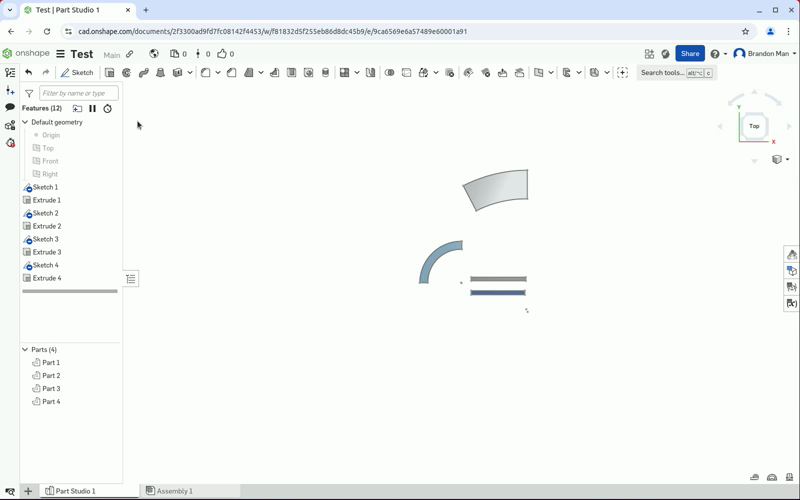
key(shift+7)
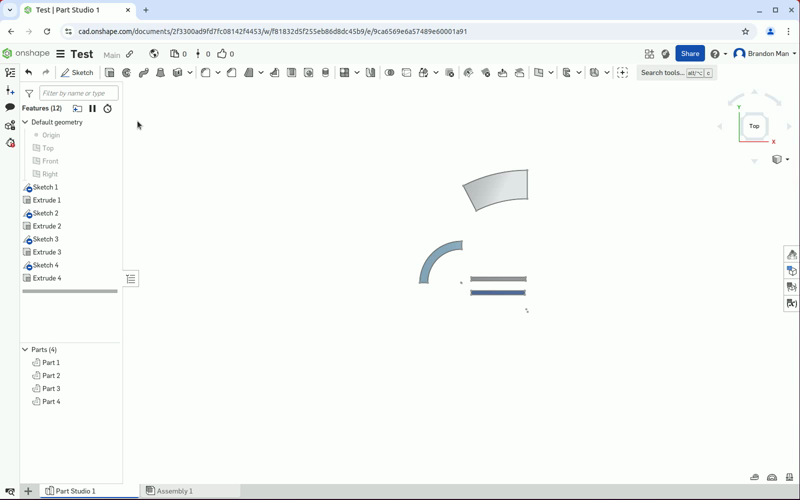
key(up, 3)
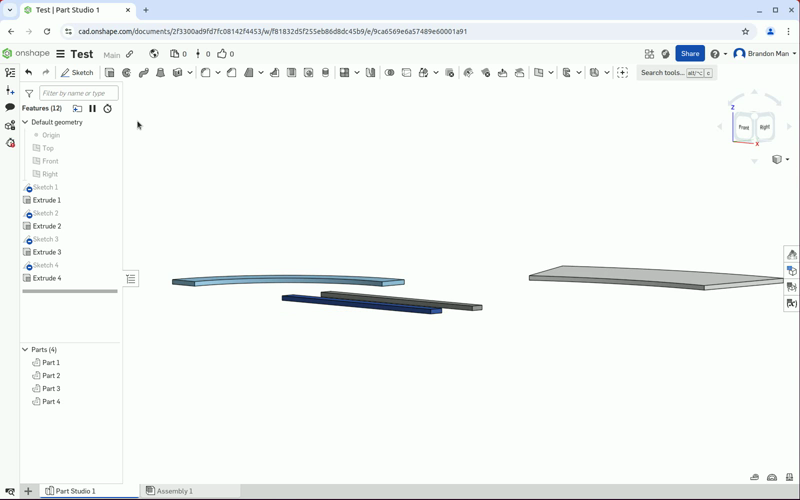
key(left, 3)
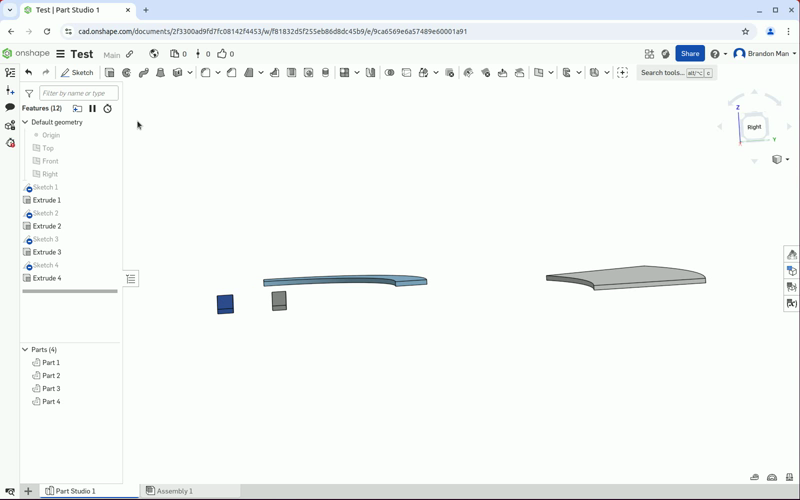
key(right, 3)
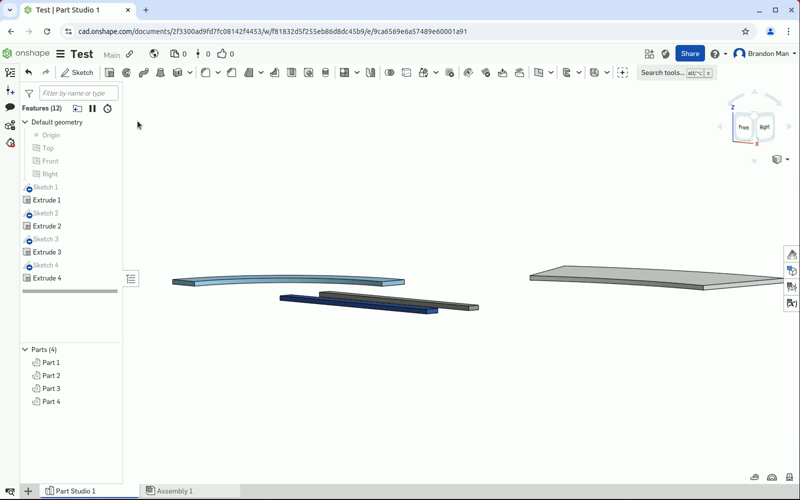
key(down, 3)
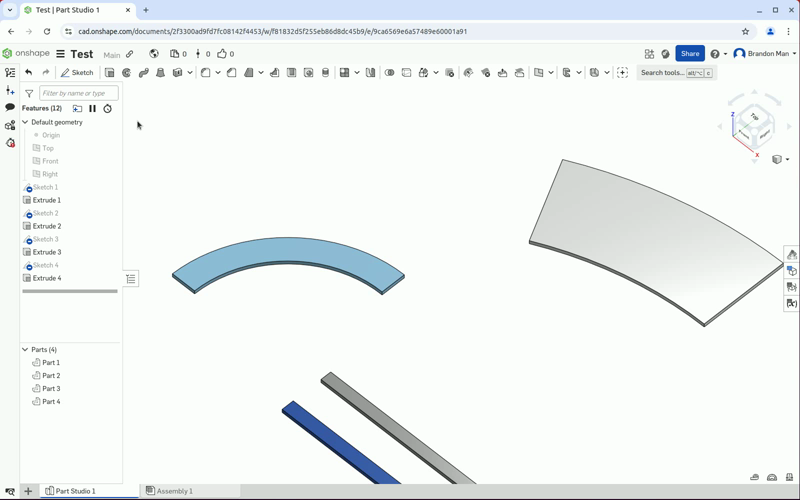
mouse_move(73, 189)
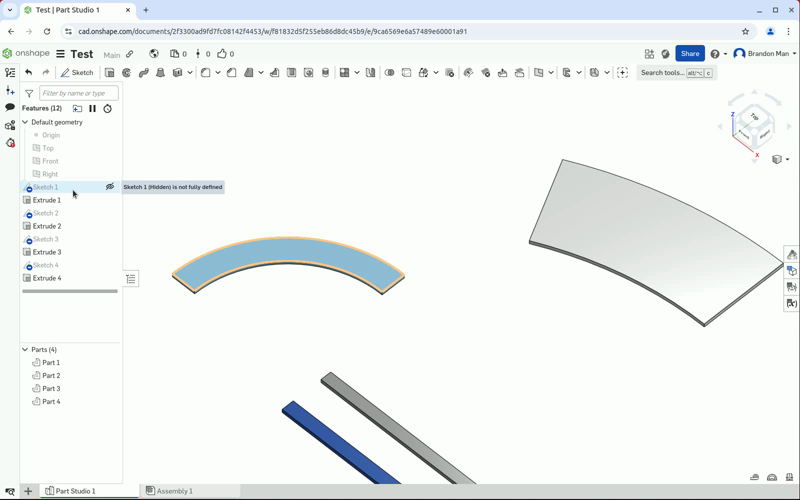
click(73, 189)